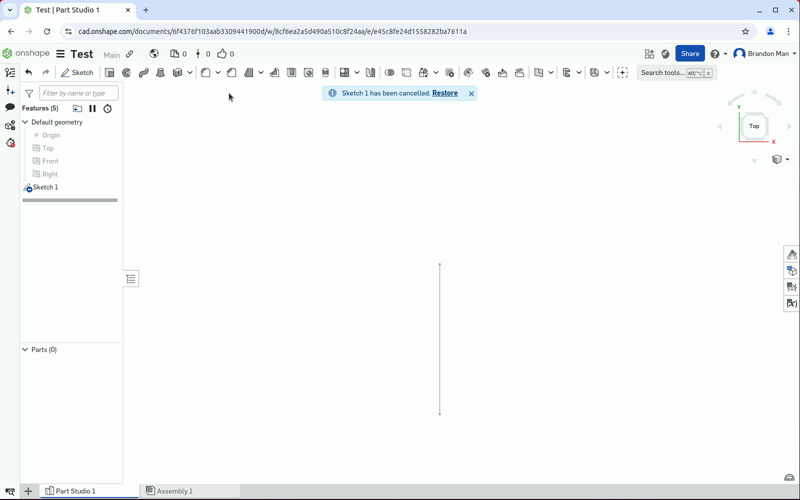
key(shift+h)
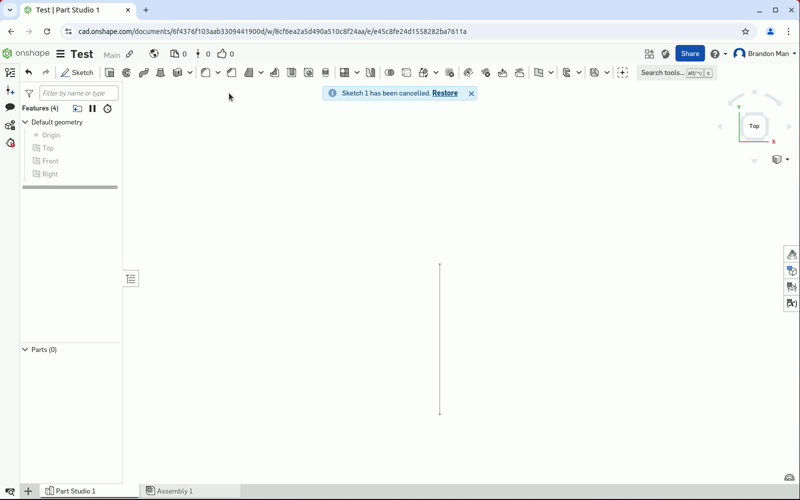
key(shift+s)
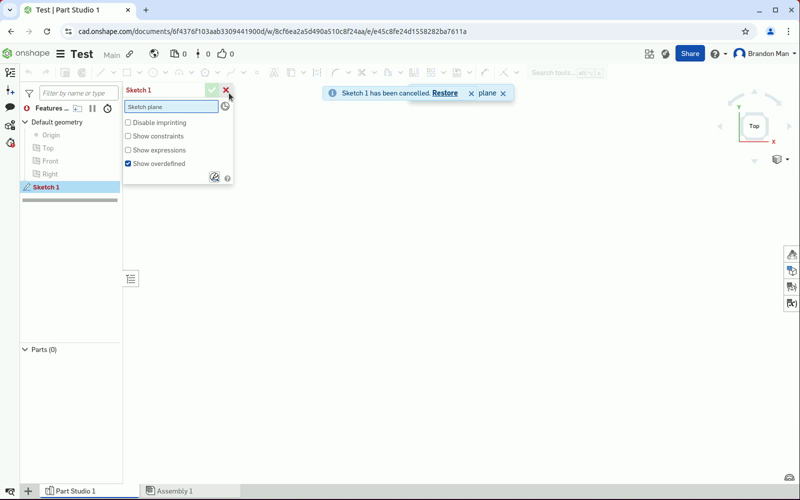
mouse_move(73, 150)
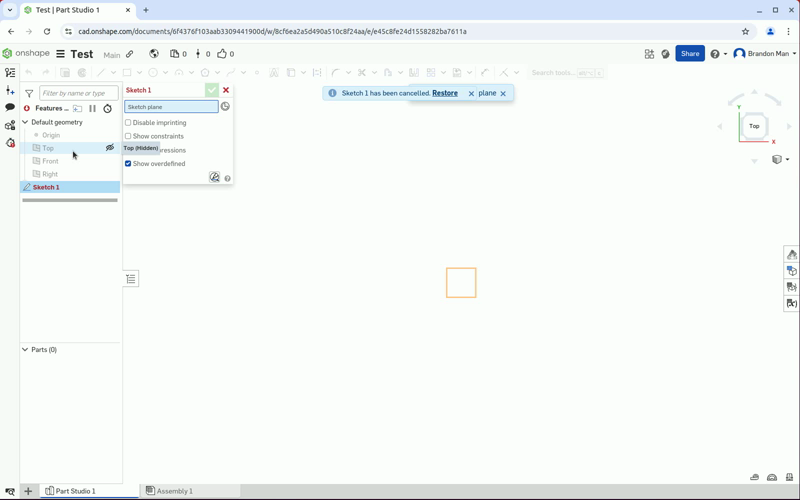
click(73, 150)
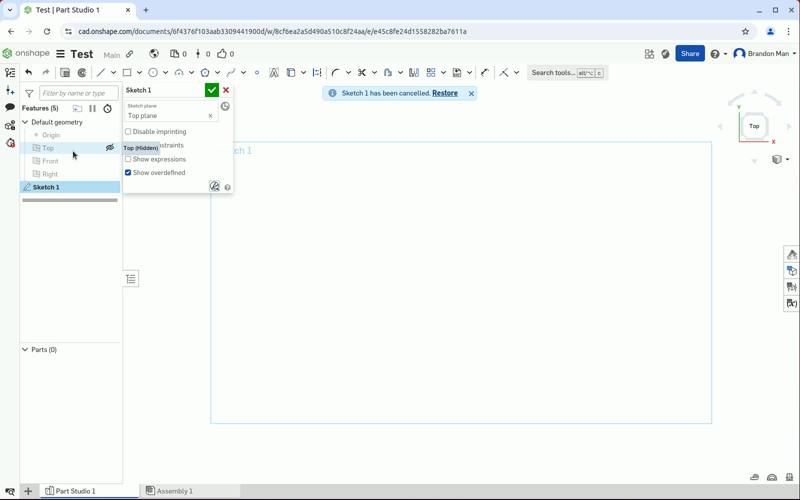
mouse_move(73, 352)
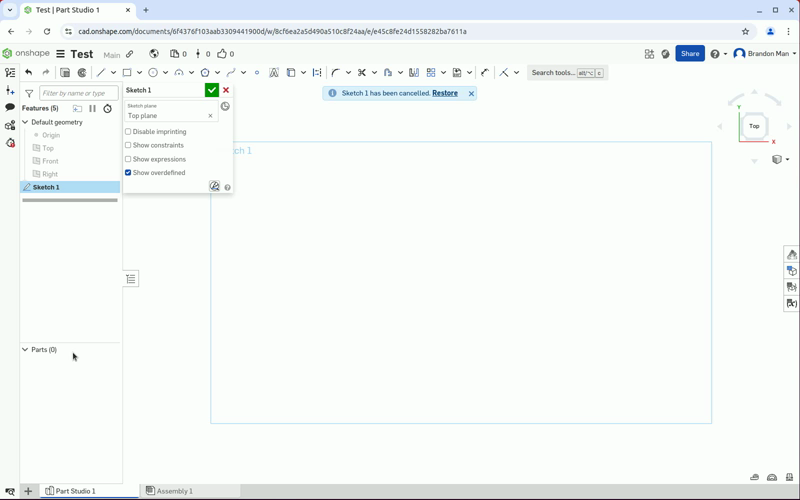
key(y)
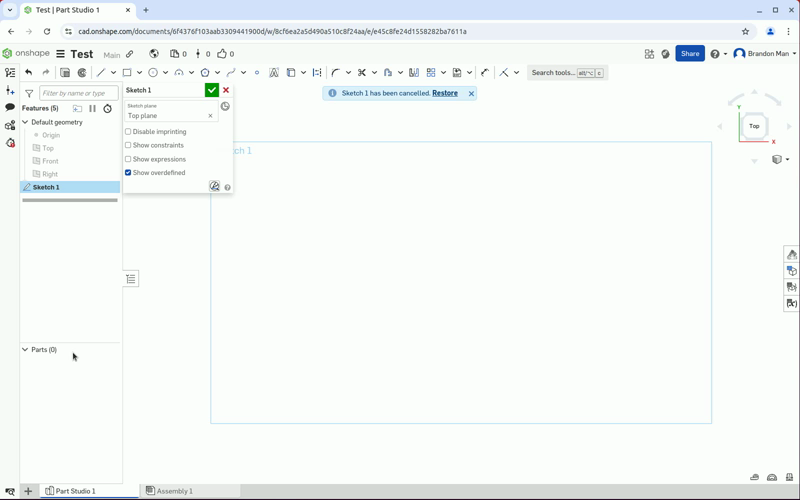
key(a)
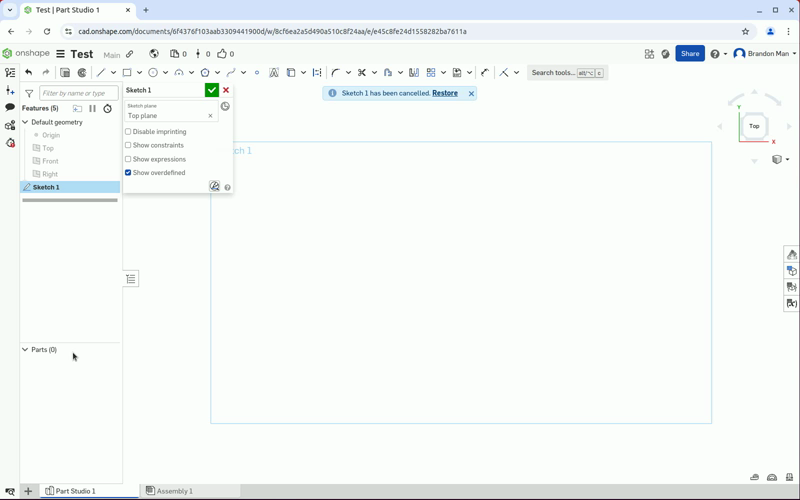
key_down(shift)
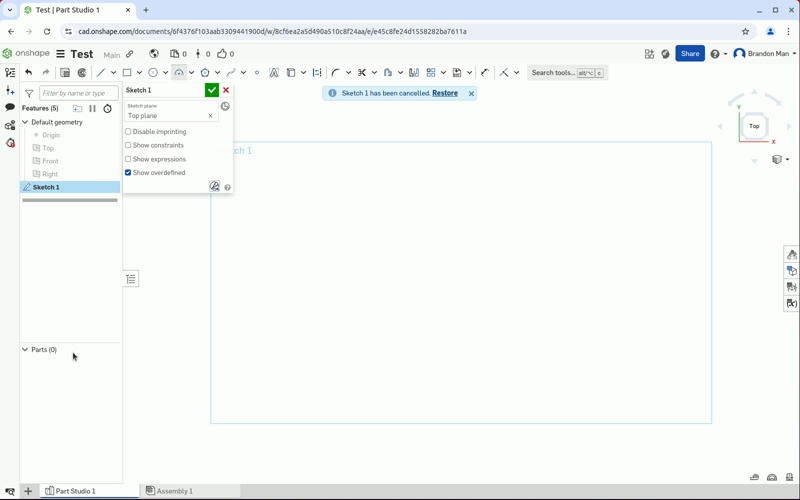
mouse_move(348, 322)
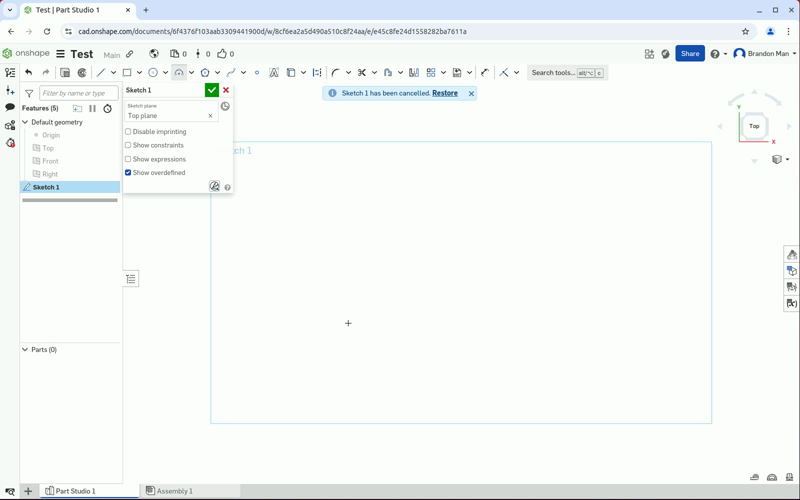
click(348, 322)
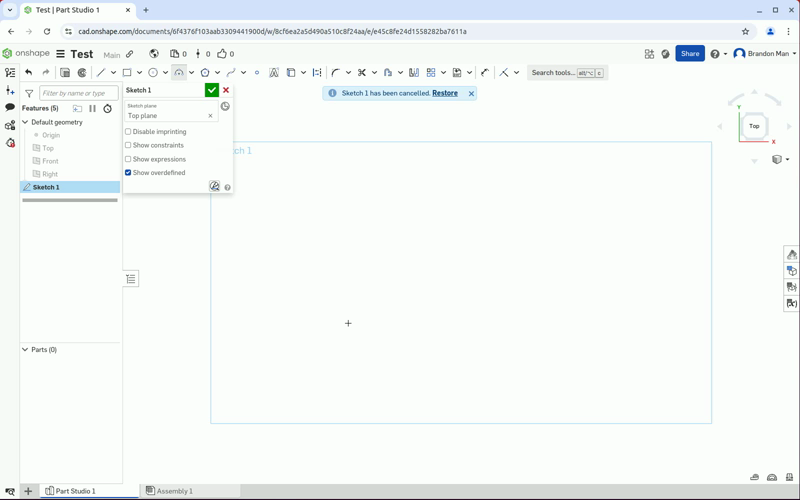
key_up(shift)
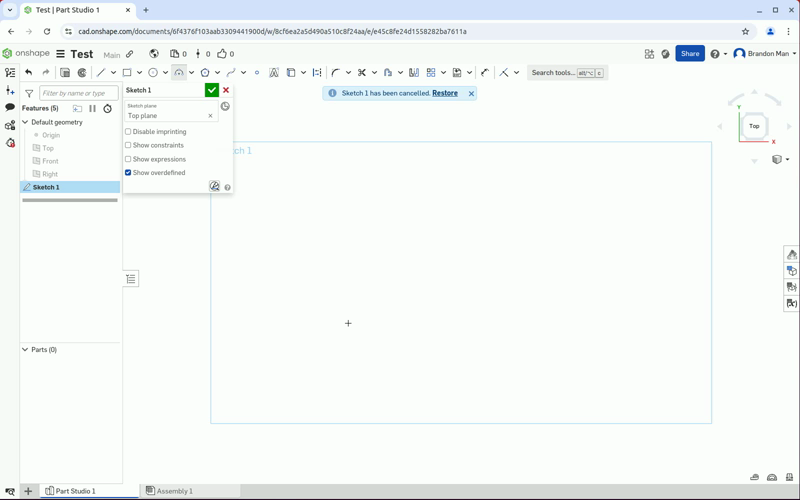
key_down(shift)
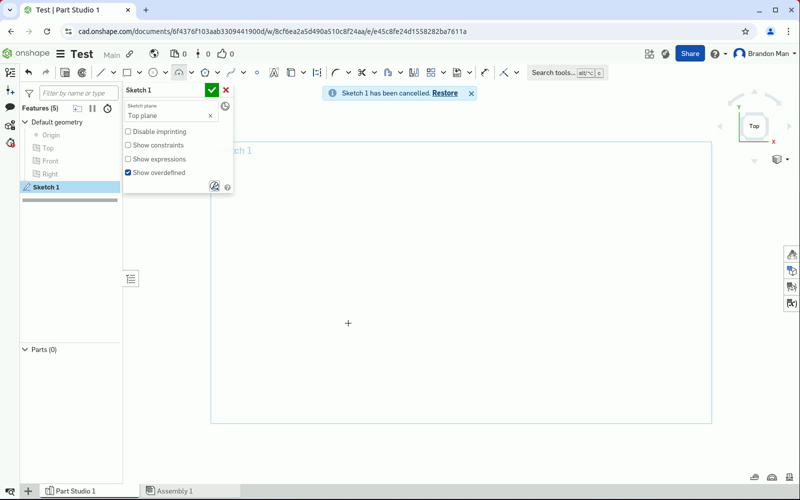
mouse_move(357, 332)
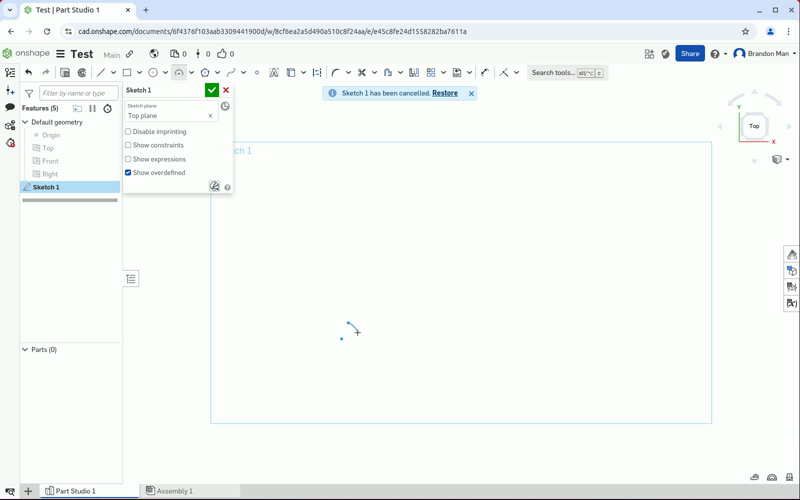
click(357, 332)
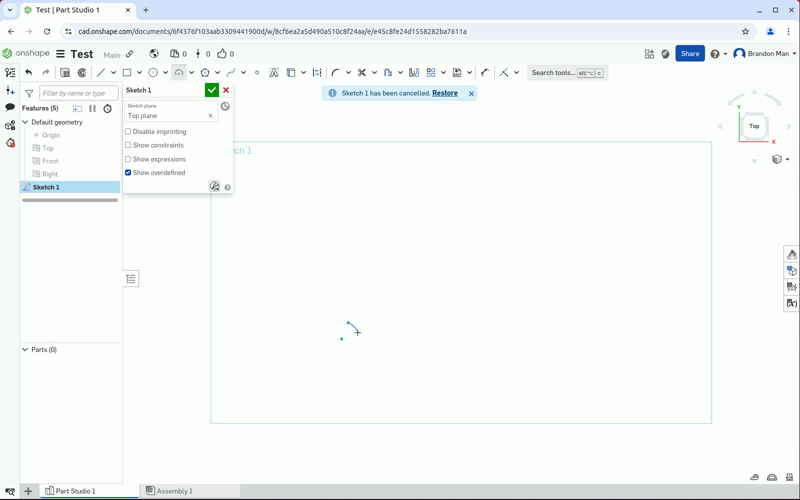
mouse_move(350, 329)
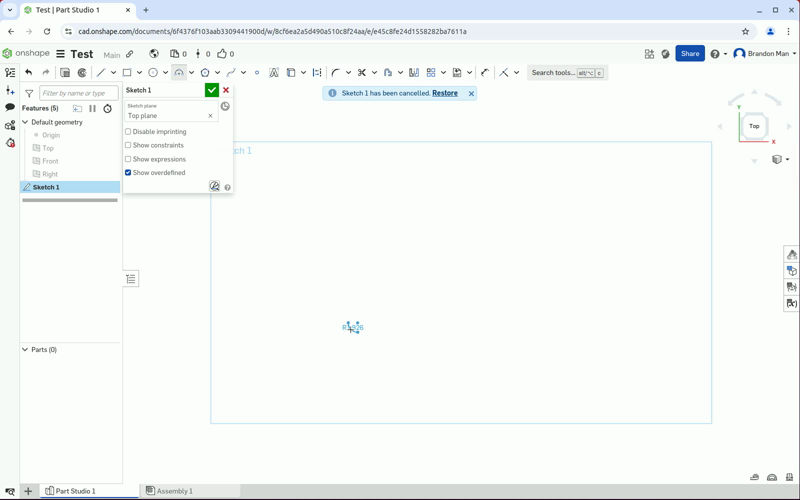
click(350, 329)
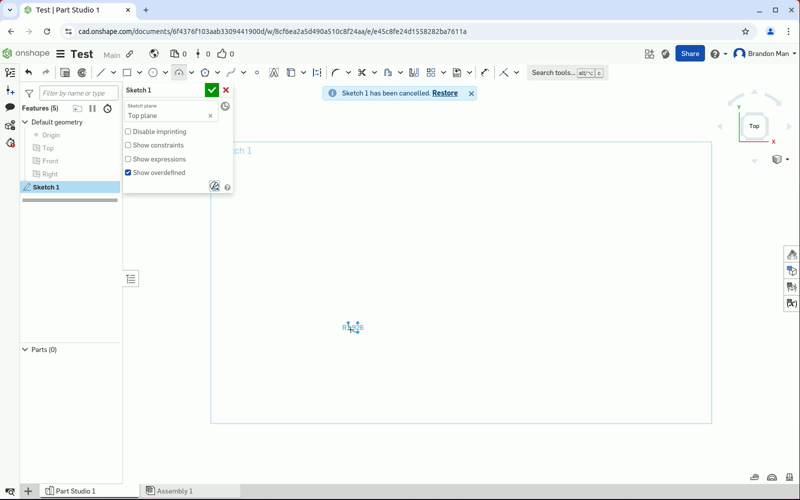
key_up(shift)
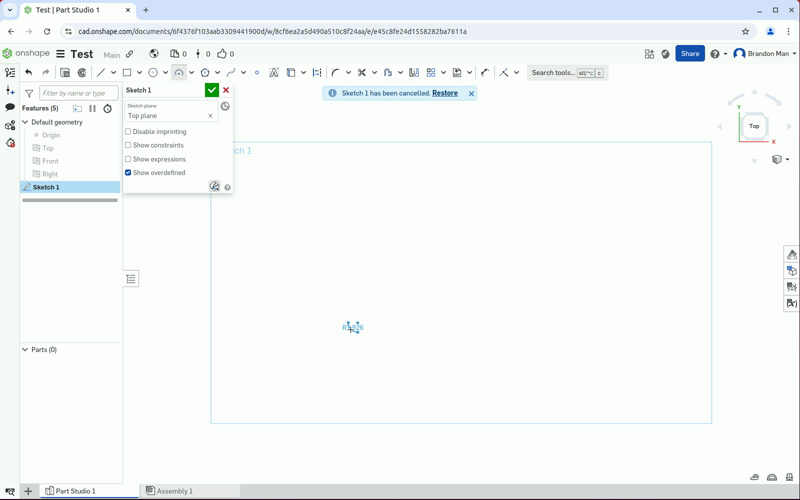
key(esc)
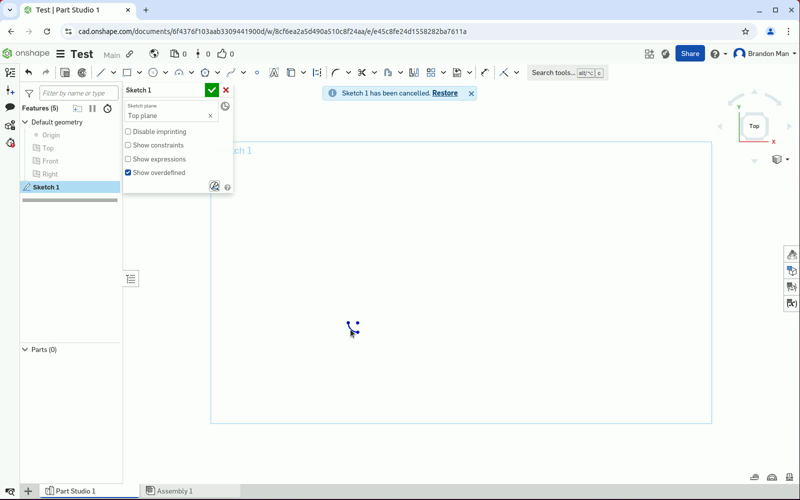
key(l)
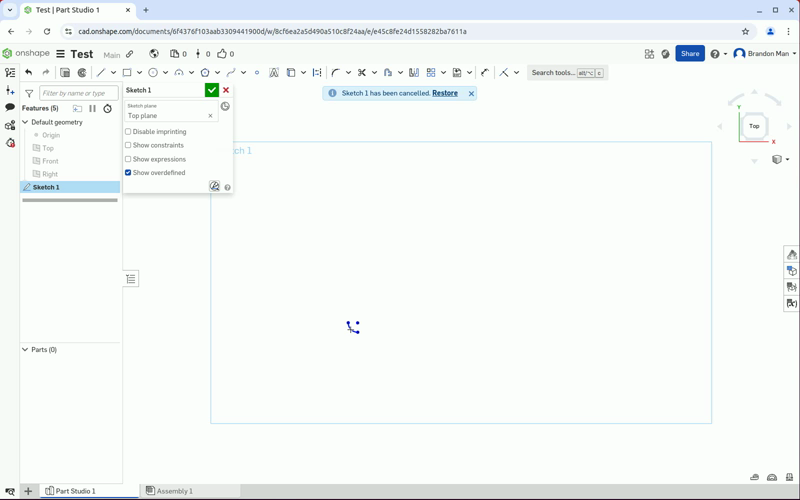
mouse_move(357, 332)
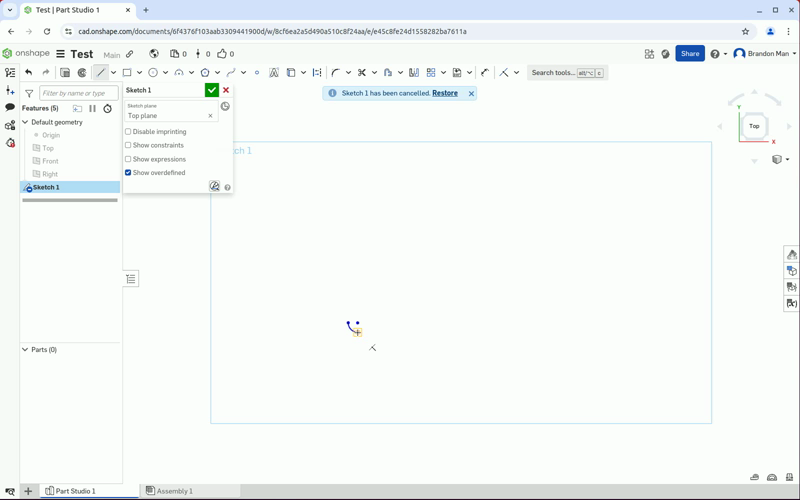
click(357, 332)
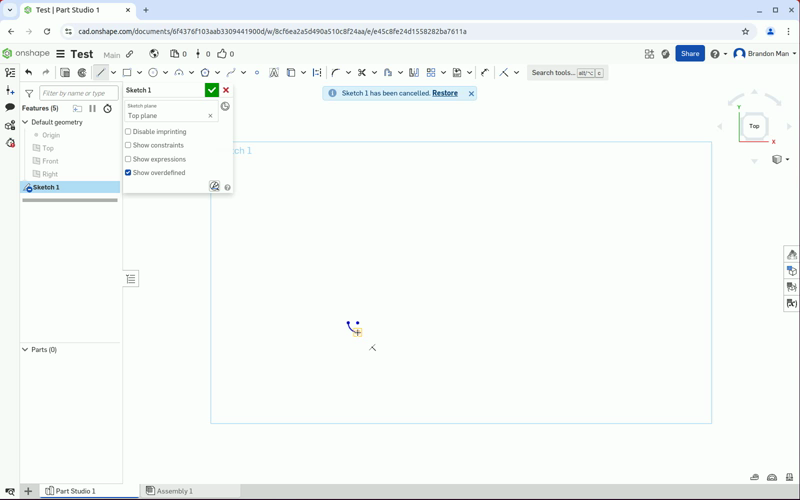
key_down(shift)
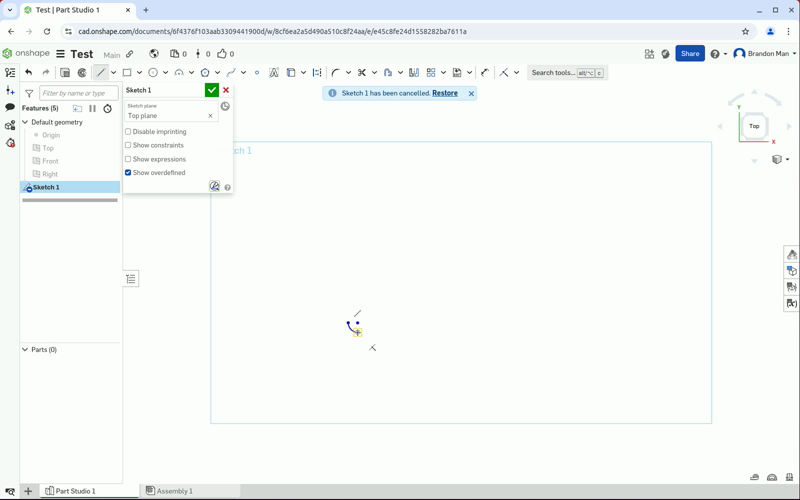
mouse_move(558, 332)
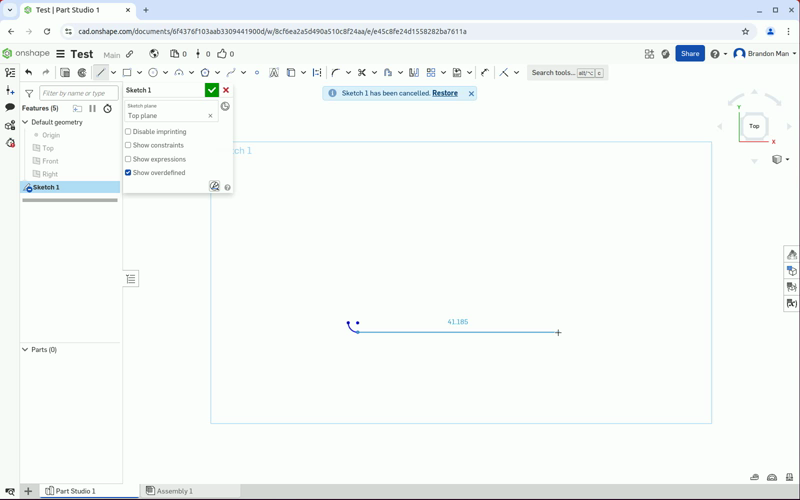
click(558, 332)
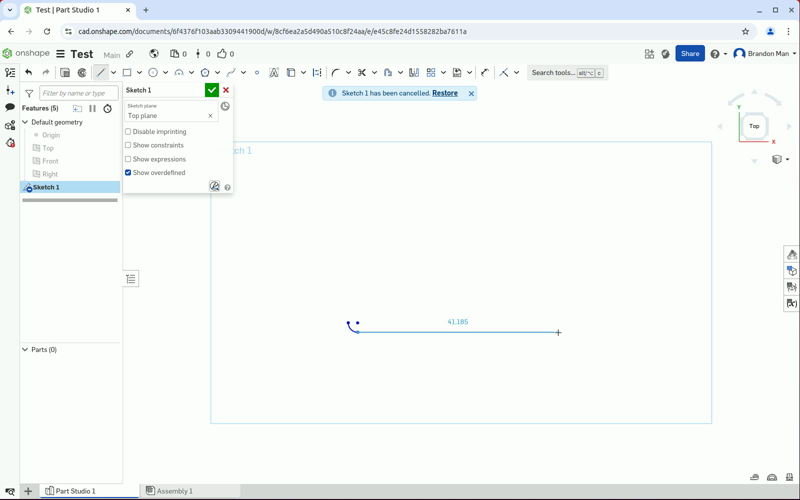
key_up(shift)
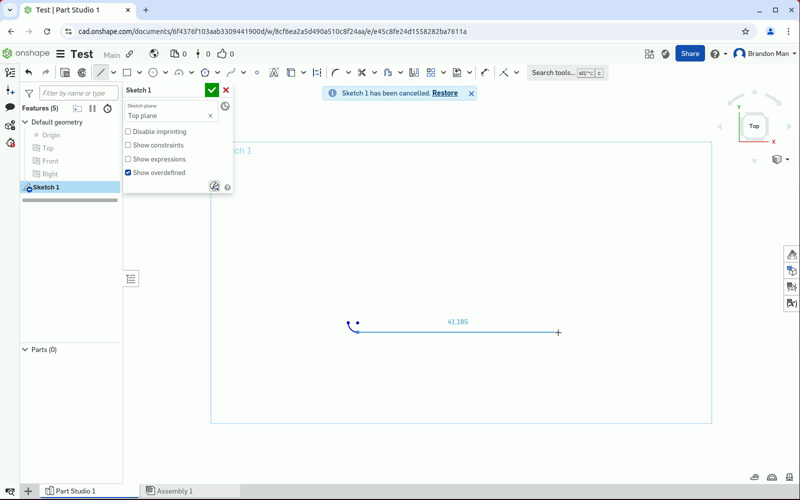
key(esc)
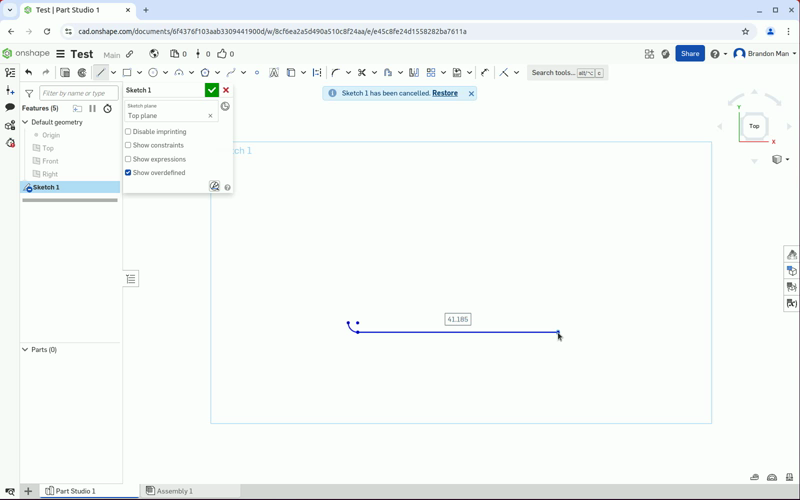
key(a)
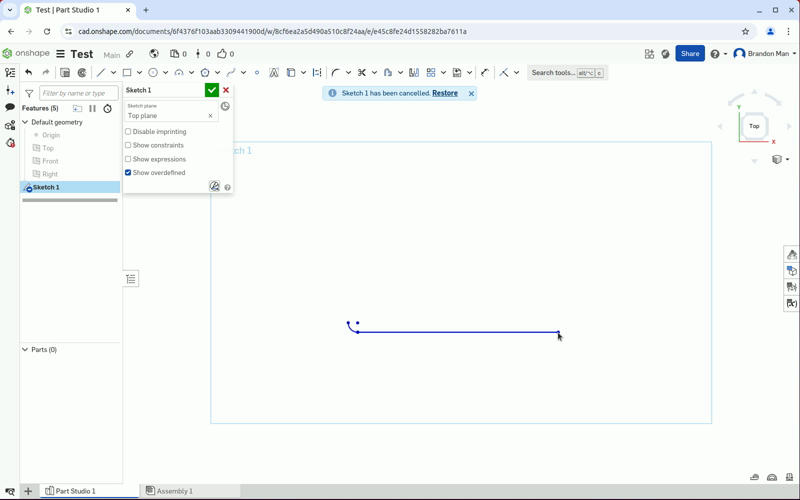
mouse_move(558, 332)
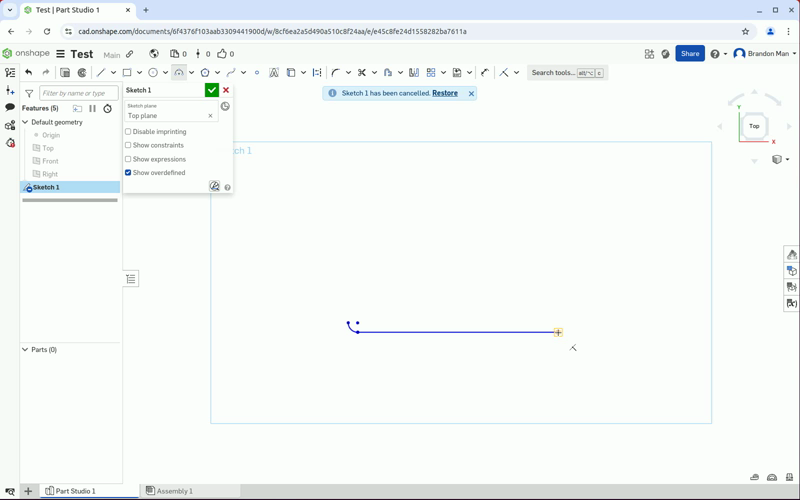
click(558, 332)
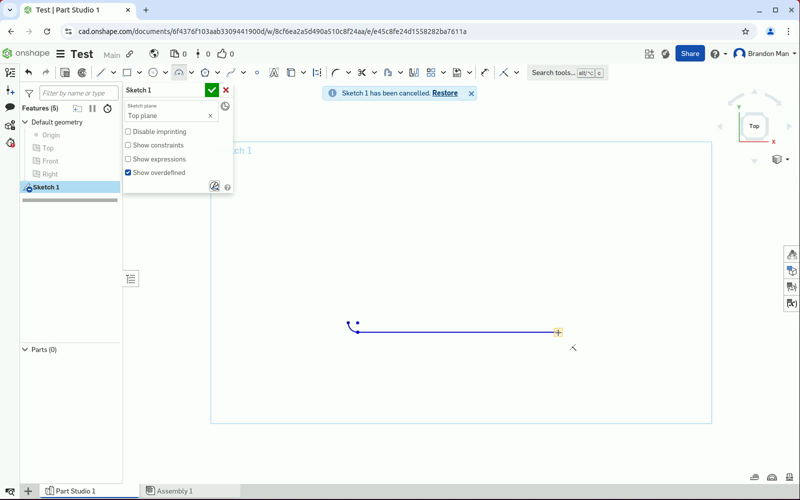
key_down(shift)
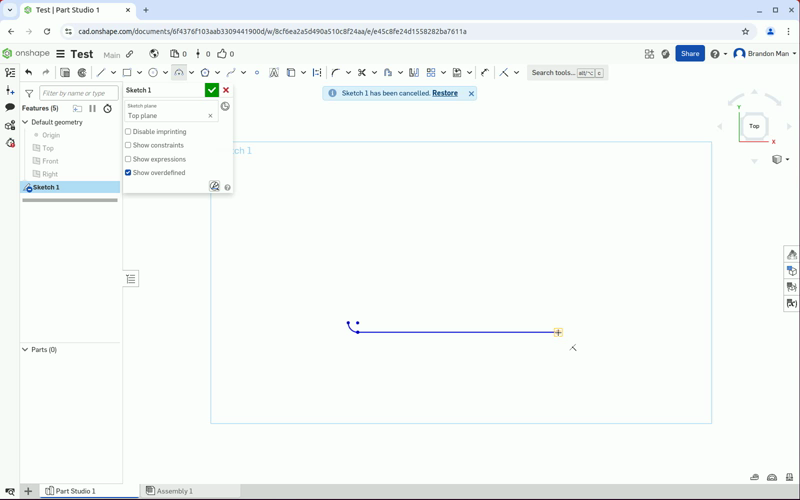
mouse_move(567, 322)
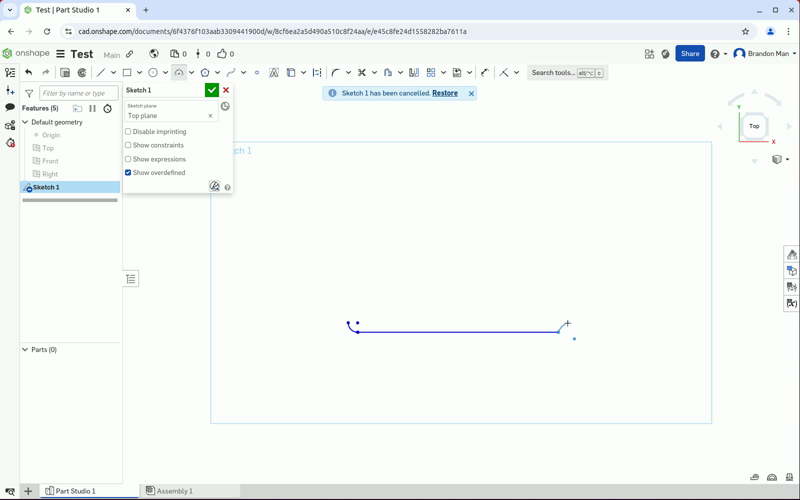
click(567, 322)
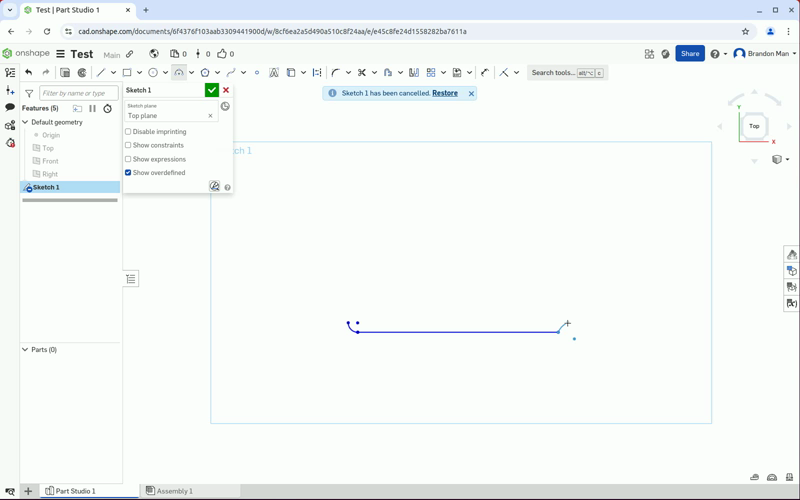
mouse_move(564, 329)
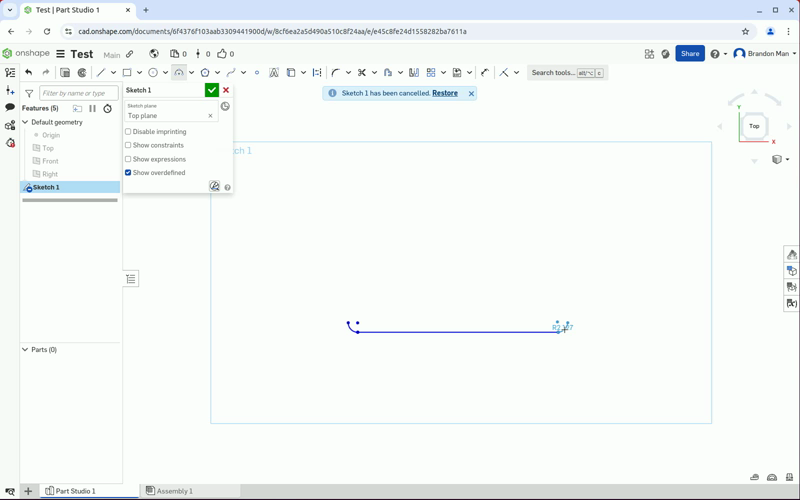
click(564, 329)
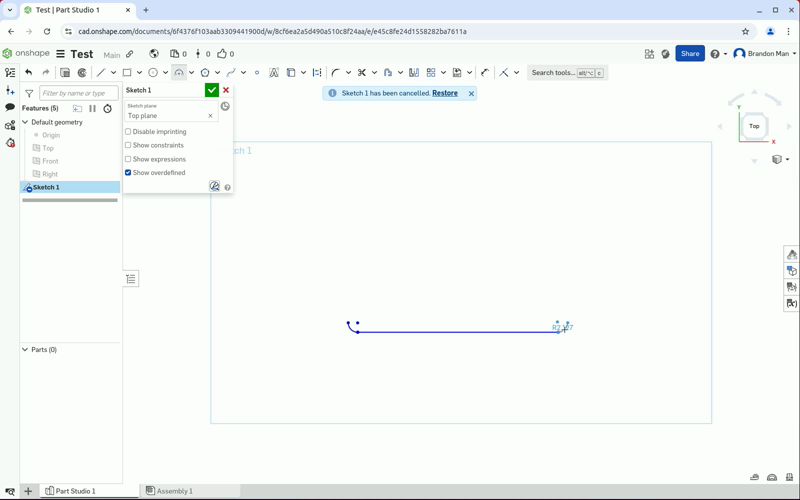
key_up(shift)
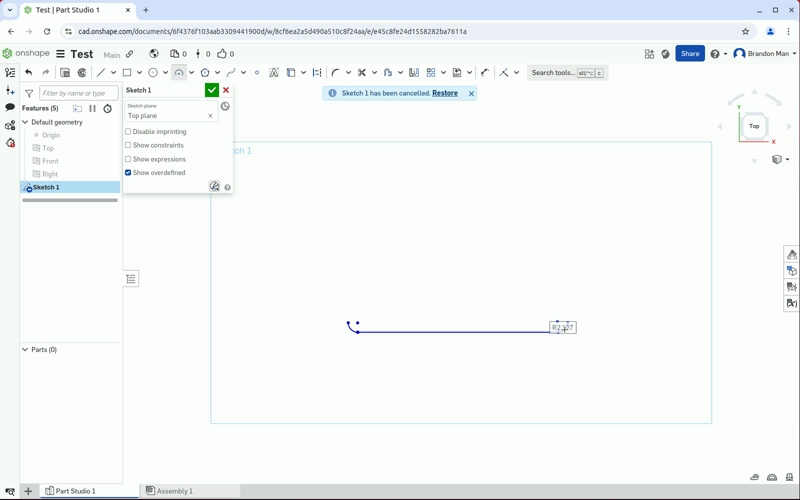
key(esc)
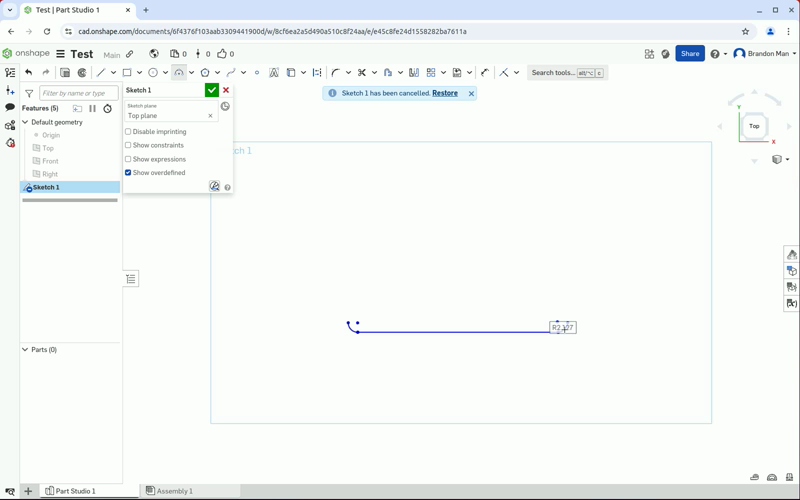
key(l)
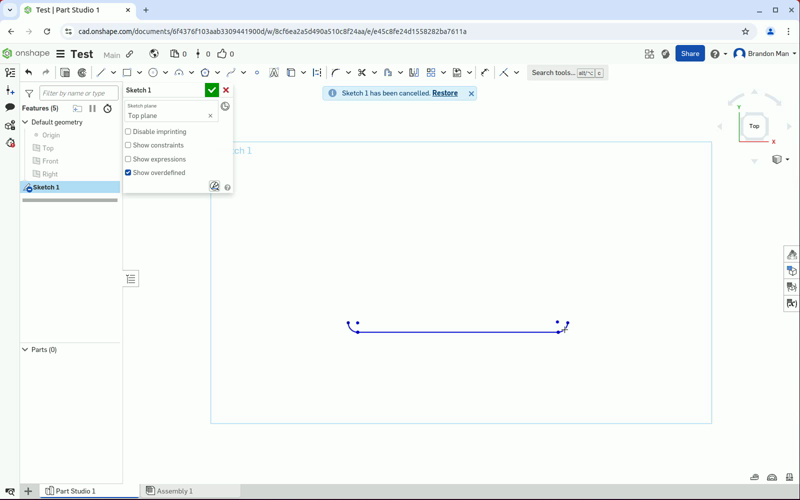
mouse_move(567, 322)
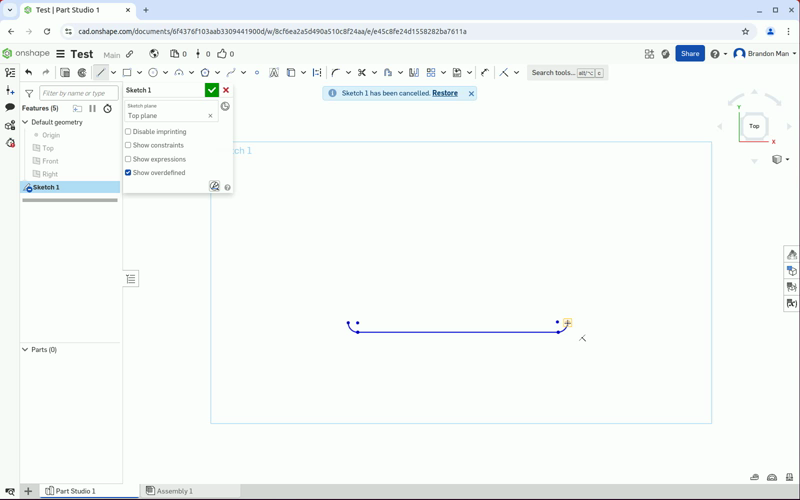
click(567, 322)
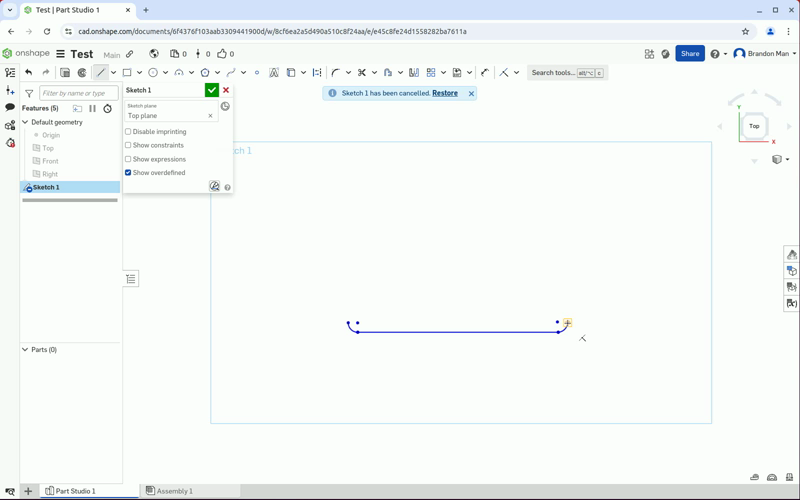
key_down(shift)
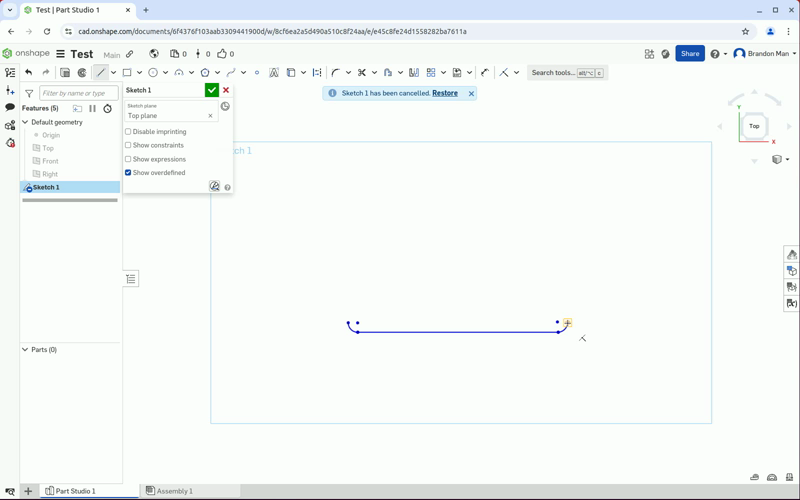
mouse_move(567, 242)
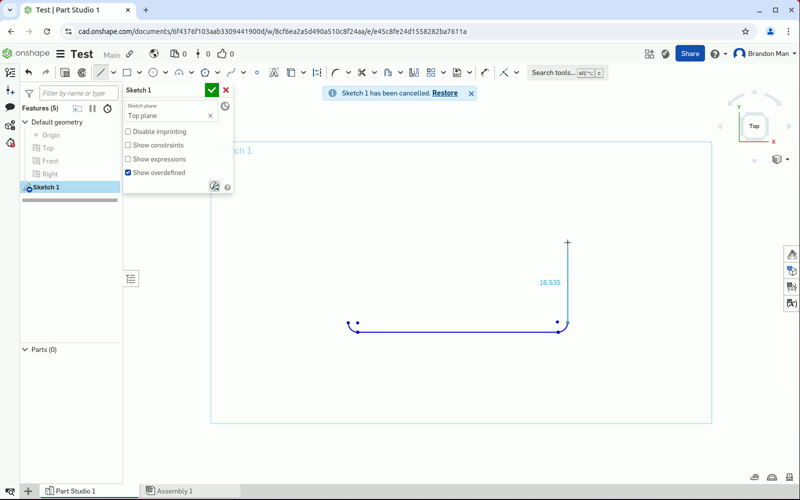
click(567, 242)
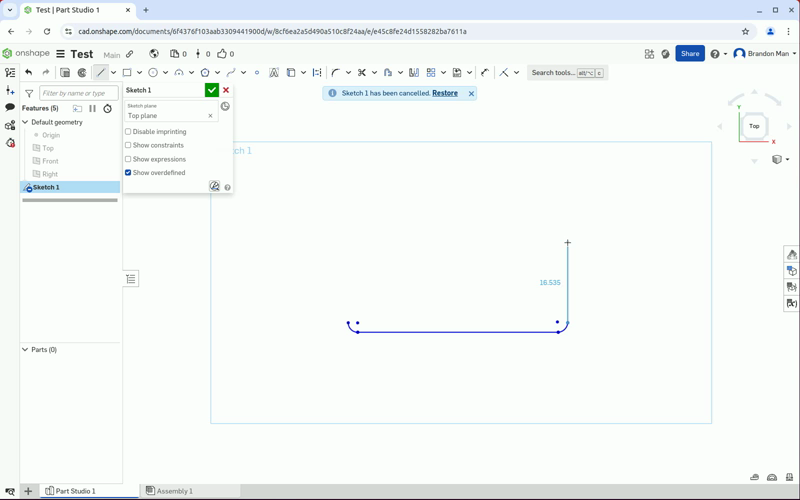
key_up(shift)
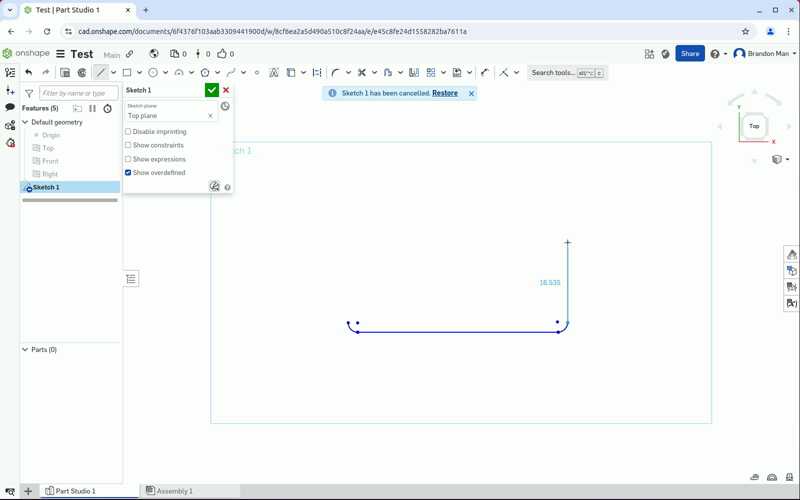
key(esc)
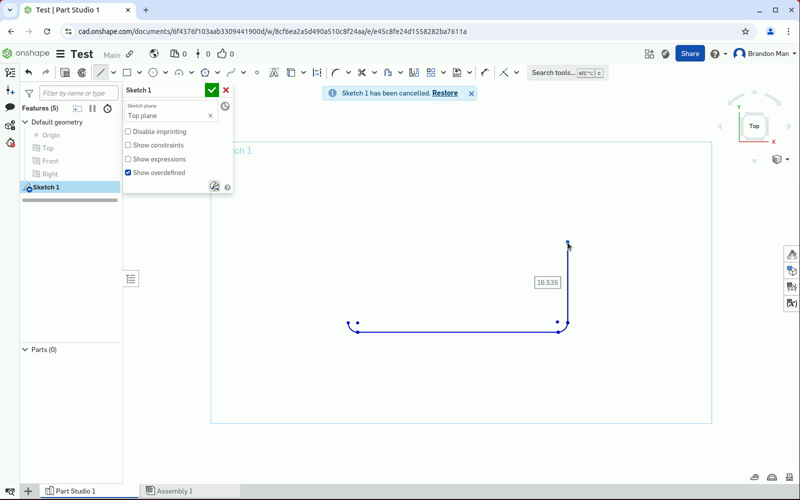
key(a)
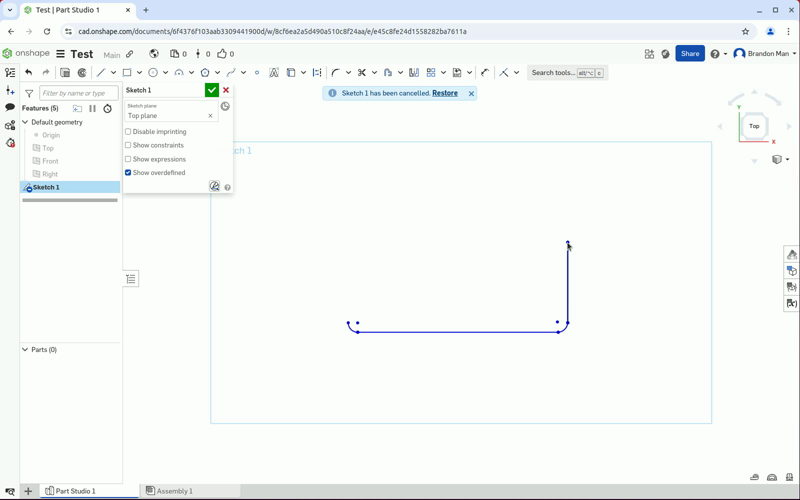
mouse_move(567, 242)
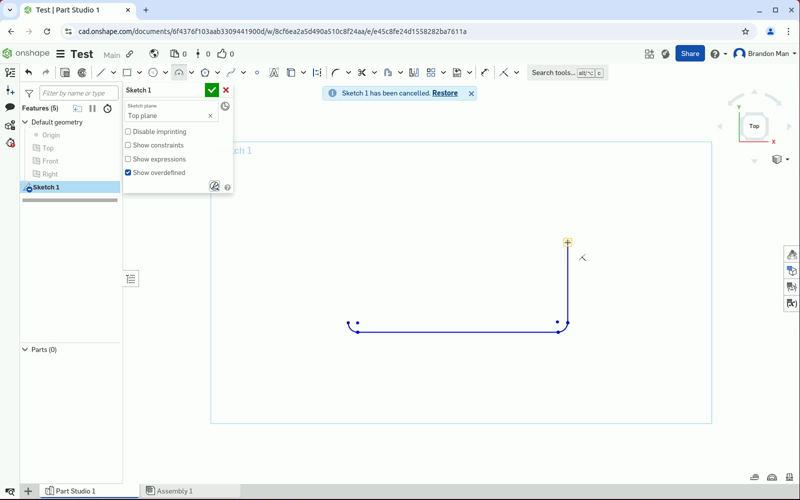
click(567, 242)
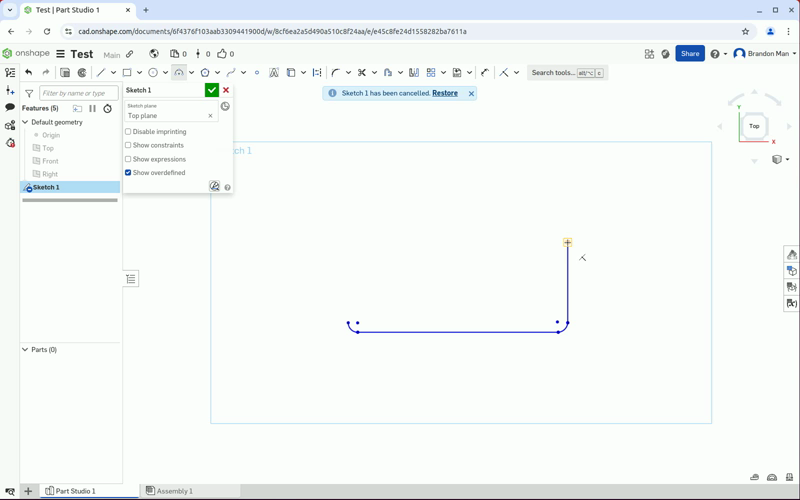
key_down(shift)
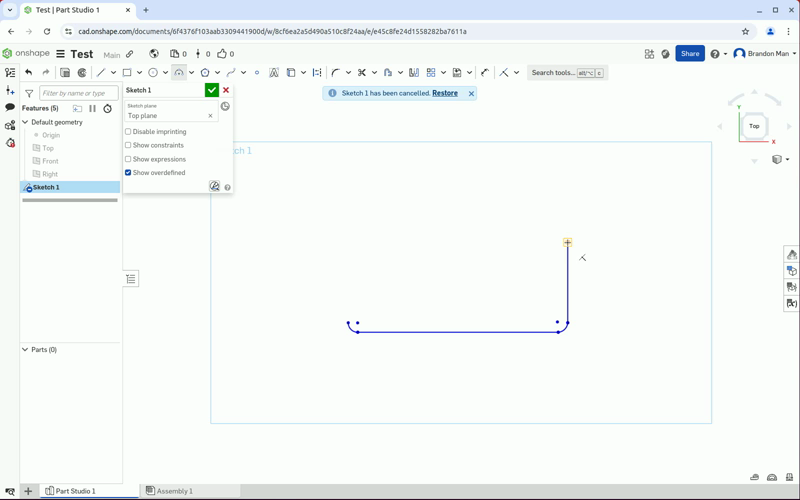
mouse_move(558, 232)
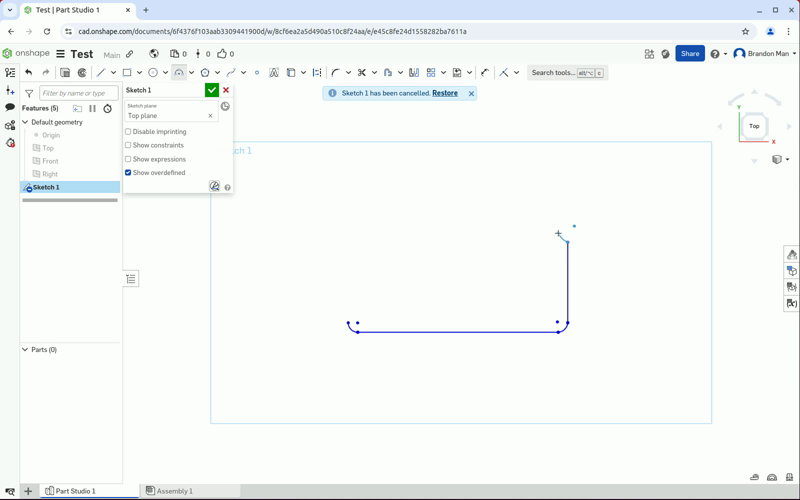
click(558, 232)
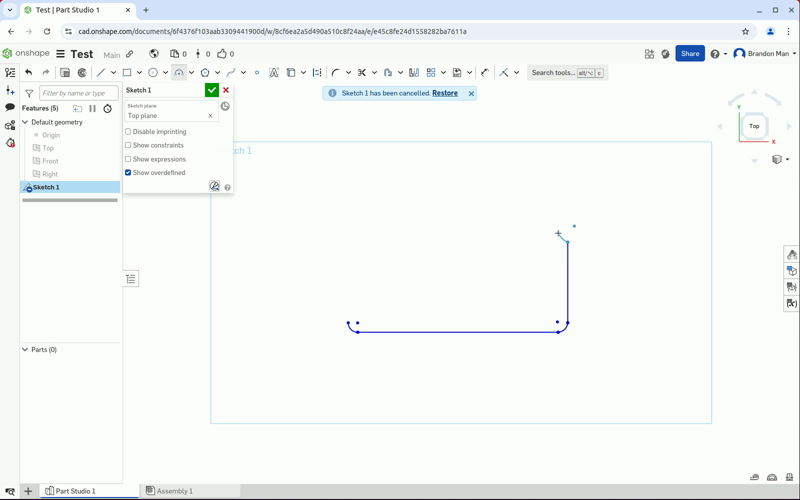
mouse_move(564, 235)
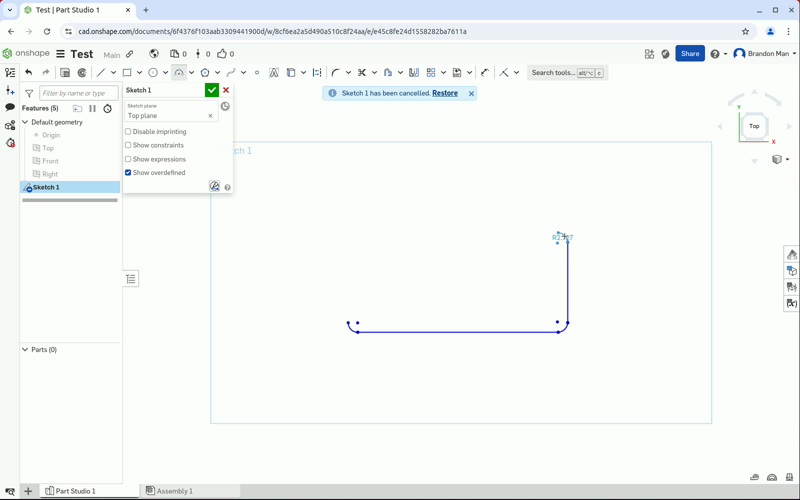
click(564, 235)
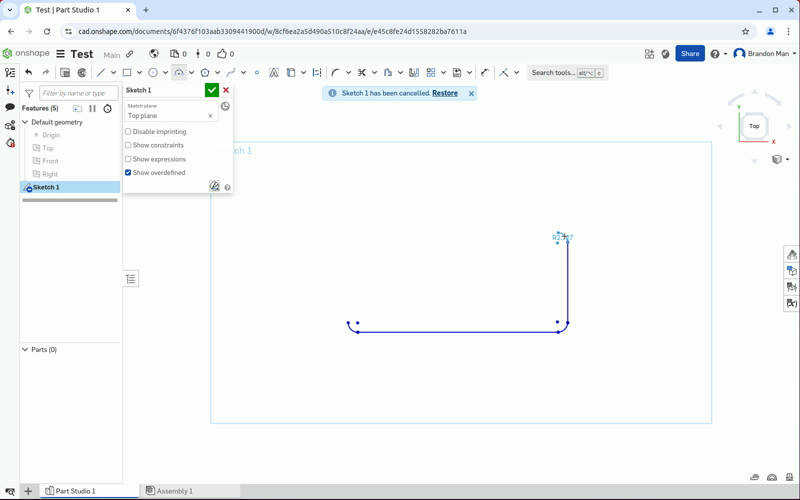
key_up(shift)
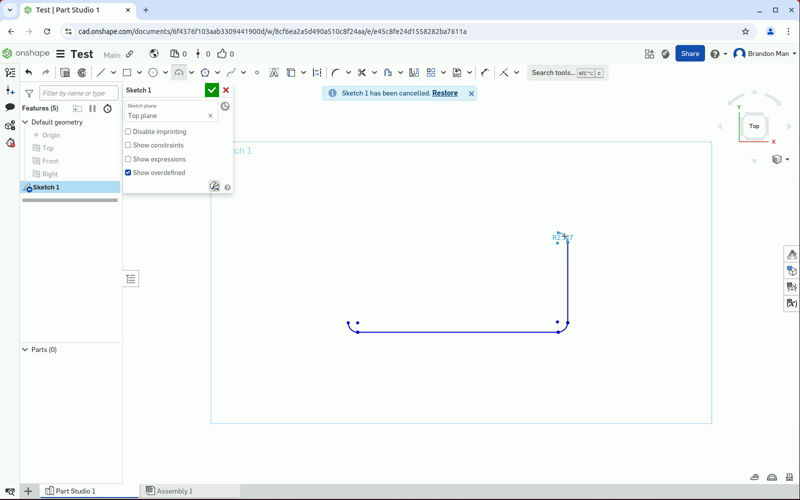
key(esc)
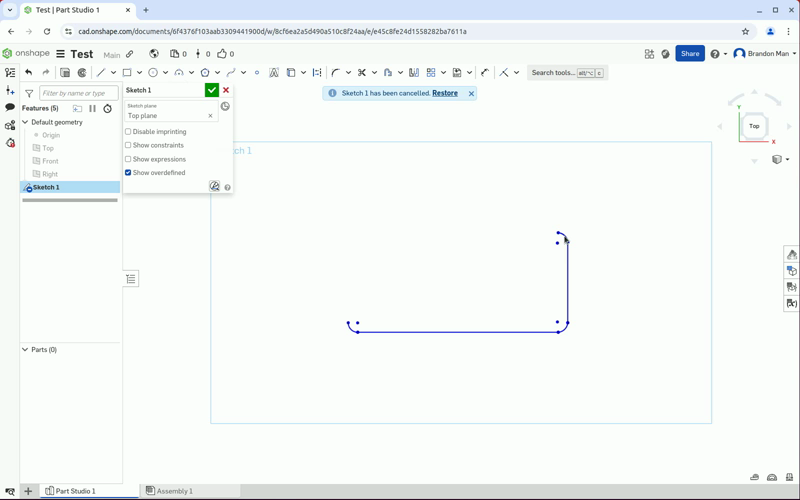
key(l)
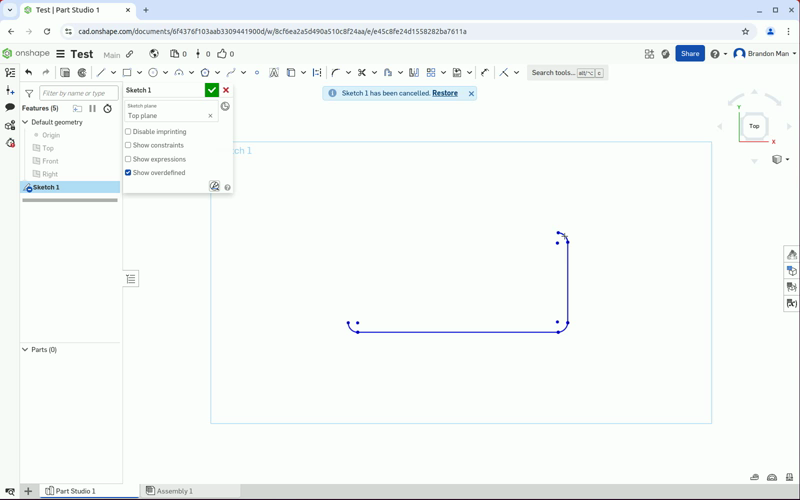
mouse_move(558, 232)
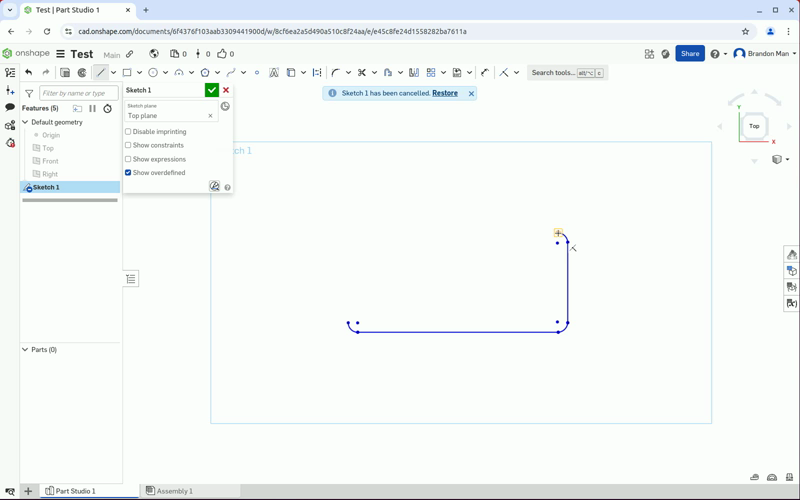
click(558, 232)
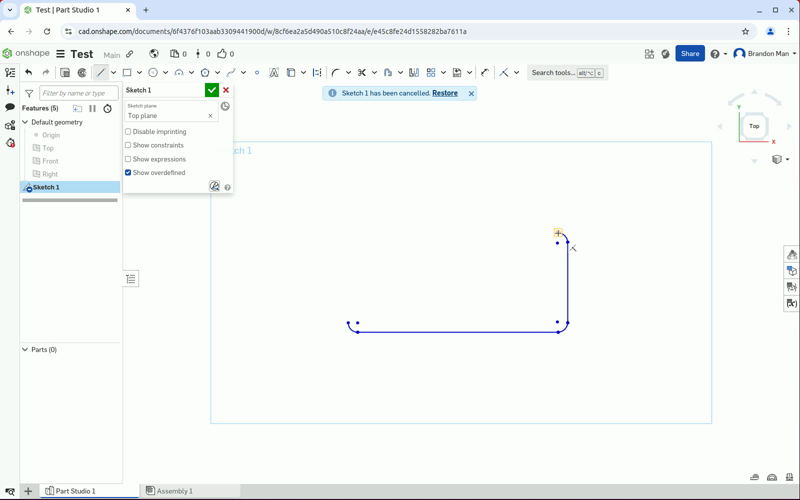
key_down(shift)
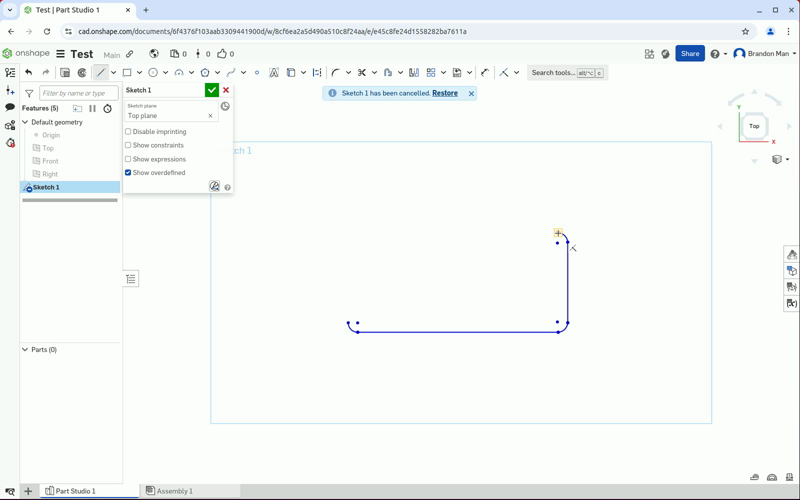
mouse_move(357, 232)
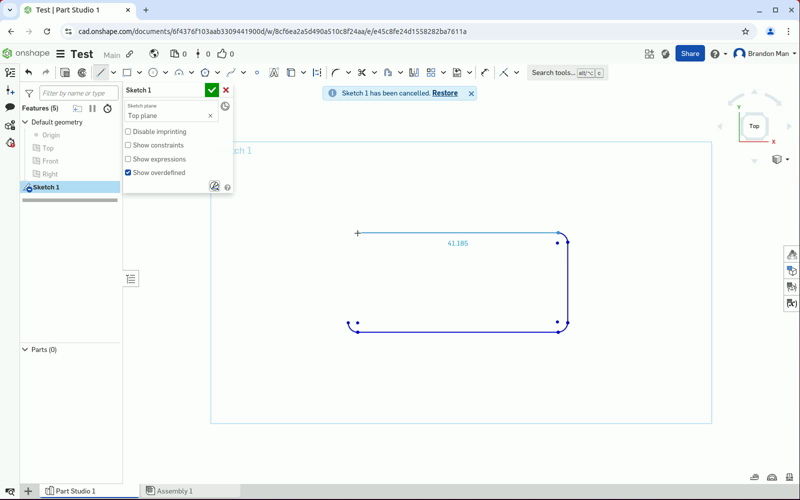
click(357, 232)
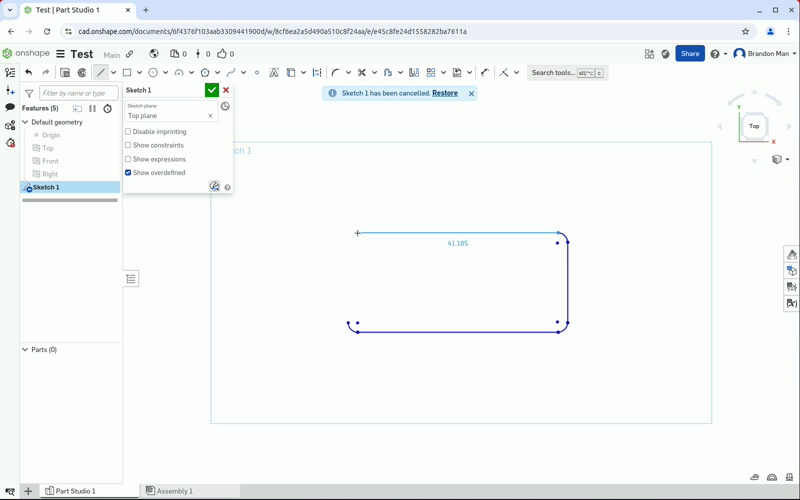
key_up(shift)
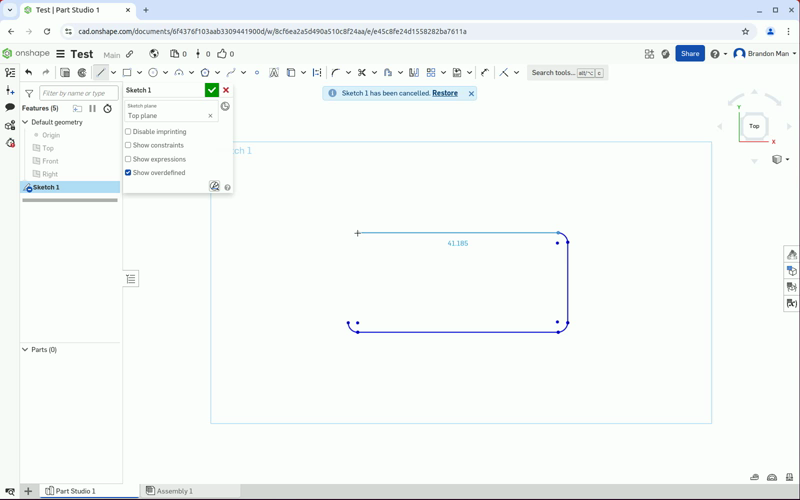
key(esc)
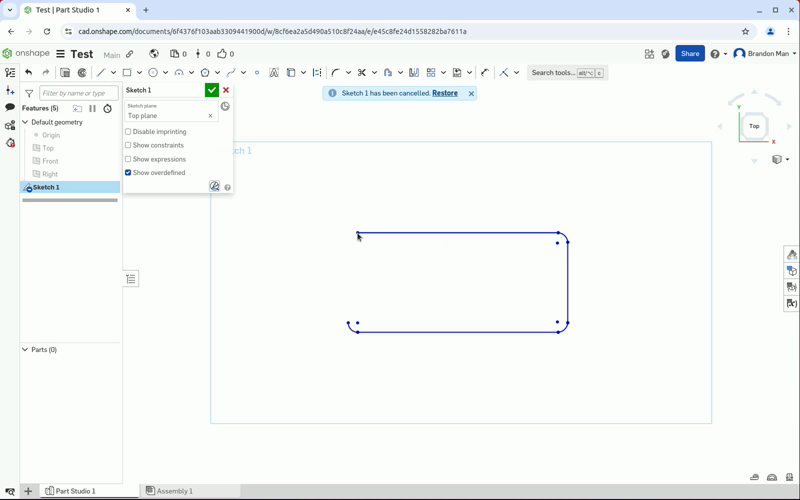
key(a)
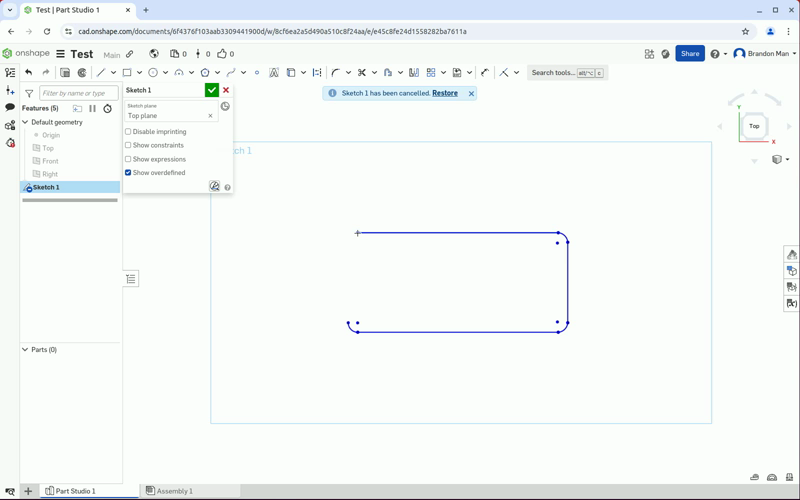
mouse_move(357, 232)
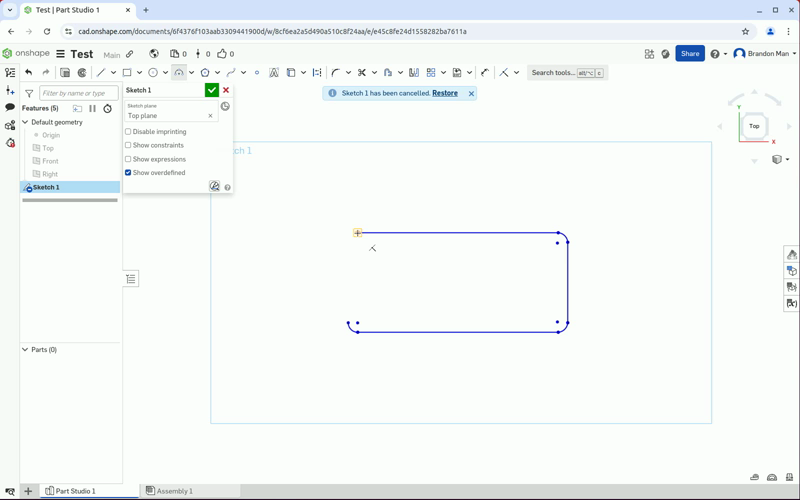
click(357, 232)
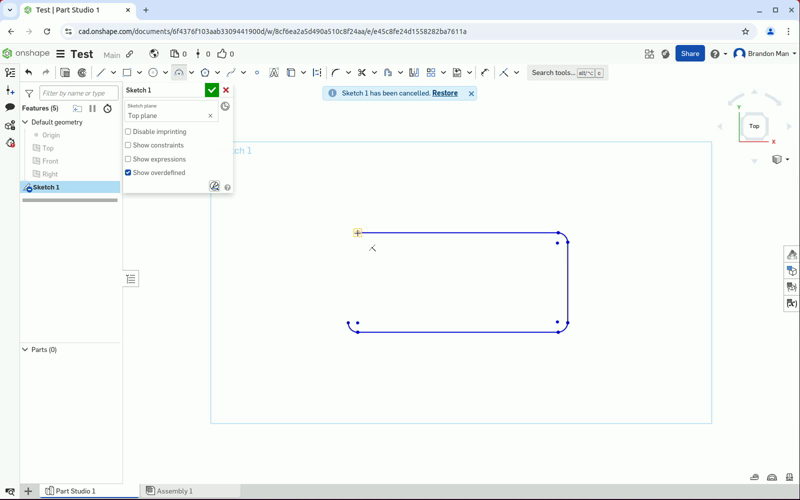
key_down(shift)
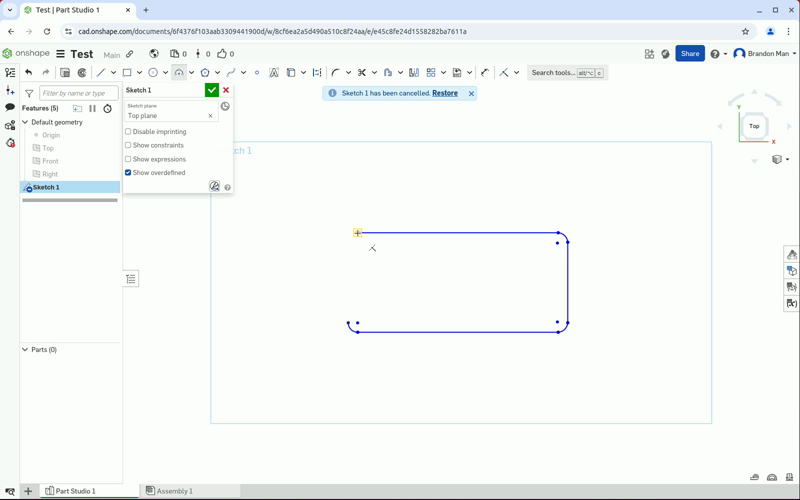
mouse_move(348, 242)
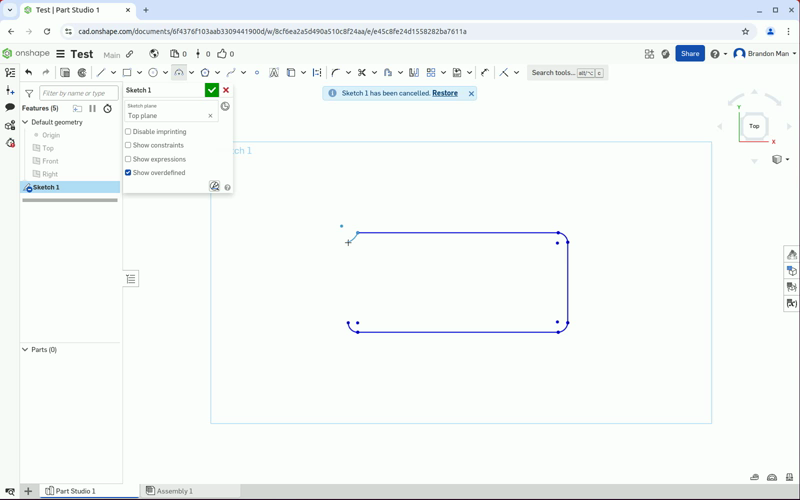
click(348, 242)
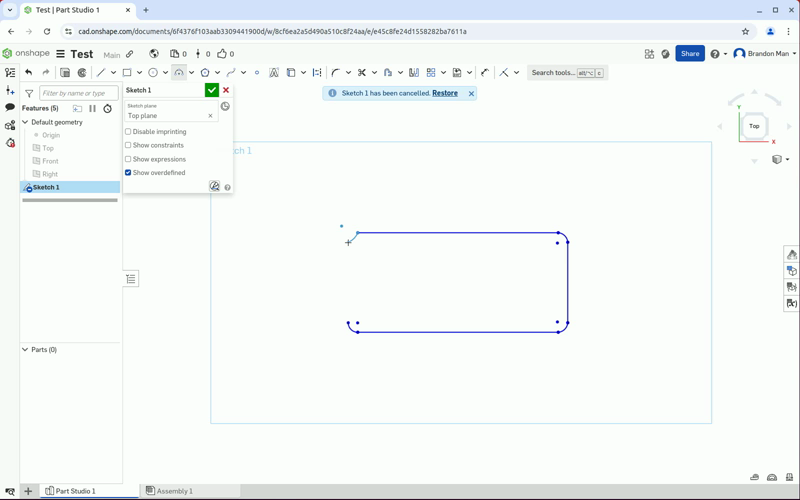
mouse_move(350, 235)
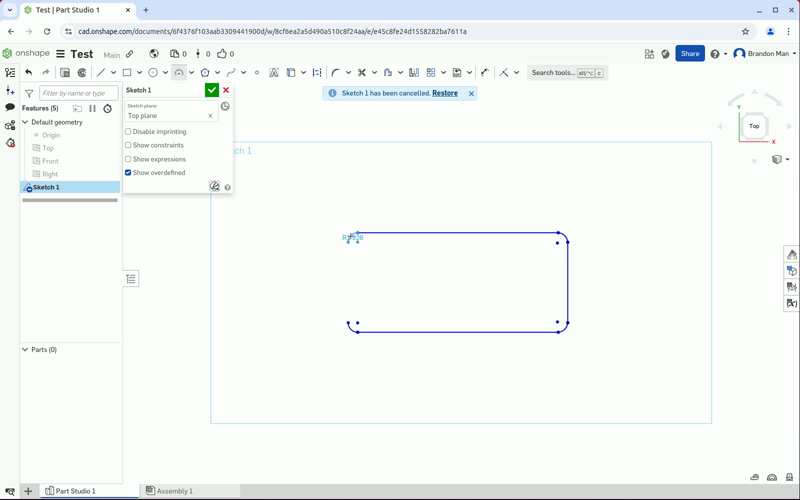
click(350, 235)
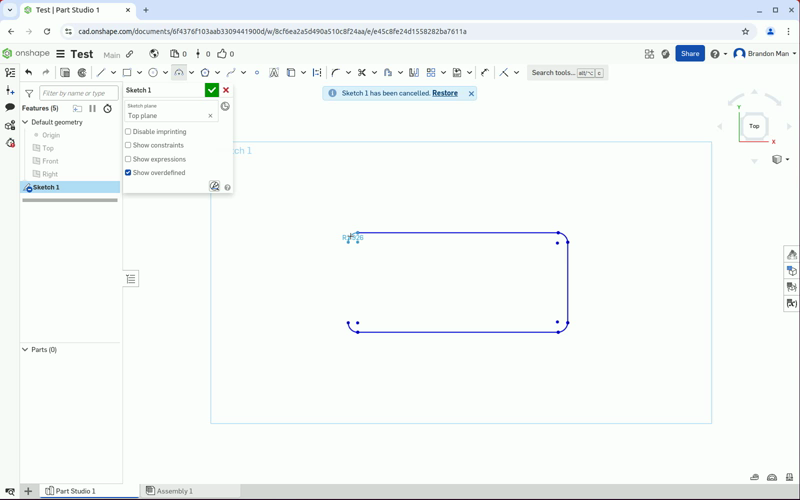
key_up(shift)
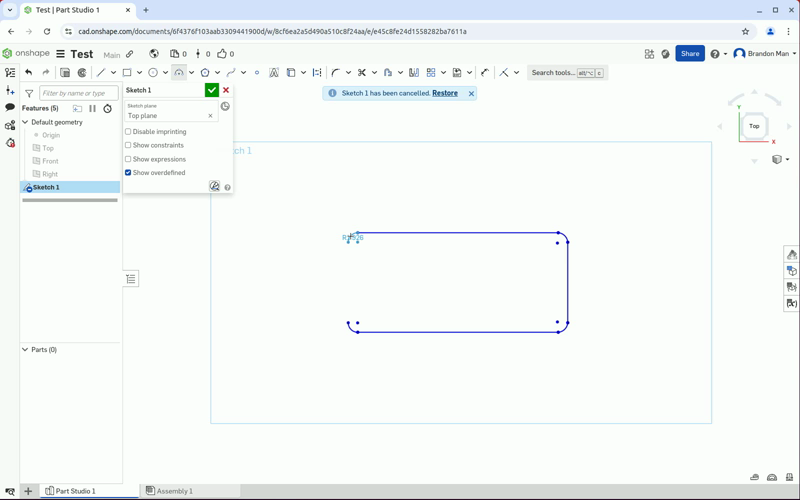
key(esc)
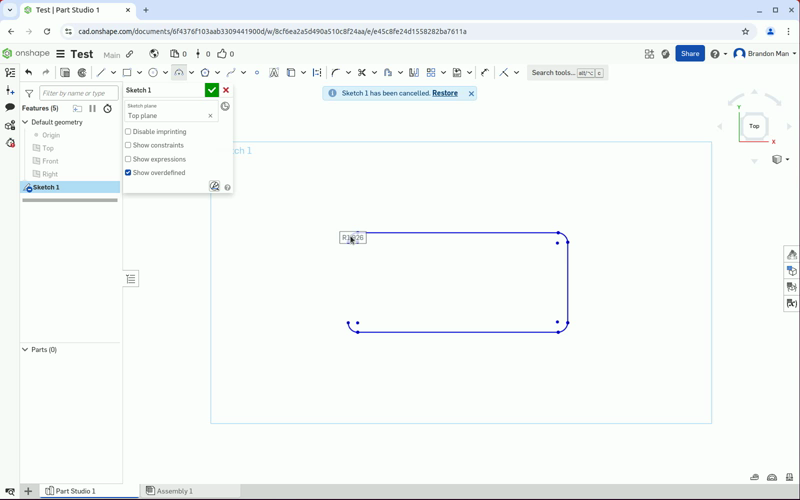
key(l)
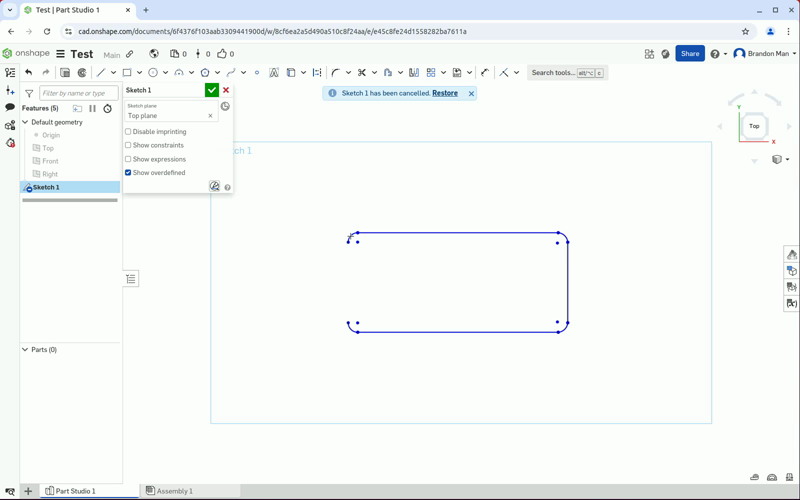
mouse_move(348, 242)
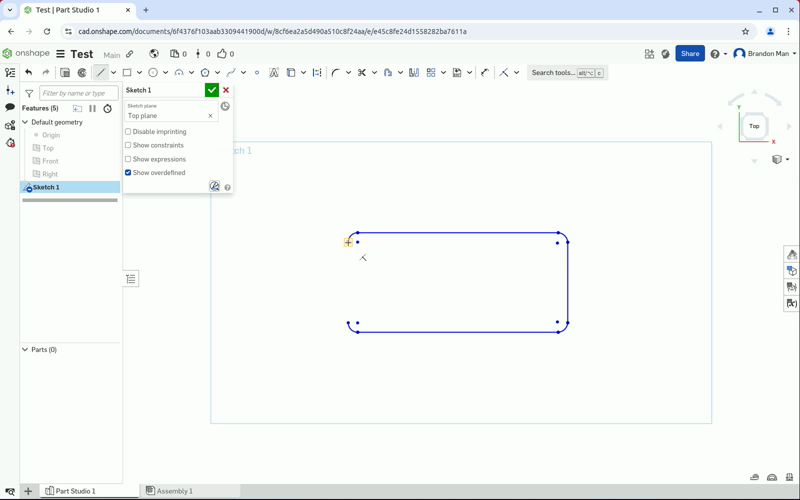
click(348, 242)
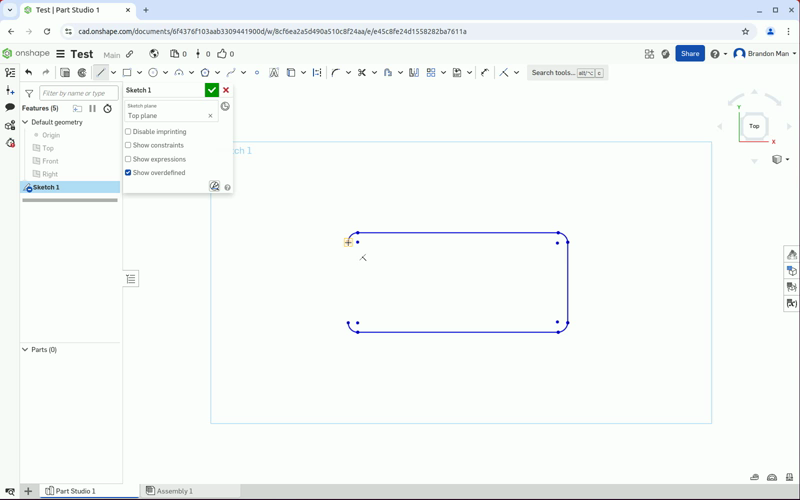
key_down(shift)
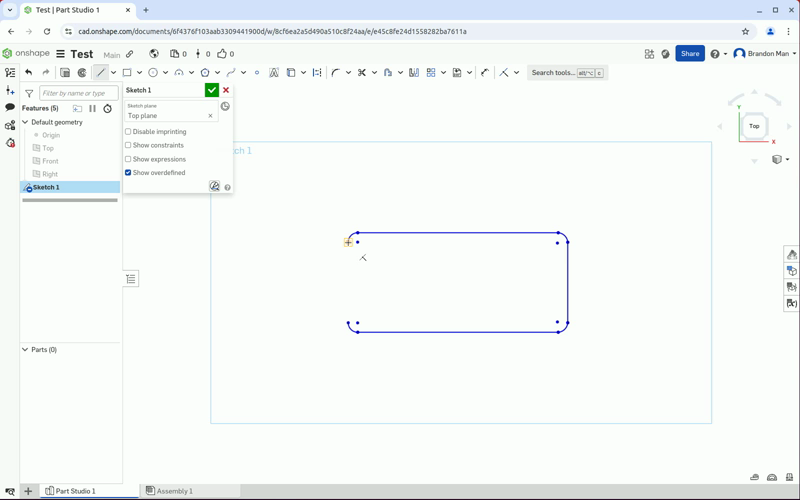
mouse_move(378, 242)
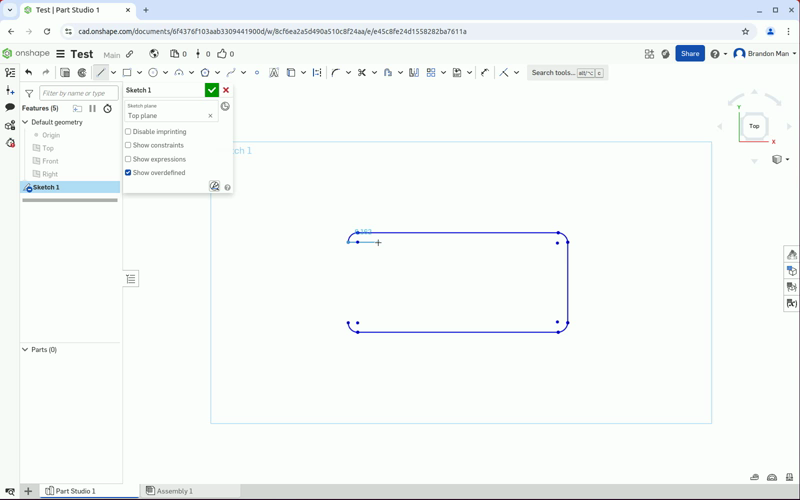
mouse_move(348, 253)
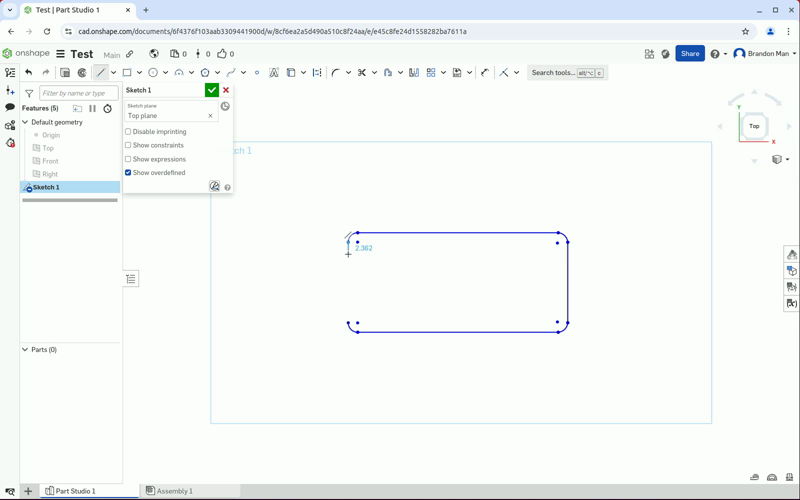
click(348, 253)
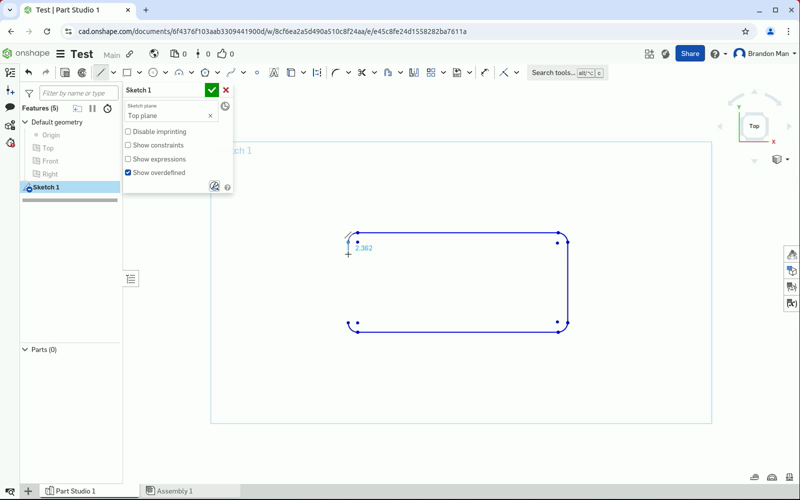
key_up(shift)
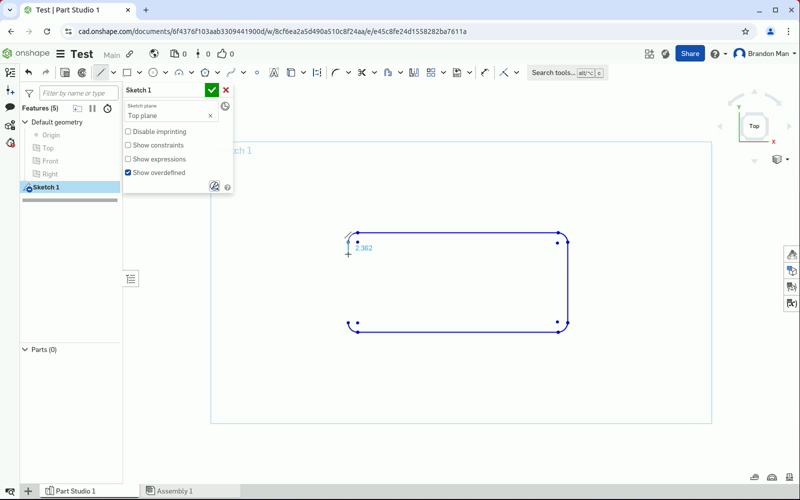
key(esc)
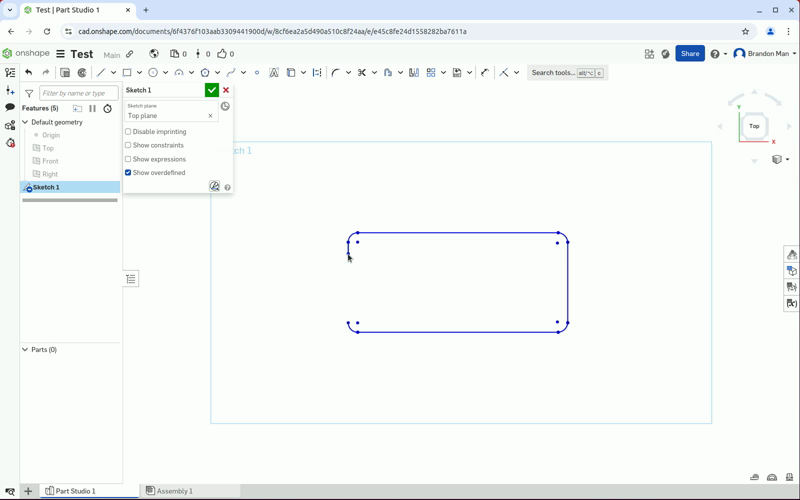
key(a)
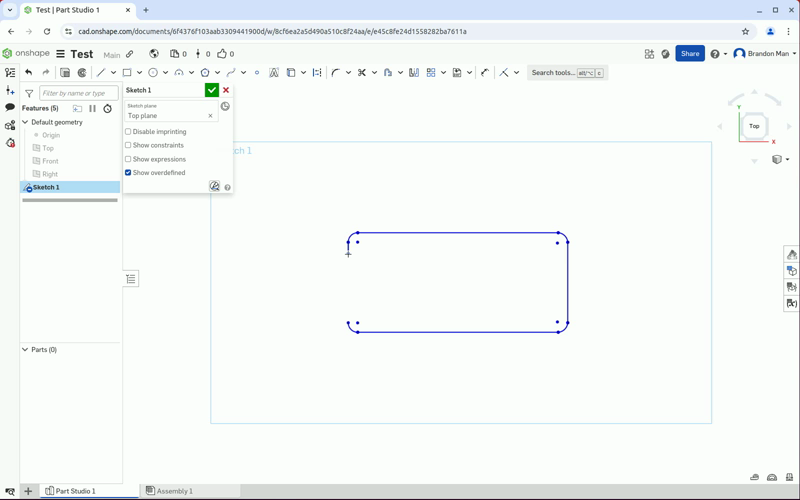
mouse_move(348, 253)
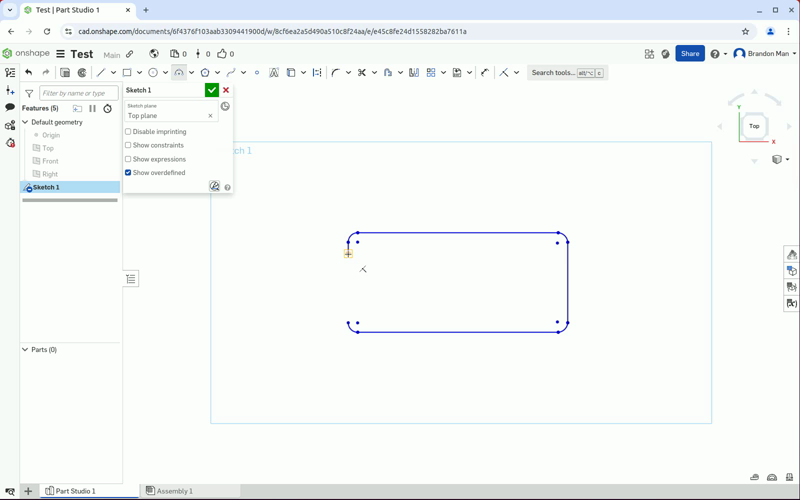
click(348, 253)
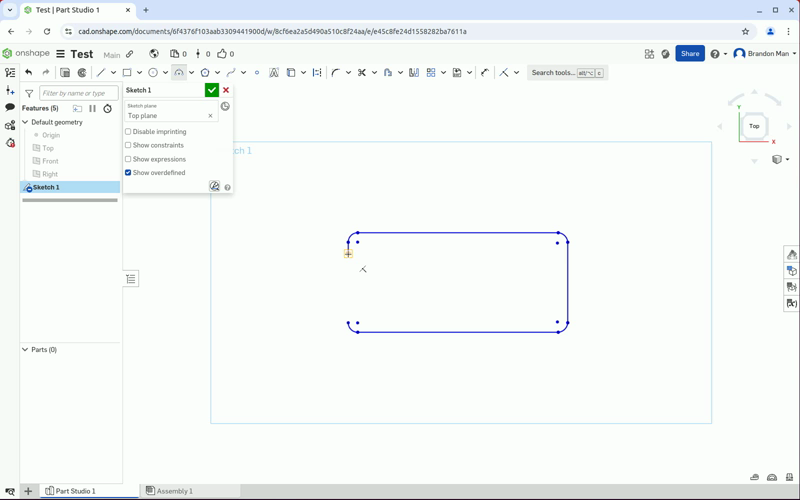
key_down(shift)
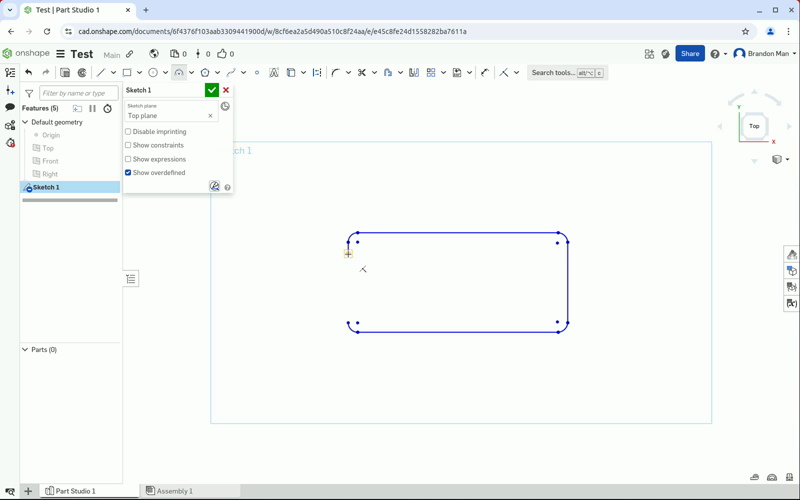
mouse_move(348, 290)
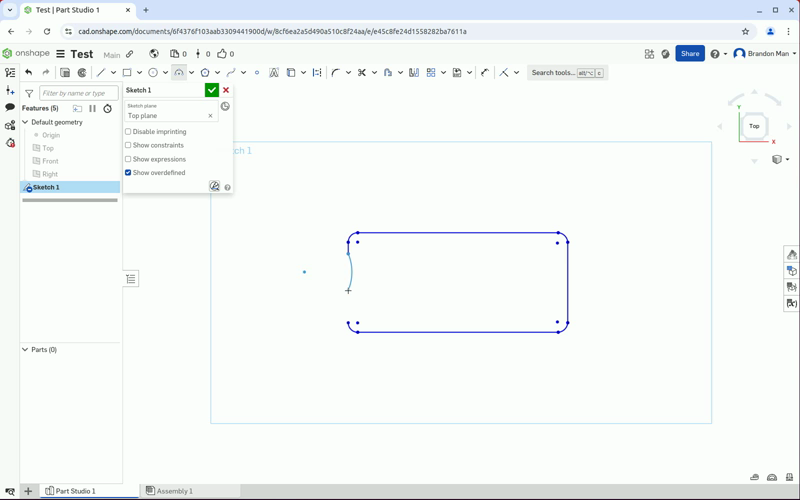
click(348, 290)
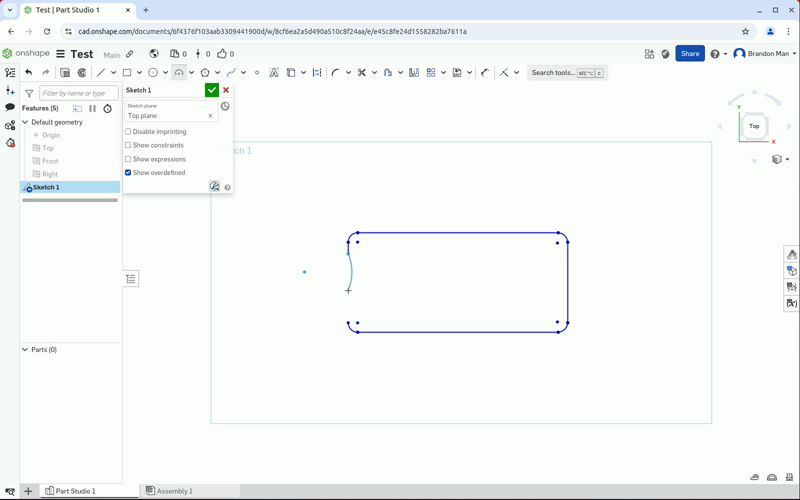
mouse_move(369, 272)
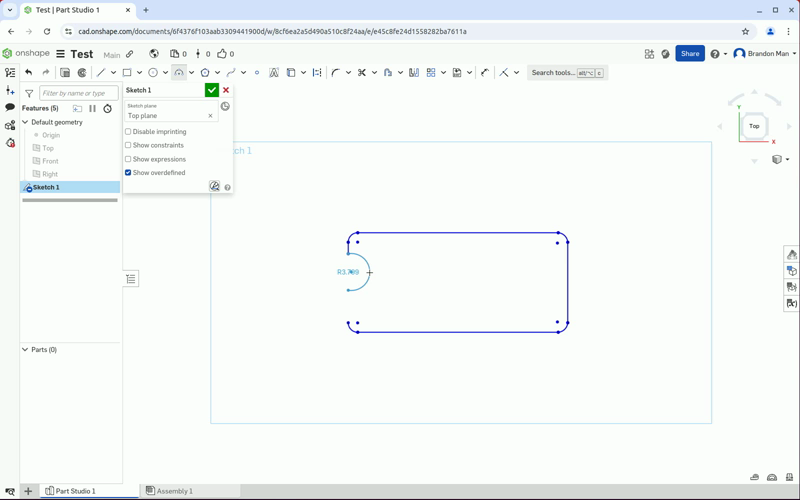
click(369, 272)
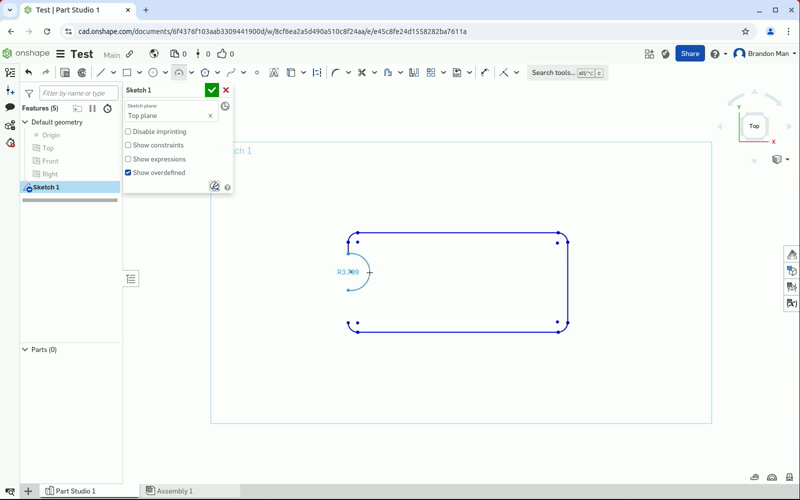
key_up(shift)
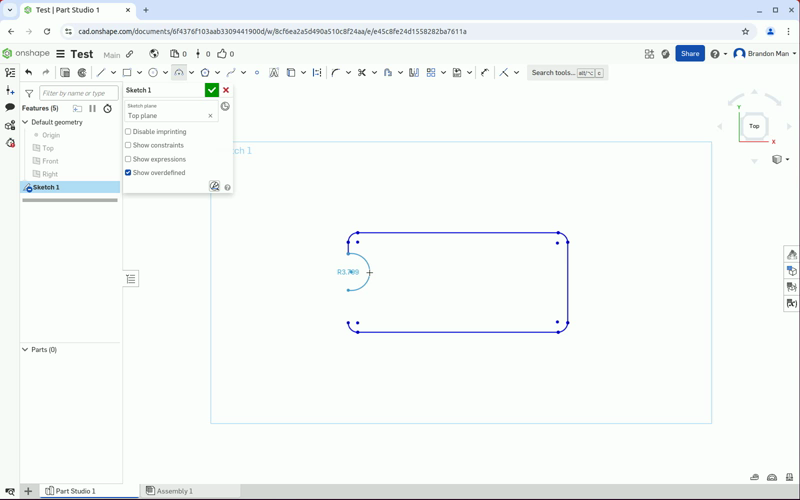
key(esc)
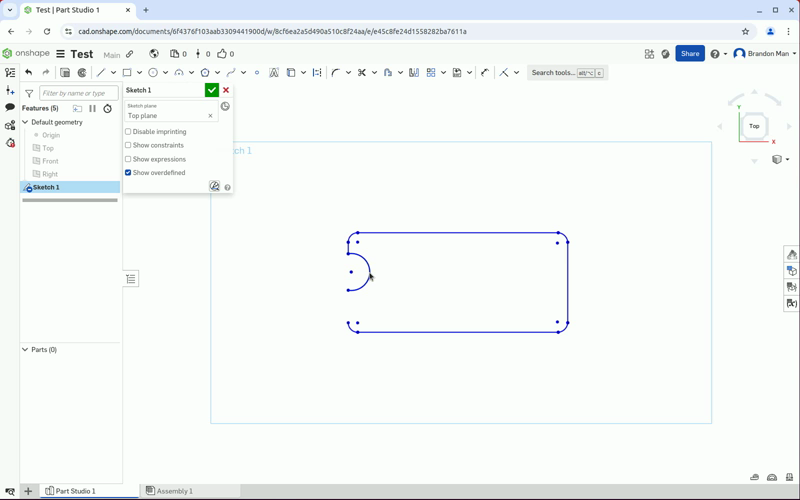
key(l)
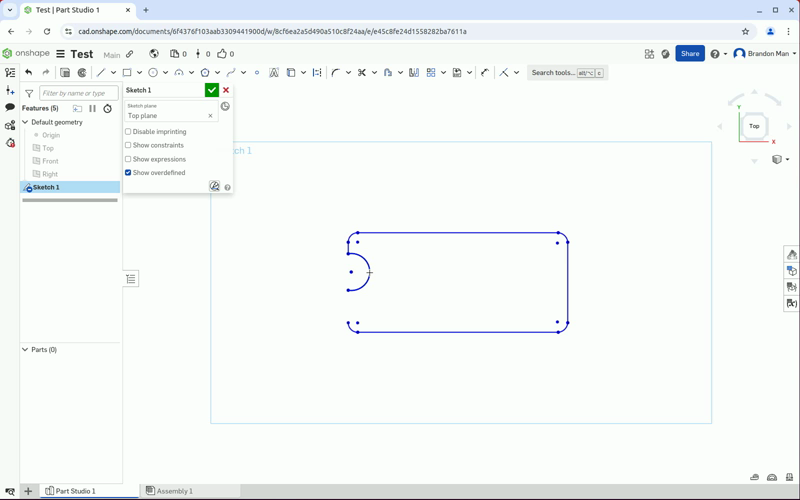
mouse_move(348, 290)
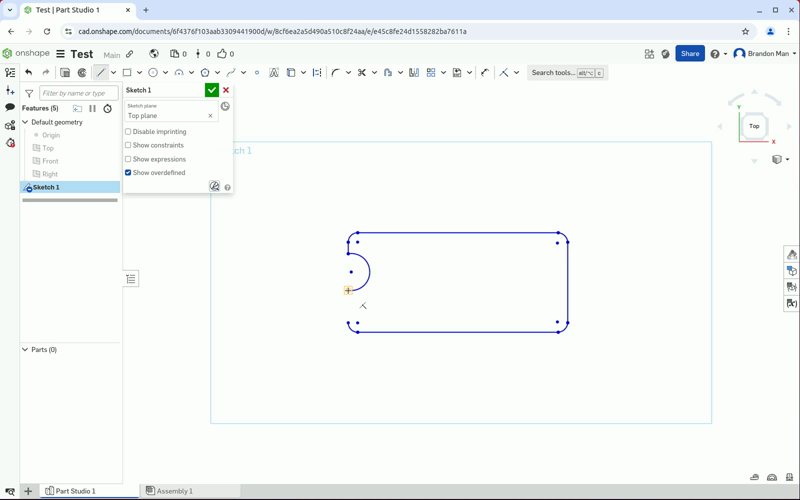
click(348, 290)
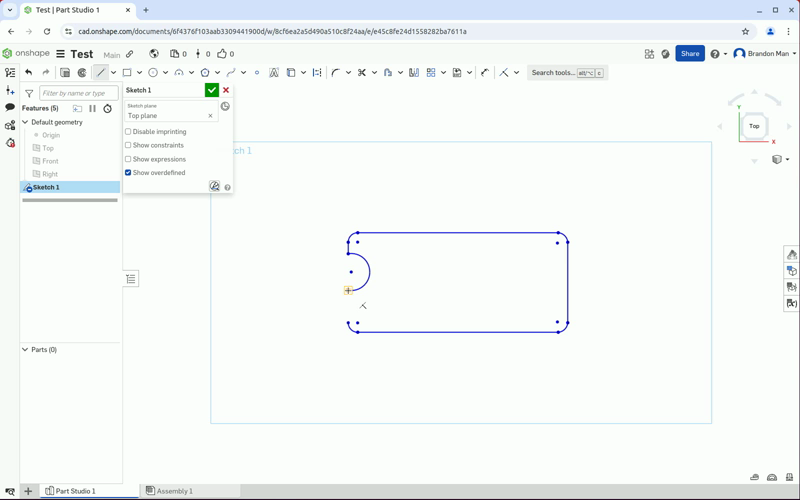
mouse_move(378, 290)
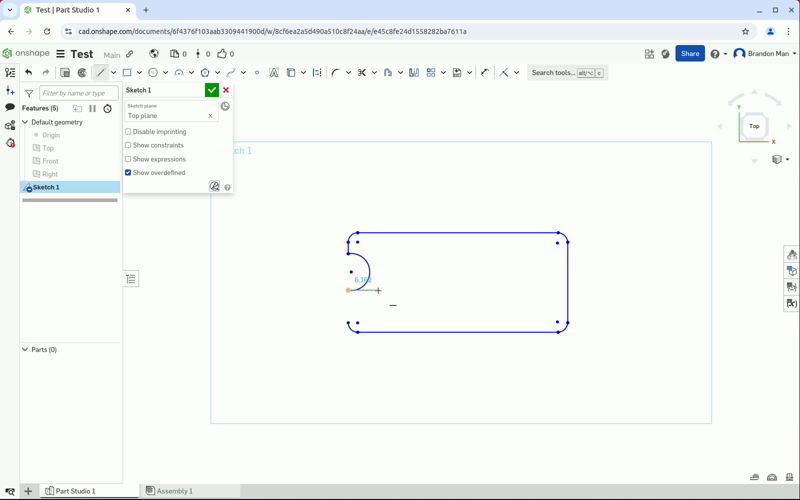
key_down(shift)
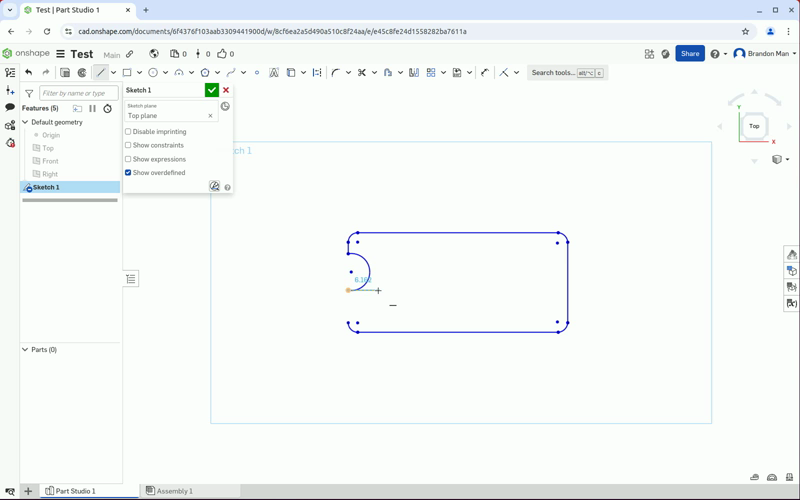
mouse_move(348, 322)
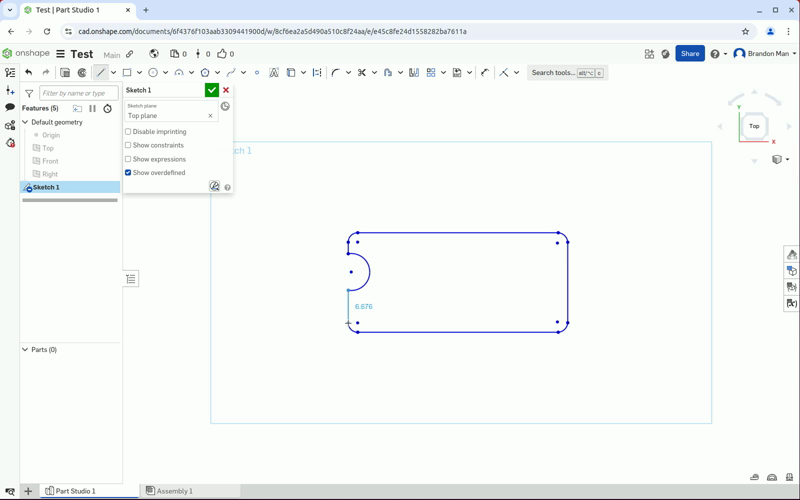
key_up(shift)
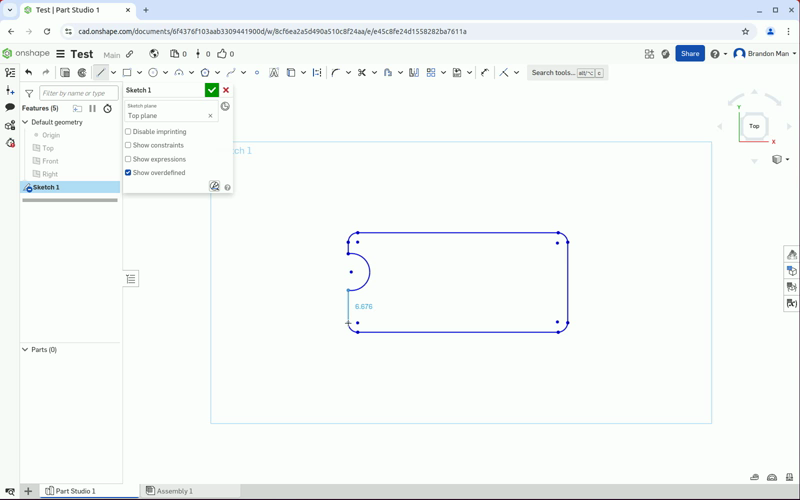
click(348, 322)
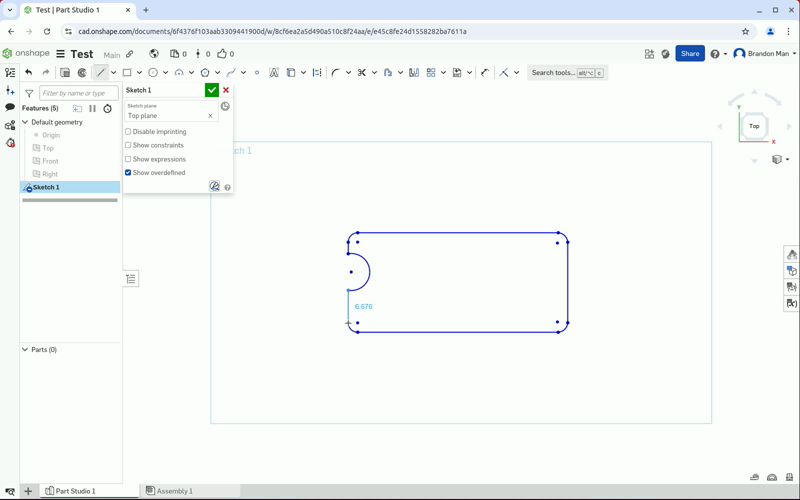
key(esc)
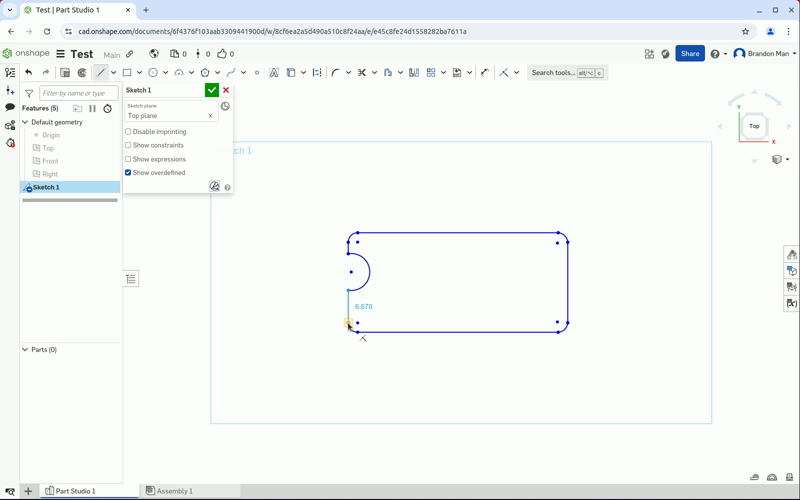
key(c)
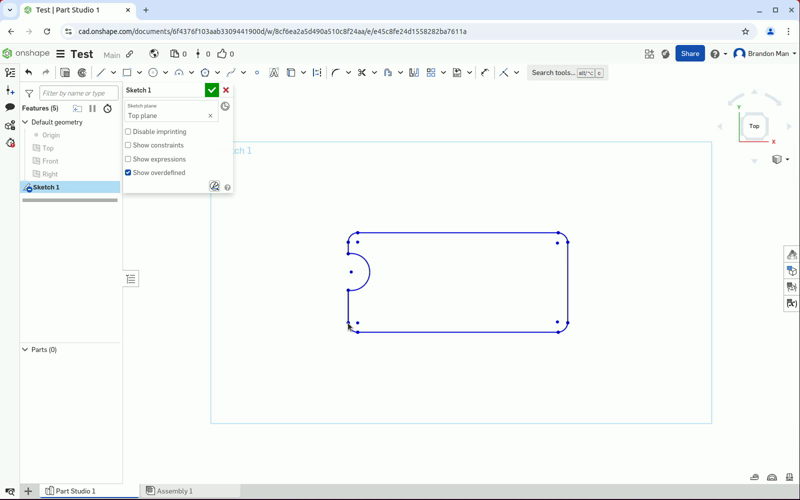
key_down(shift)
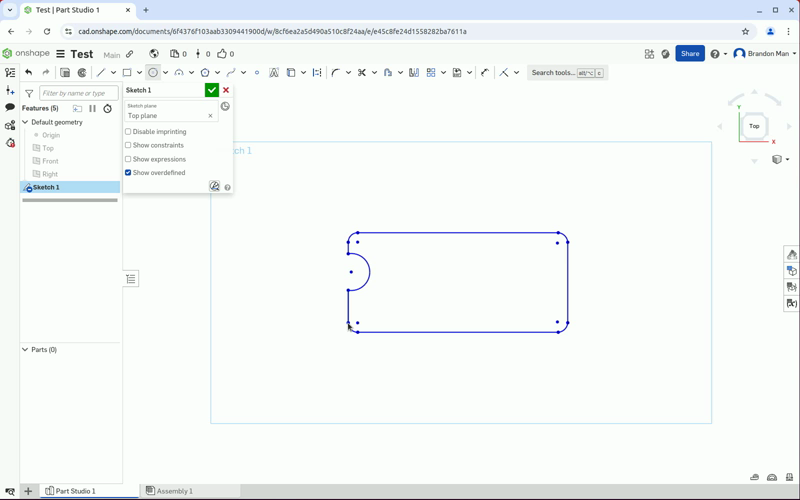
mouse_move(357, 322)
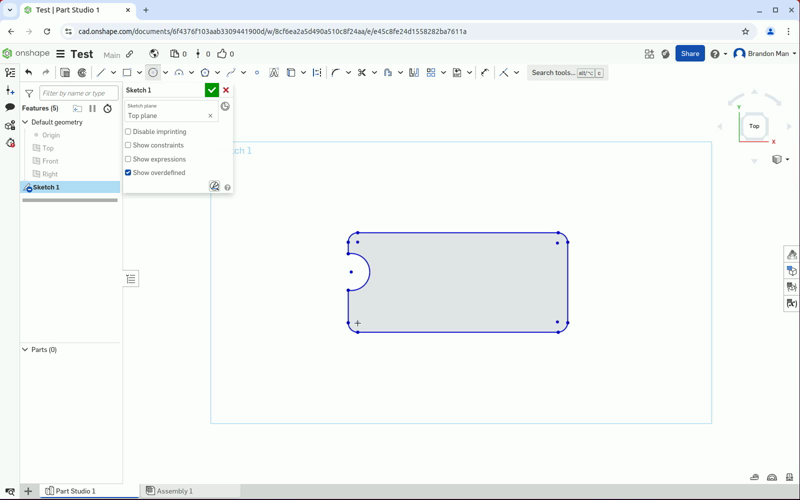
click(357, 322)
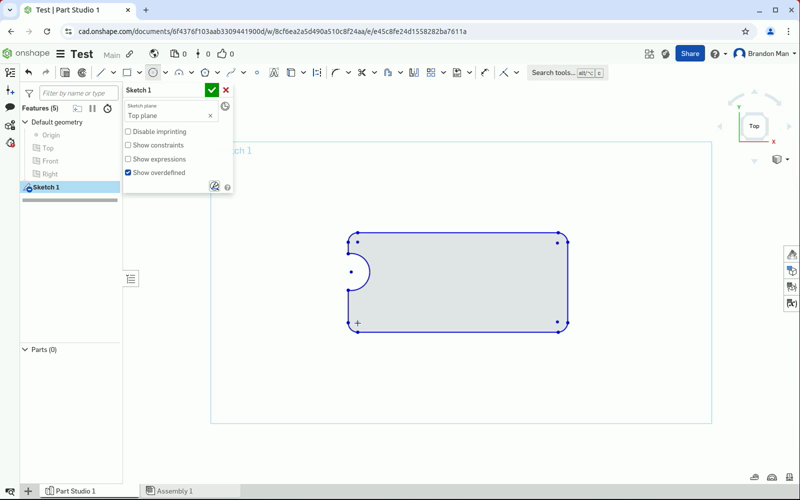
key_up(shift)
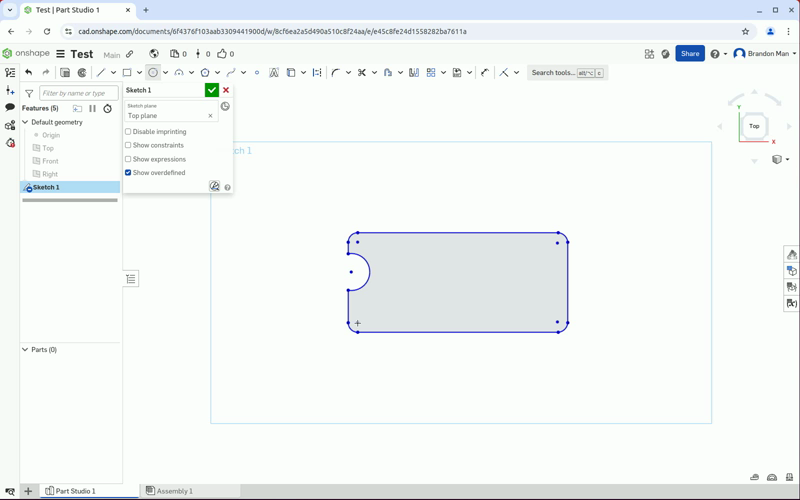
mouse_move(359, 322)
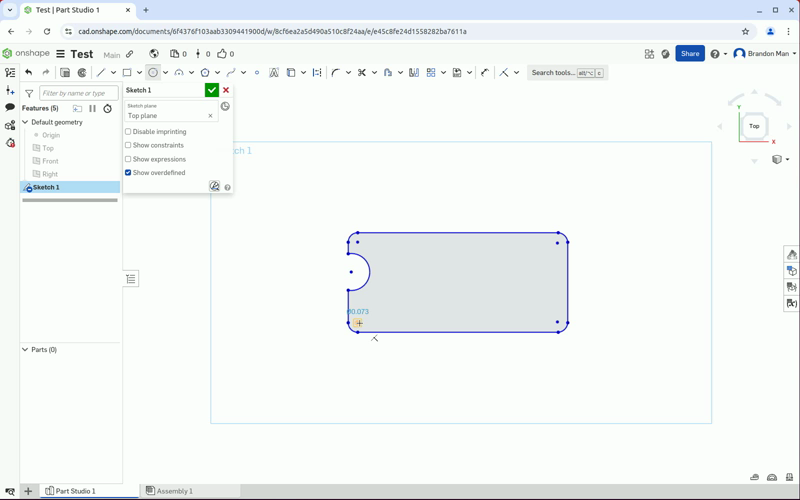
scroll(6)
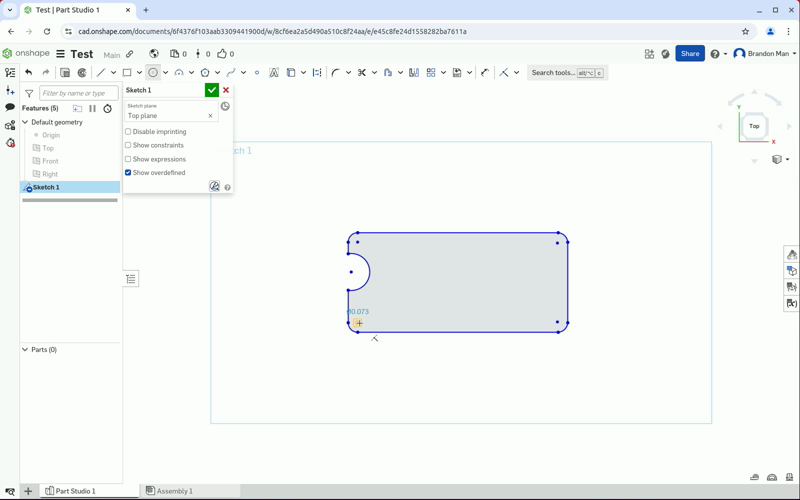
scroll(6)
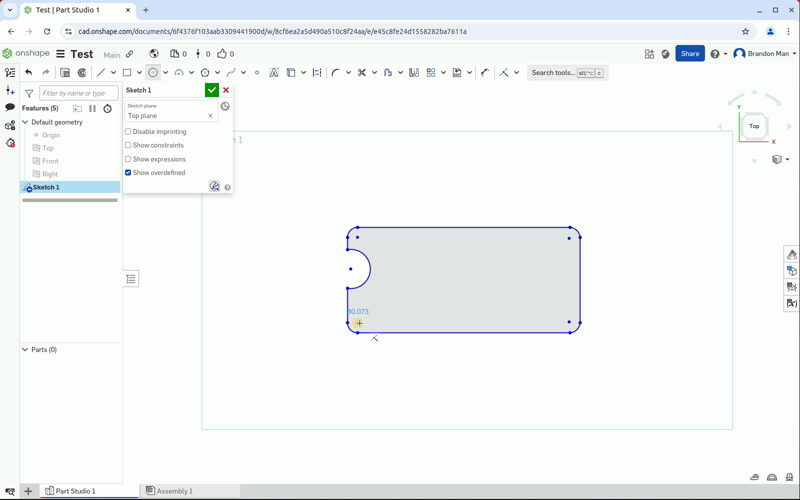
scroll(6)
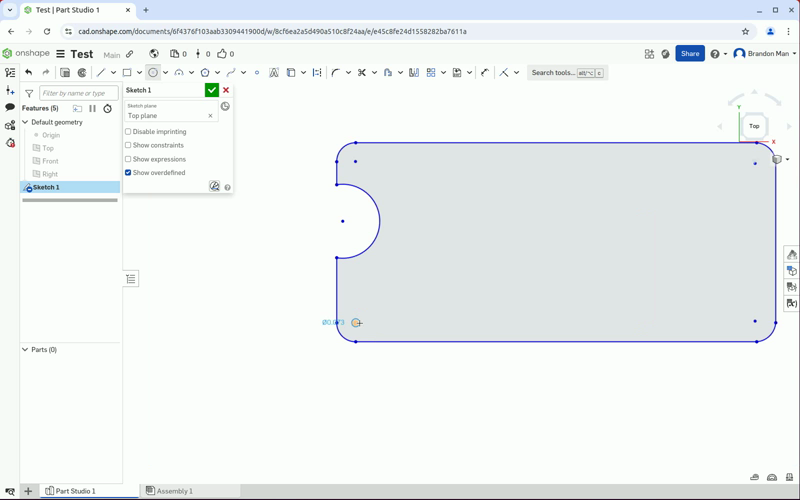
scroll(6)
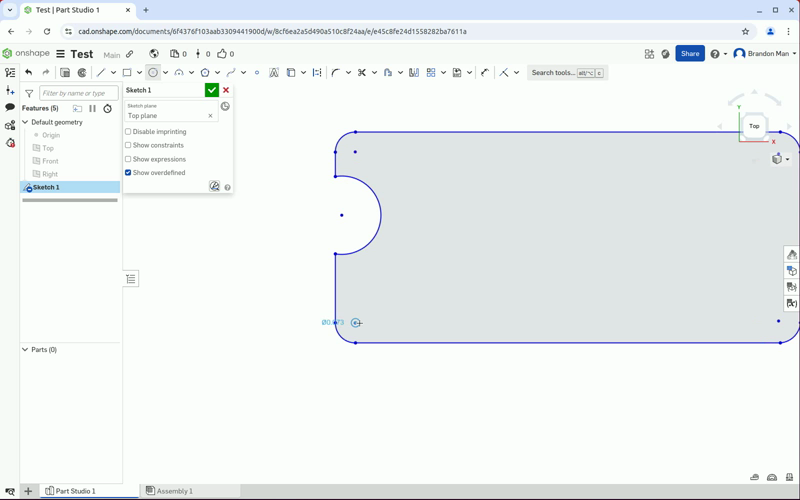
scroll(6)
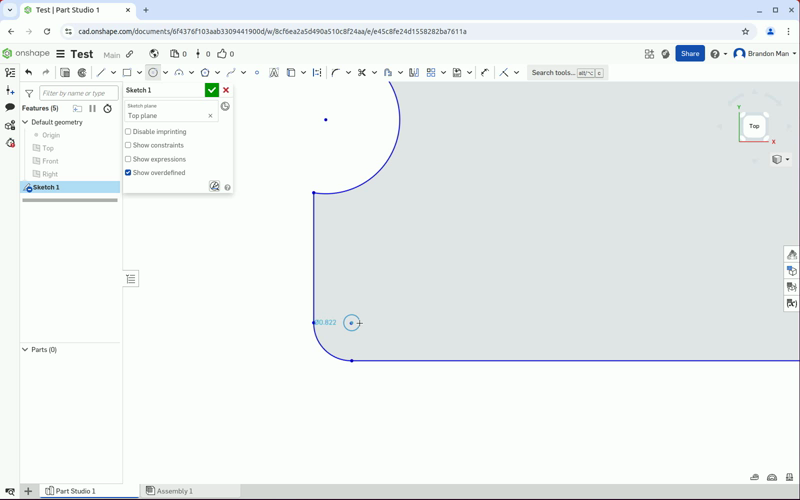
scroll(6)
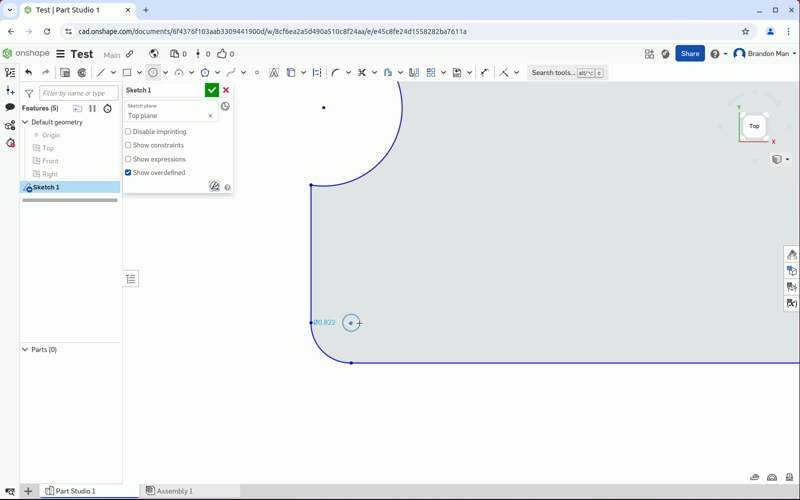
scroll(6)
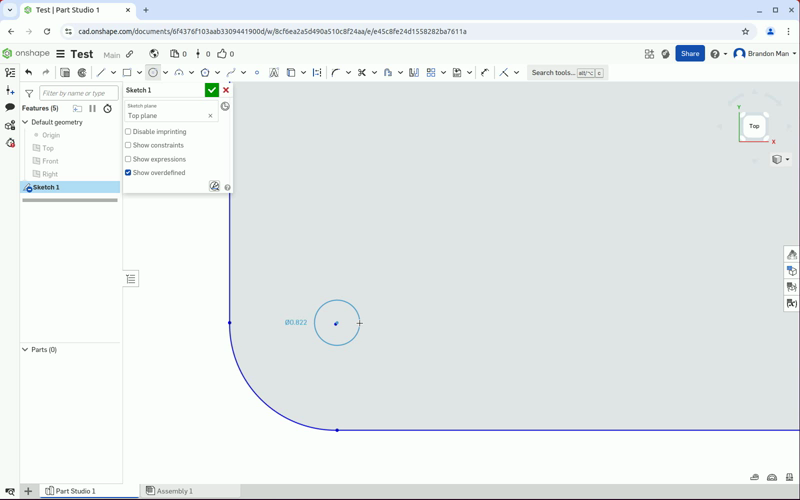
click(359, 322)
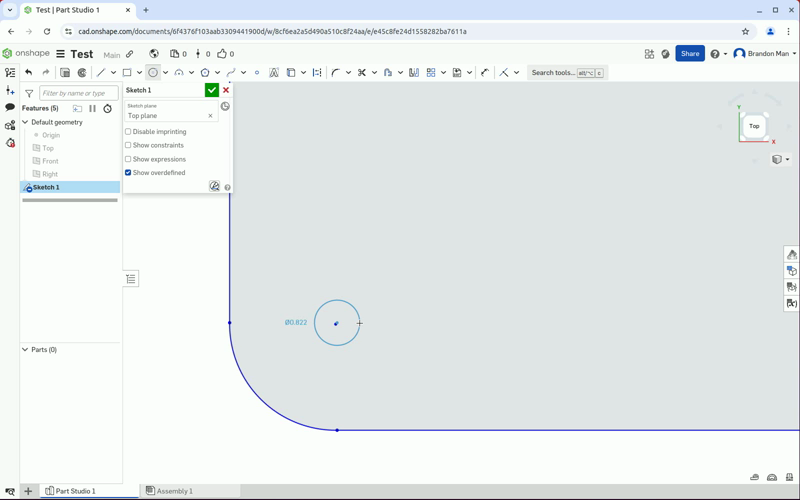
scroll(-6)
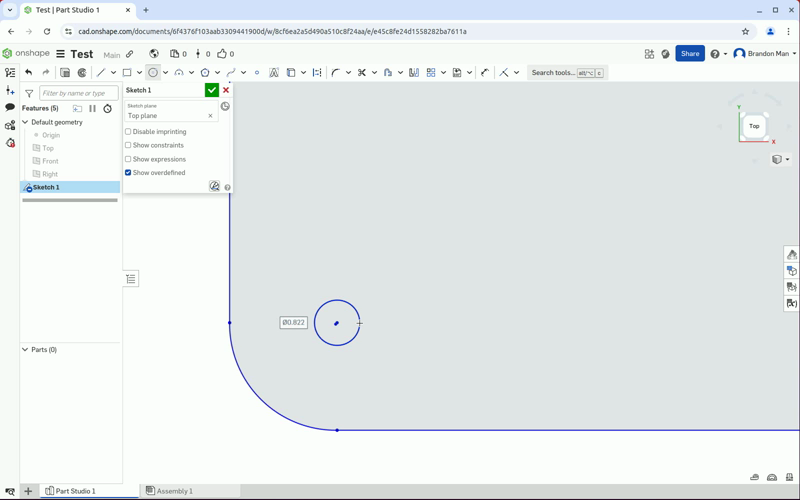
scroll(-6)
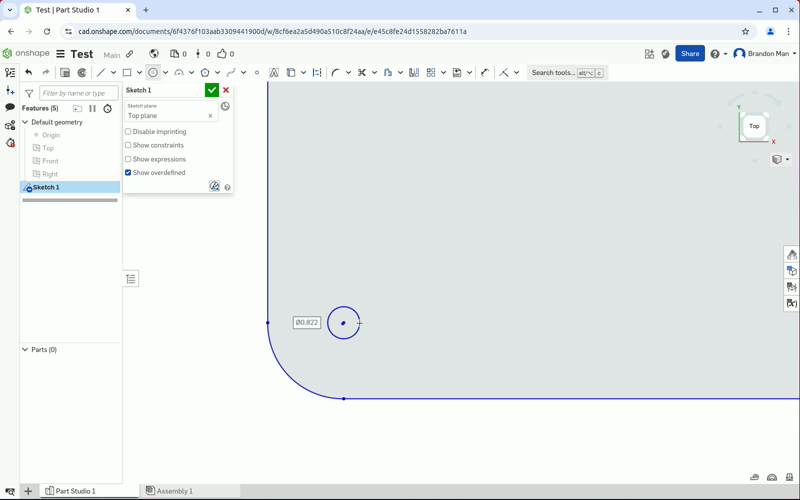
scroll(-6)
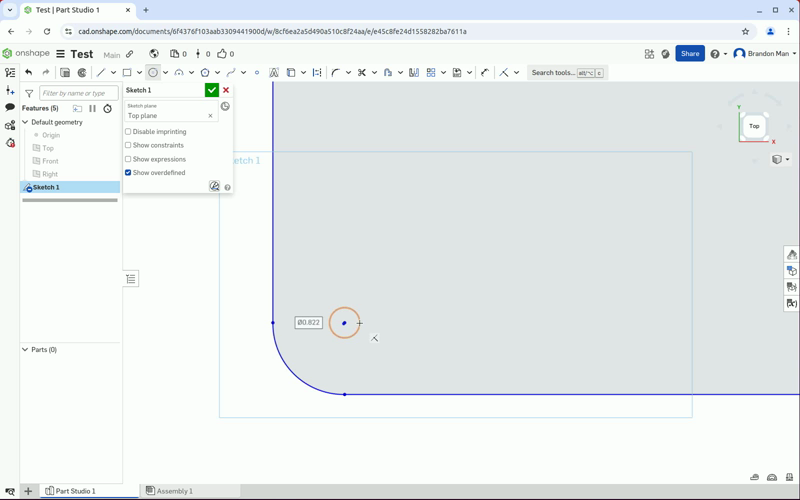
scroll(-6)
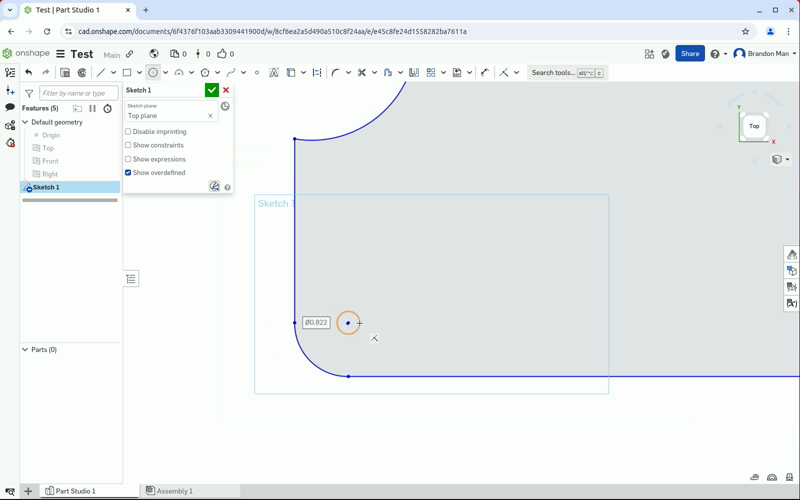
scroll(-6)
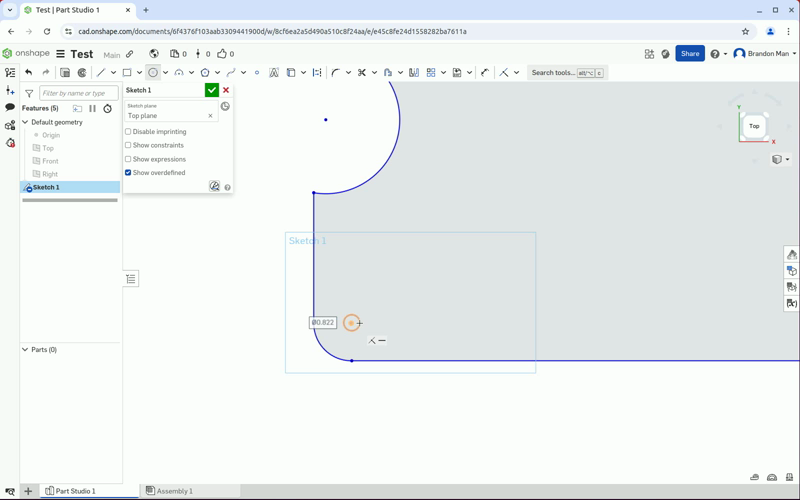
scroll(-6)
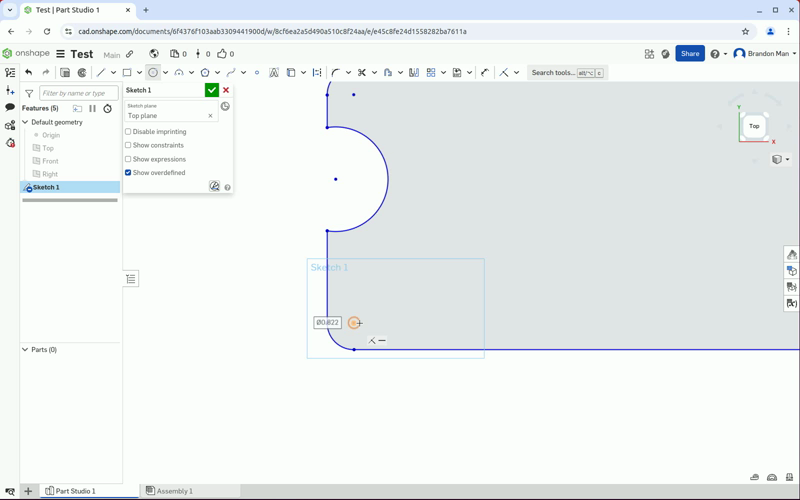
scroll(-6)
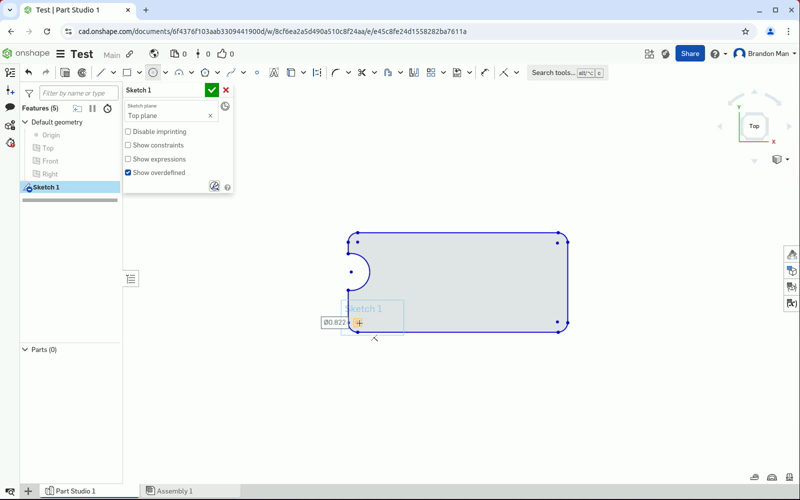
key(esc)
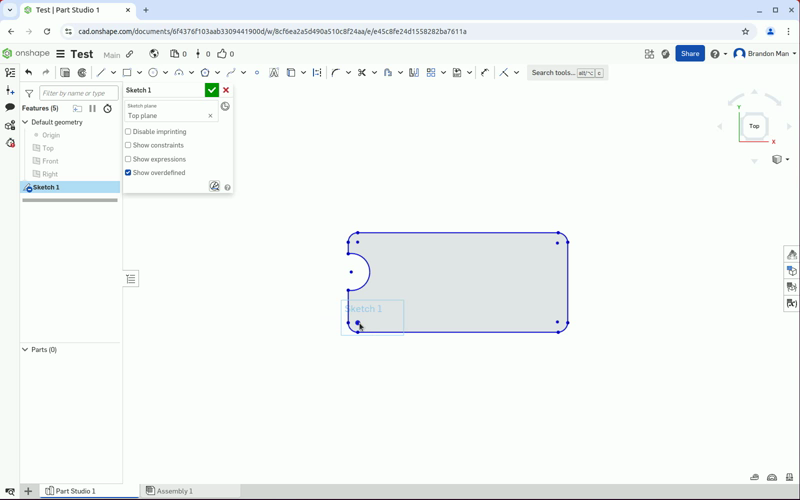
key(c)
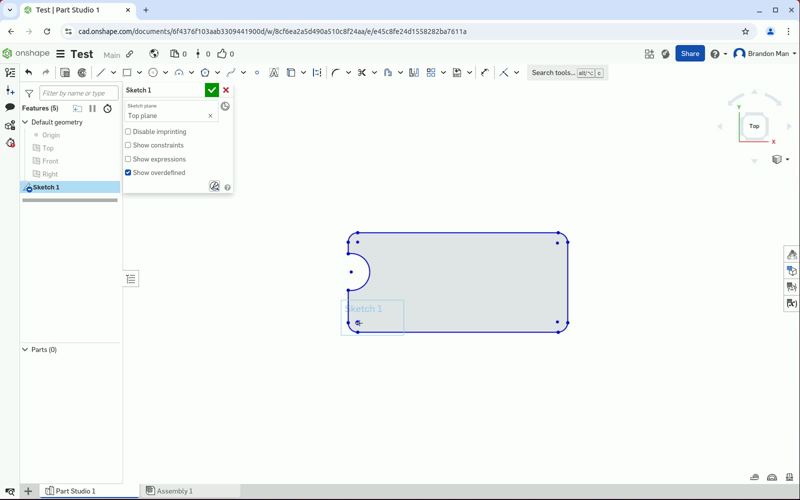
key_down(shift)
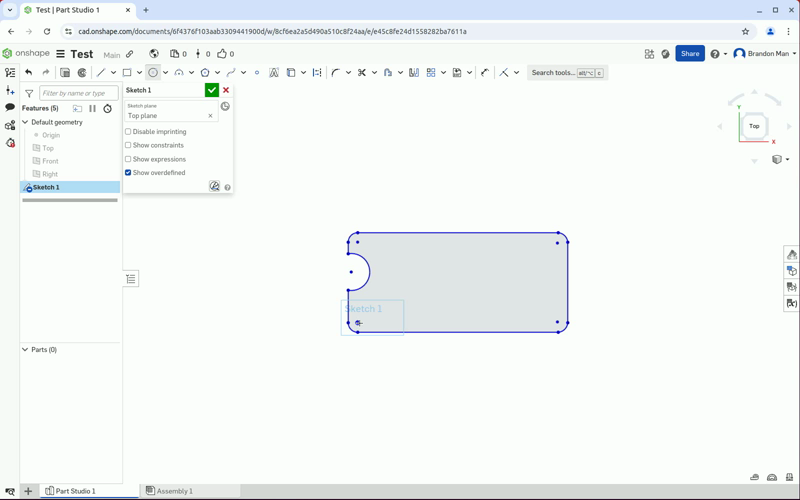
mouse_move(357, 242)
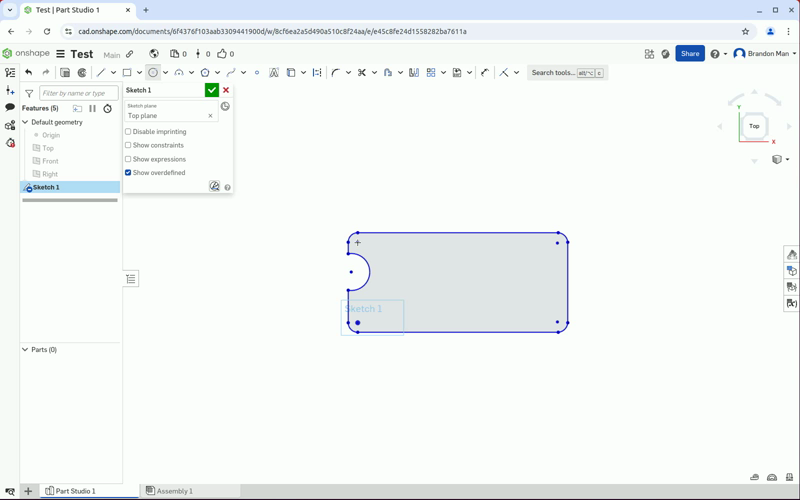
click(357, 242)
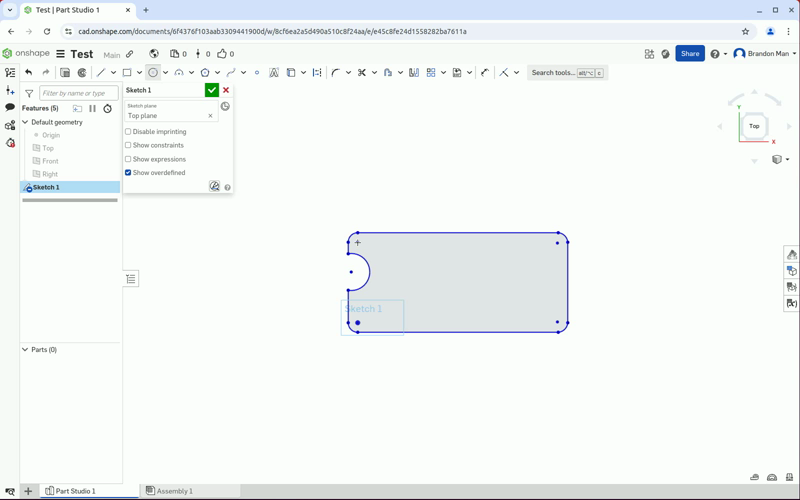
key_up(shift)
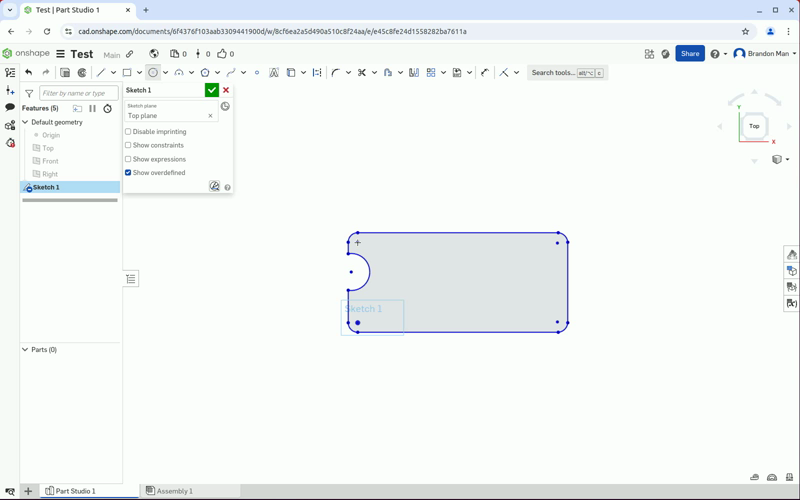
mouse_move(359, 242)
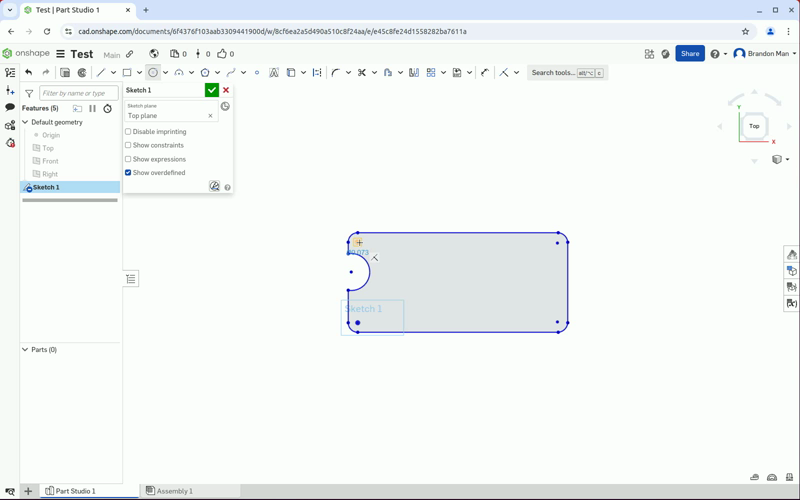
scroll(6)
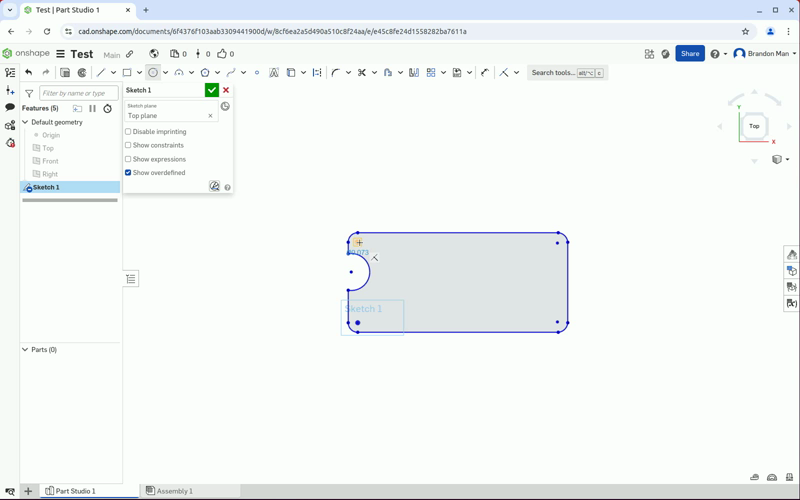
scroll(6)
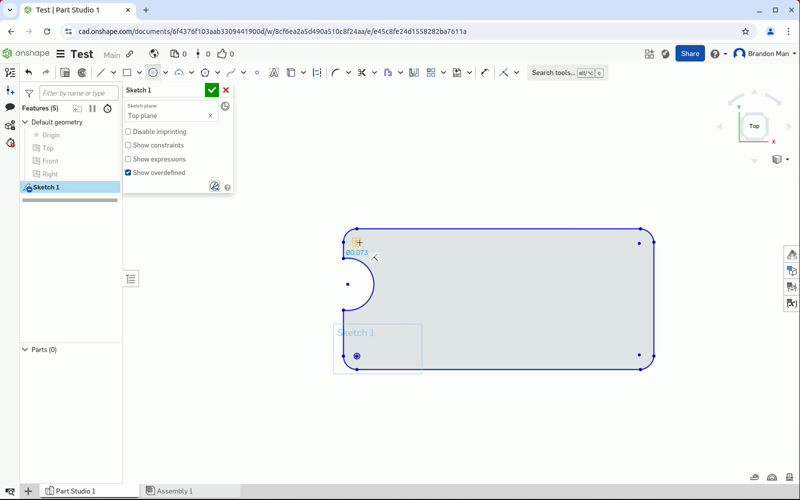
scroll(6)
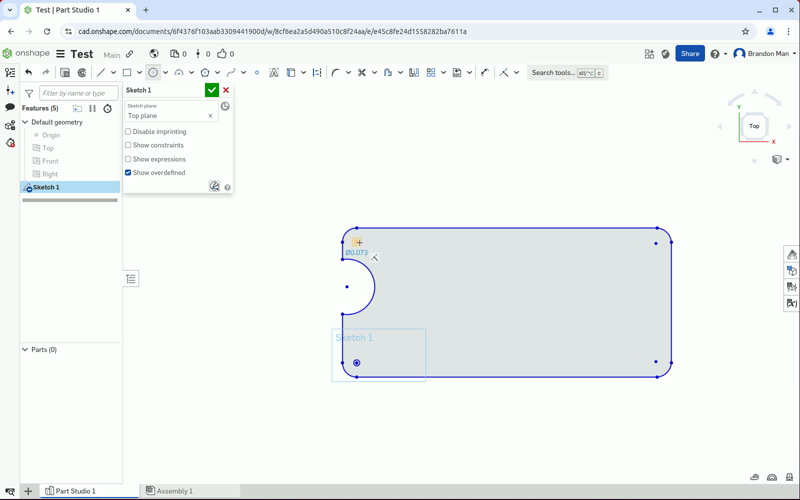
scroll(6)
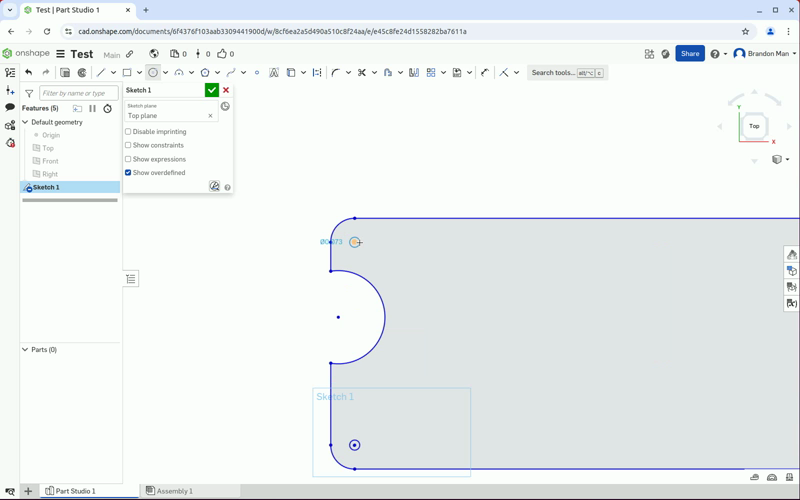
scroll(6)
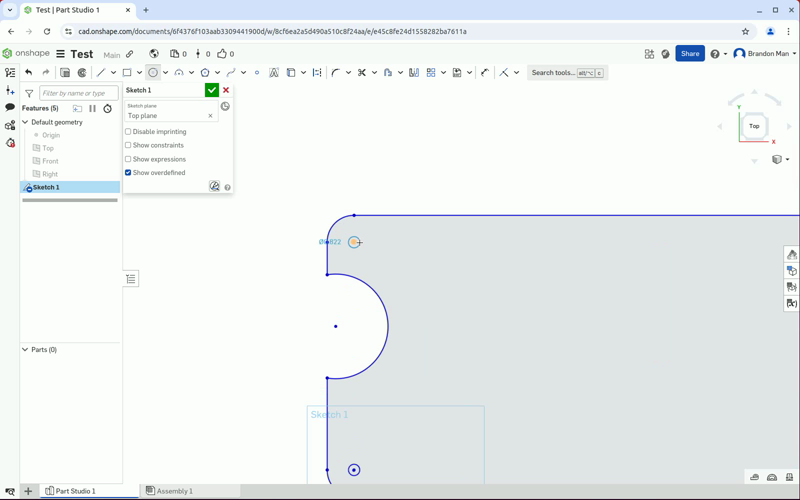
scroll(6)
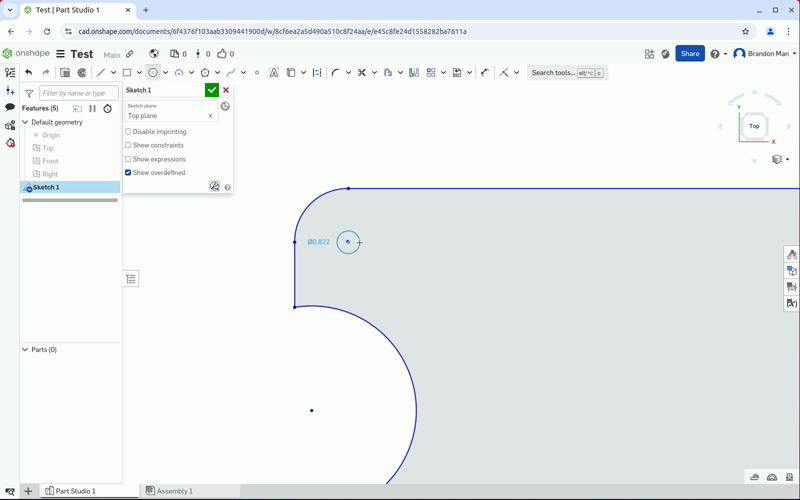
scroll(6)
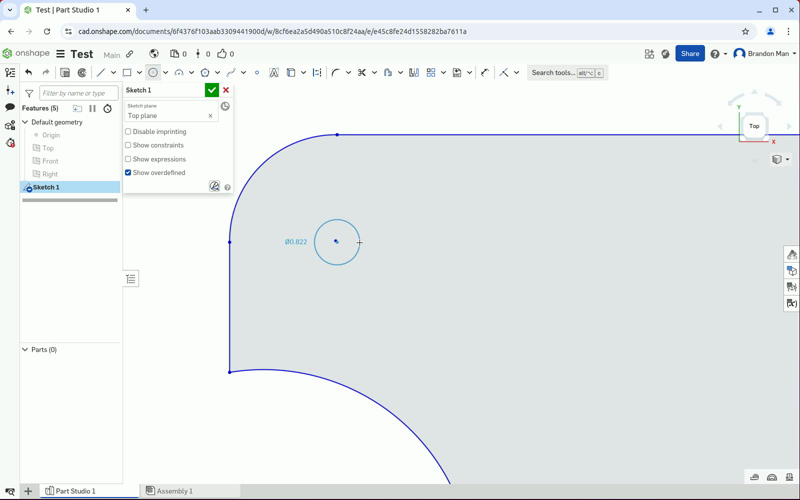
click(359, 242)
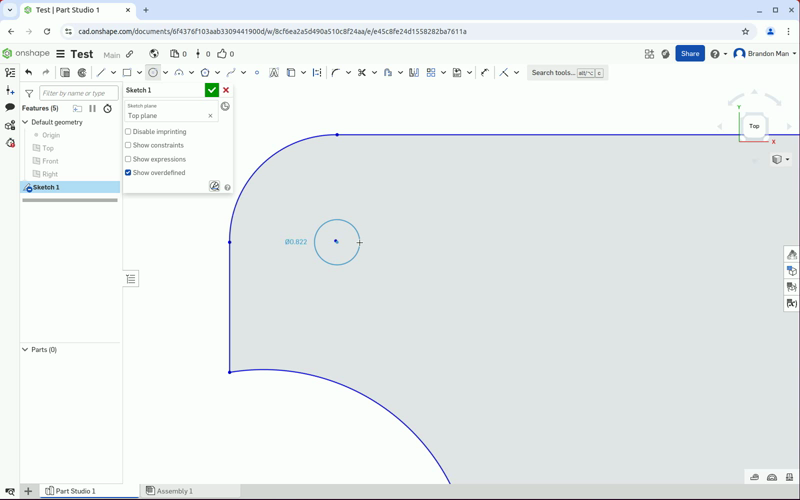
scroll(-6)
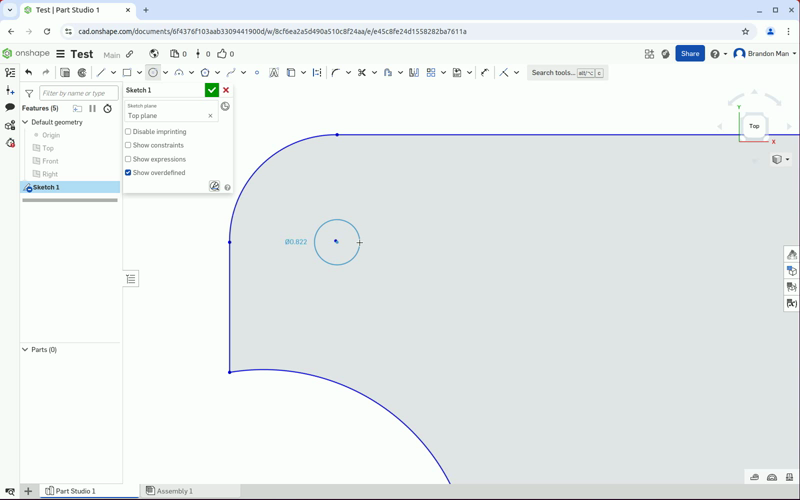
scroll(-6)
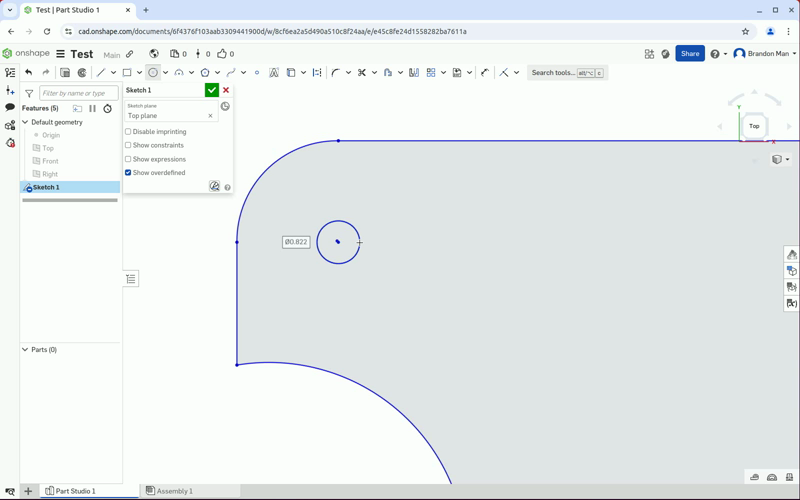
scroll(-6)
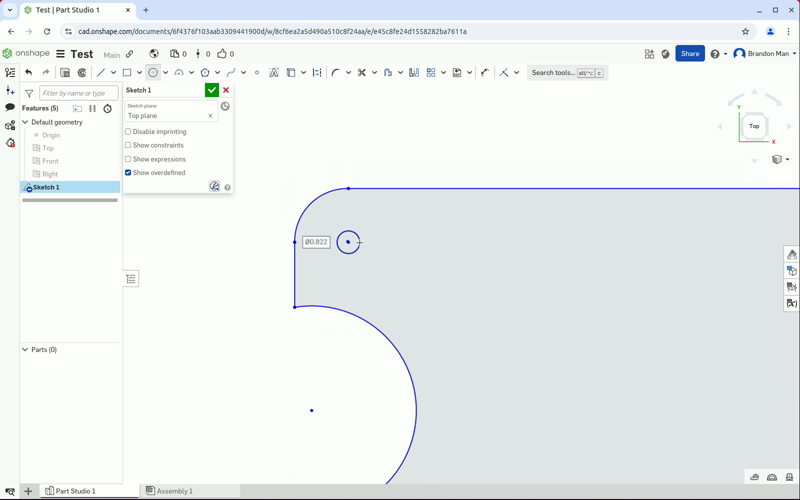
scroll(-6)
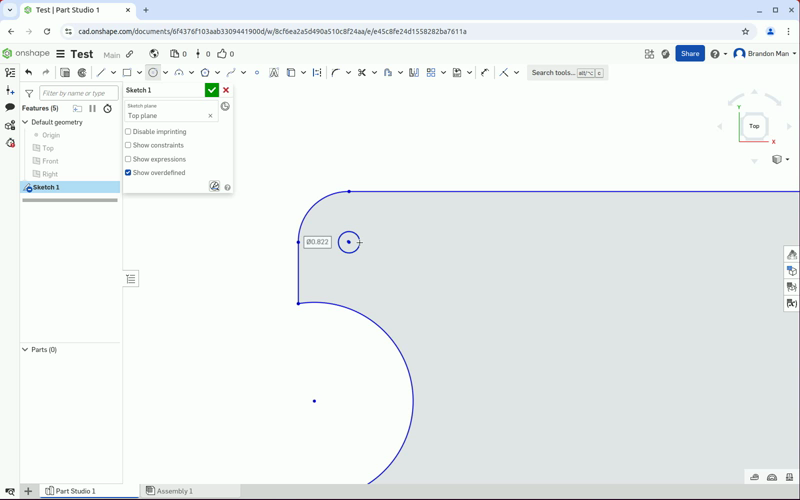
scroll(-6)
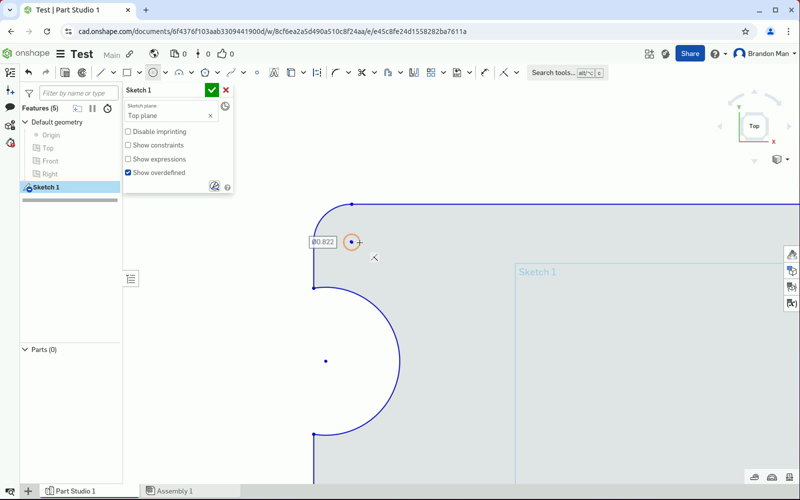
scroll(-6)
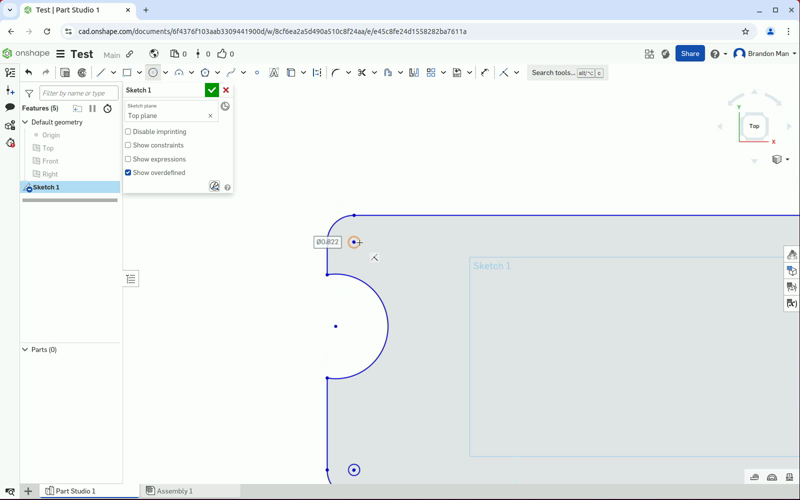
scroll(-6)
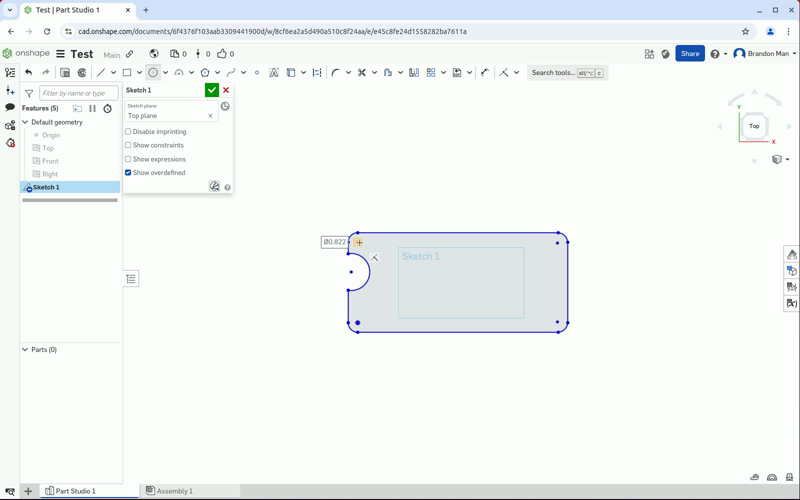
key(esc)
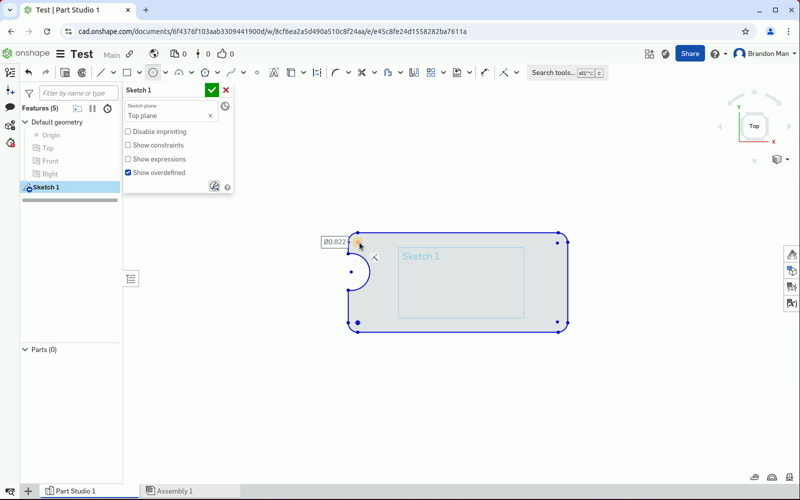
key(c)
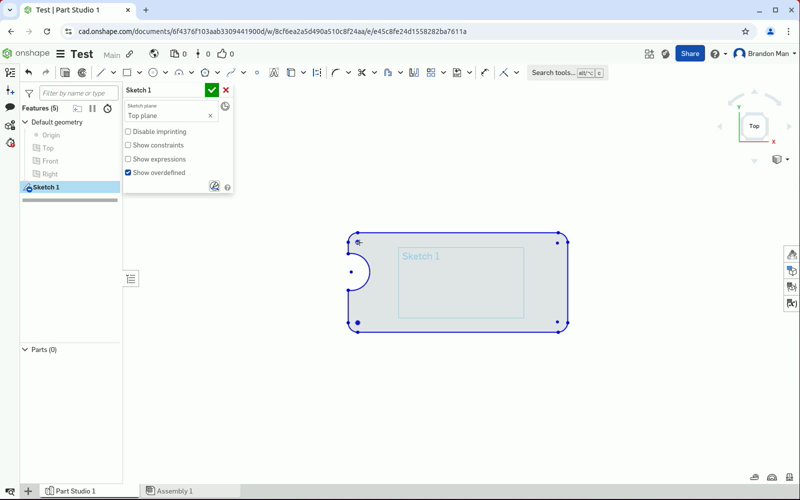
key_down(shift)
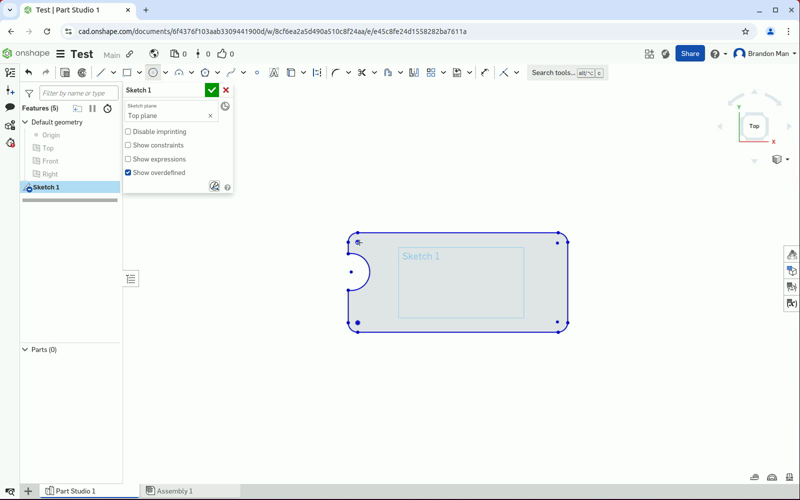
mouse_move(558, 322)
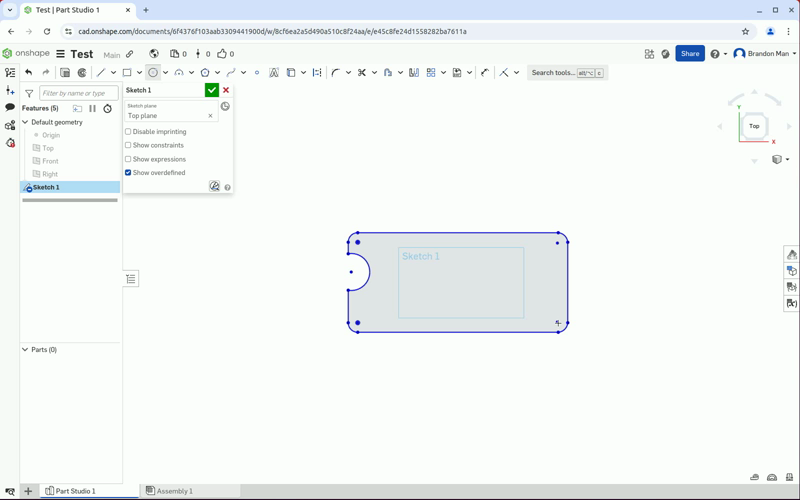
click(558, 322)
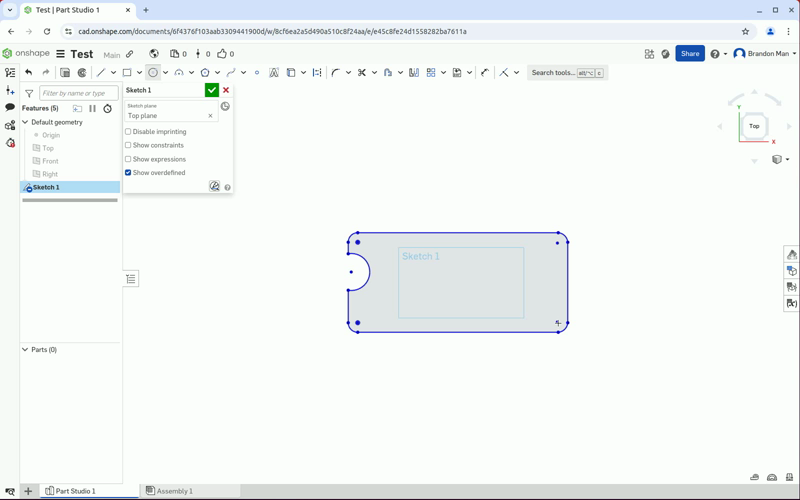
key_up(shift)
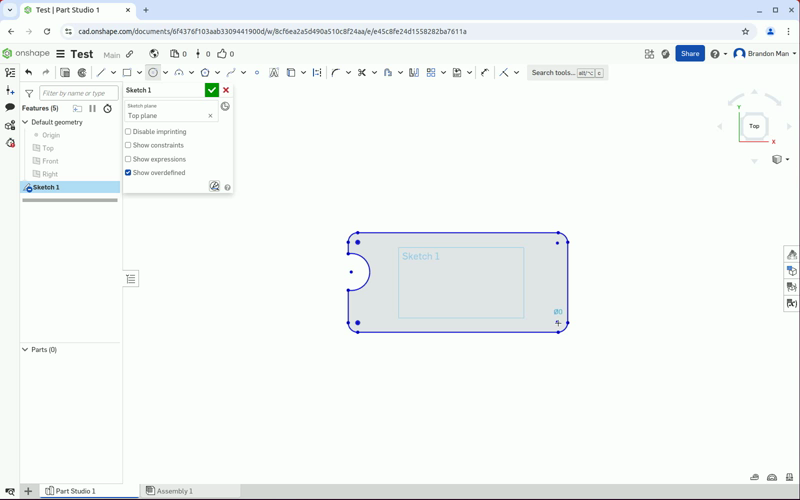
mouse_move(560, 322)
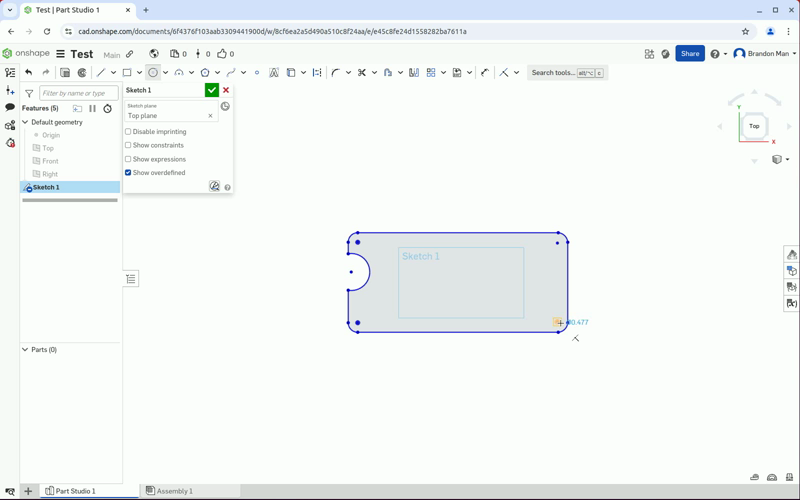
scroll(6)
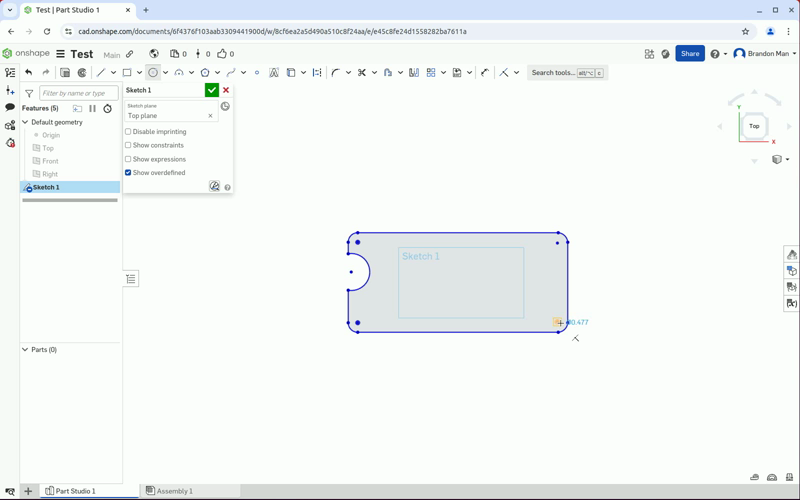
scroll(6)
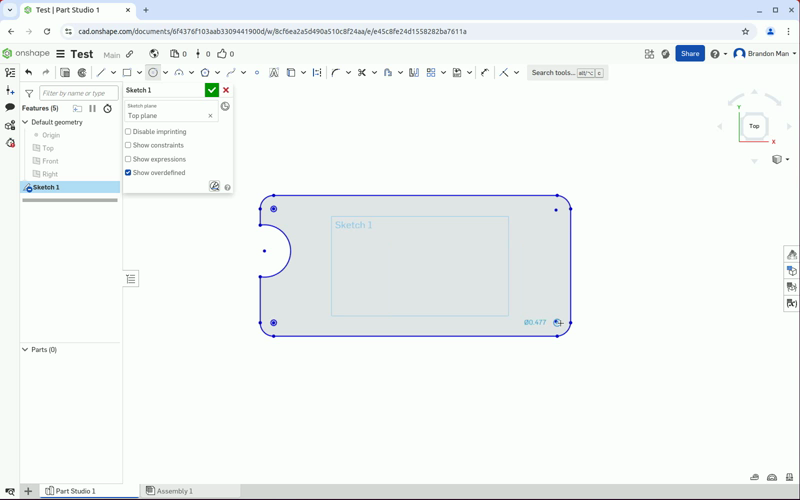
scroll(6)
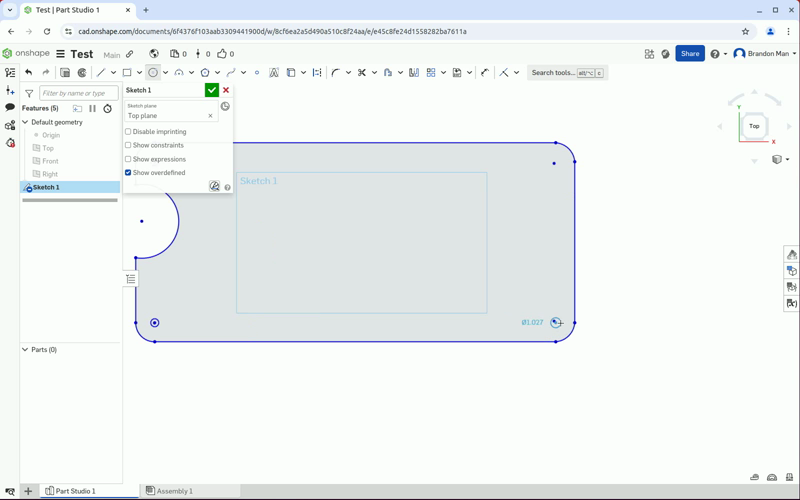
scroll(6)
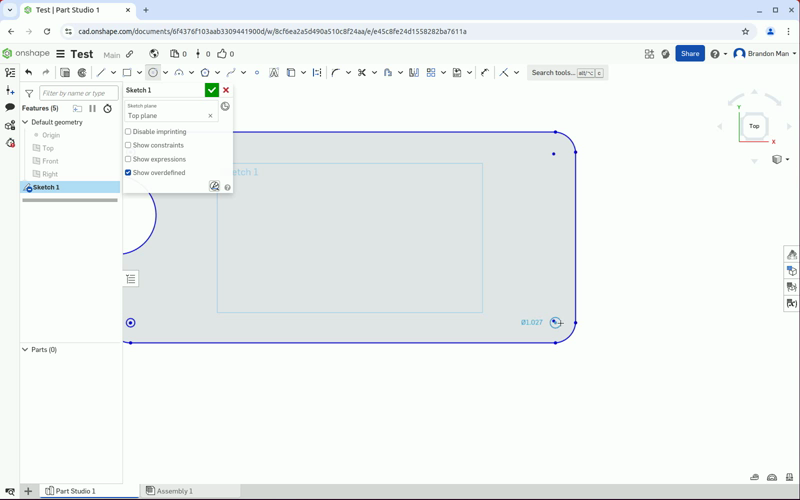
scroll(6)
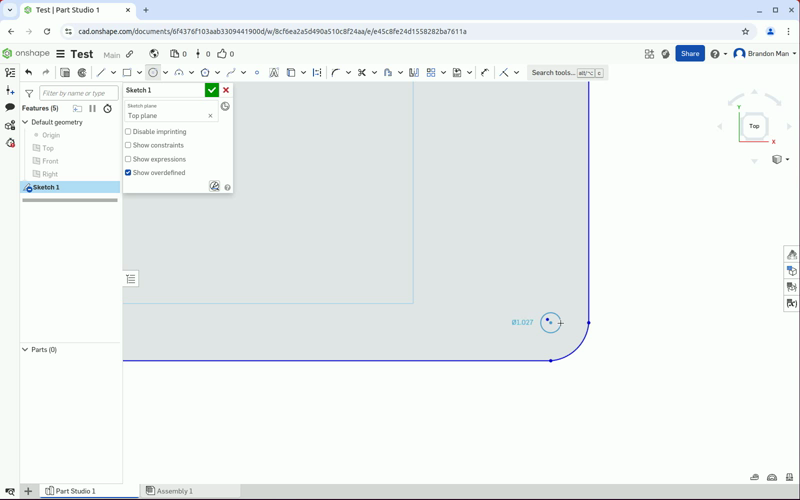
scroll(6)
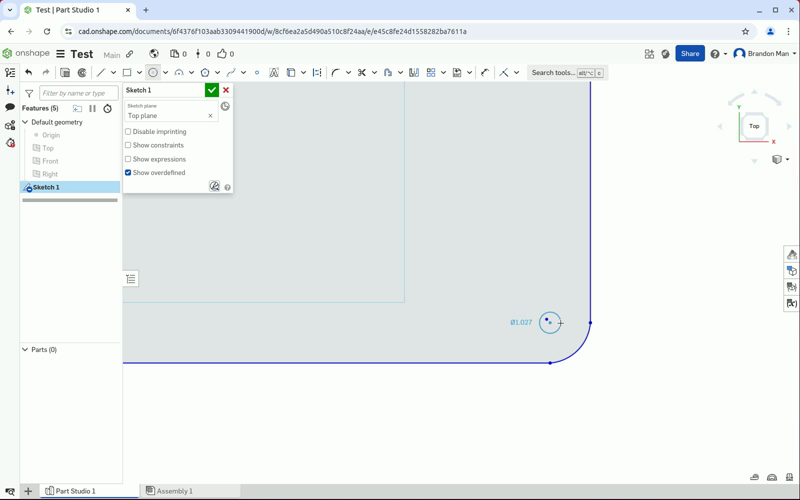
scroll(6)
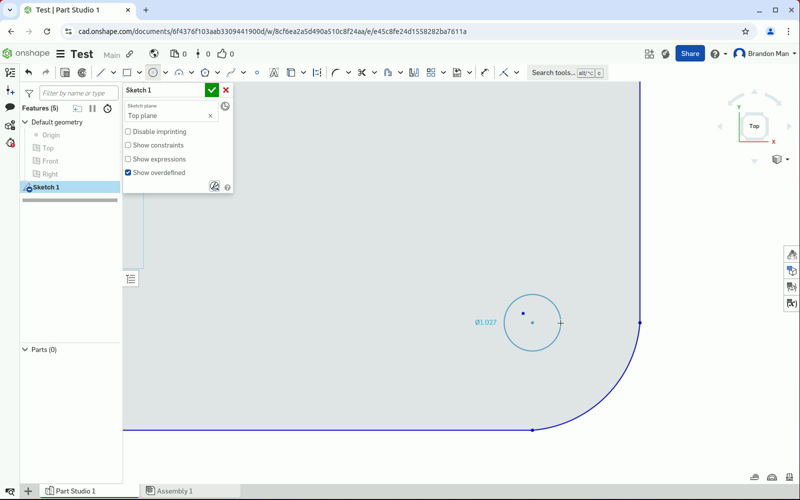
click(560, 322)
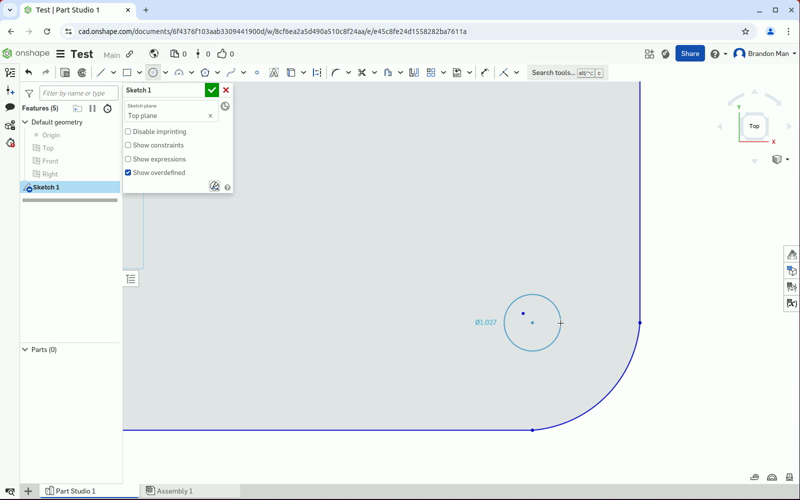
scroll(-6)
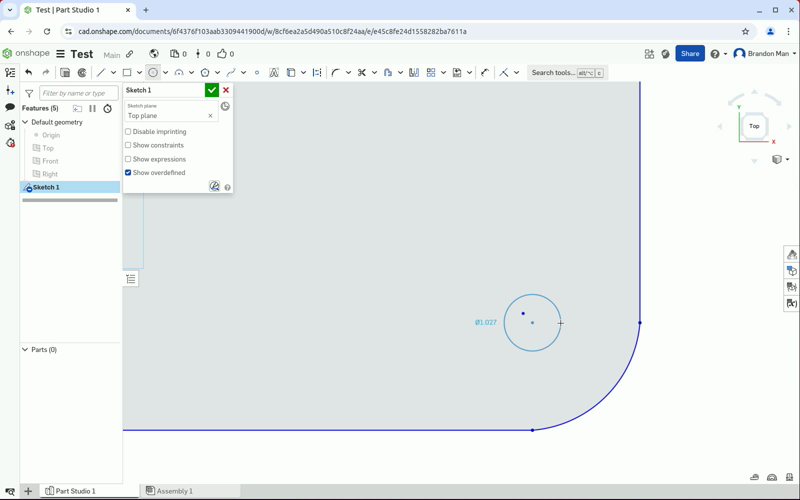
scroll(-6)
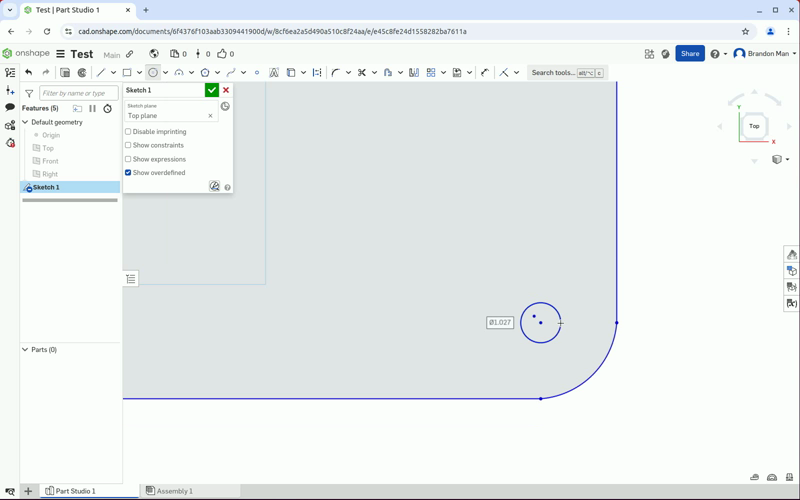
scroll(-6)
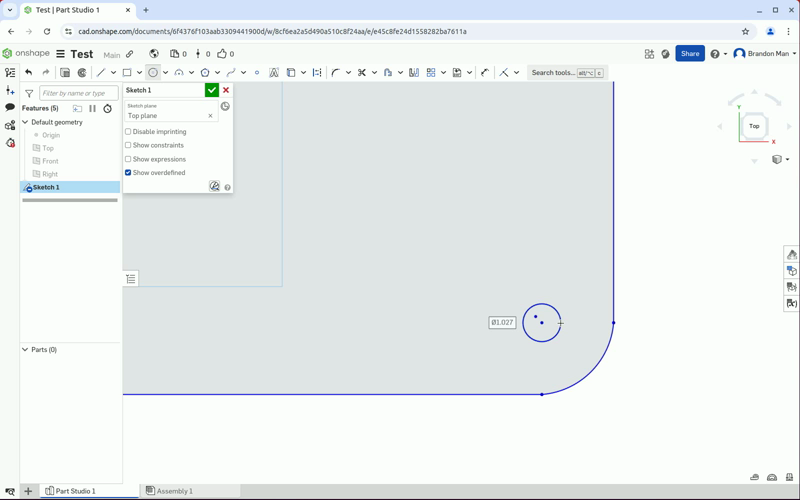
scroll(-6)
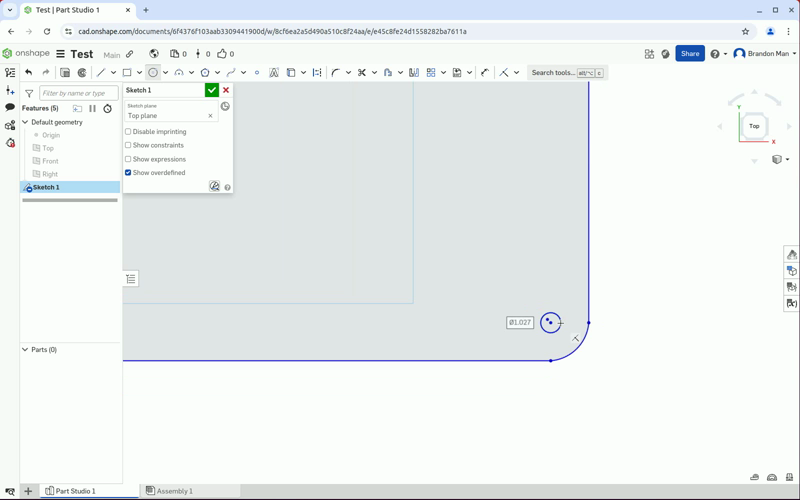
scroll(-6)
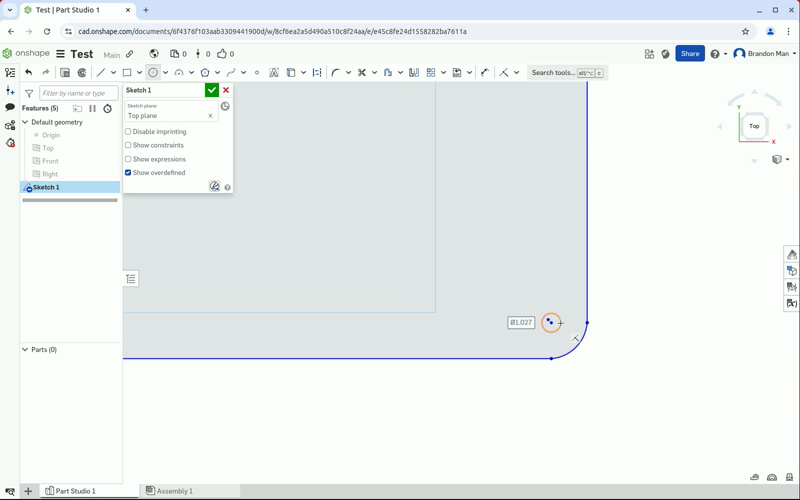
scroll(-6)
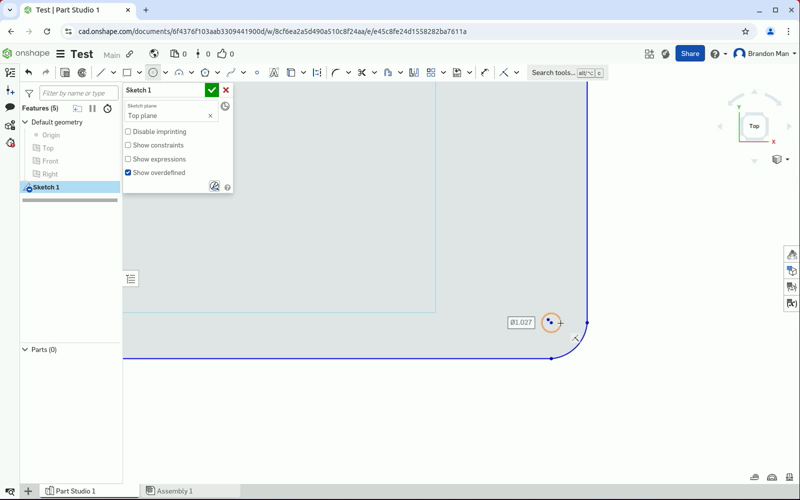
scroll(-6)
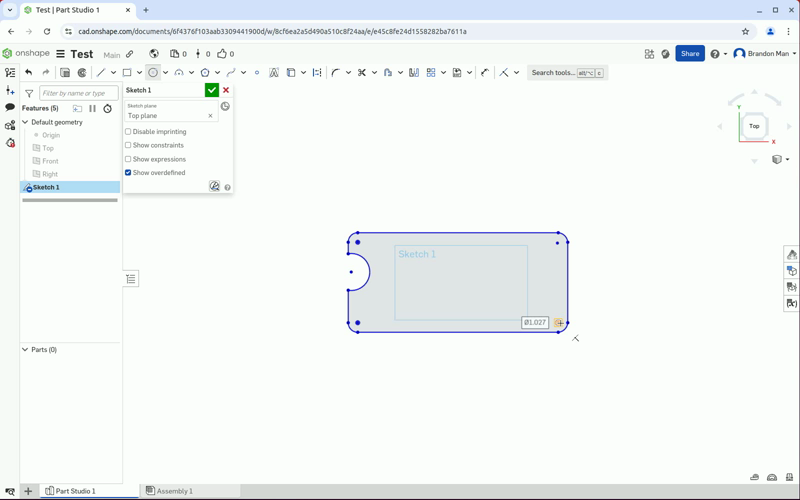
key(esc)
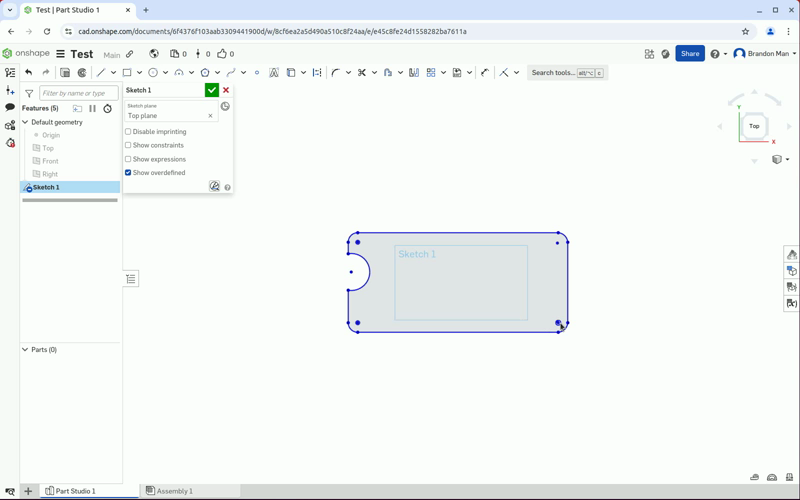
key(c)
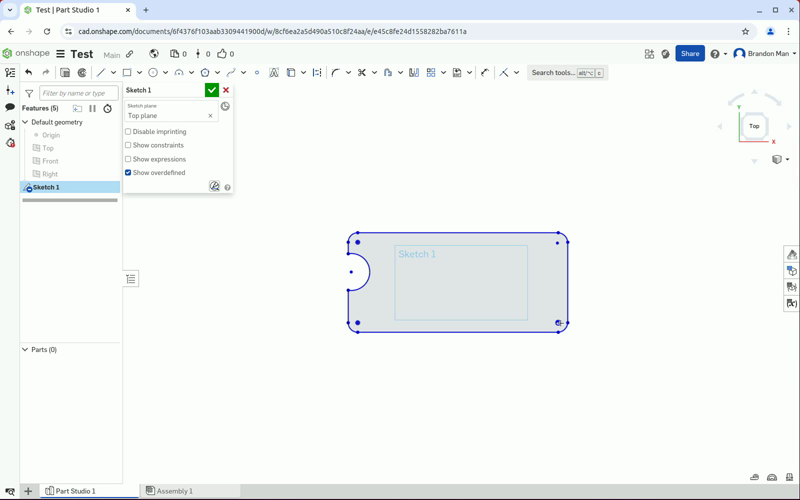
key_down(shift)
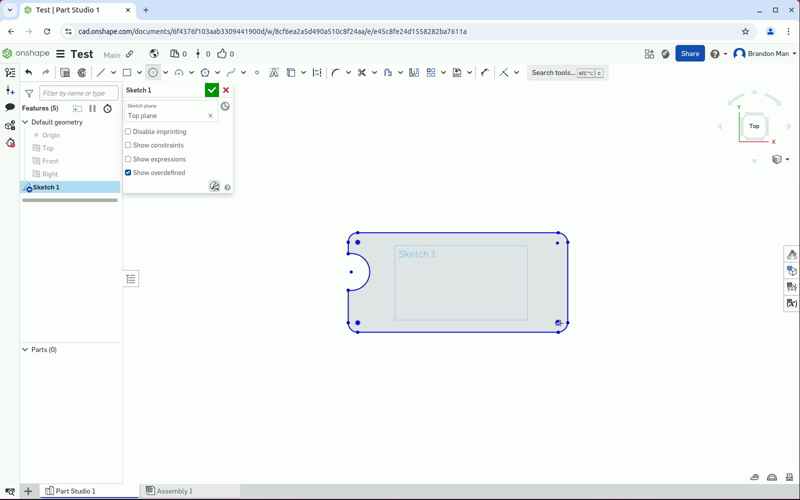
mouse_move(558, 242)
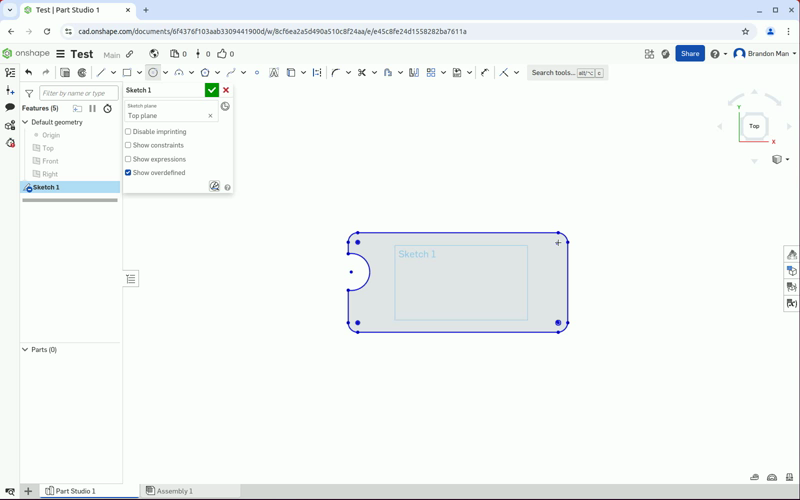
click(558, 242)
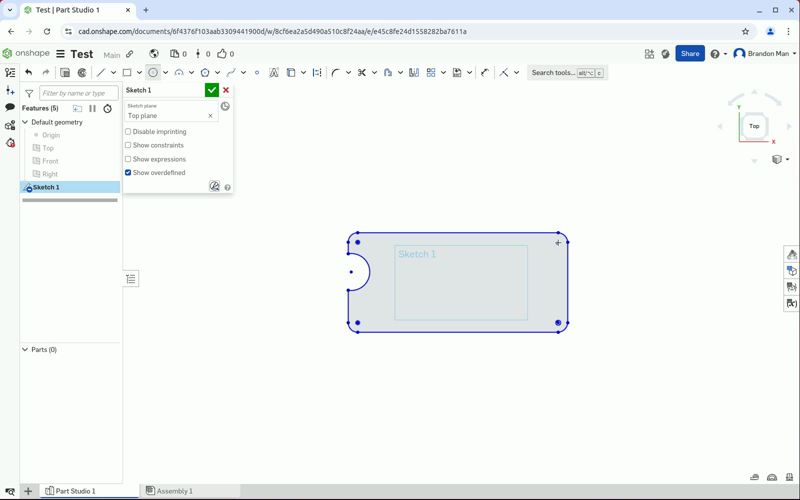
key_up(shift)
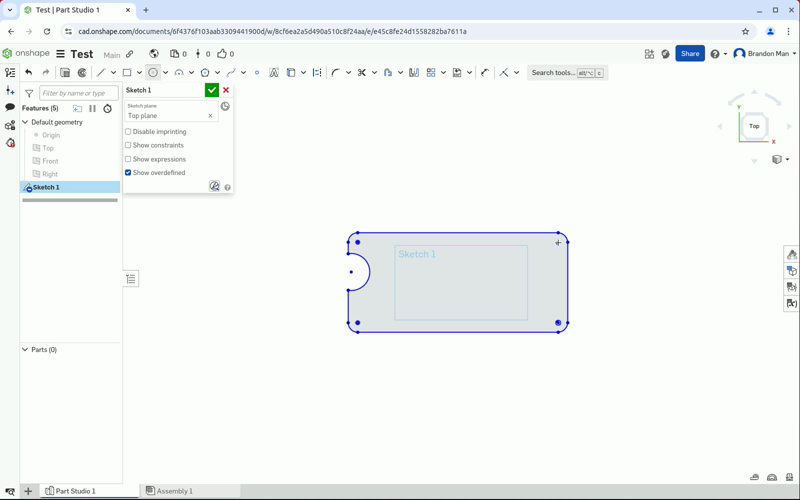
mouse_move(560, 242)
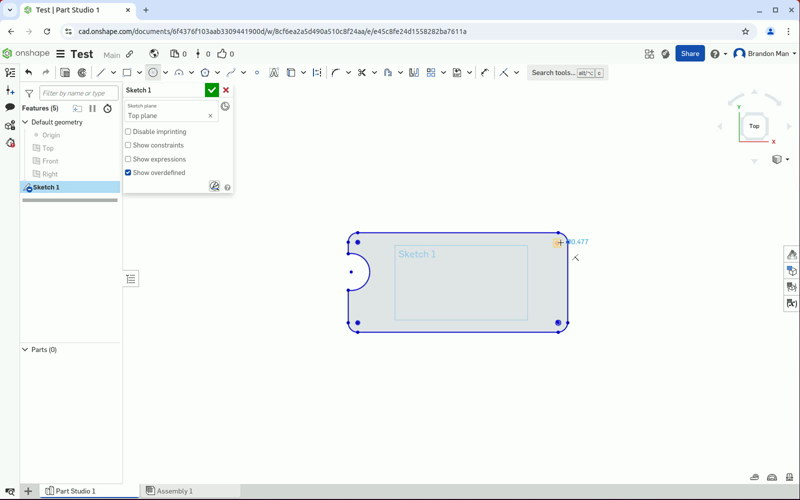
scroll(6)
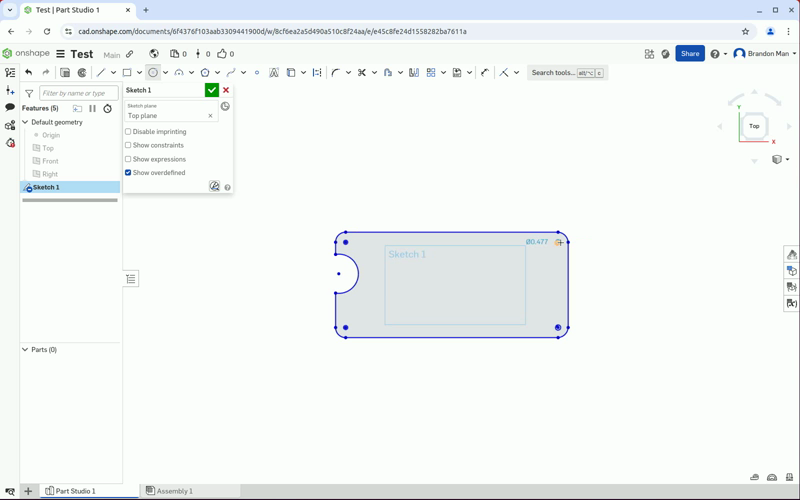
scroll(6)
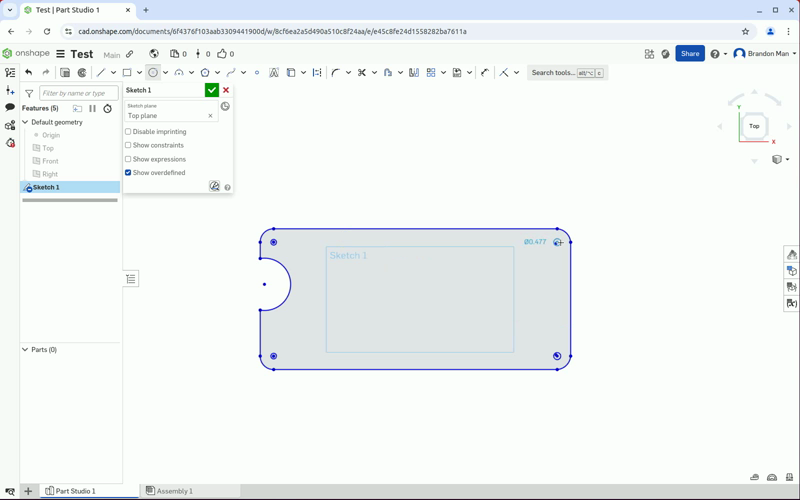
scroll(6)
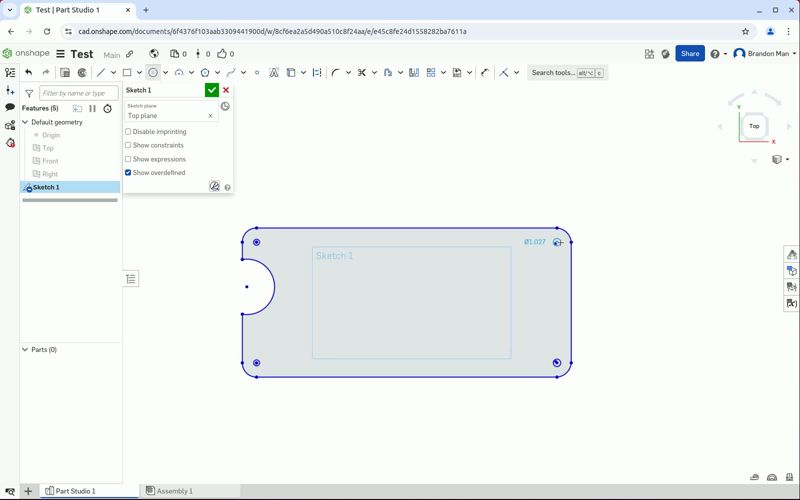
scroll(6)
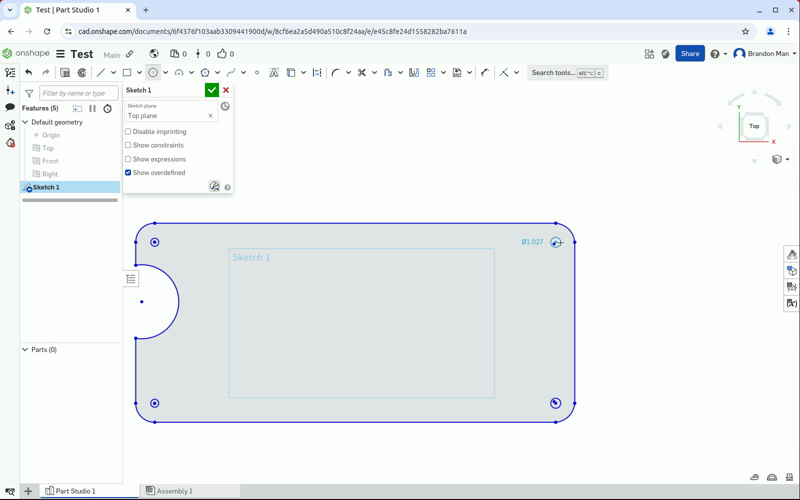
scroll(6)
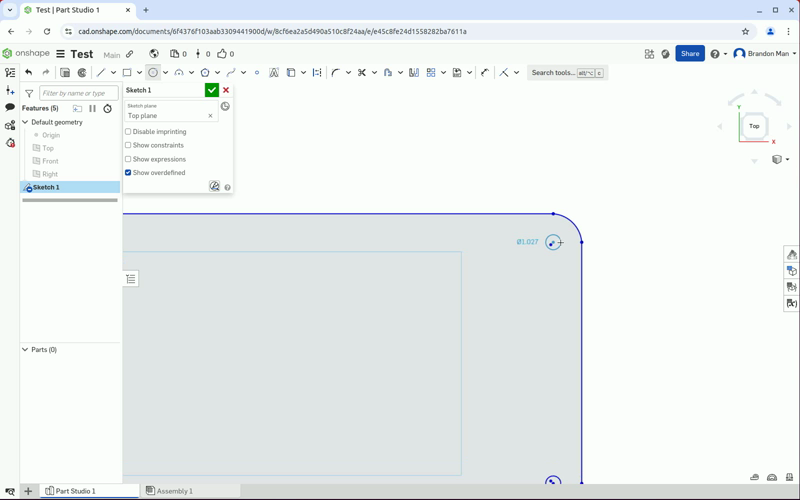
scroll(6)
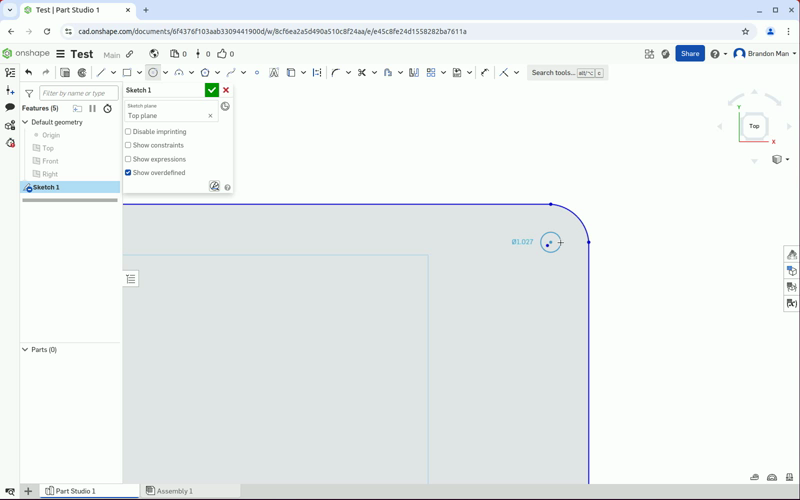
scroll(6)
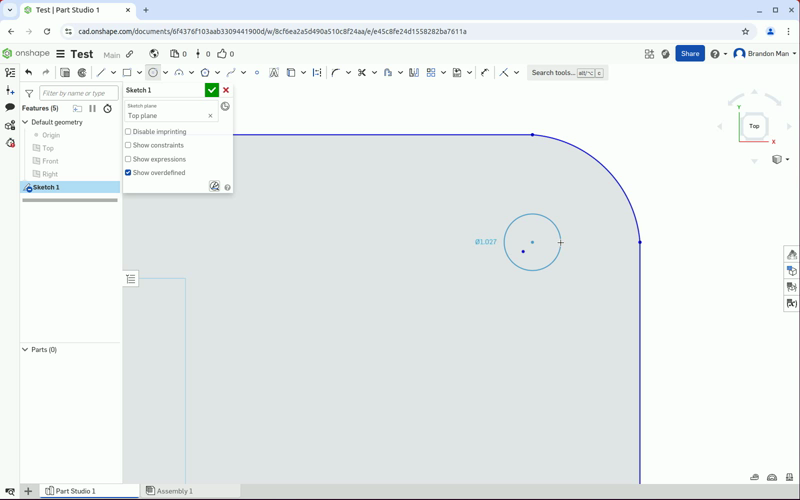
click(560, 242)
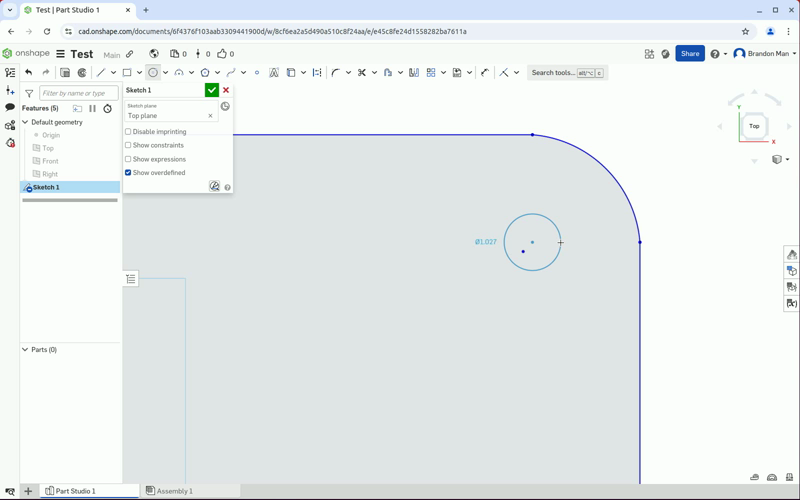
scroll(-6)
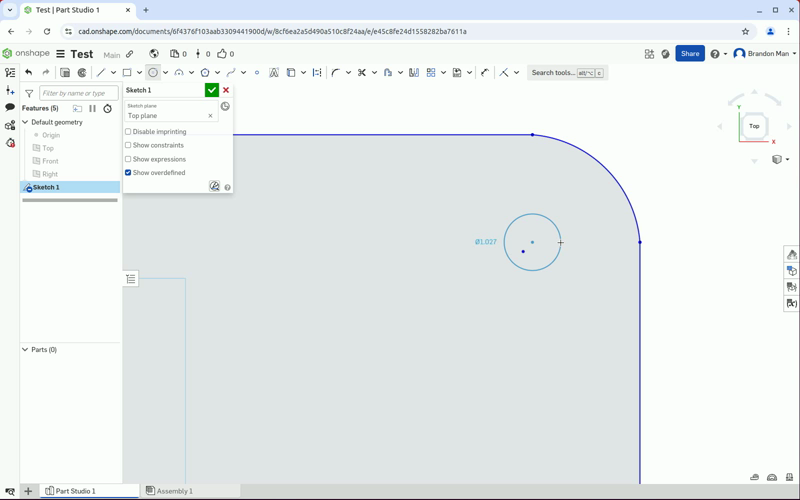
scroll(-6)
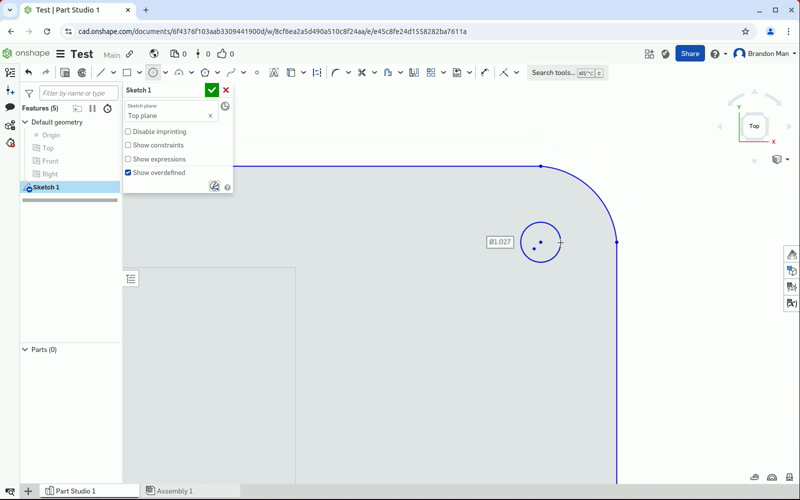
scroll(-6)
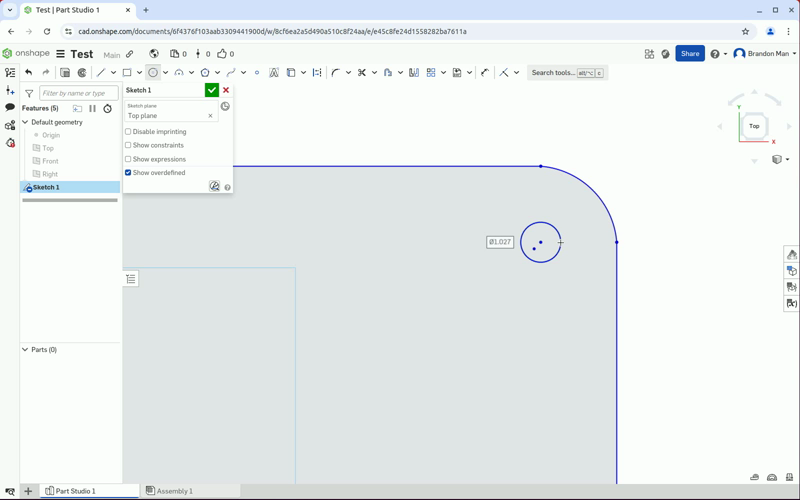
scroll(-6)
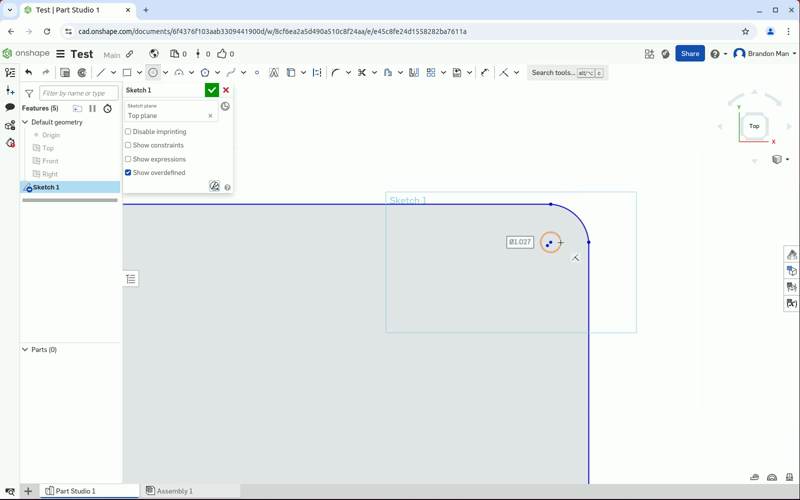
scroll(-6)
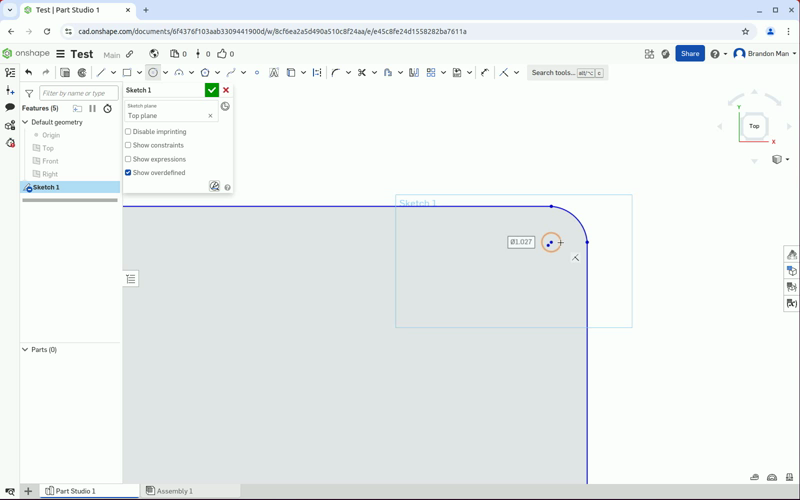
scroll(-6)
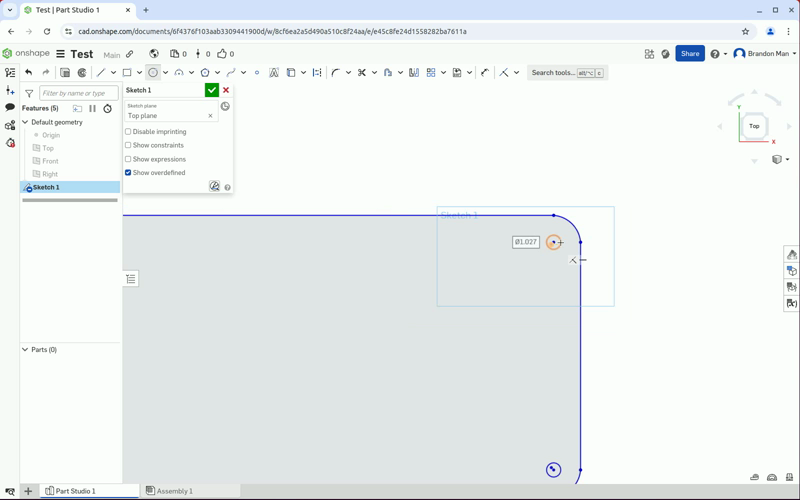
scroll(-6)
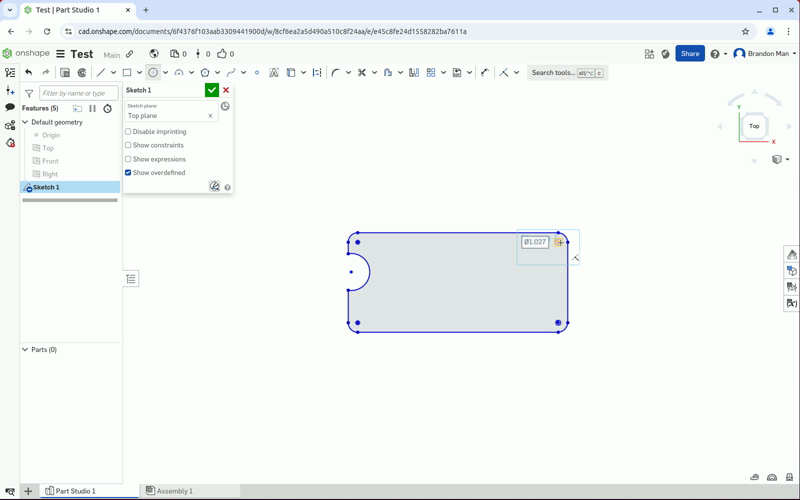
key(esc)
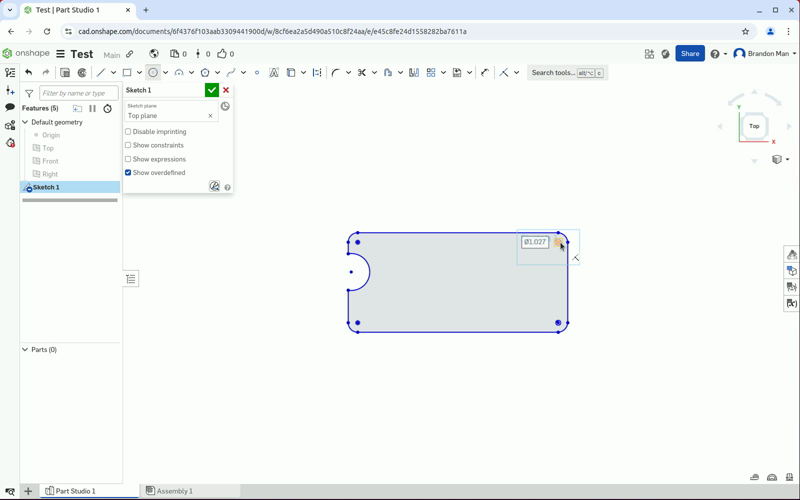
mouse_move(490, 302)
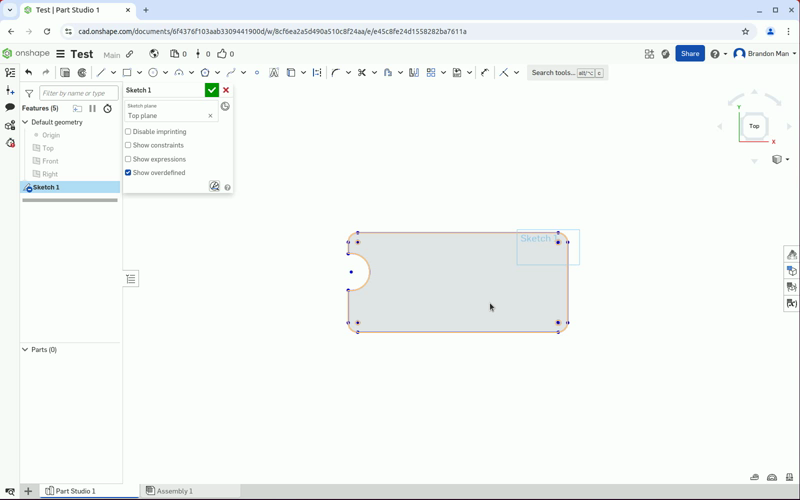
click(490, 302)
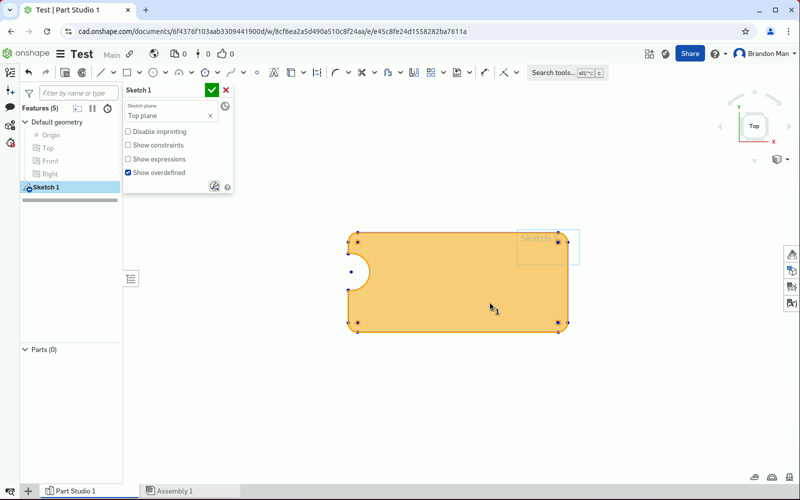
mouse_move(73, 352)
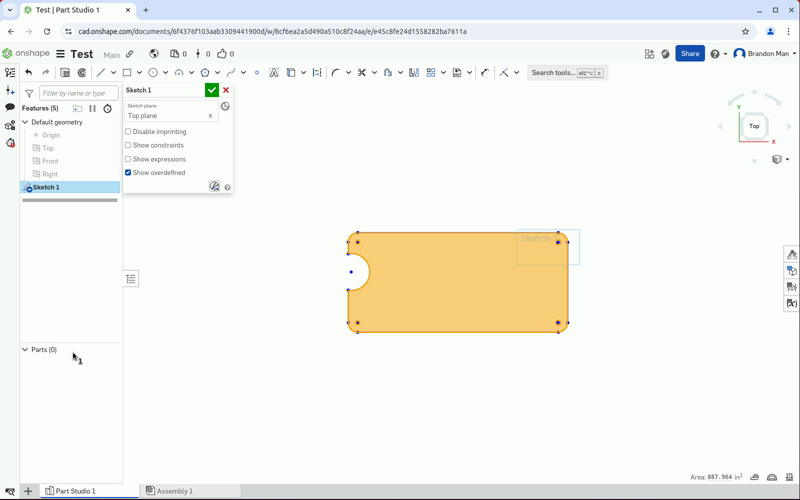
key(shift+y)
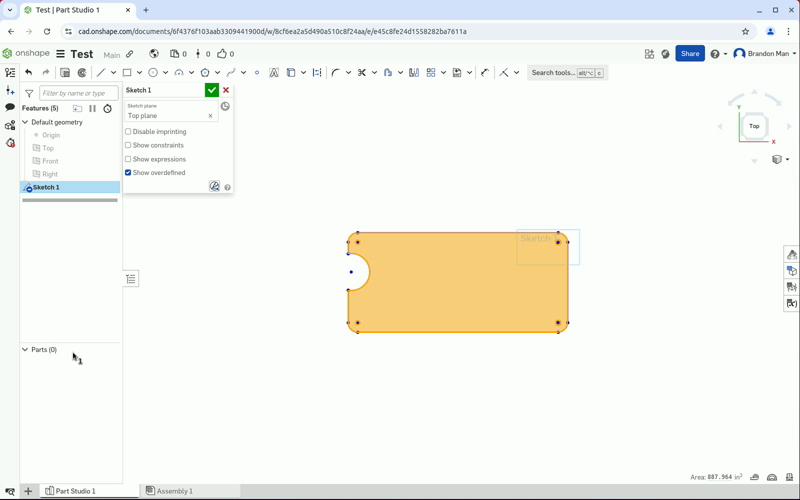
key(shift+e)
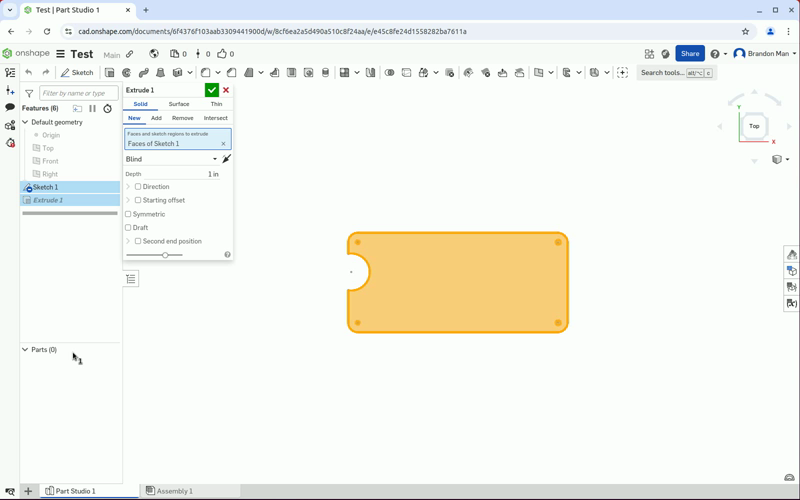
mouse_move(143, 106)
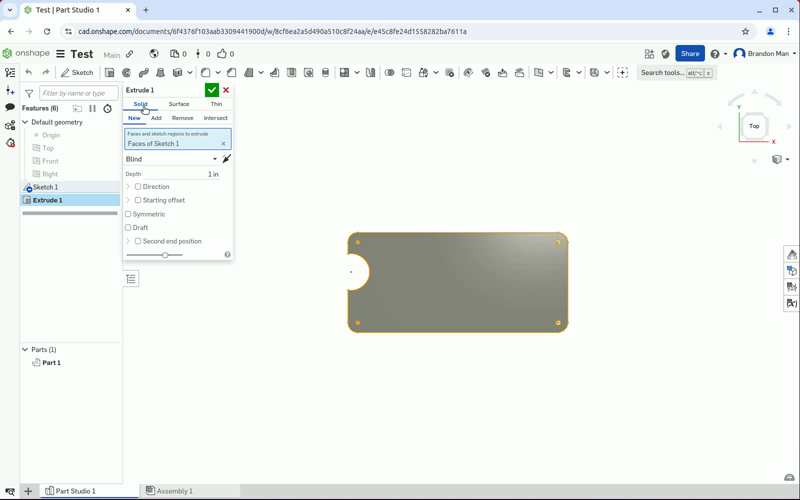
click(143, 106)
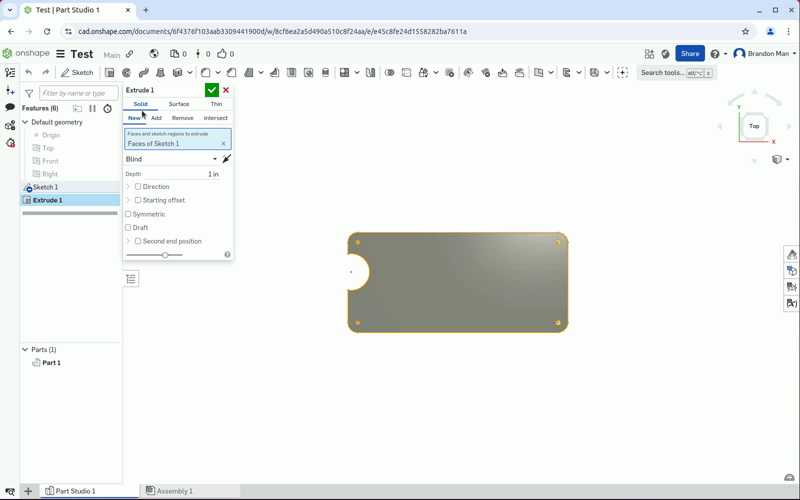
mouse_move(137, 120)
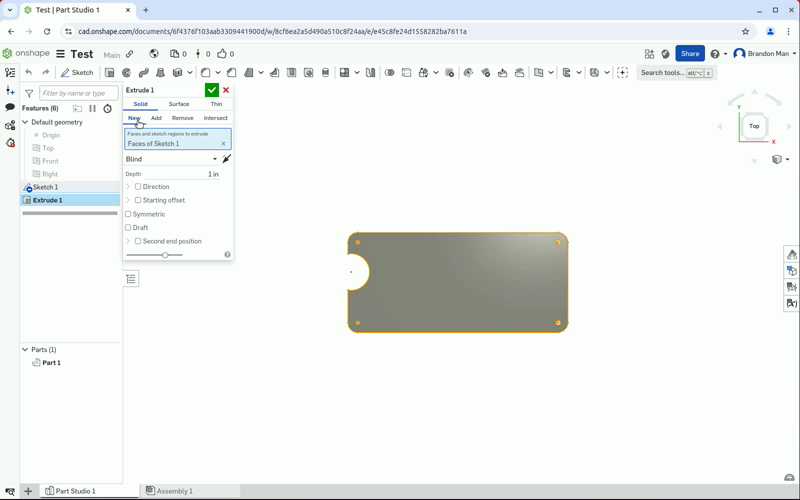
click(137, 120)
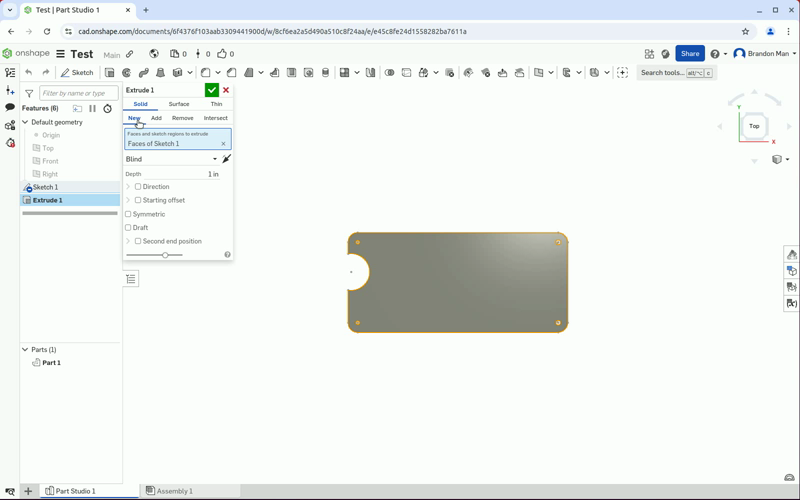
key(tab, 4)
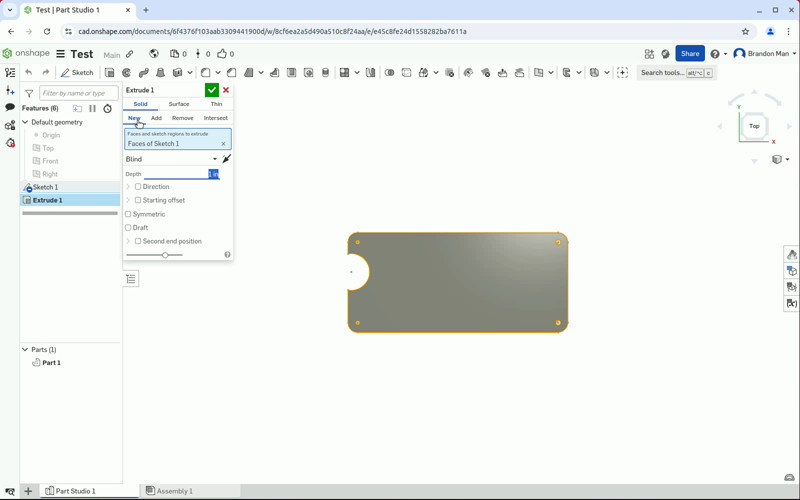
text(1.685)
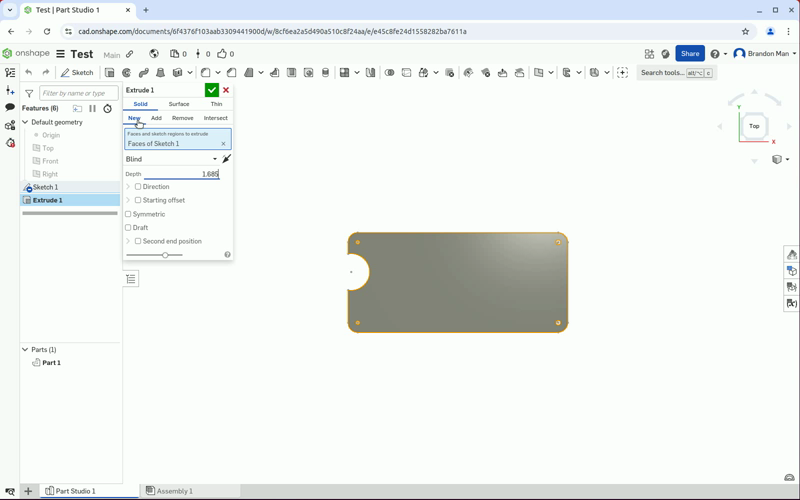
key(enter)
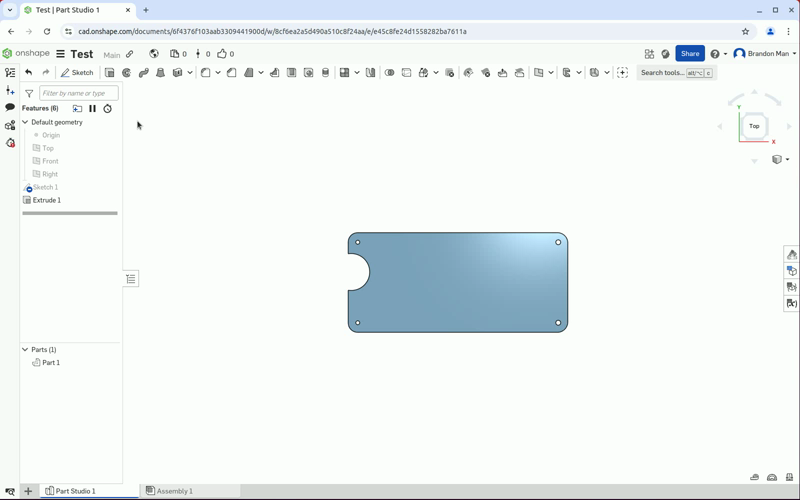
key(shift+h)
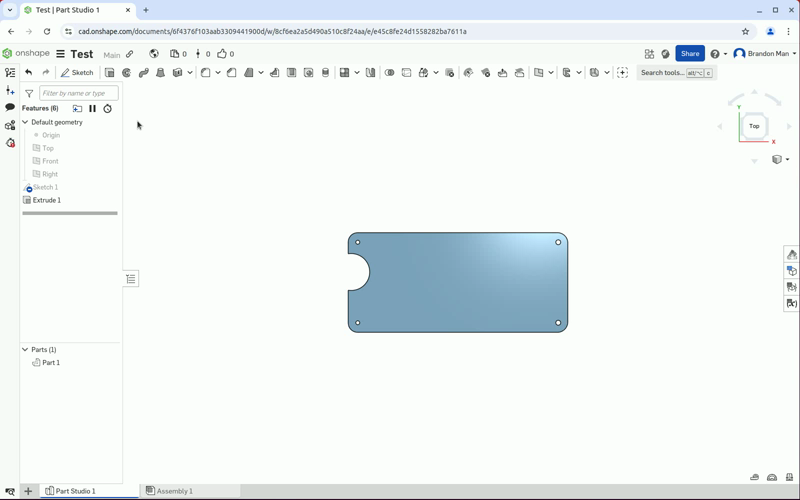
key(shift+h)
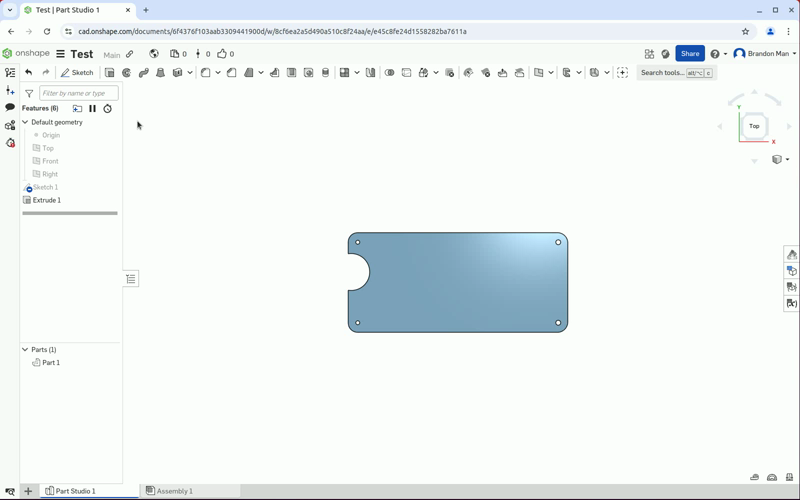
mouse_move(73, 189)
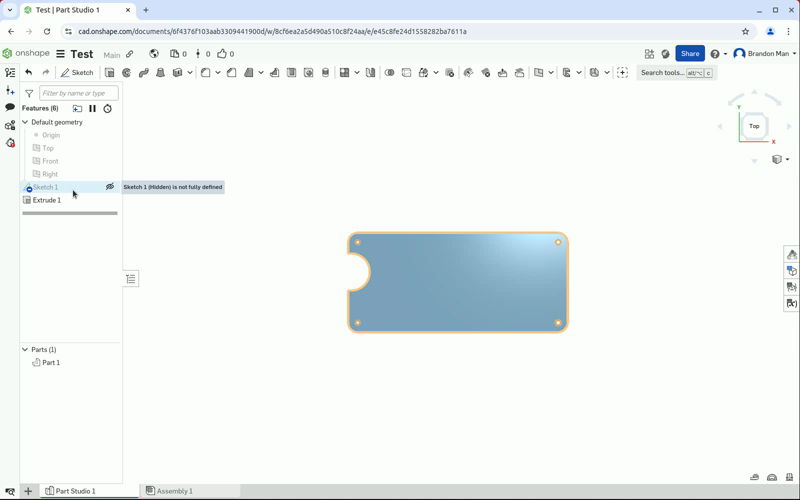
click(73, 189)
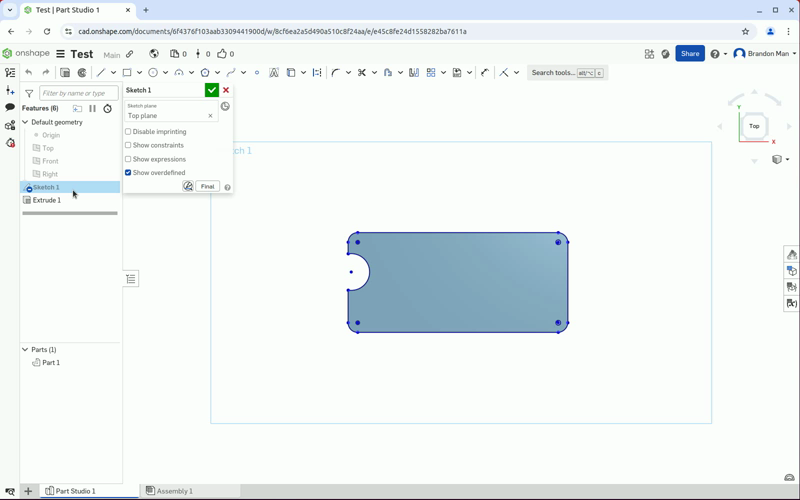
mouse_move(229, 92)
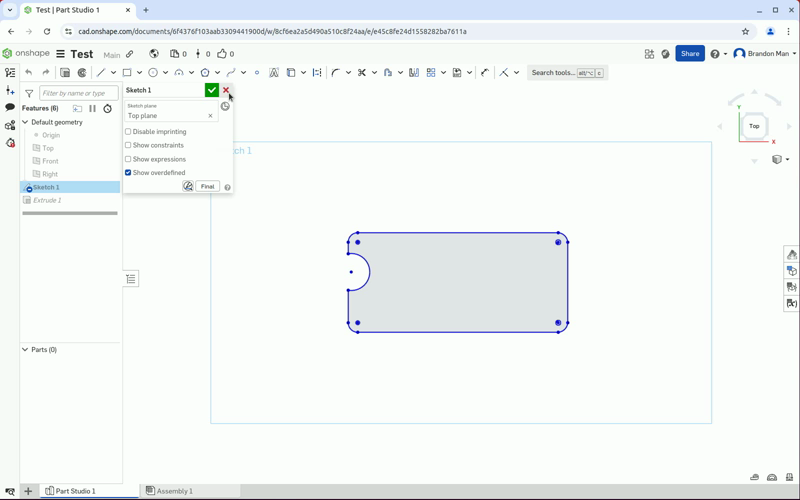
click(229, 92)
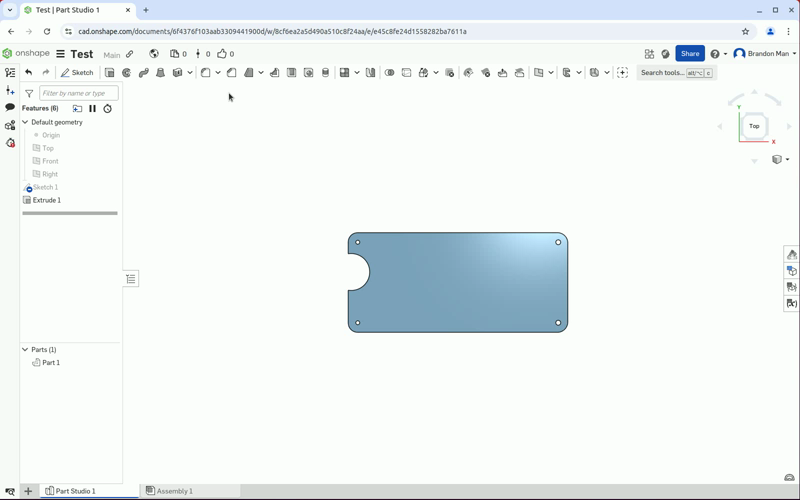
mouse_move(541, 75)
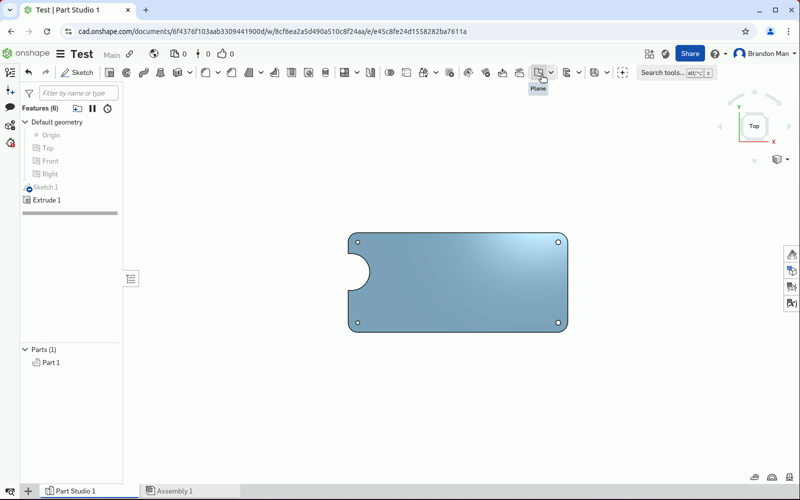
click(541, 75)
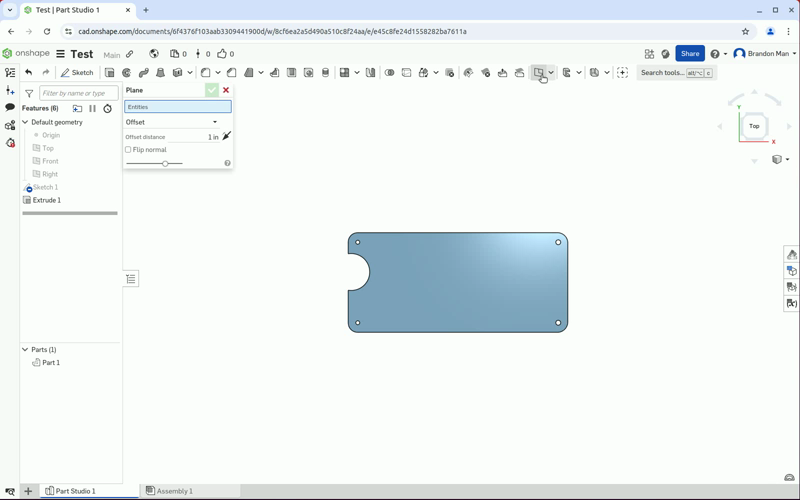
mouse_move(73, 150)
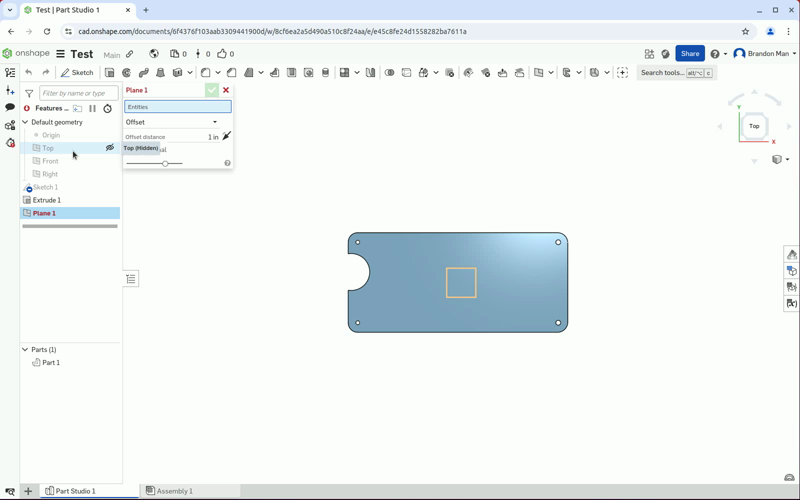
click(73, 150)
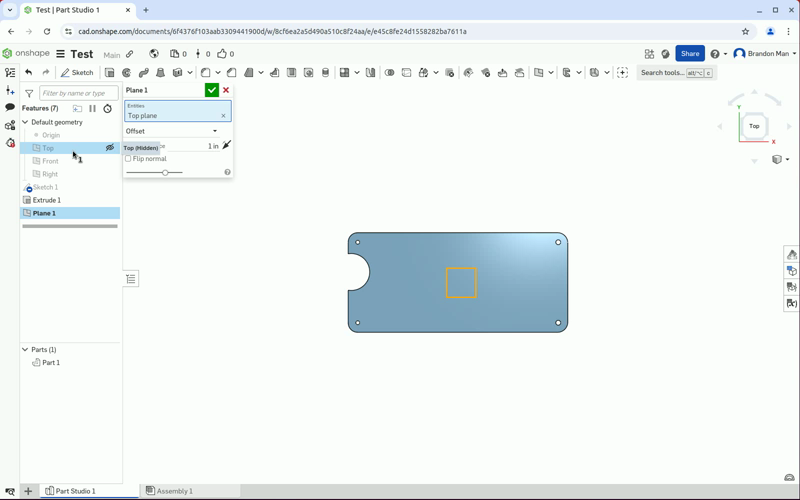
key(tab, 2)
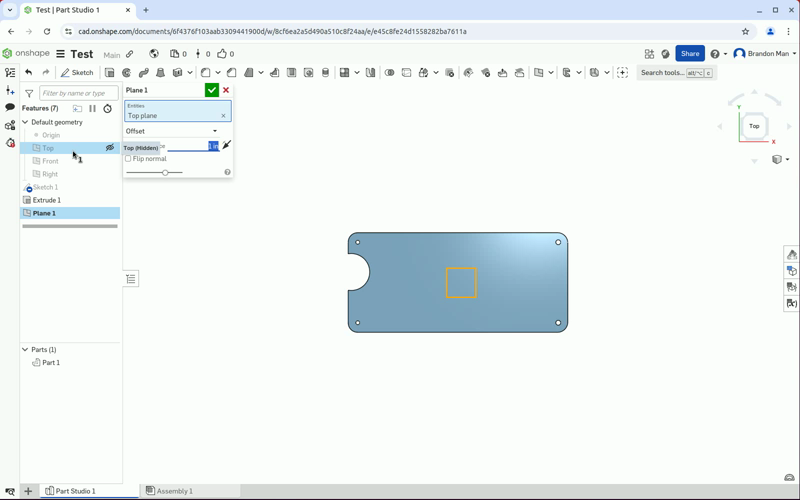
text(1.695)
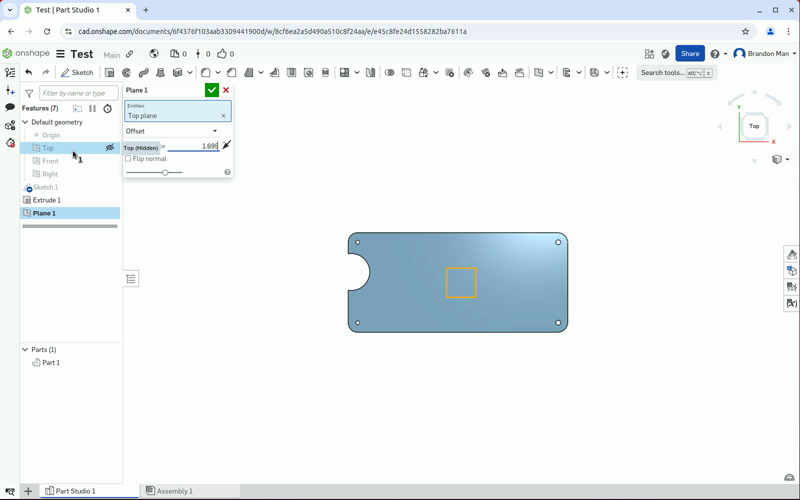
key(enter, 2)
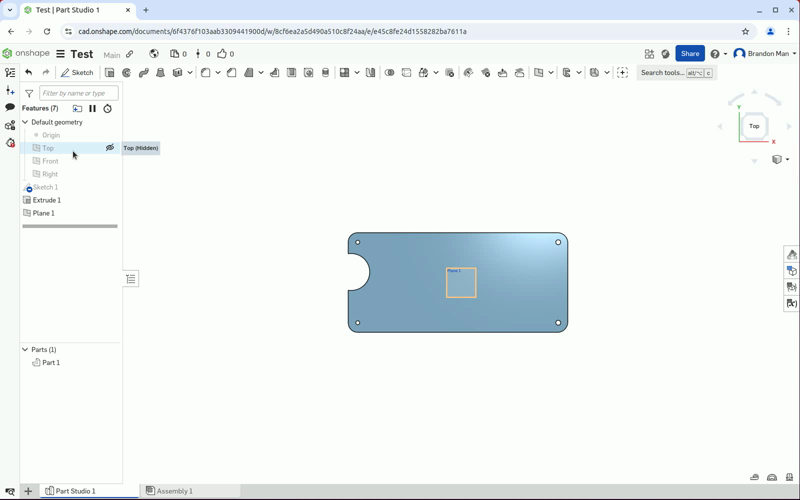
key(shift+s)
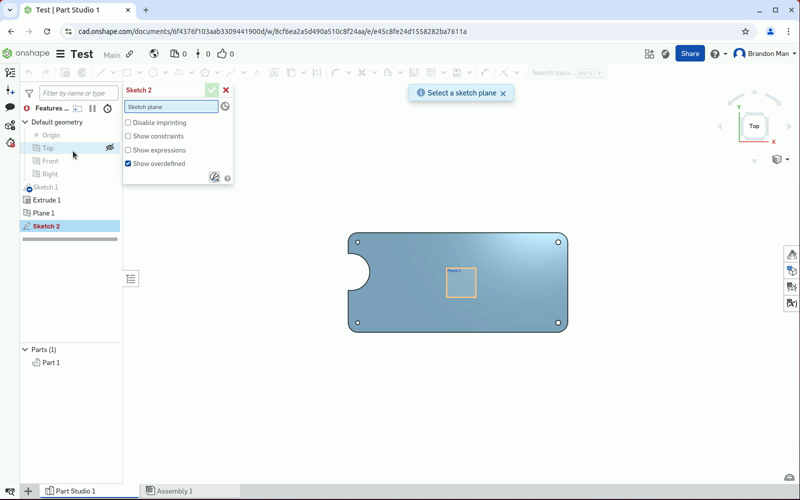
mouse_move(73, 215)
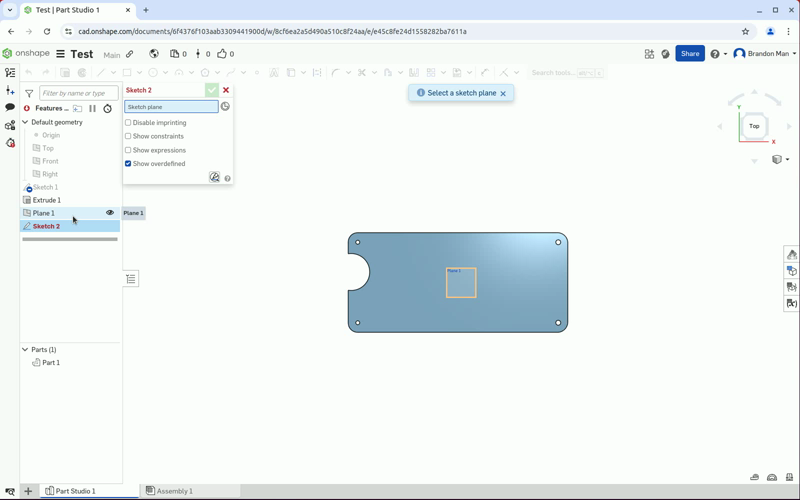
click(73, 215)
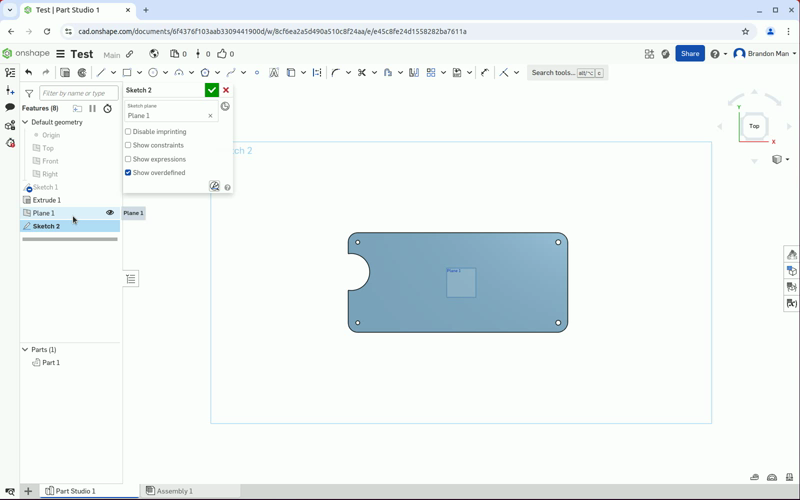
mouse_move(73, 352)
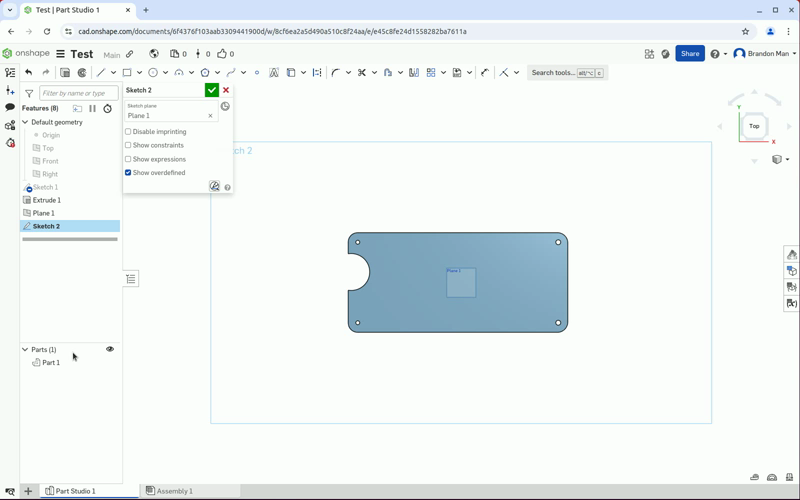
key(y)
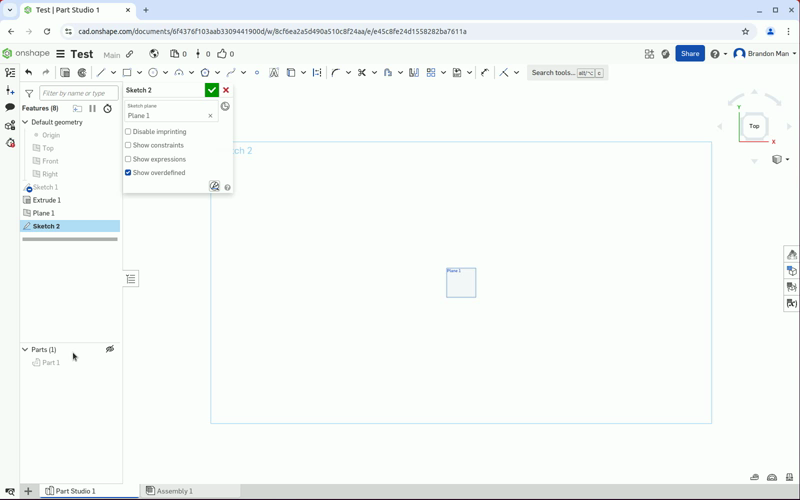
key(l)
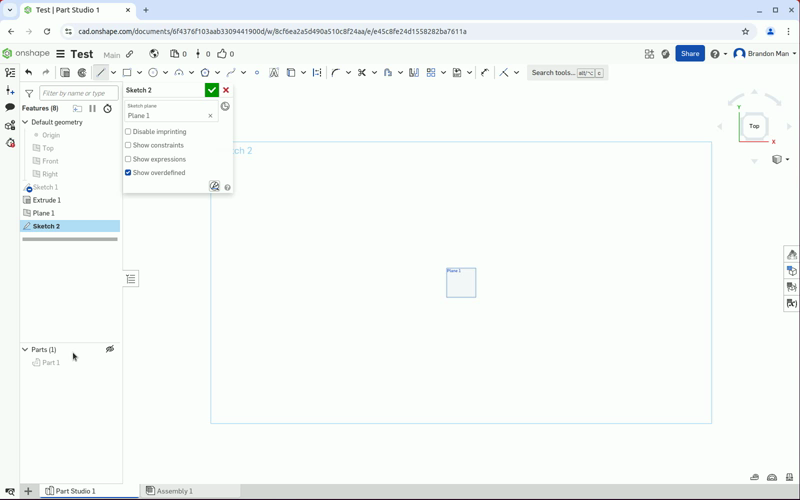
key_down(shift)
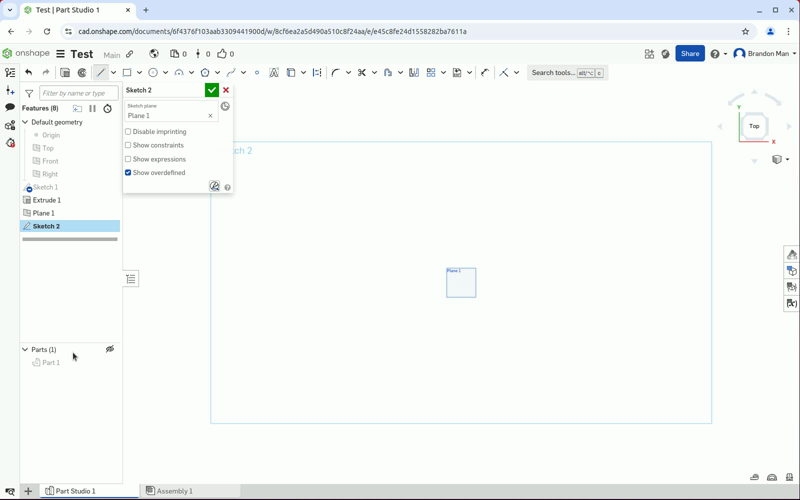
mouse_move(384, 337)
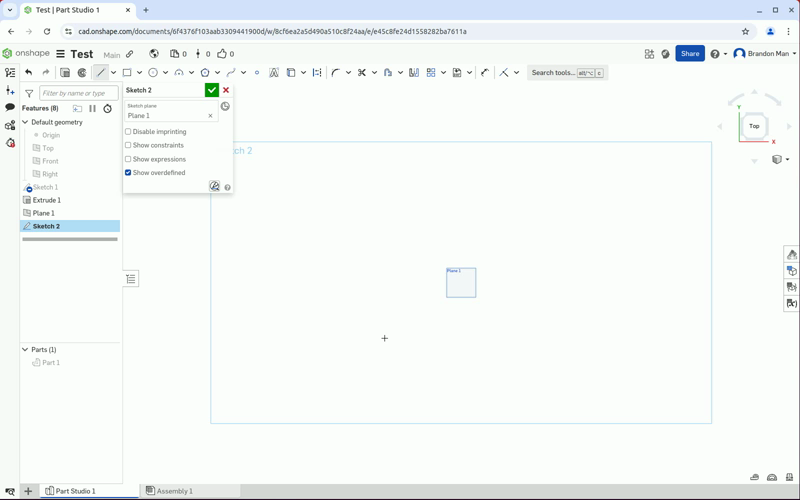
click(384, 337)
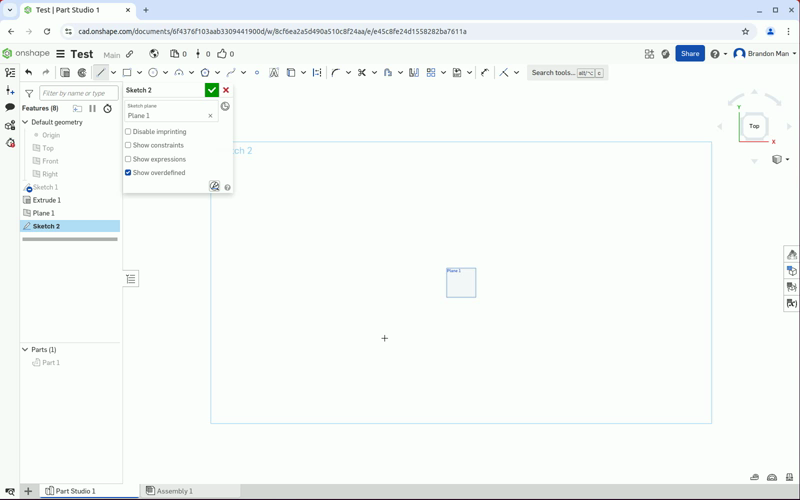
key_up(shift)
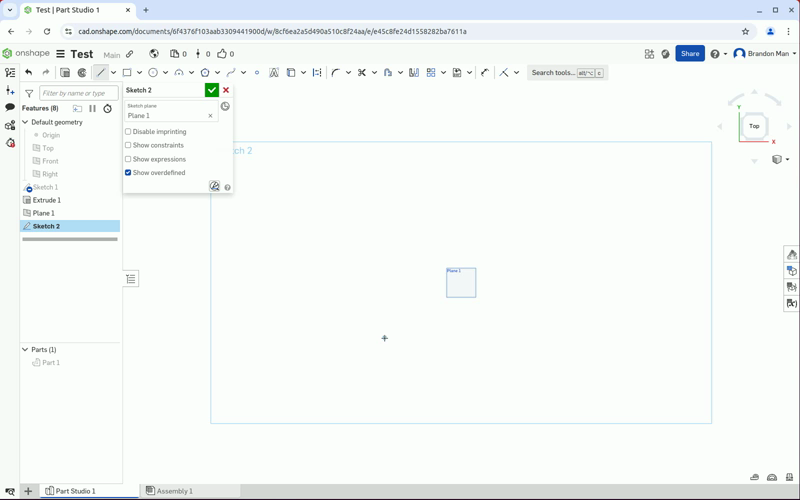
key_down(shift)
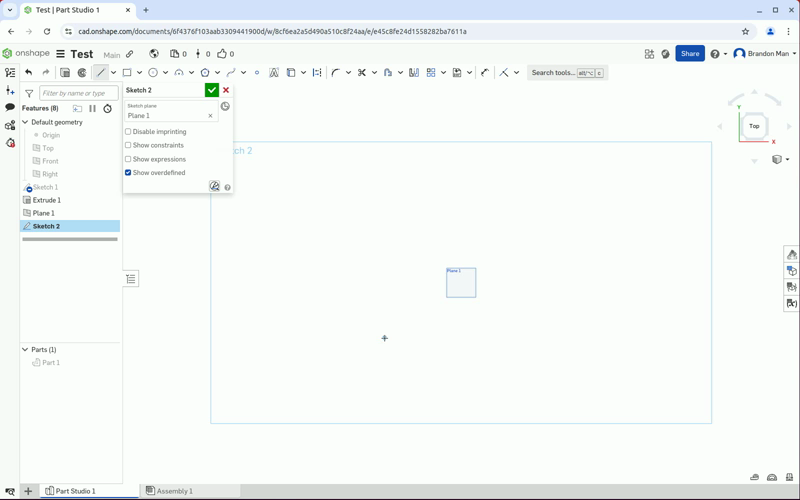
mouse_move(533, 337)
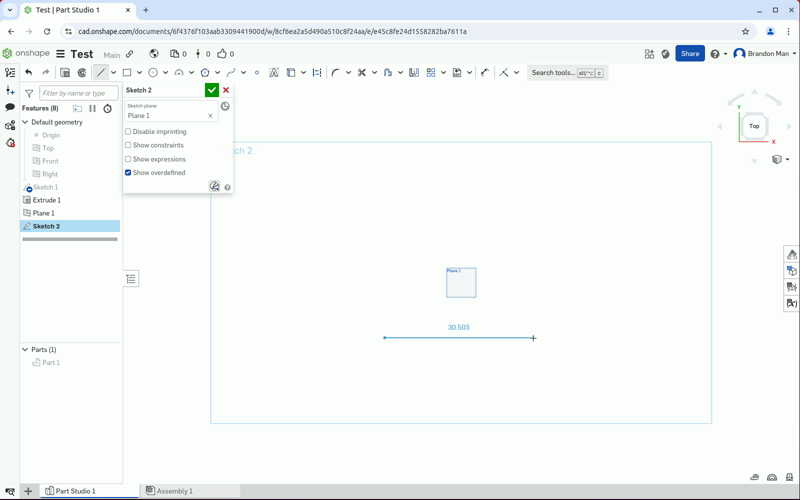
click(533, 337)
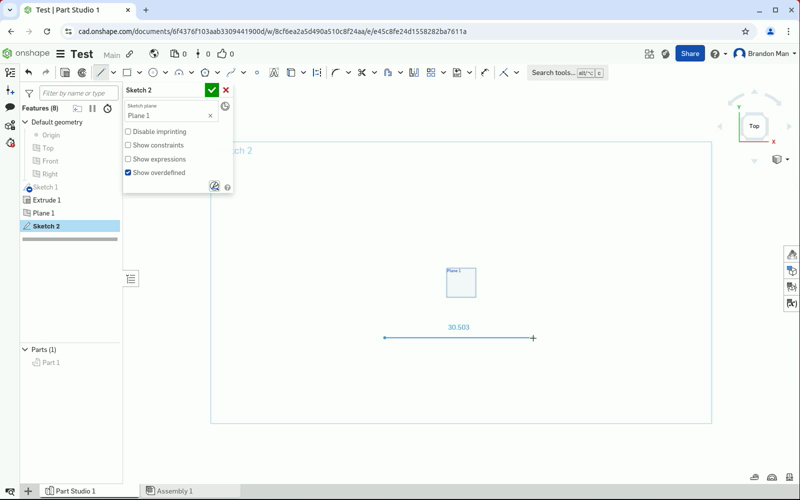
key_up(shift)
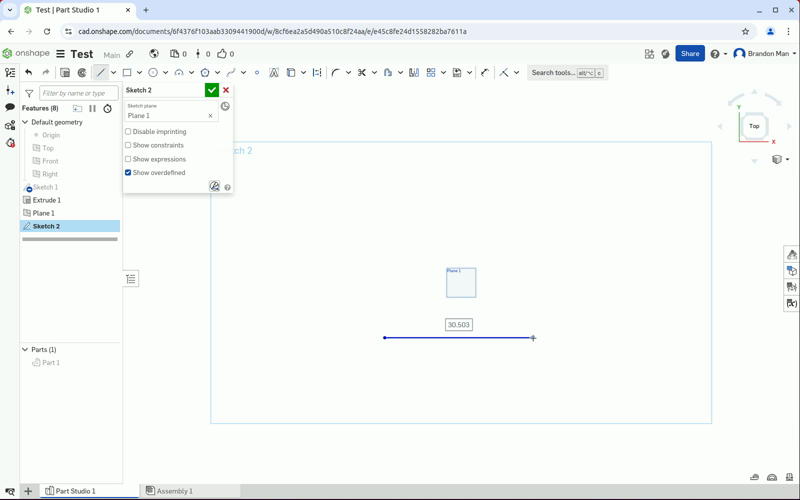
key_down(shift)
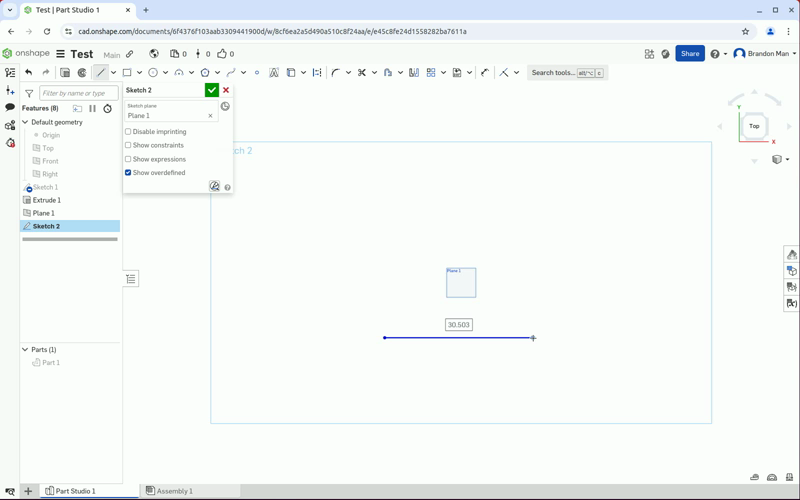
mouse_move(563, 337)
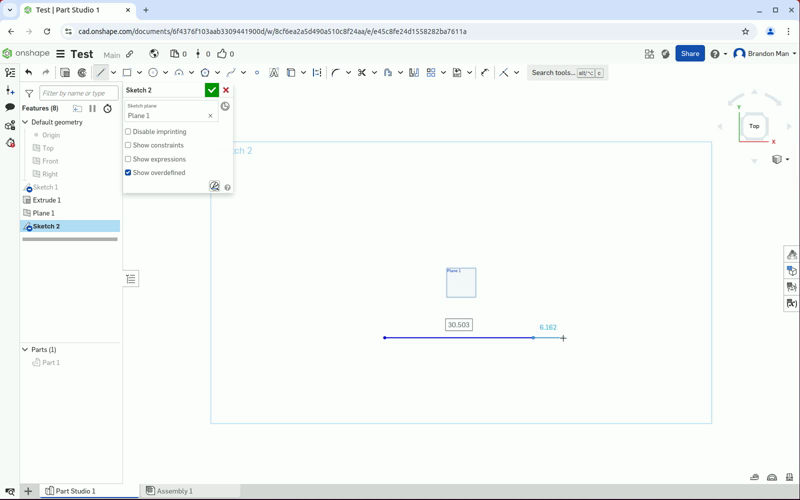
mouse_move(533, 331)
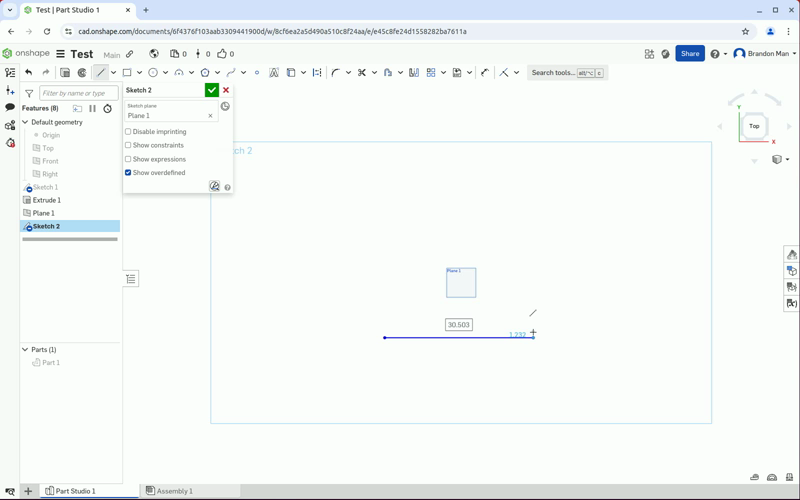
scroll(6)
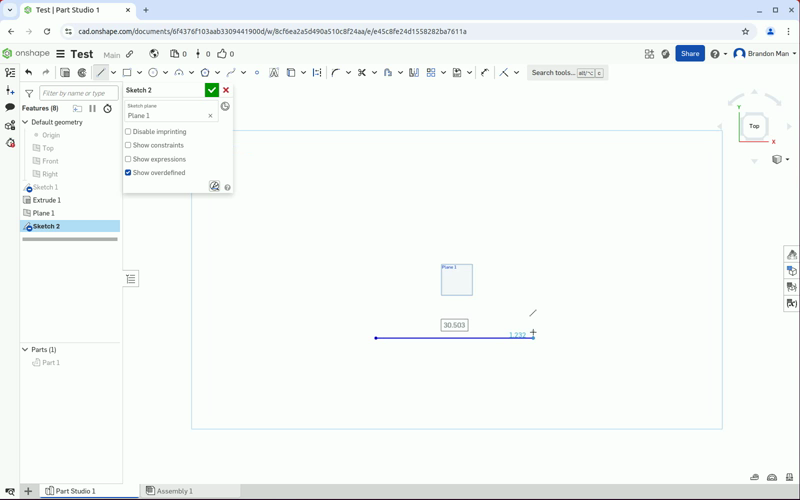
scroll(6)
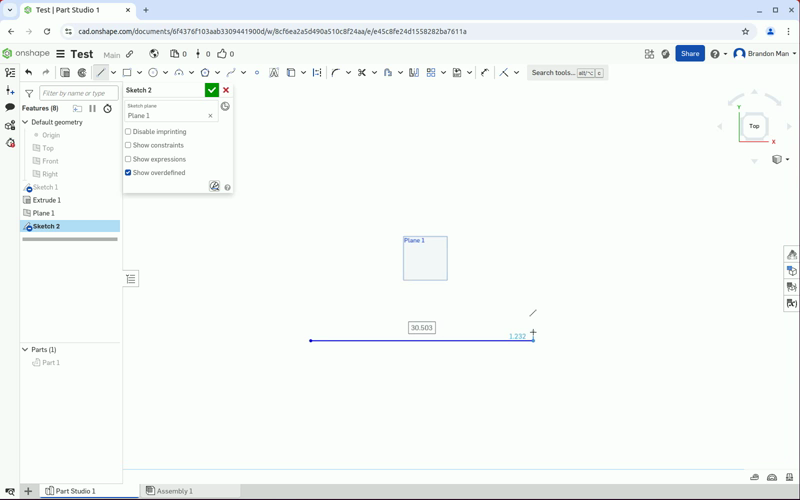
scroll(6)
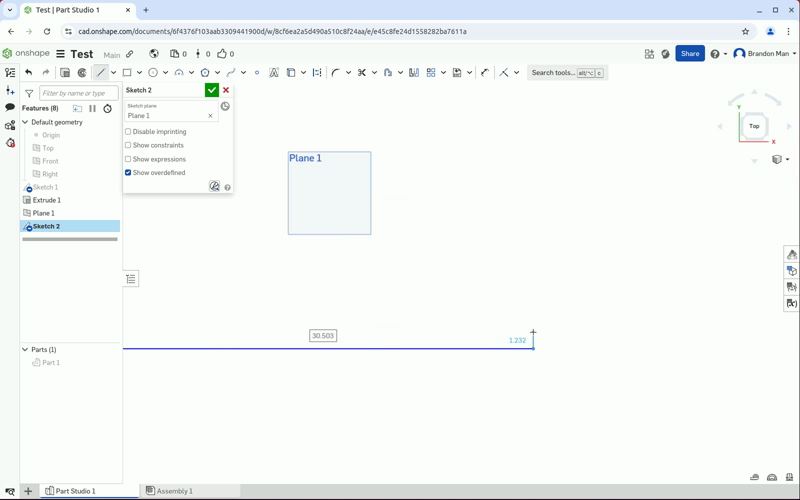
scroll(6)
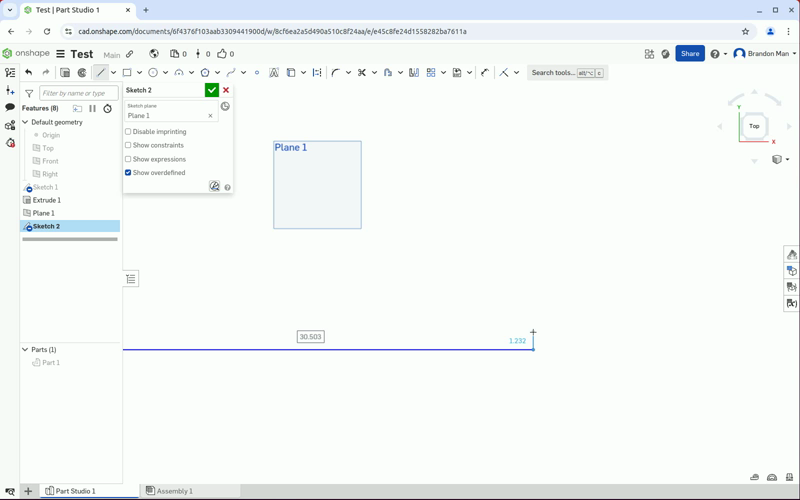
scroll(6)
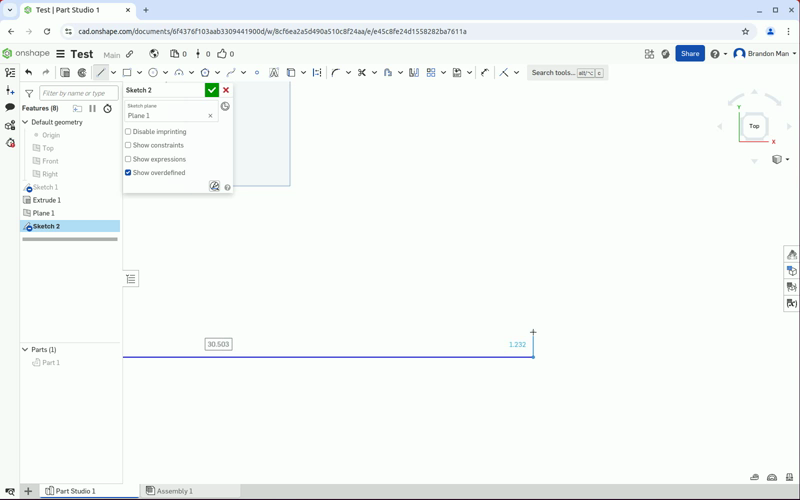
scroll(6)
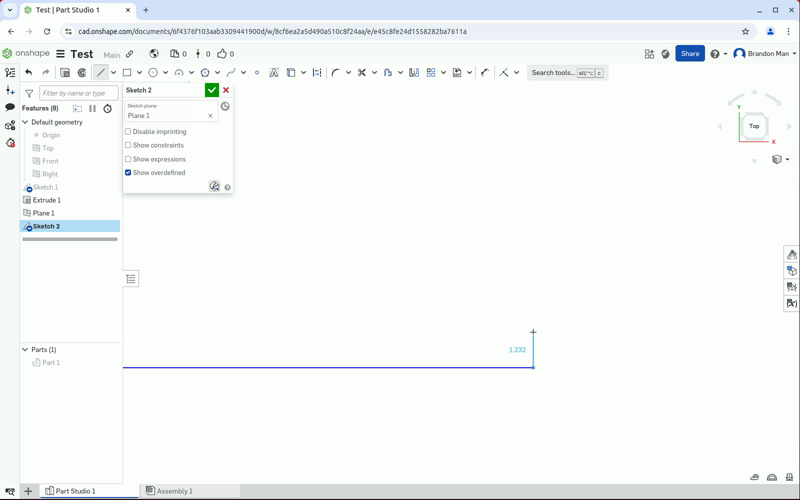
scroll(6)
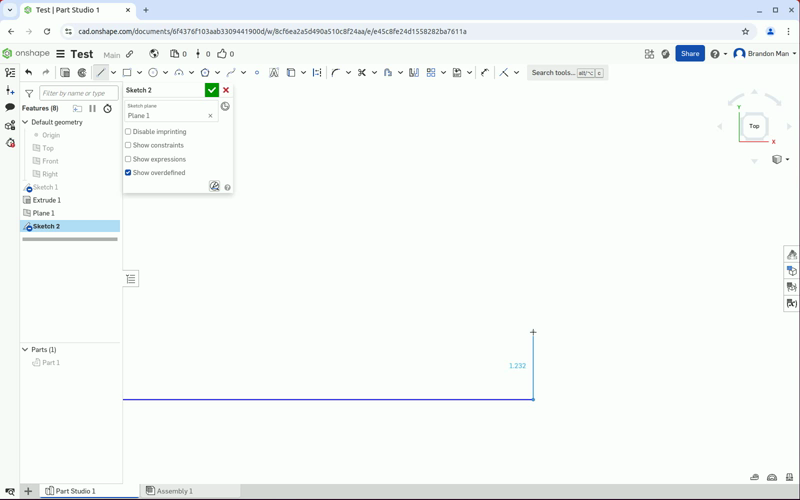
click(533, 331)
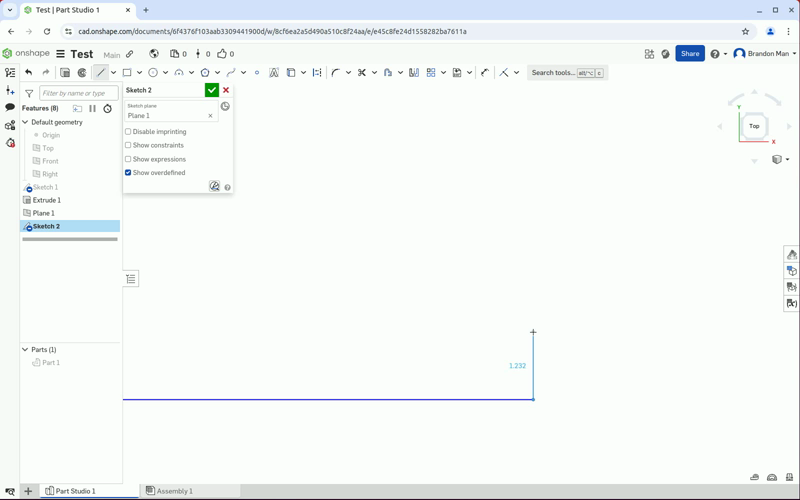
scroll(-6)
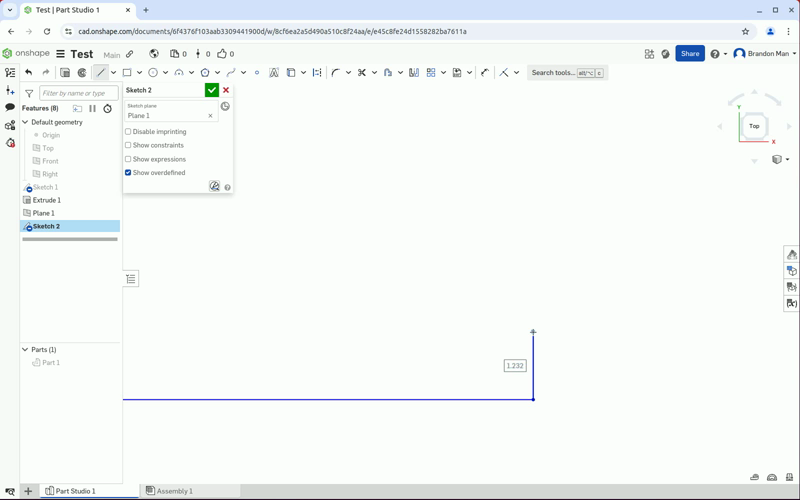
scroll(-6)
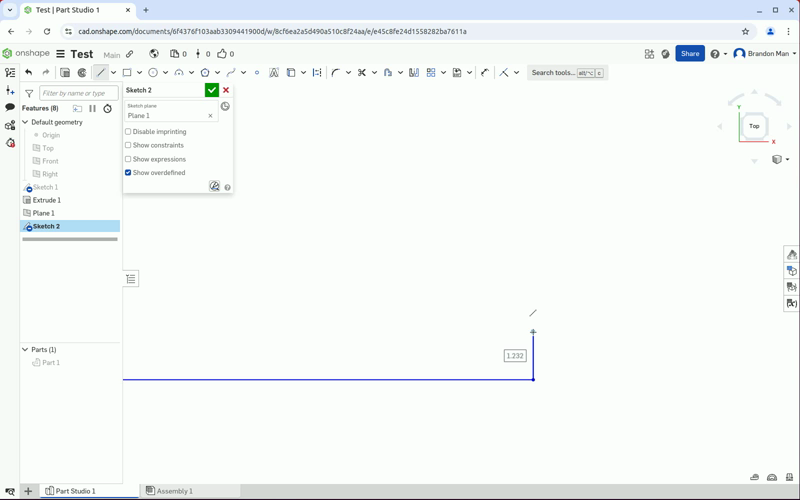
scroll(-6)
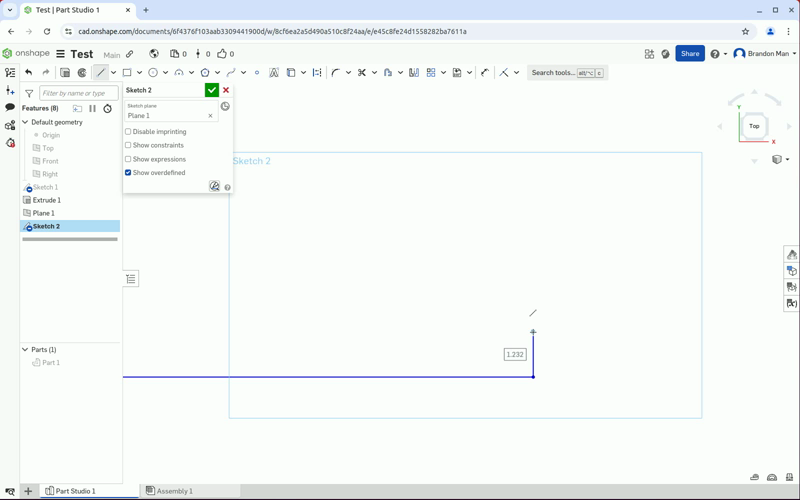
scroll(-6)
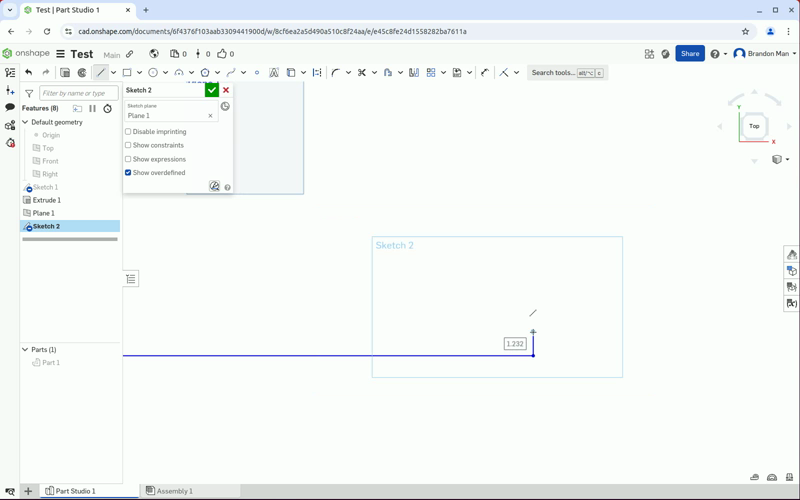
scroll(-6)
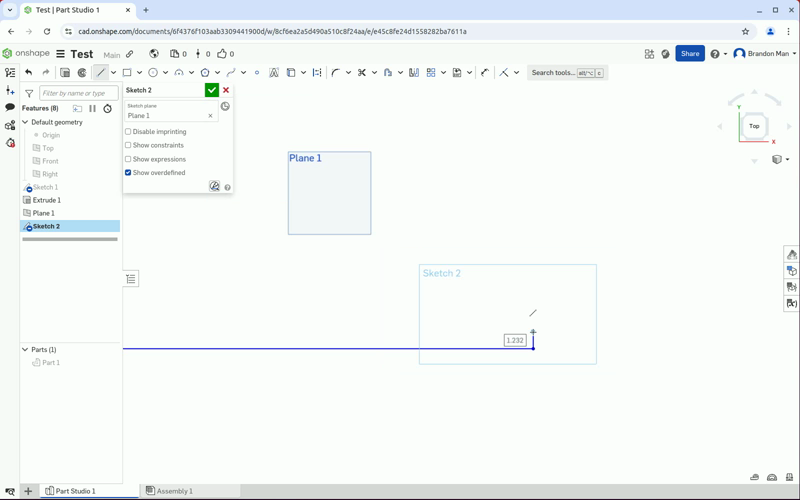
scroll(-6)
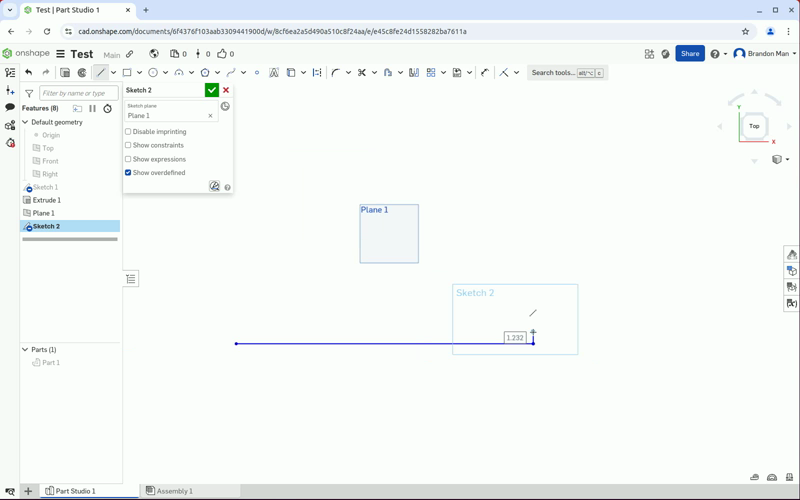
scroll(-6)
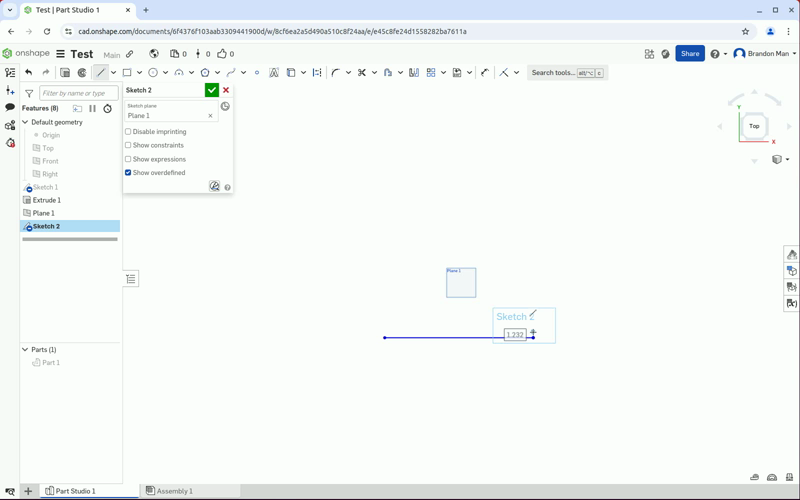
key_up(shift)
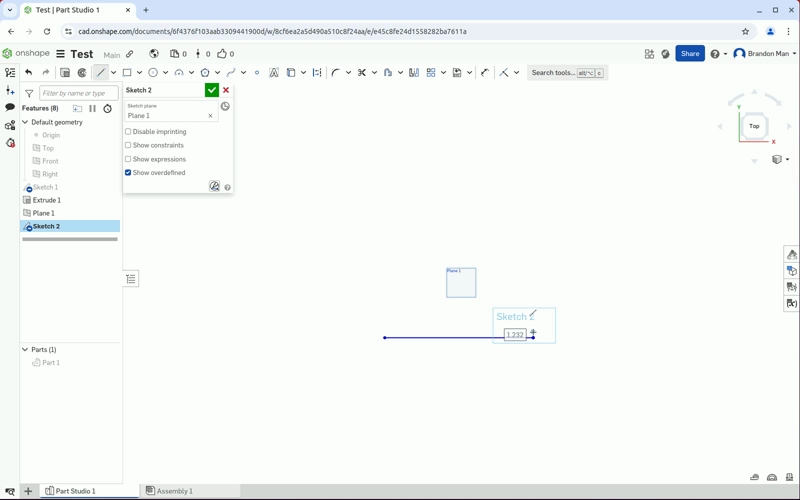
key_down(shift)
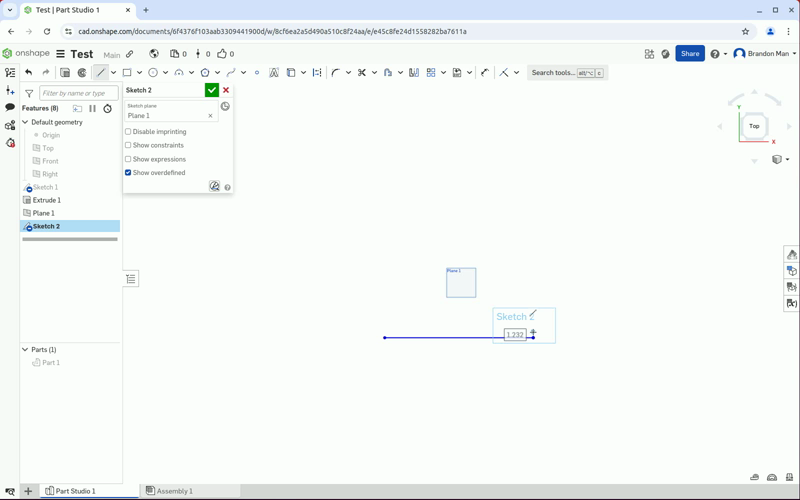
mouse_move(384, 331)
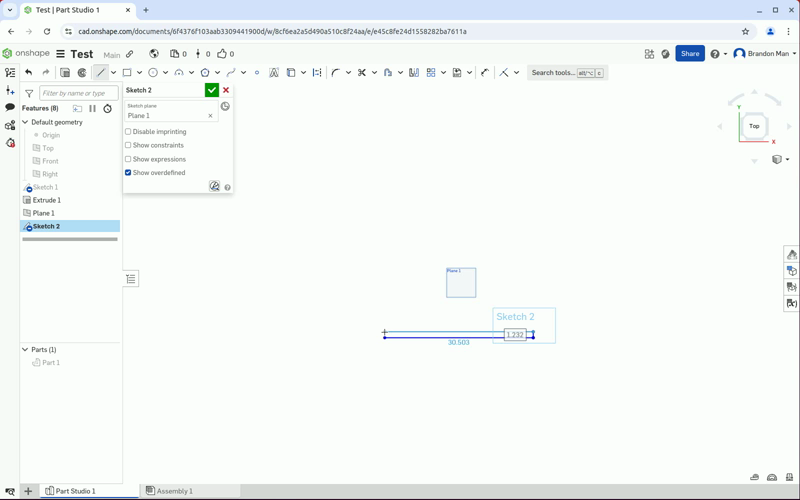
click(384, 331)
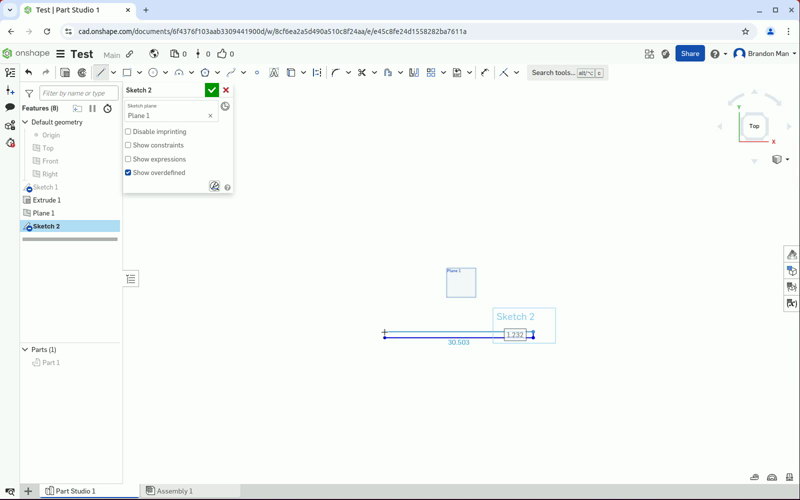
key_up(shift)
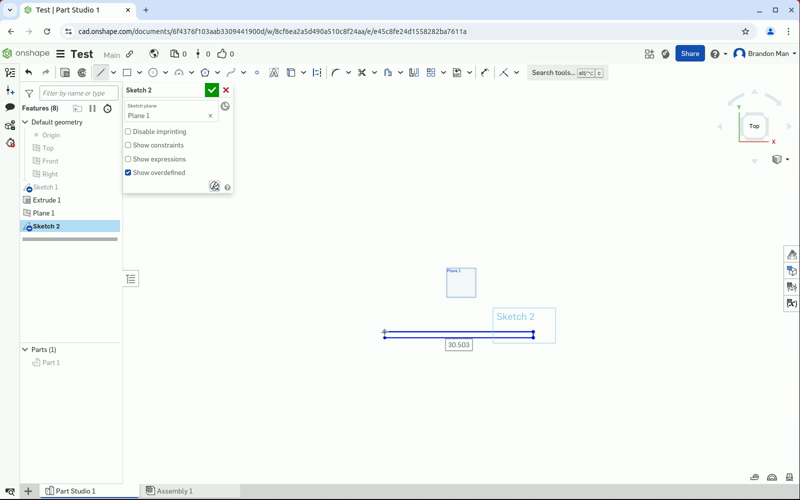
mouse_move(414, 331)
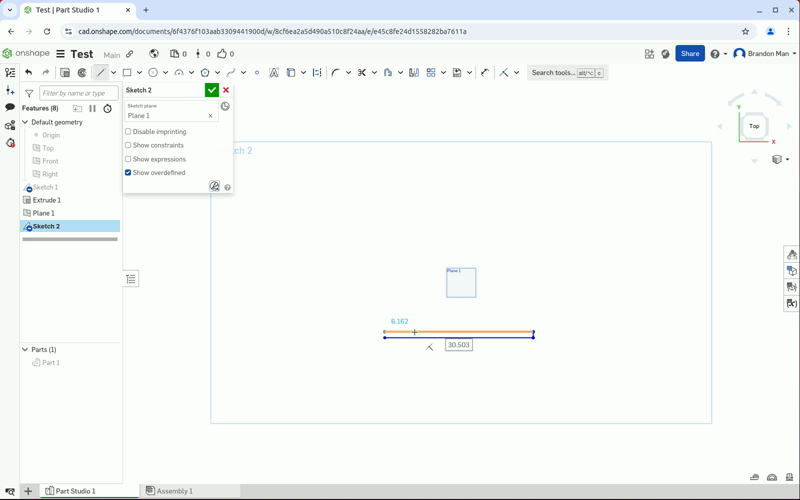
key_down(shift)
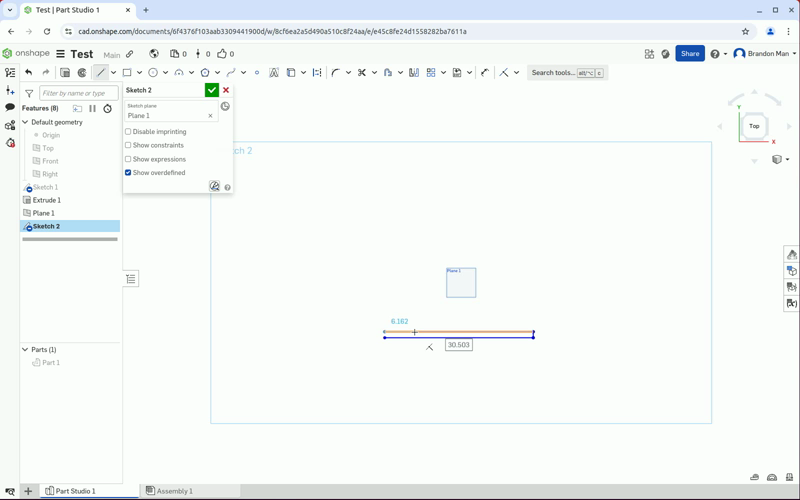
mouse_move(384, 337)
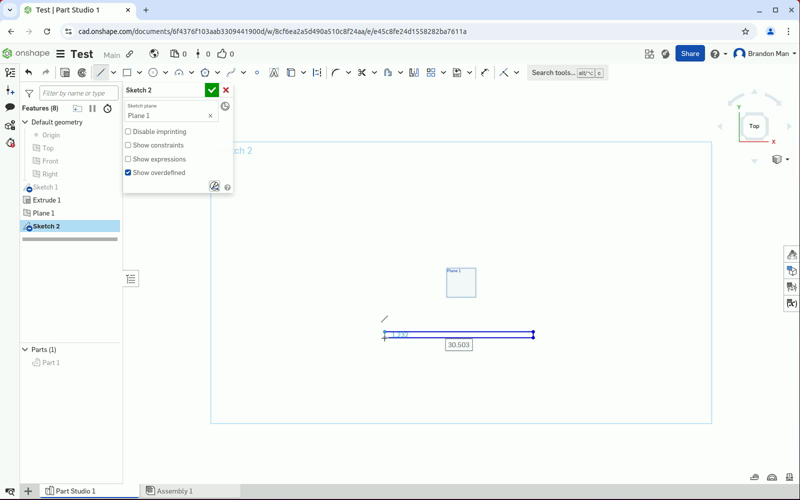
scroll(6)
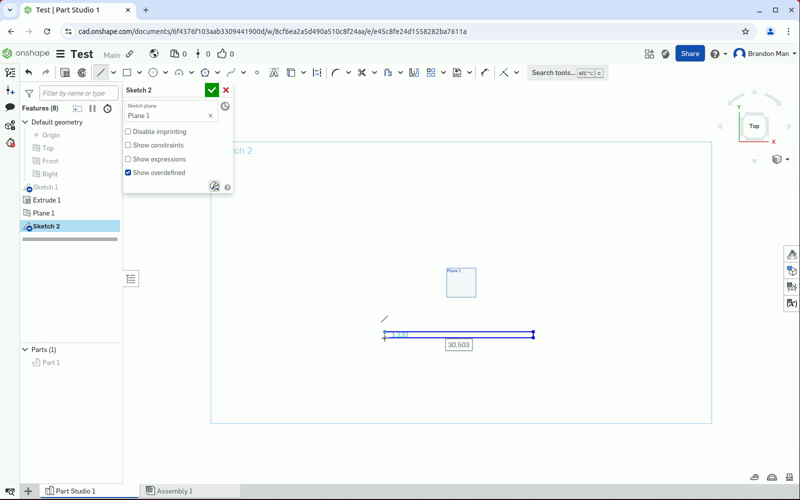
scroll(6)
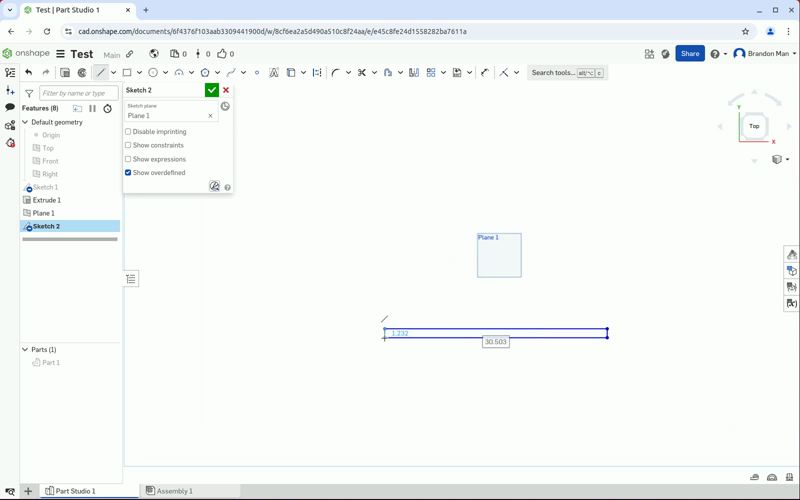
scroll(6)
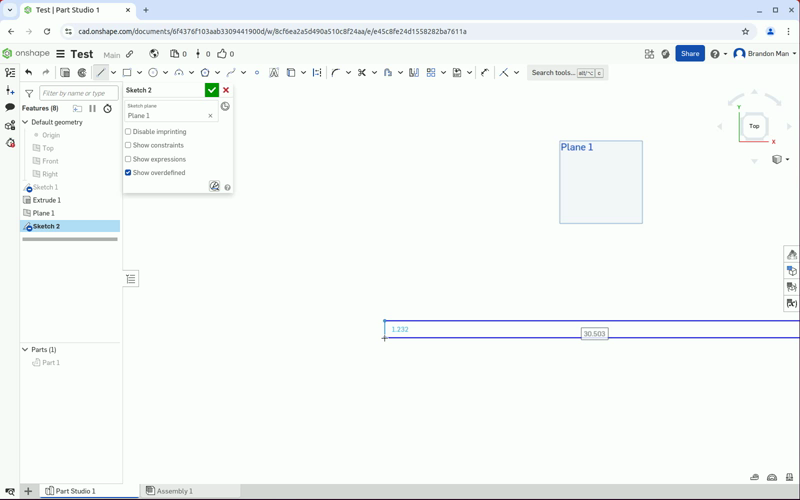
scroll(6)
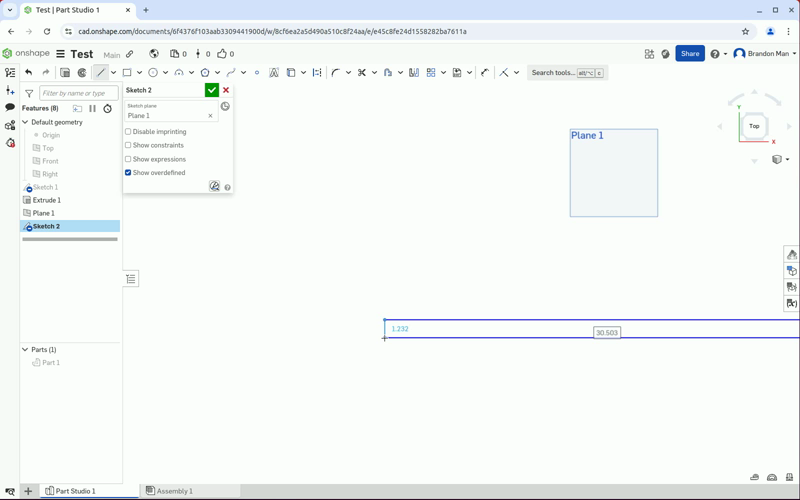
scroll(6)
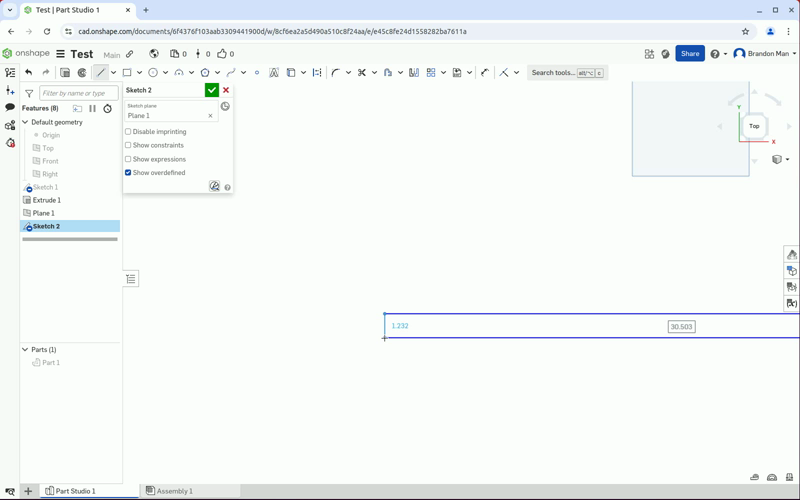
scroll(6)
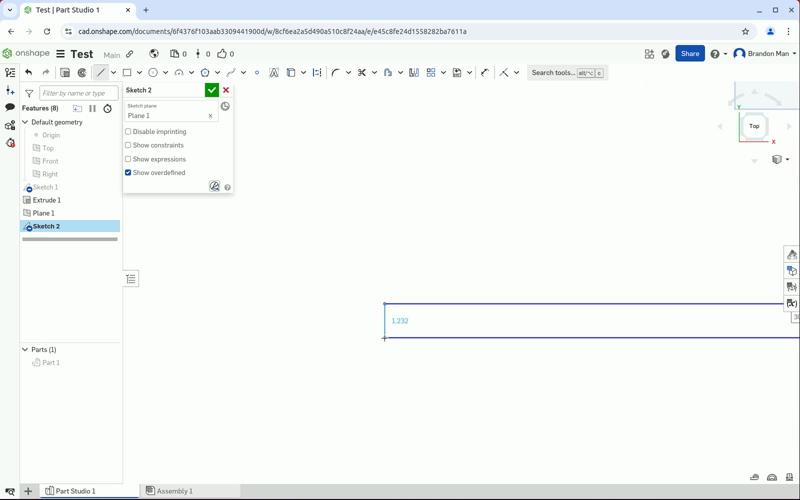
scroll(6)
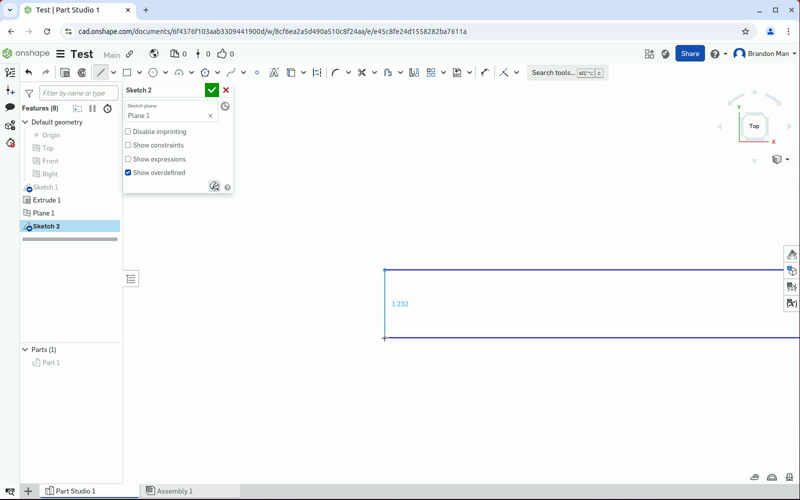
key_up(shift)
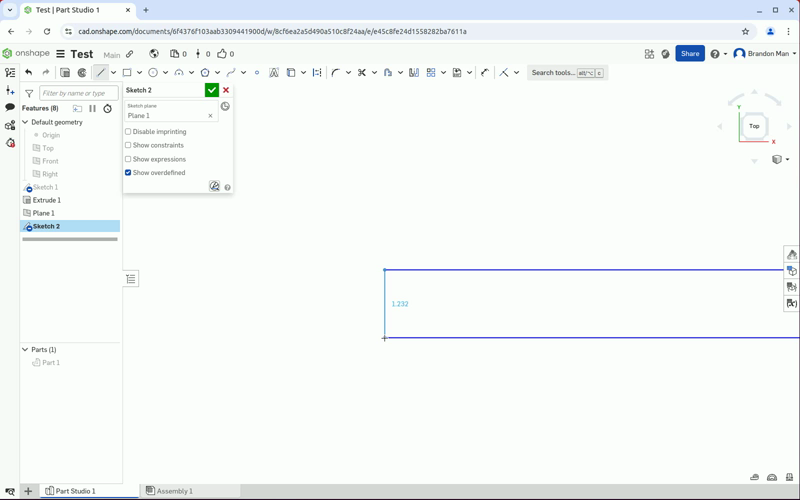
click(384, 337)
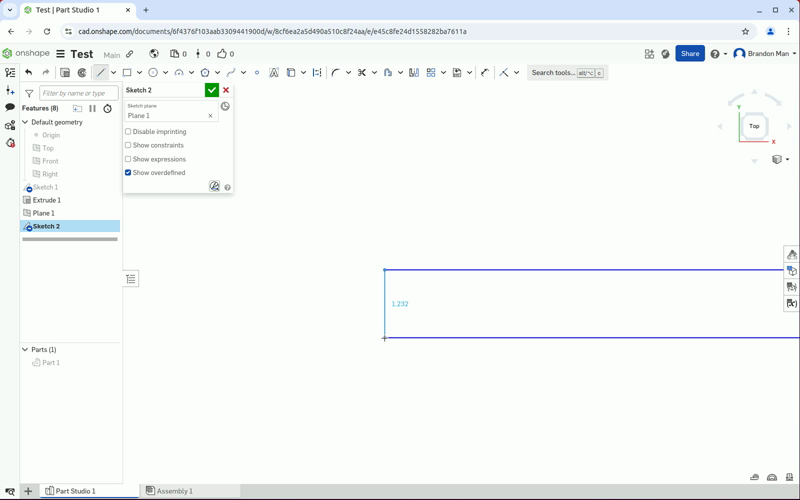
scroll(-6)
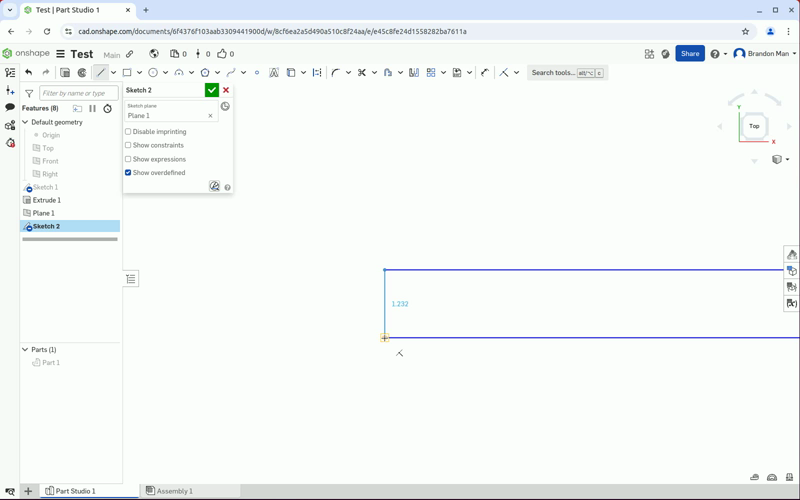
scroll(-6)
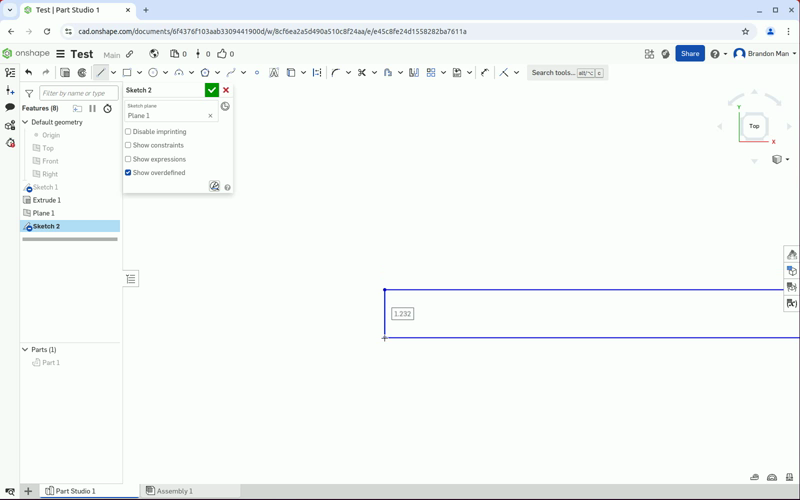
scroll(-6)
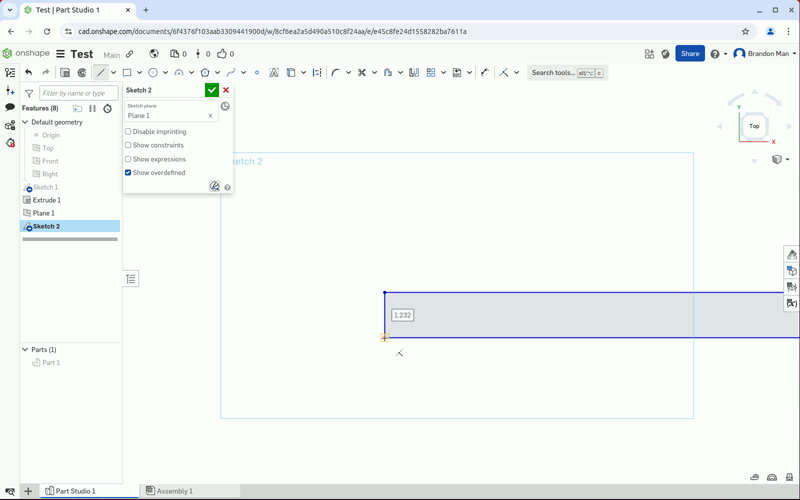
scroll(-6)
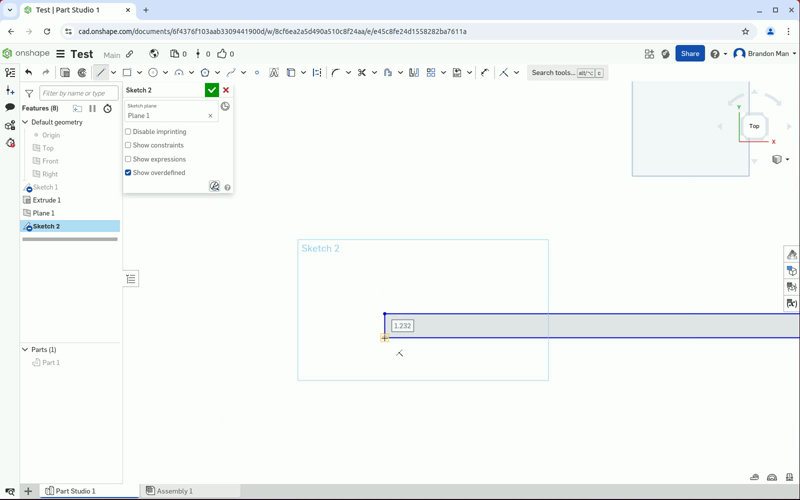
scroll(-6)
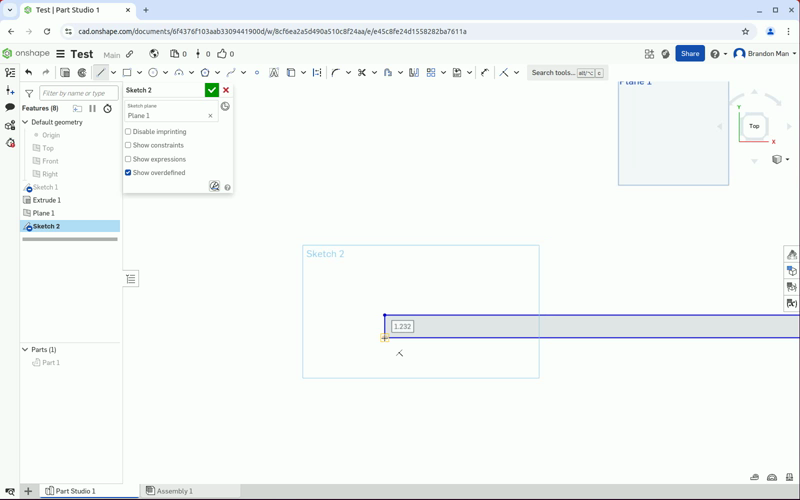
scroll(-6)
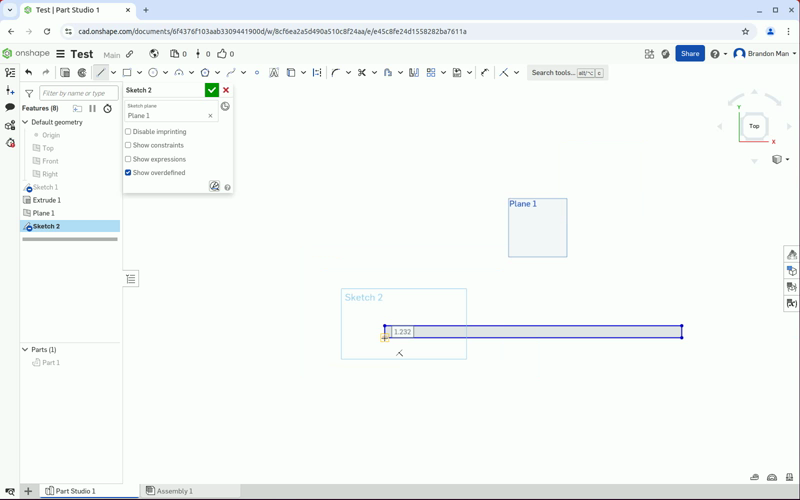
scroll(-6)
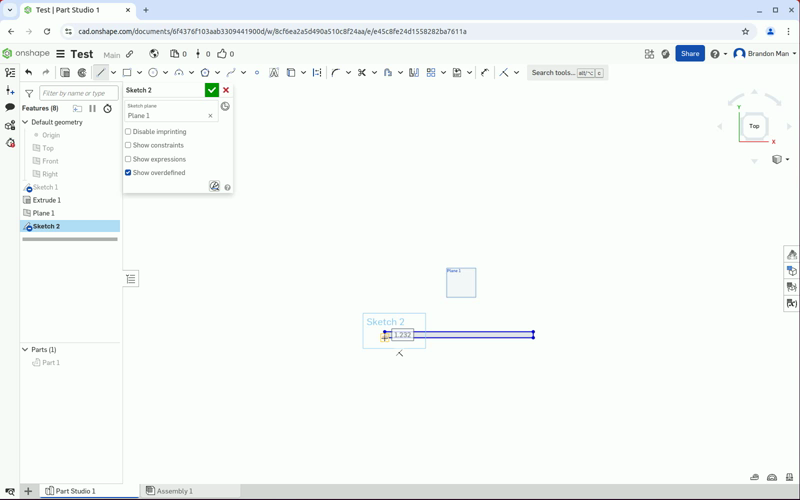
key(esc)
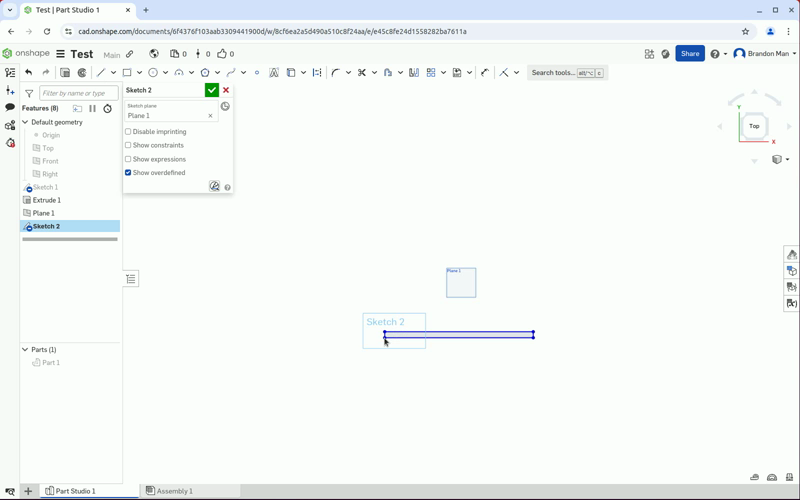
mouse_move(484, 335)
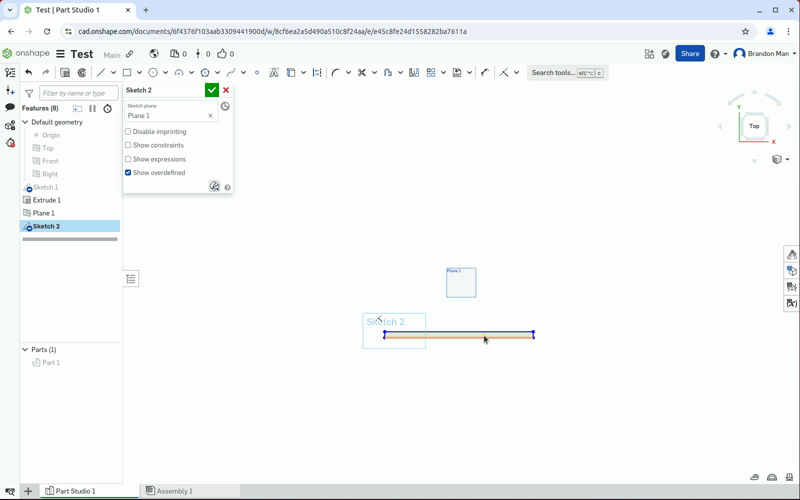
scroll(6)
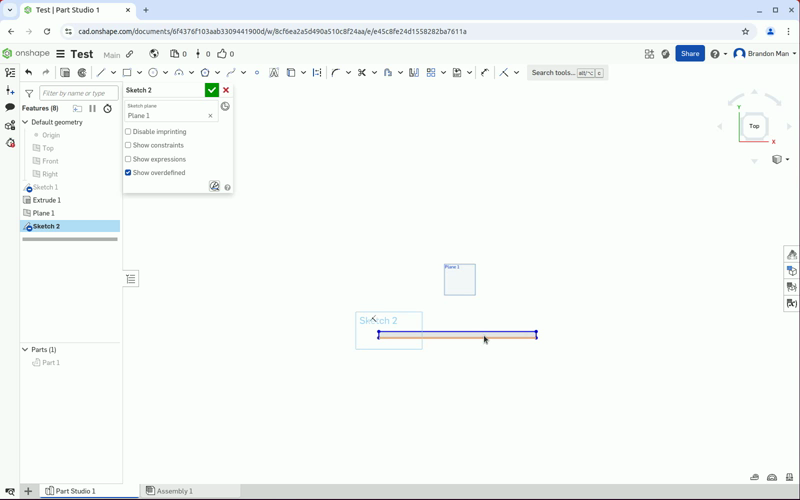
scroll(6)
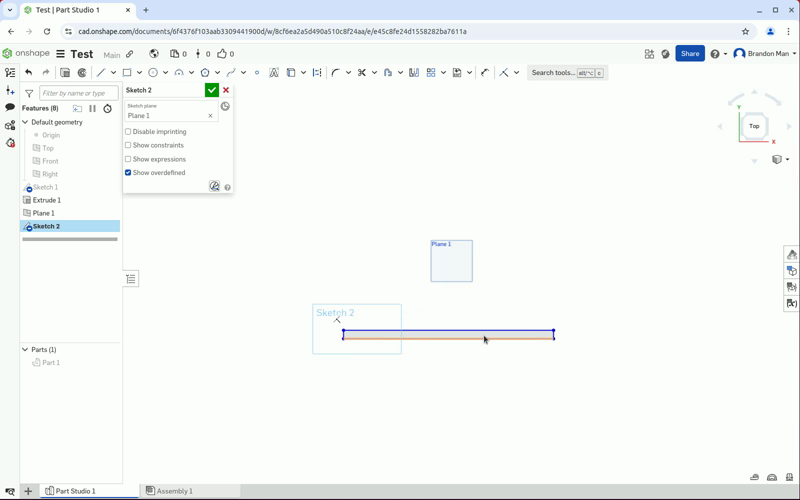
scroll(6)
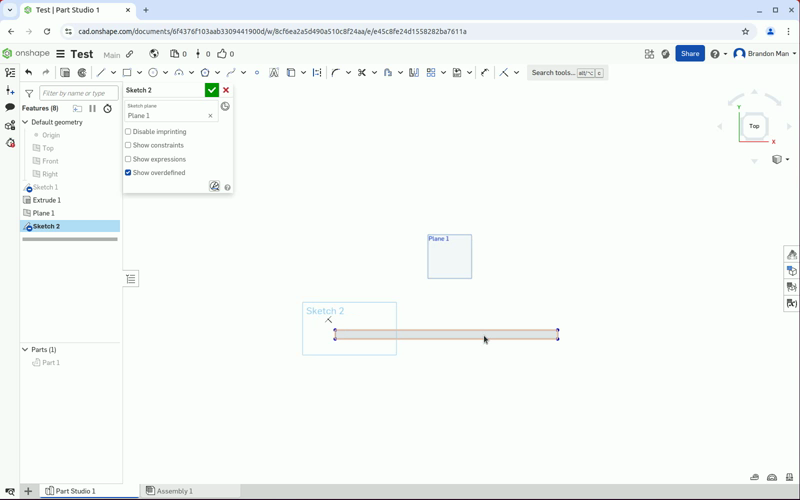
scroll(6)
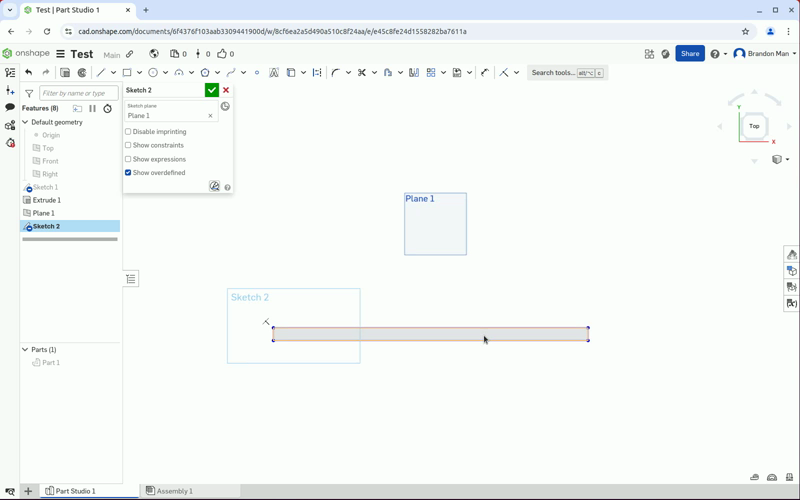
scroll(6)
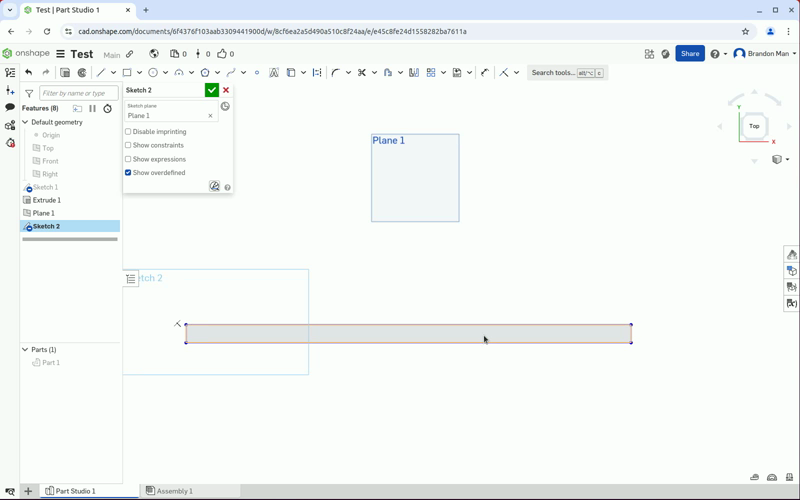
scroll(6)
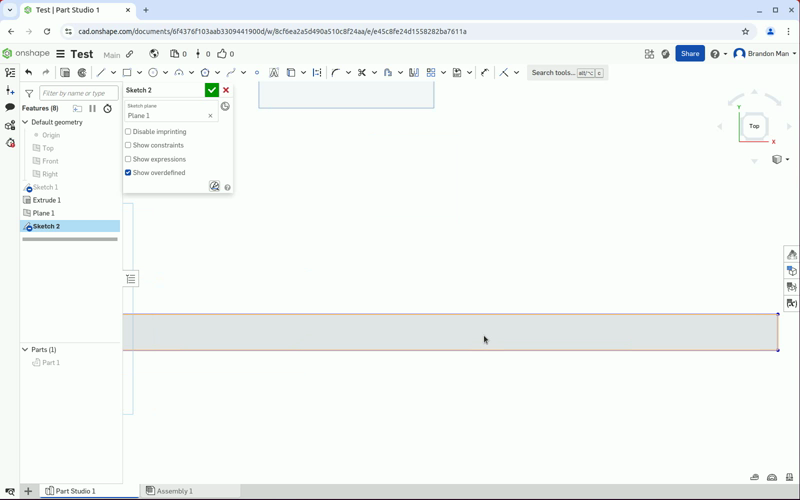
scroll(6)
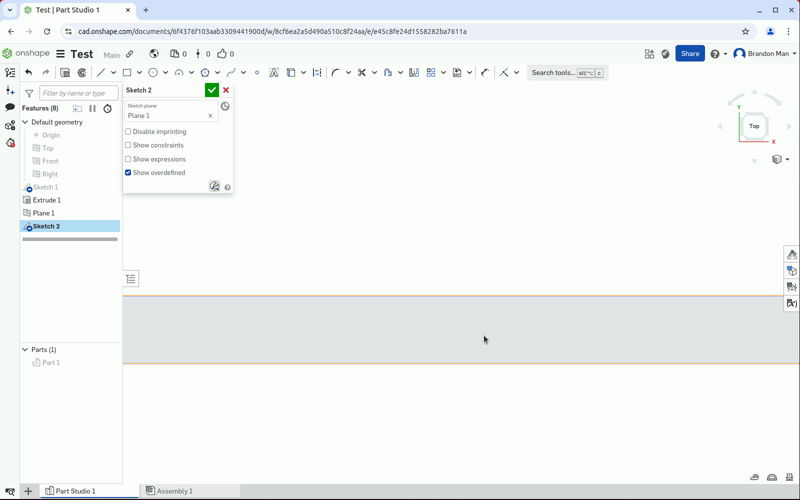
click(484, 335)
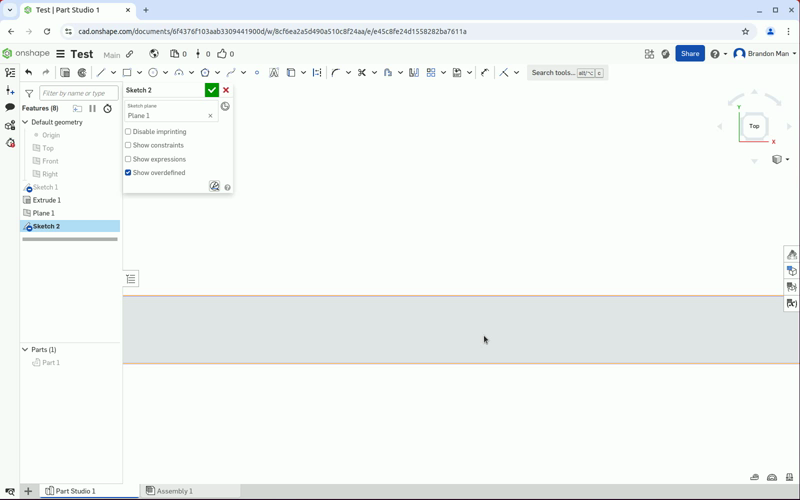
scroll(-6)
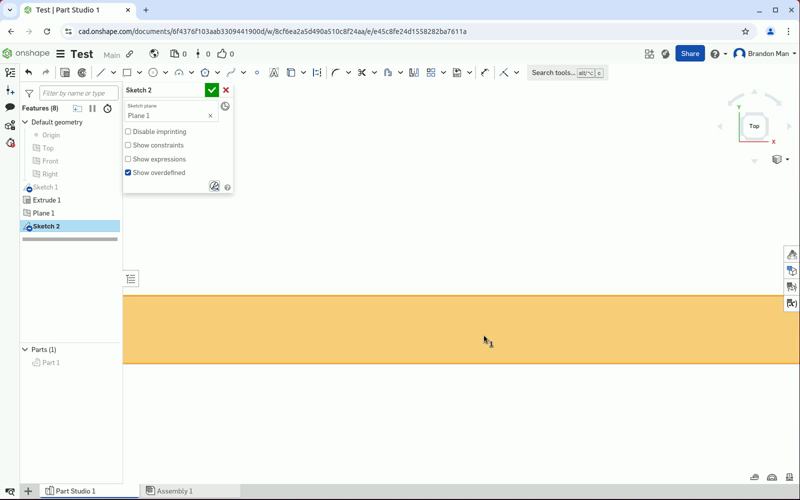
scroll(-6)
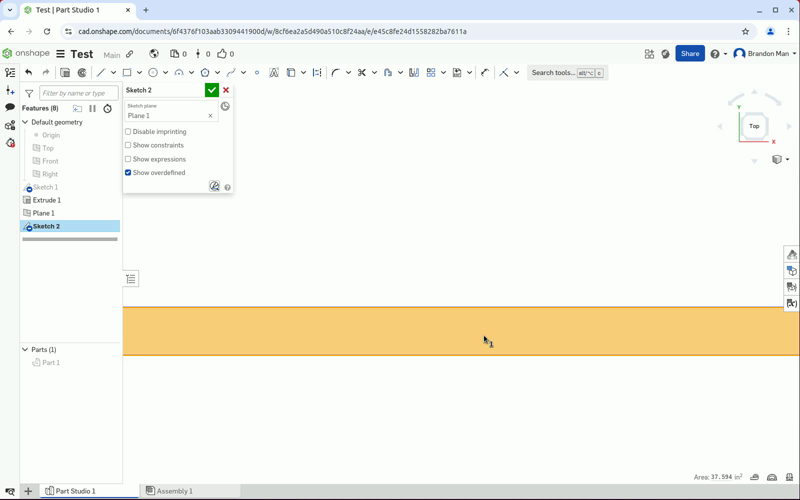
scroll(-6)
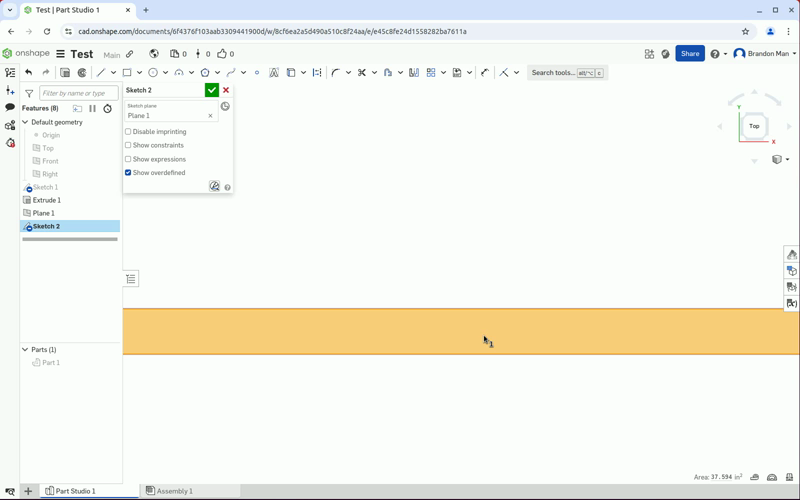
scroll(-6)
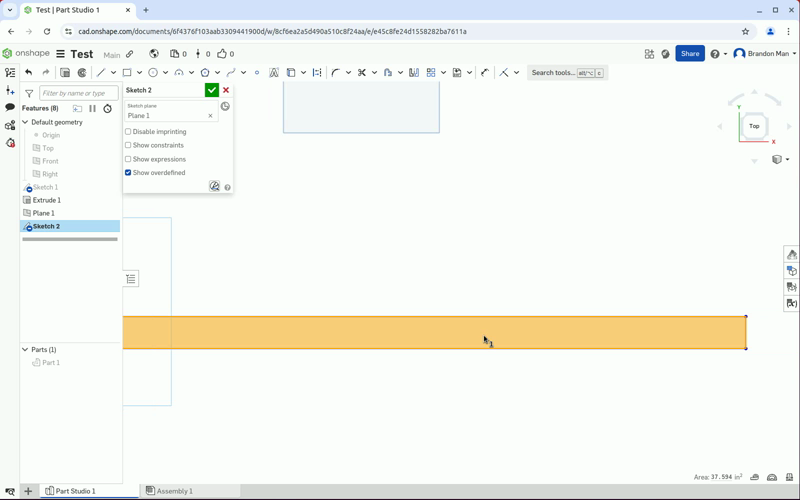
scroll(-6)
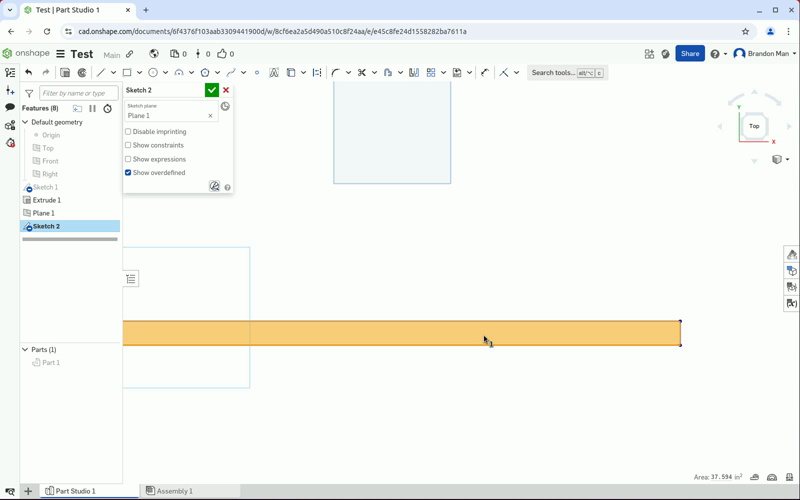
scroll(-6)
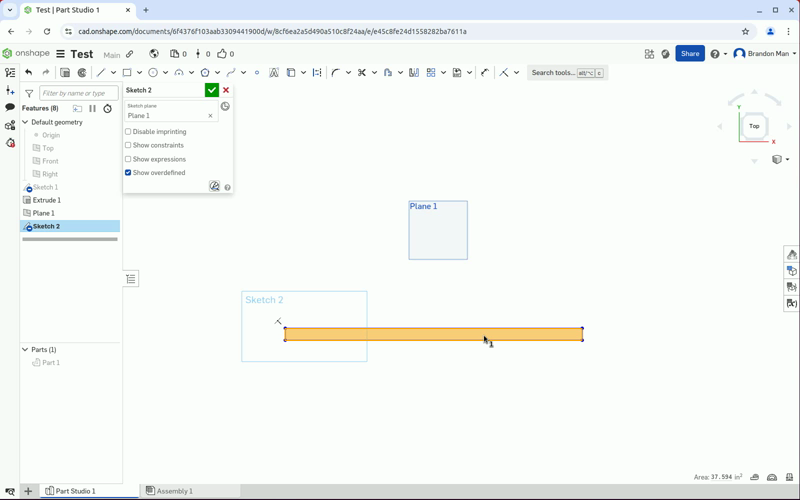
scroll(-6)
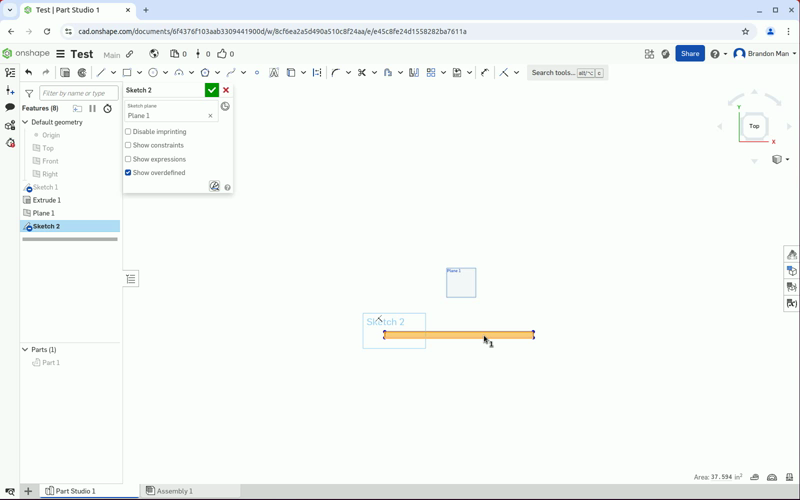
mouse_move(73, 352)
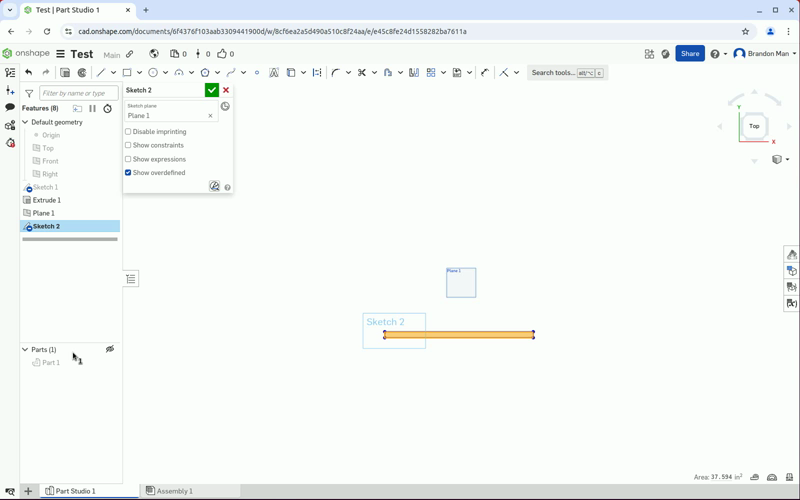
key(shift+y)
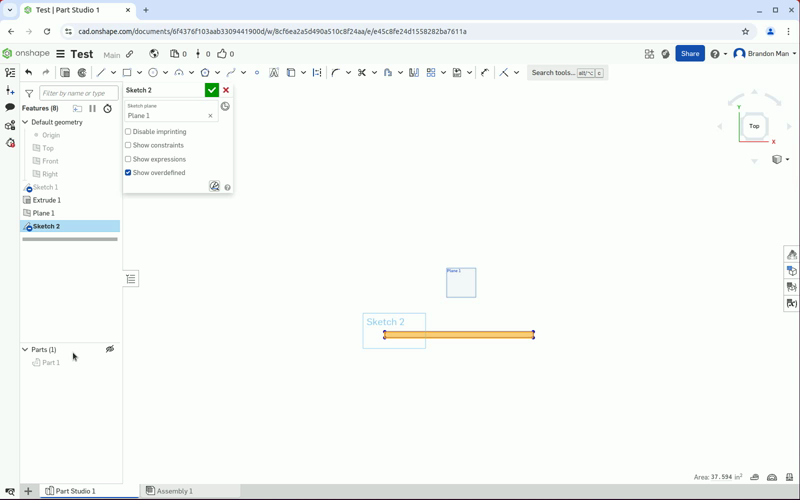
key(shift+e)
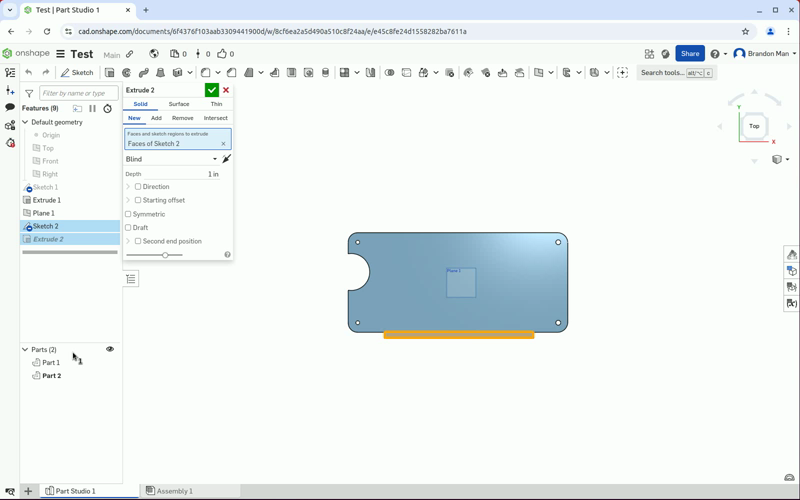
mouse_move(143, 106)
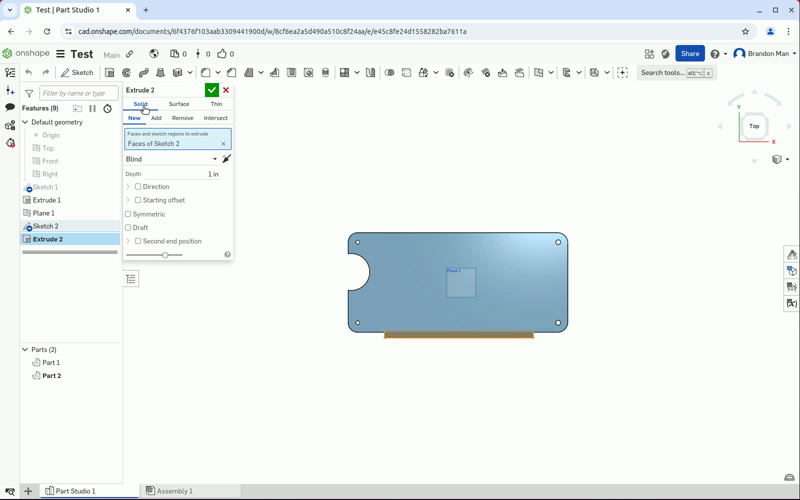
click(143, 106)
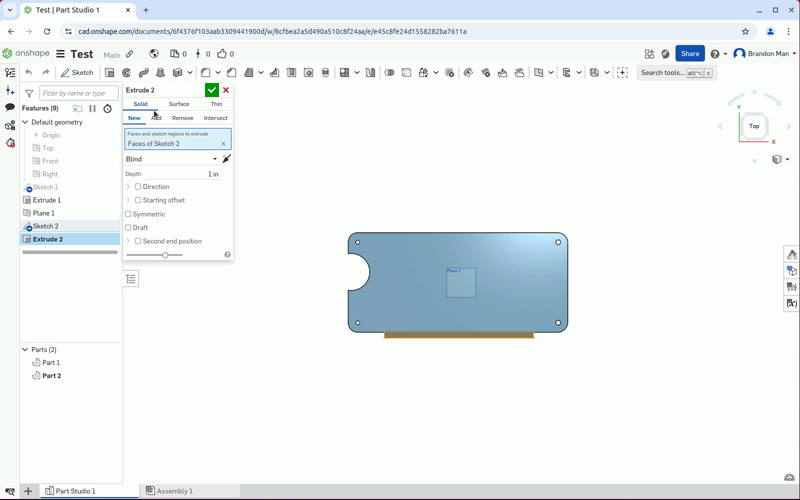
mouse_move(186, 120)
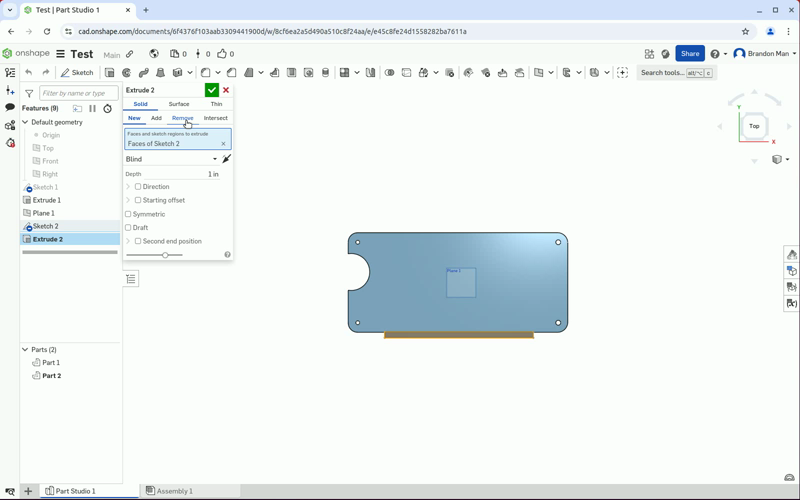
click(186, 120)
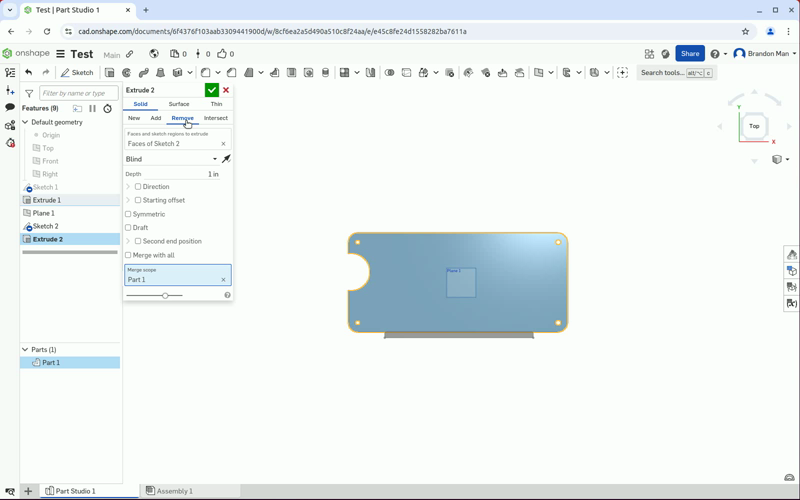
key(tab, 4)
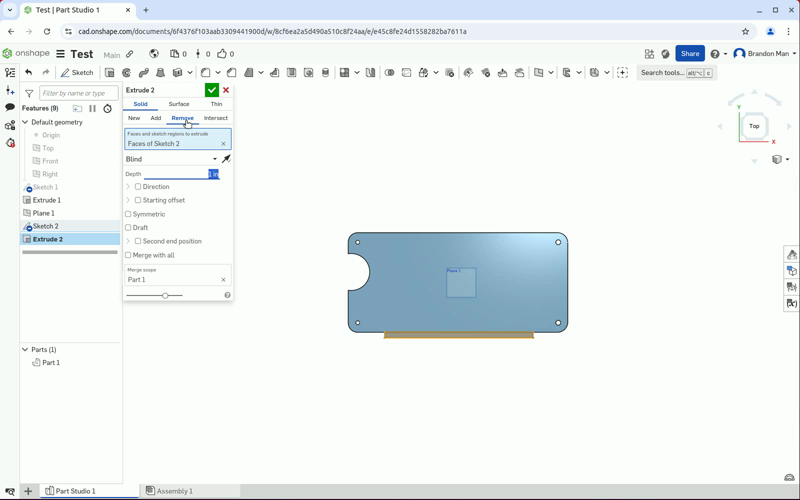
text(1.444)
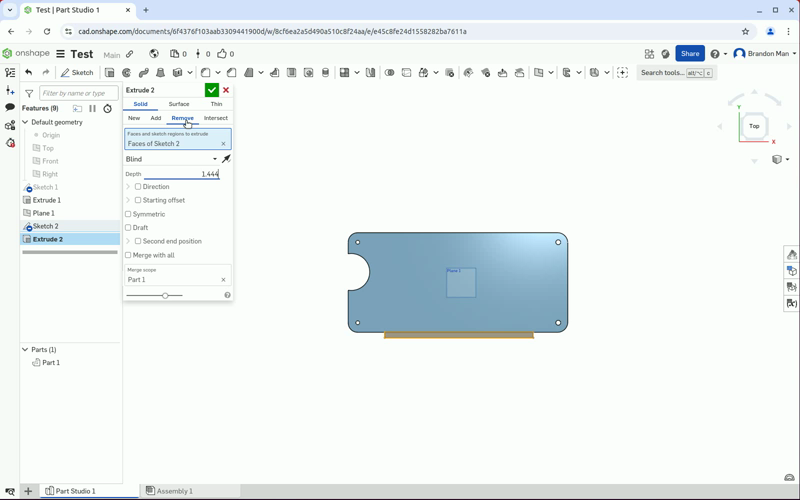
key(tab, 6)
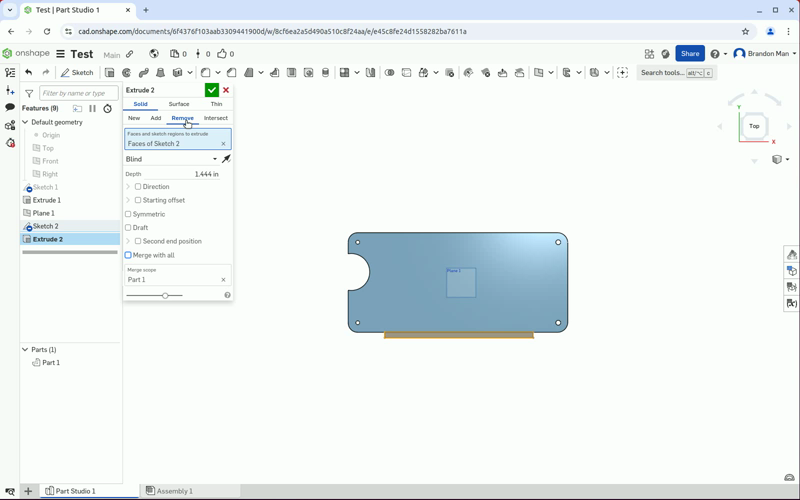
key(space)
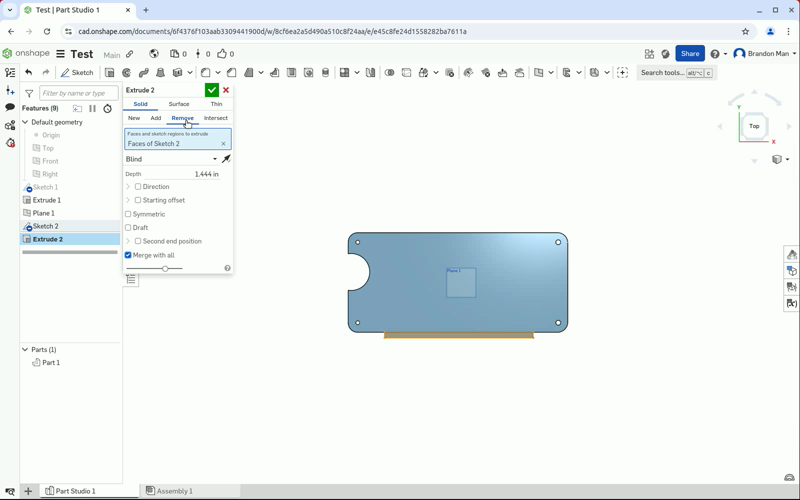
key(enter)
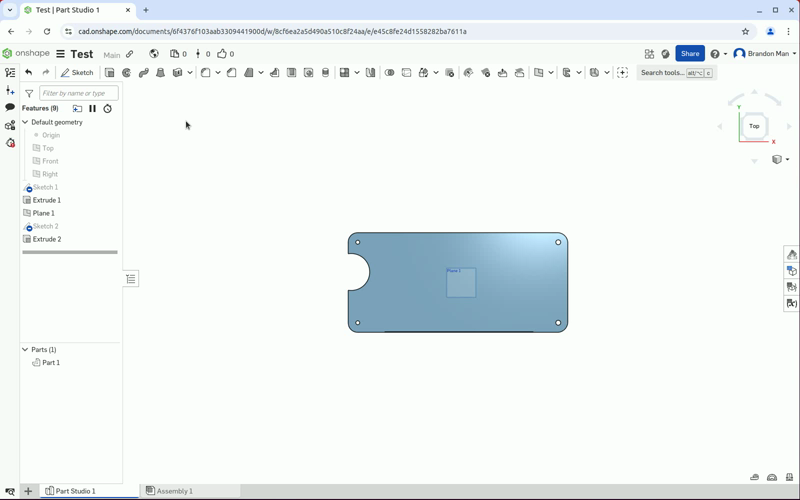
key(shift+h)
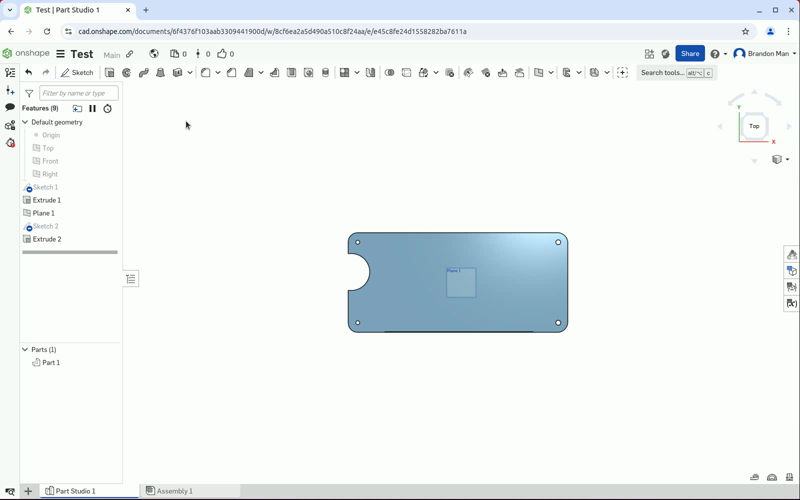
key(shift+h)
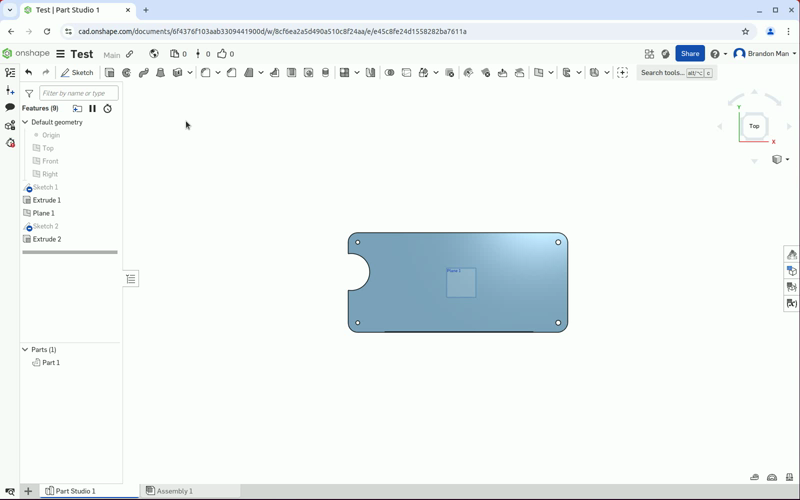
mouse_move(73, 189)
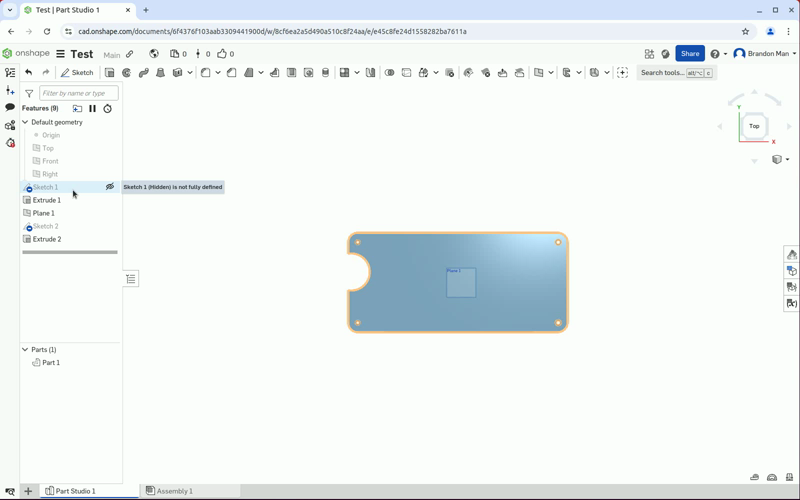
click(73, 189)
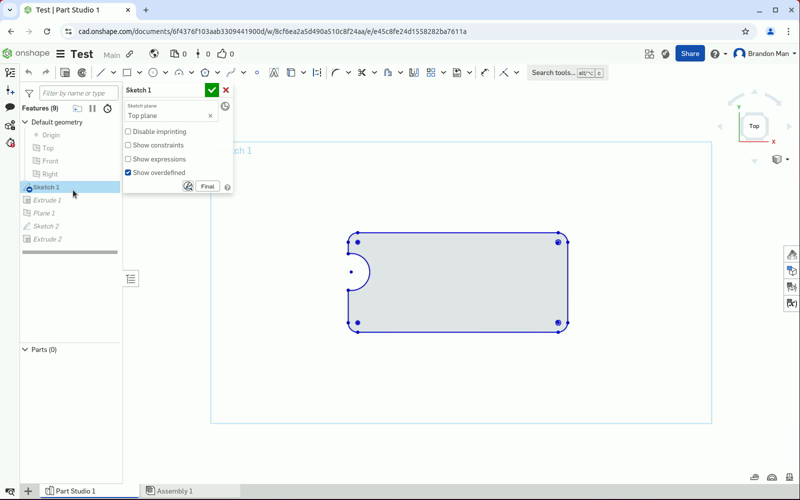
mouse_move(229, 92)
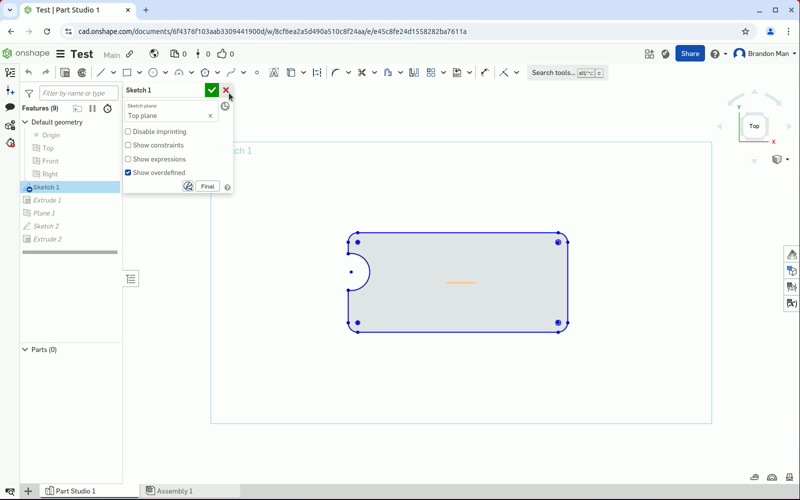
click(229, 92)
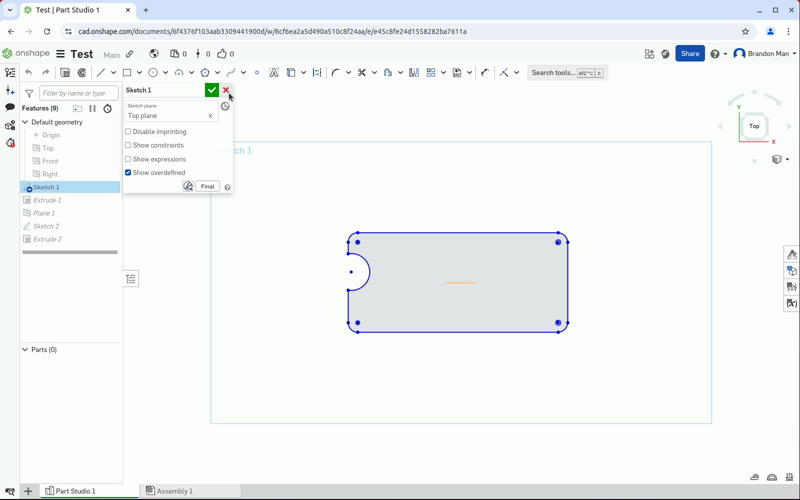
key(shift+s)
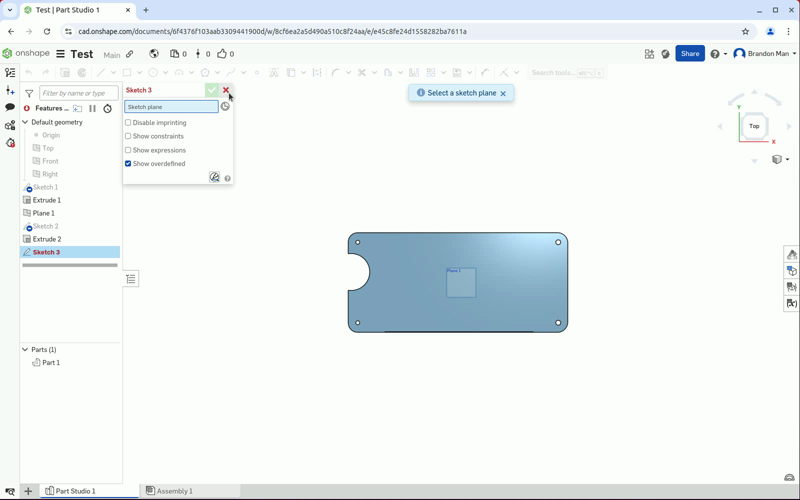
mouse_move(73, 215)
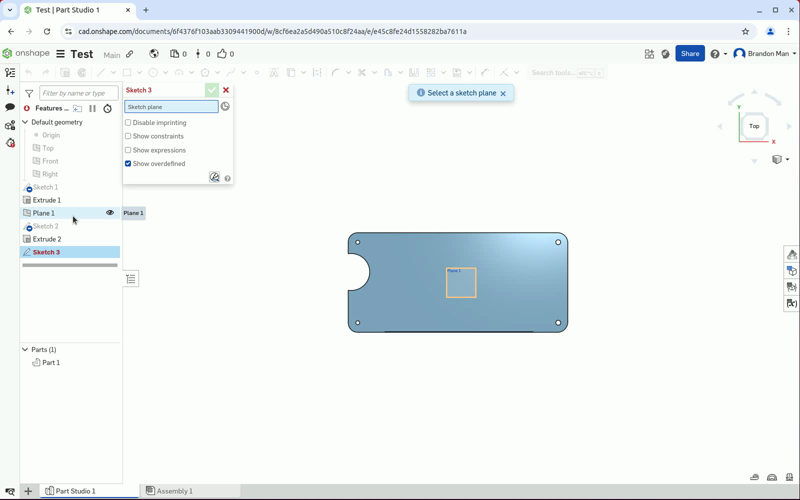
click(73, 215)
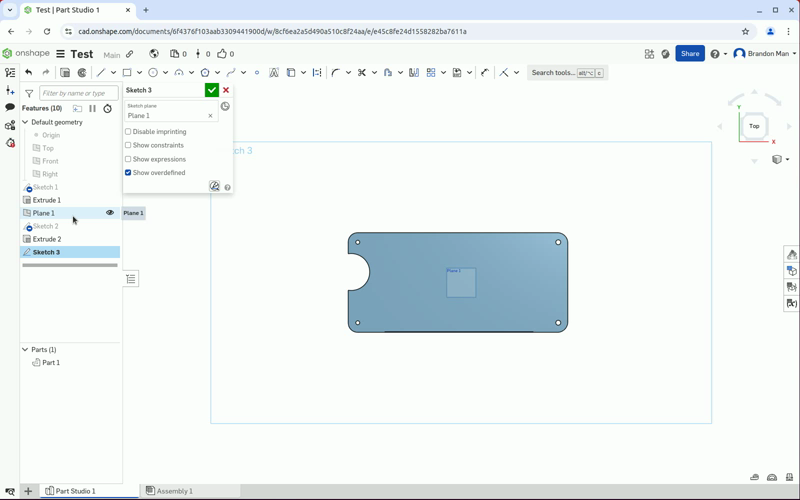
mouse_move(73, 352)
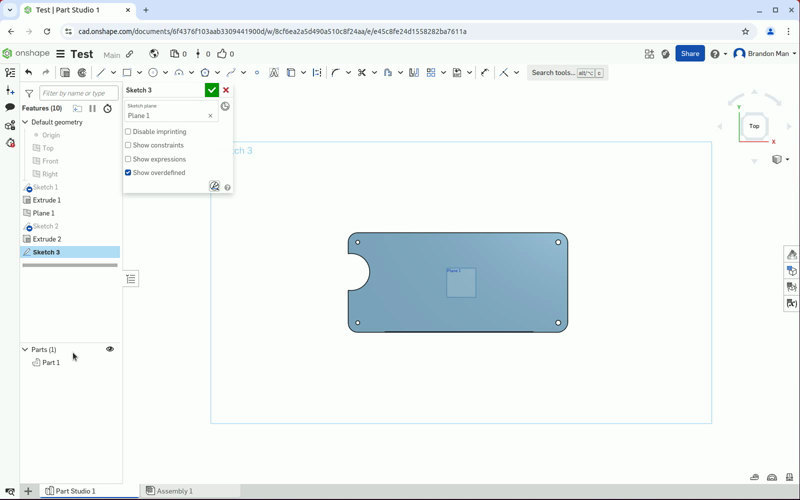
key(y)
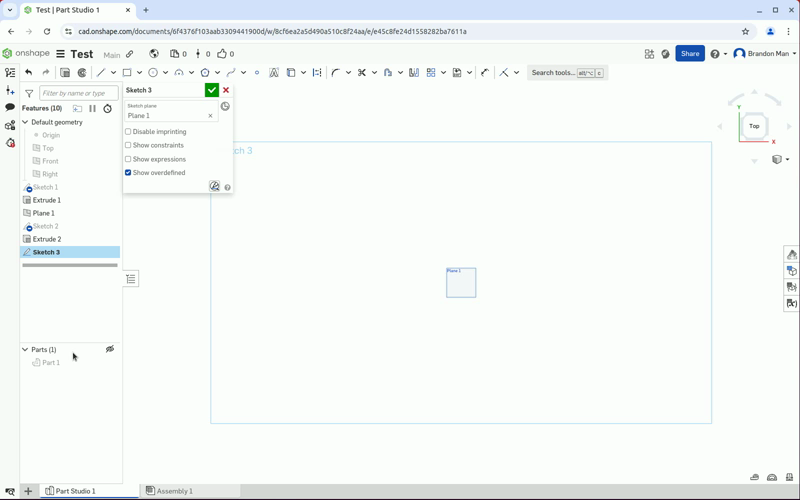
key(l)
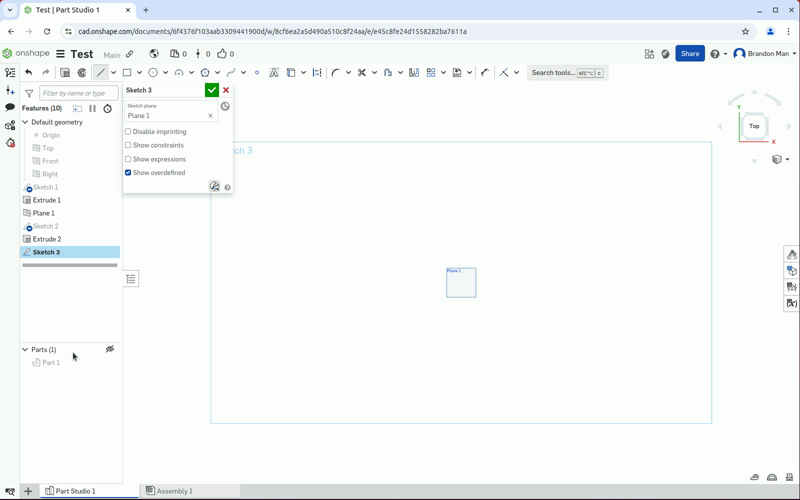
key_down(shift)
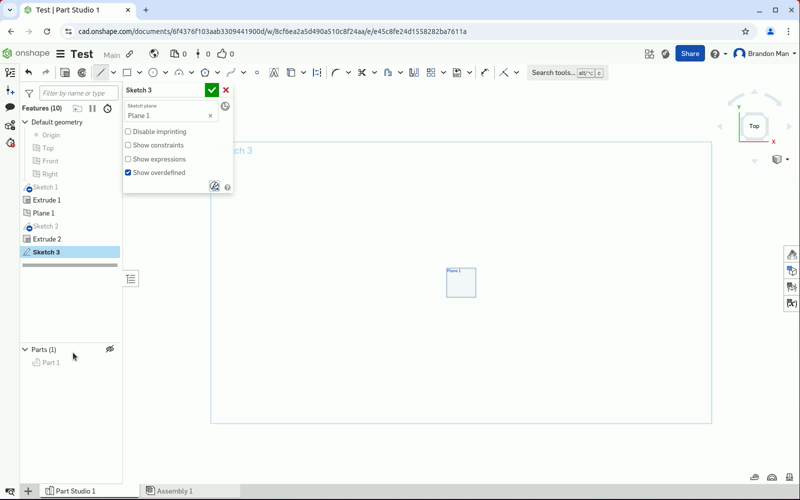
mouse_move(384, 332)
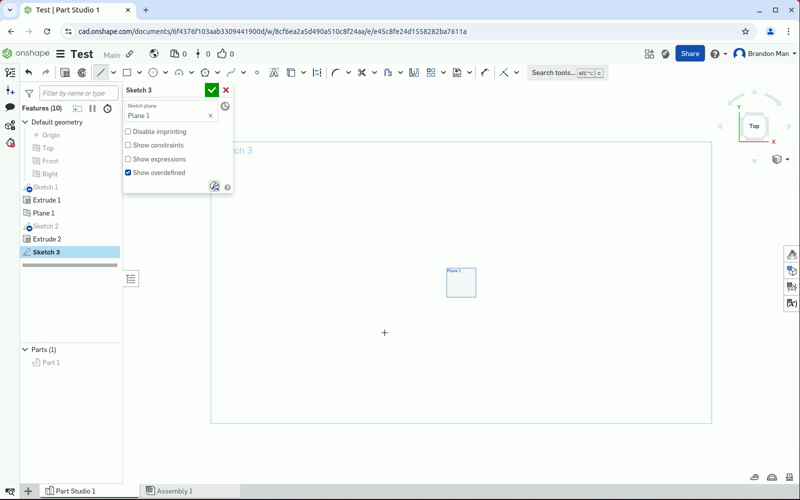
click(384, 332)
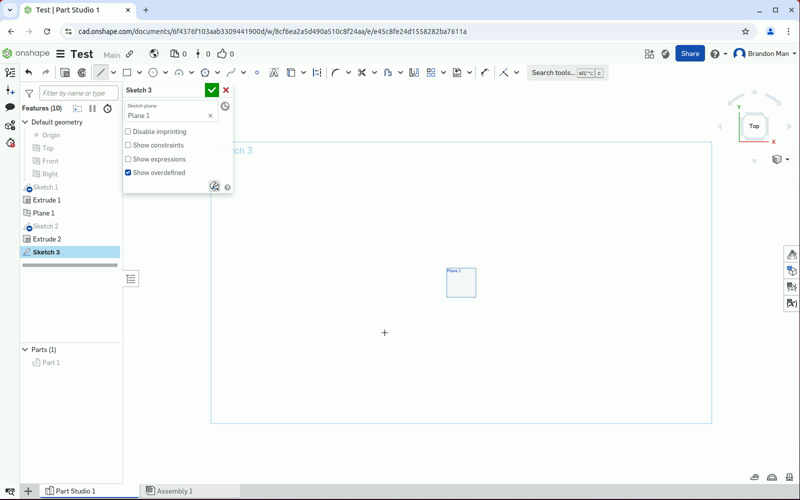
key_up(shift)
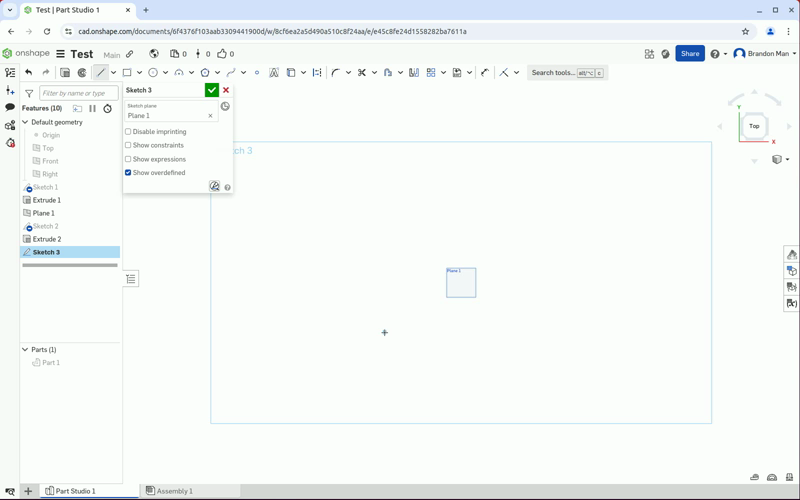
key_down(shift)
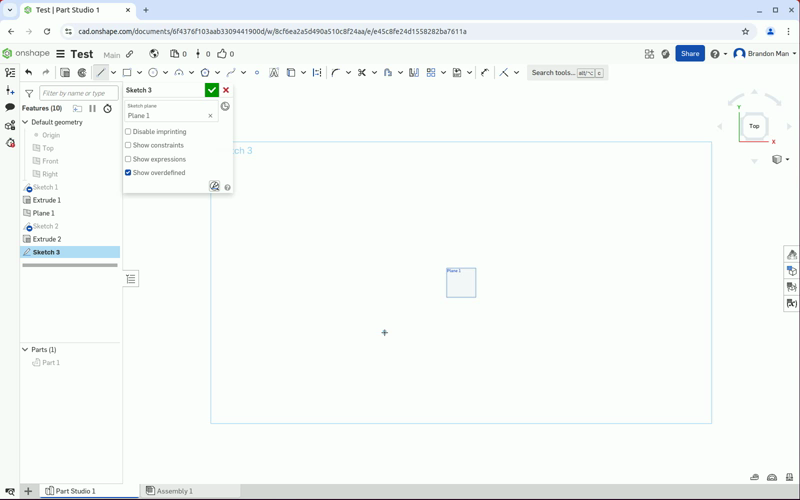
mouse_move(533, 332)
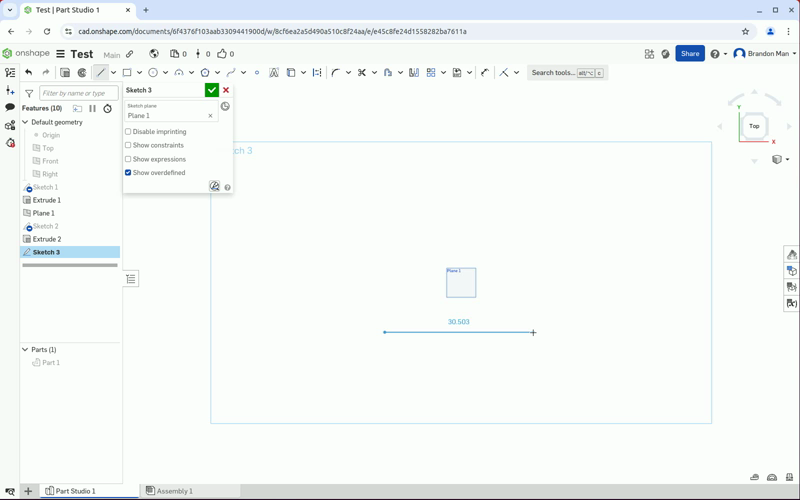
click(533, 332)
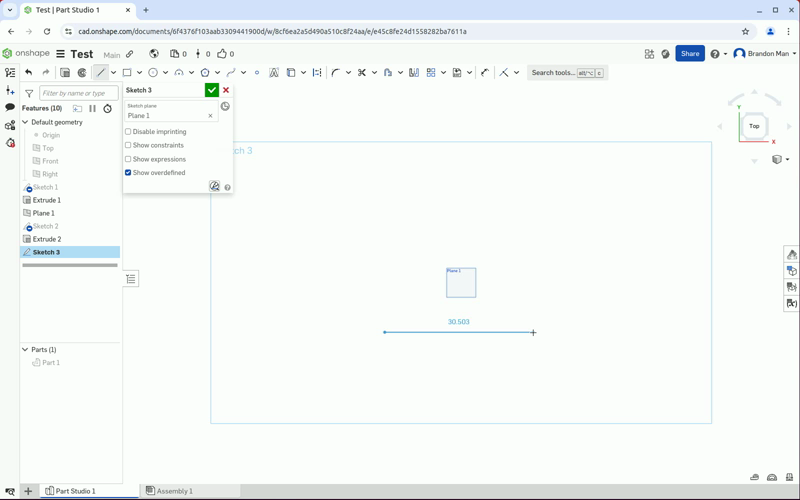
key_up(shift)
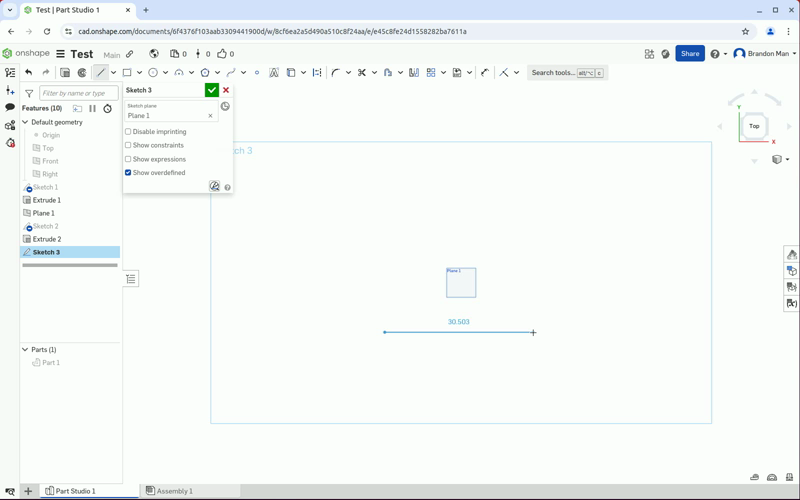
key_down(shift)
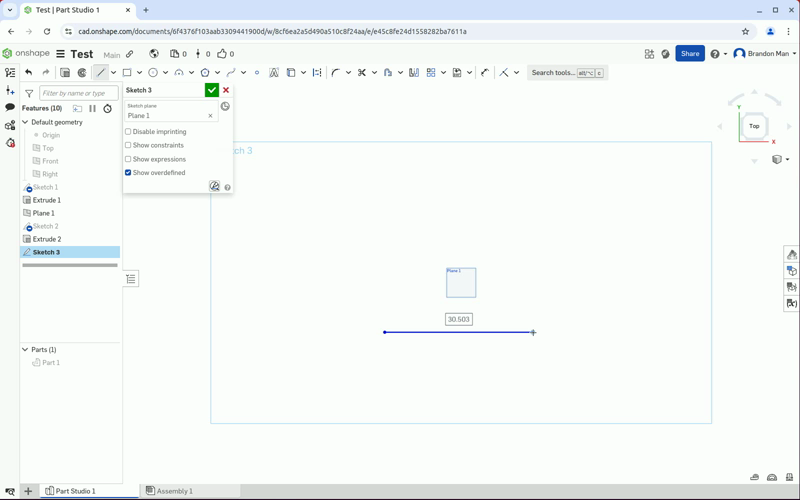
mouse_move(563, 332)
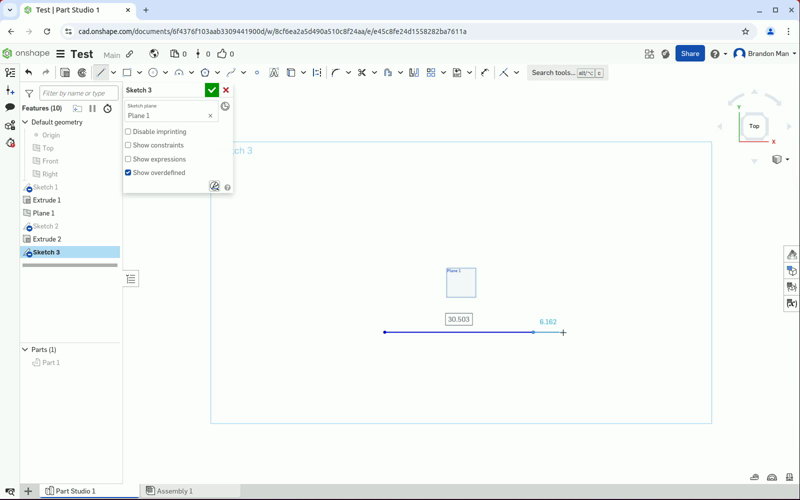
mouse_move(533, 282)
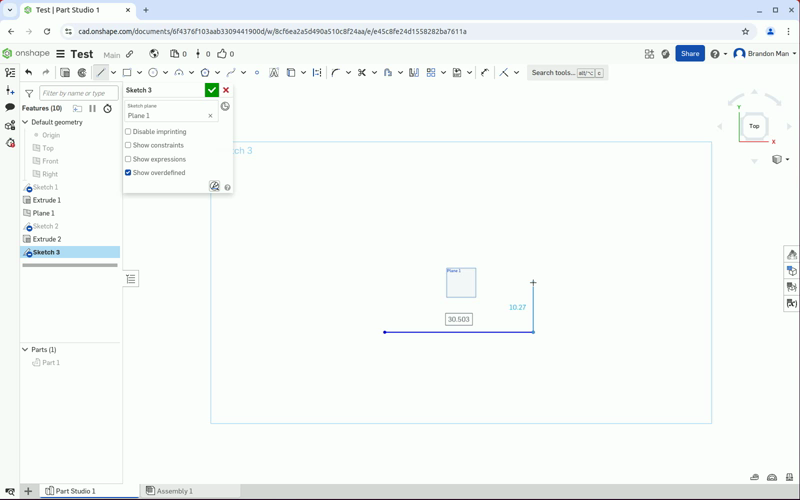
click(533, 282)
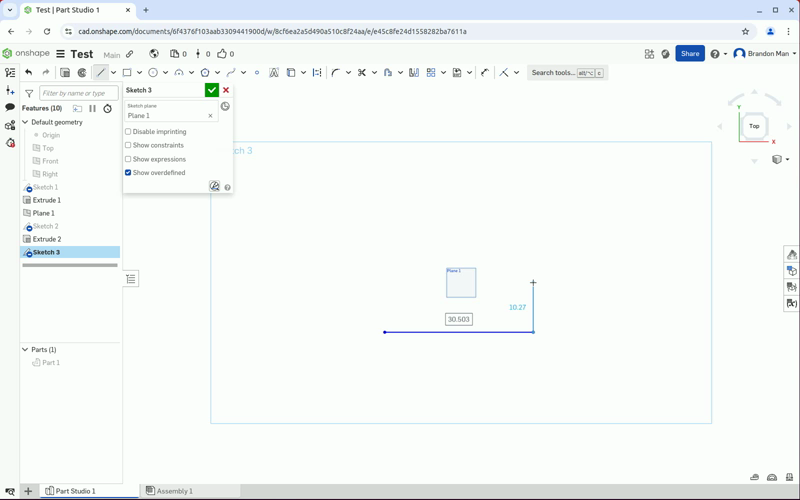
key_up(shift)
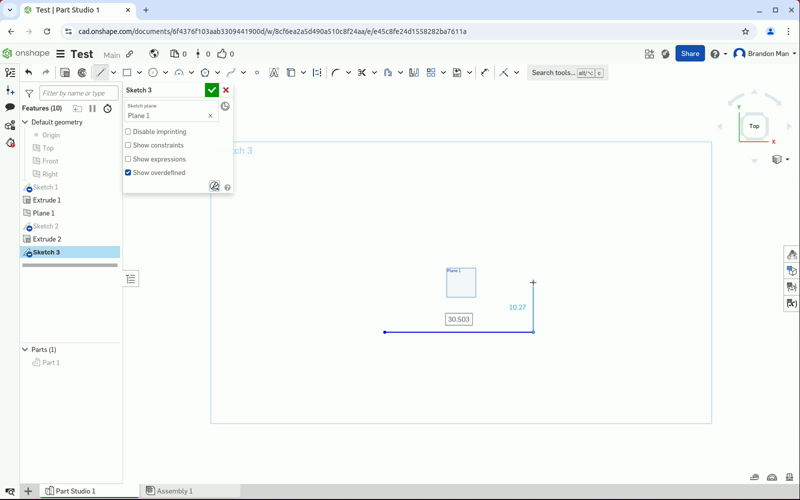
key_down(shift)
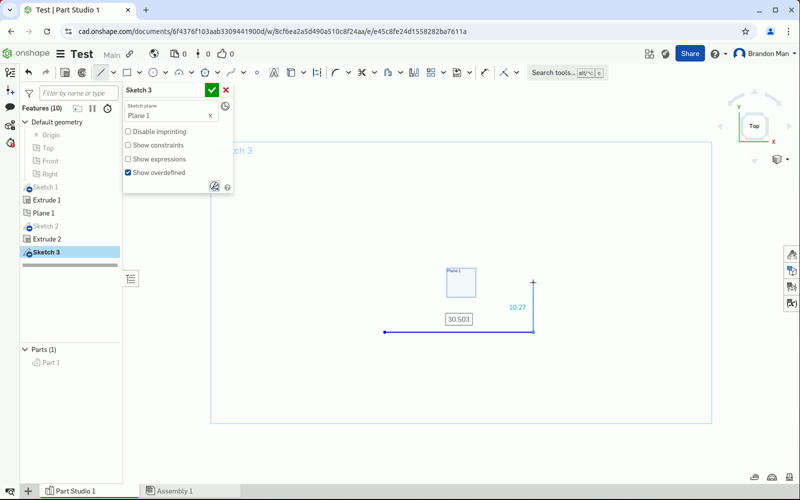
mouse_move(384, 282)
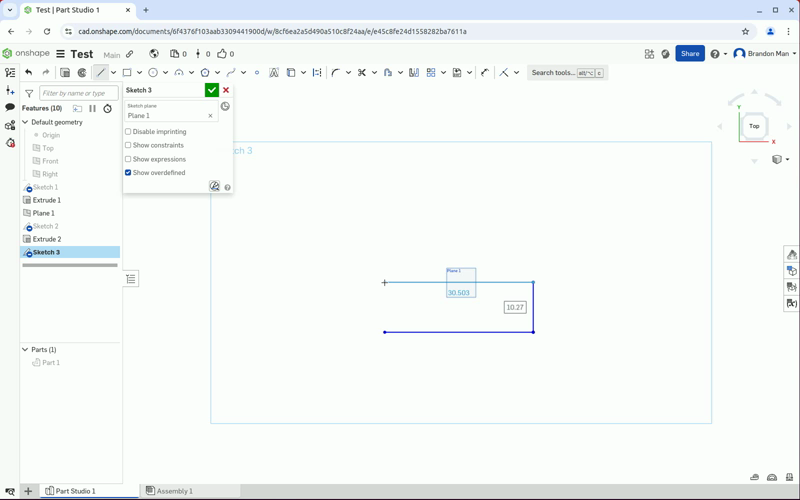
click(384, 282)
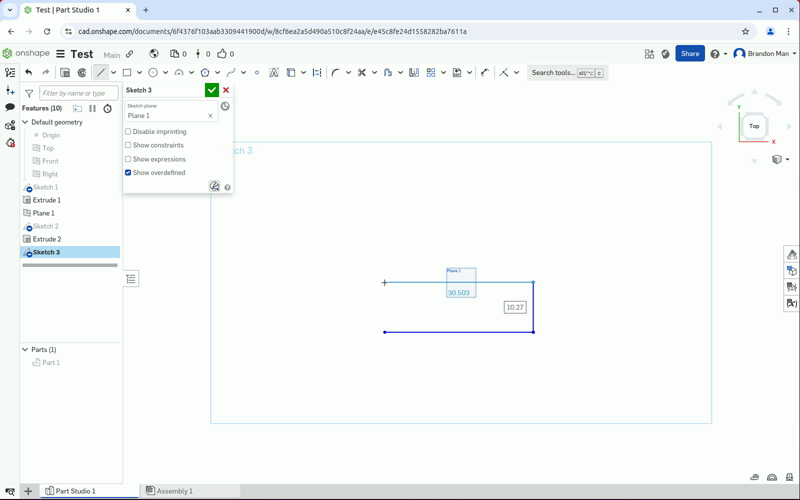
key_up(shift)
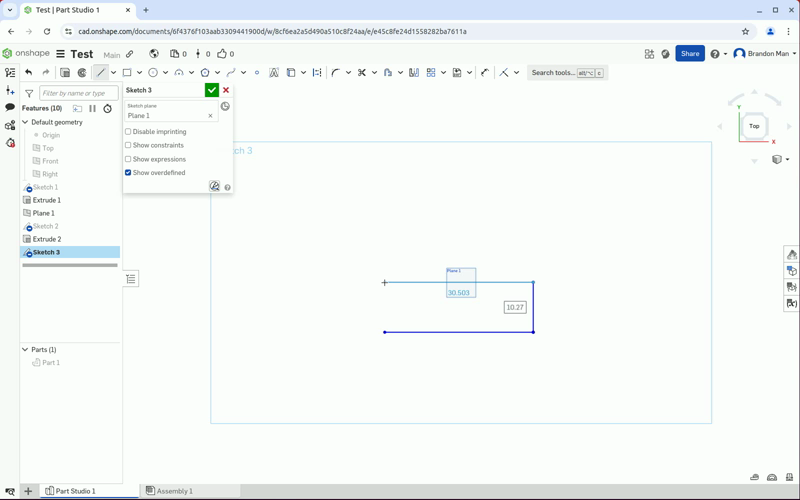
mouse_move(414, 282)
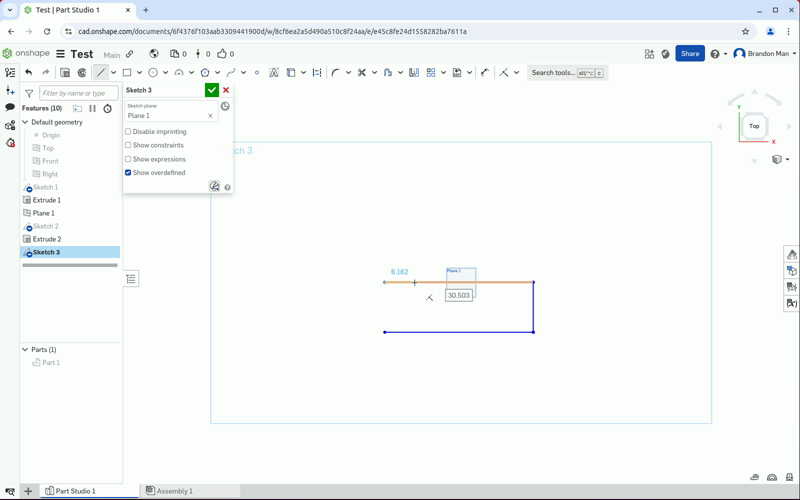
key_down(shift)
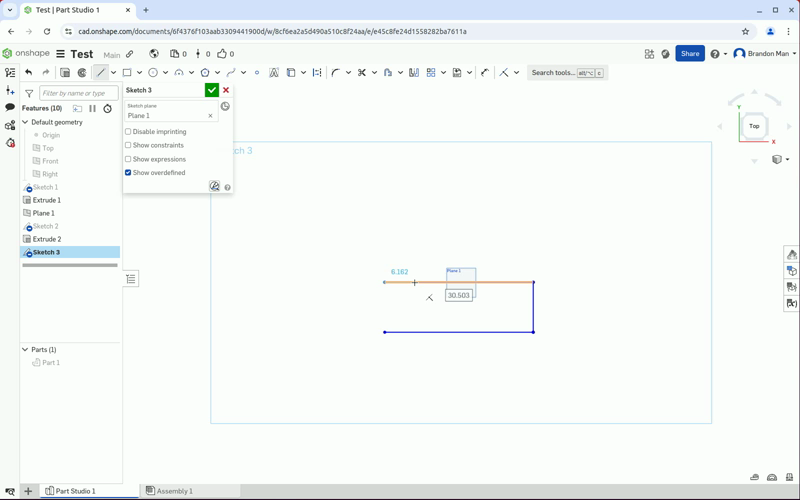
mouse_move(384, 332)
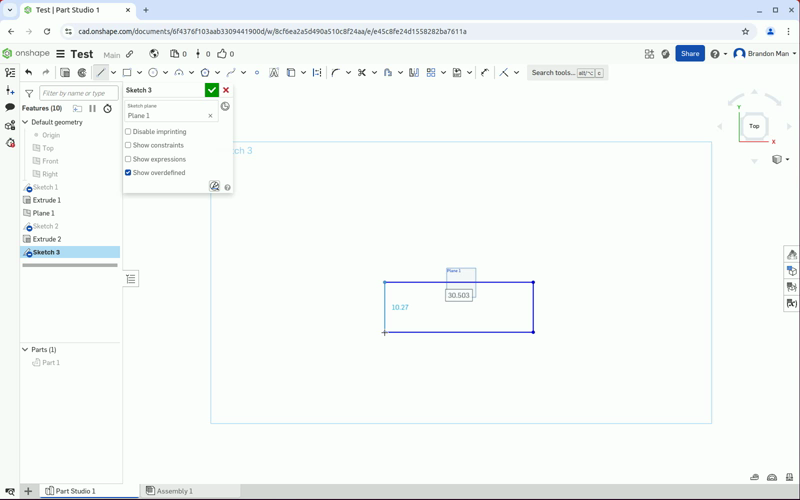
key_up(shift)
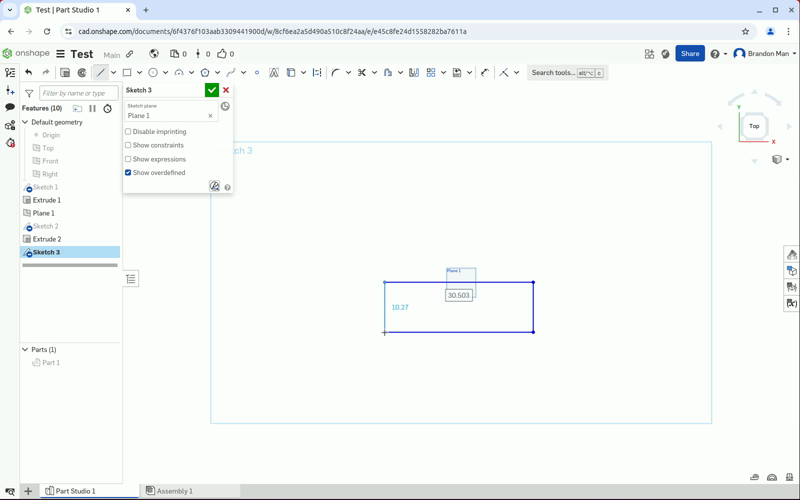
click(384, 332)
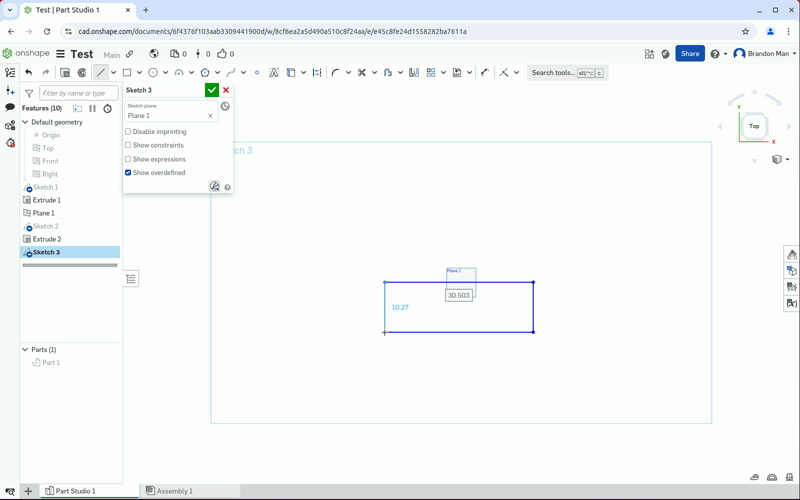
key(esc)
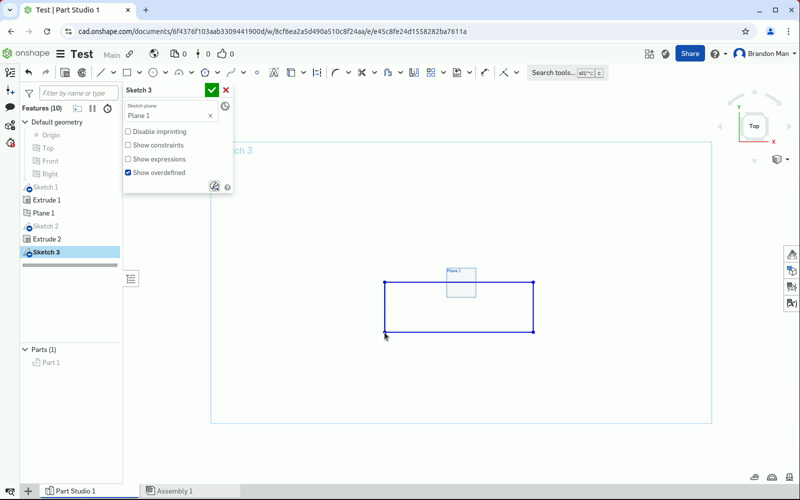
mouse_move(421, 325)
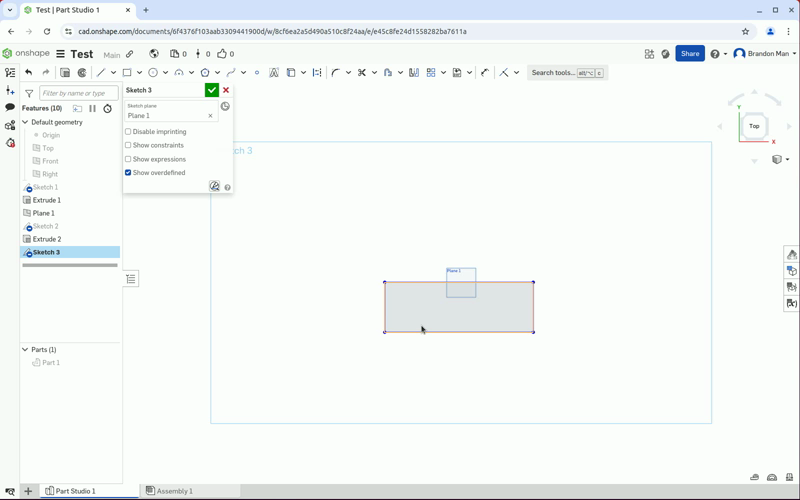
click(421, 325)
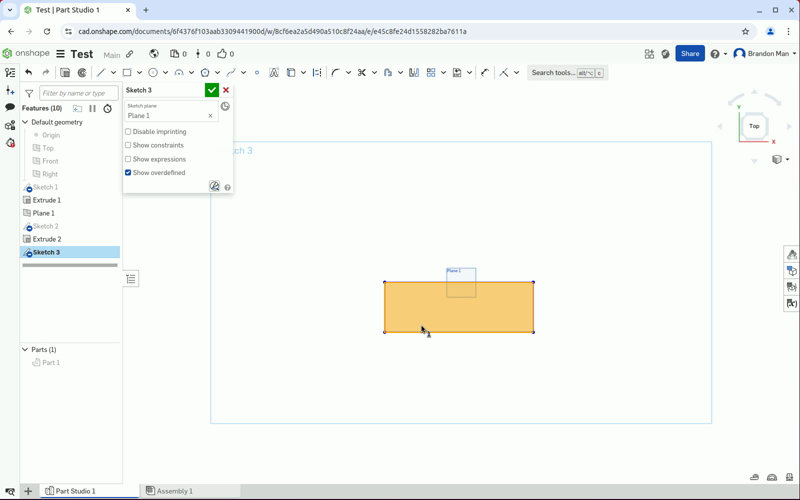
mouse_move(73, 352)
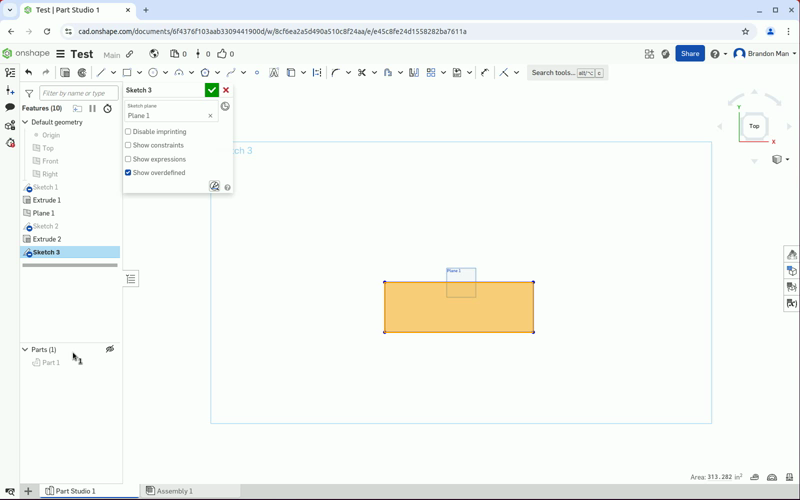
key(shift+y)
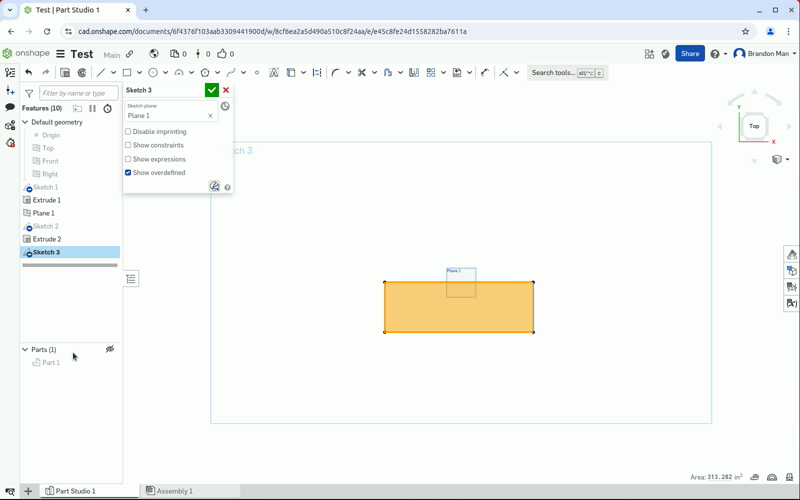
key(shift+e)
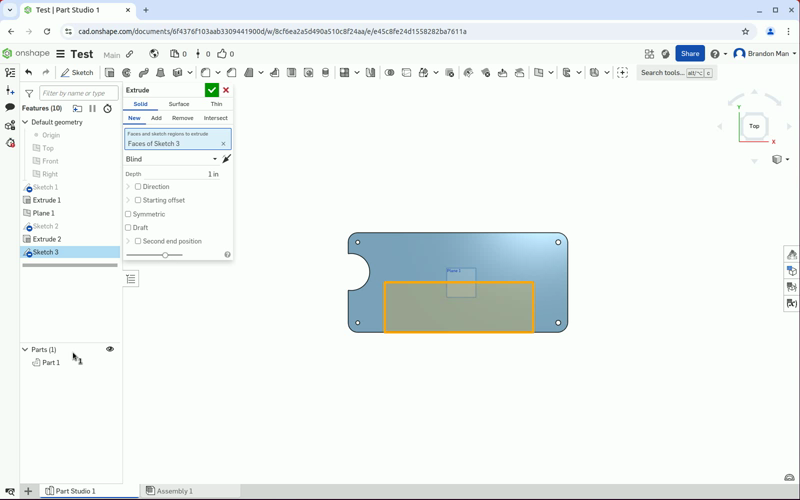
mouse_move(143, 106)
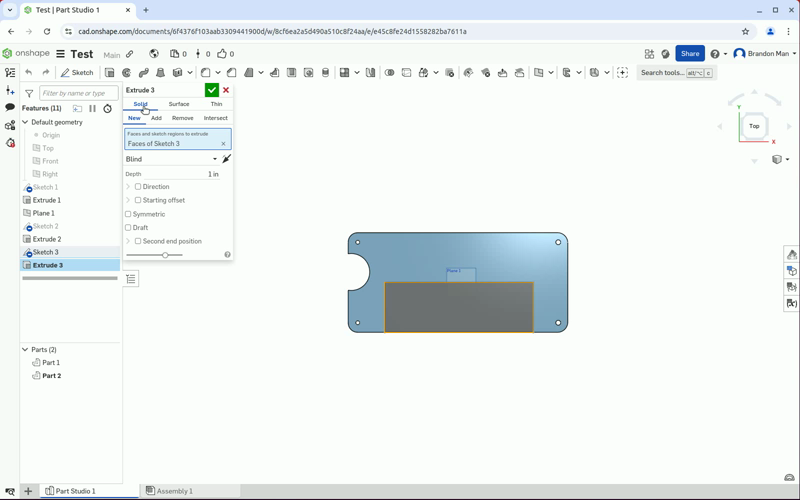
click(143, 106)
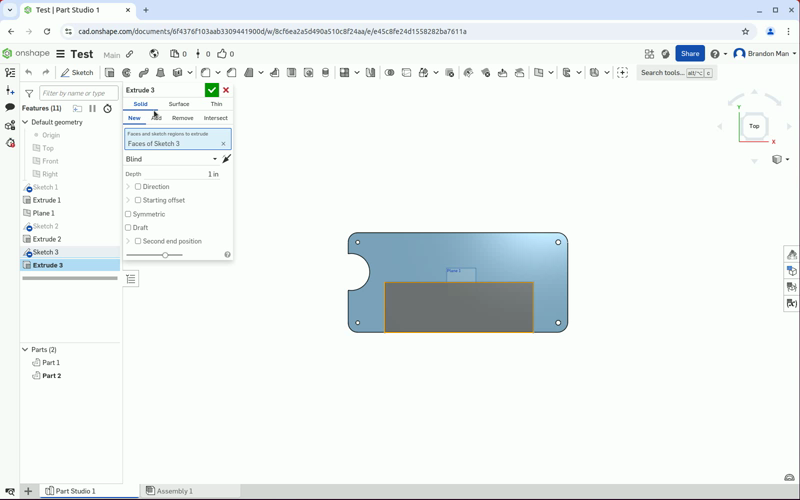
mouse_move(186, 120)
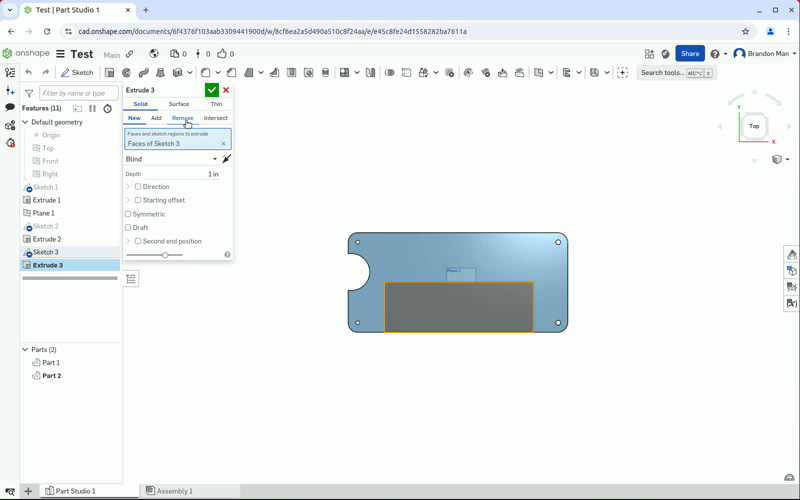
click(186, 120)
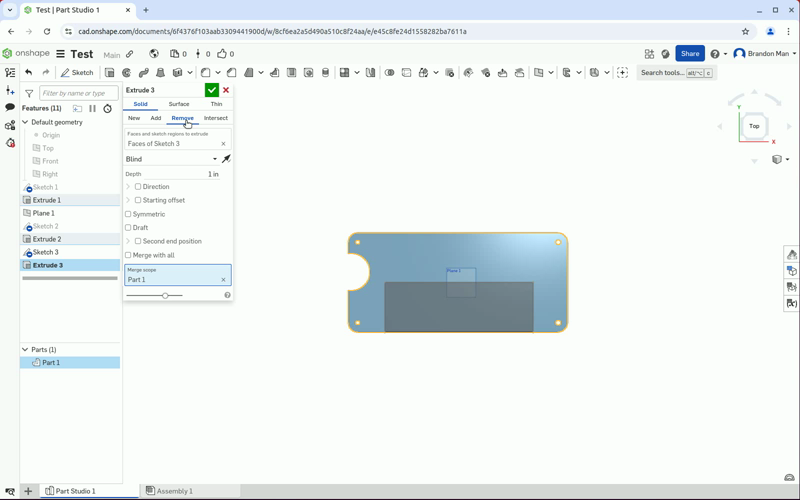
key(tab, 4)
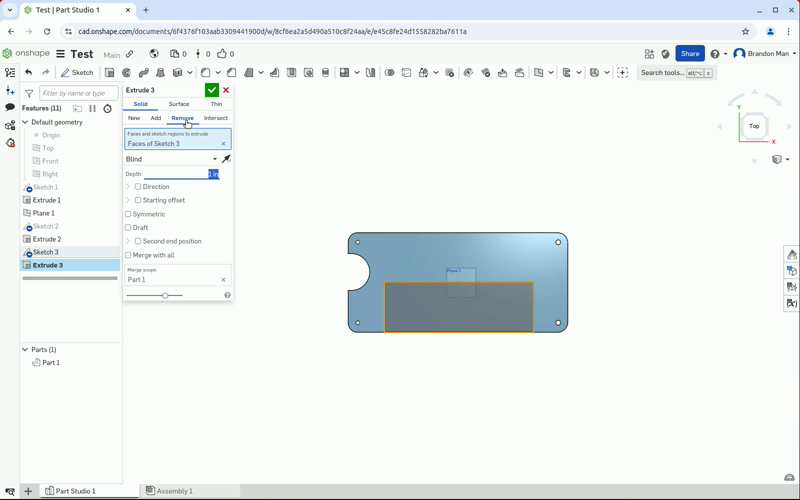
text(1.444)
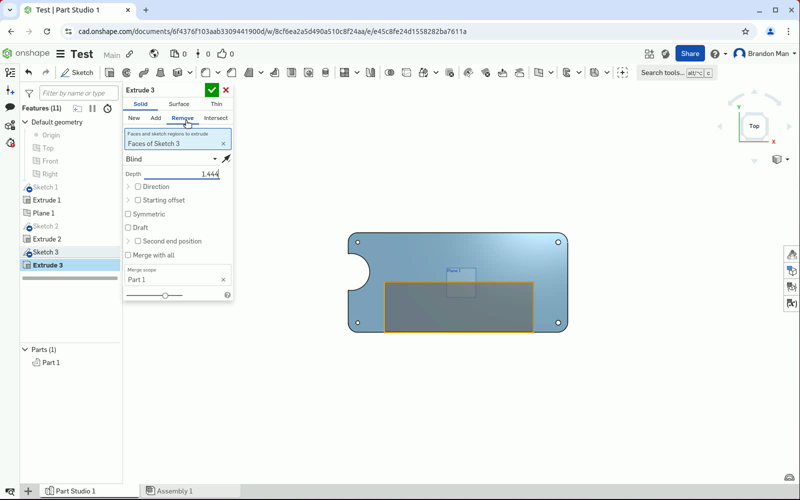
key(tab, 6)
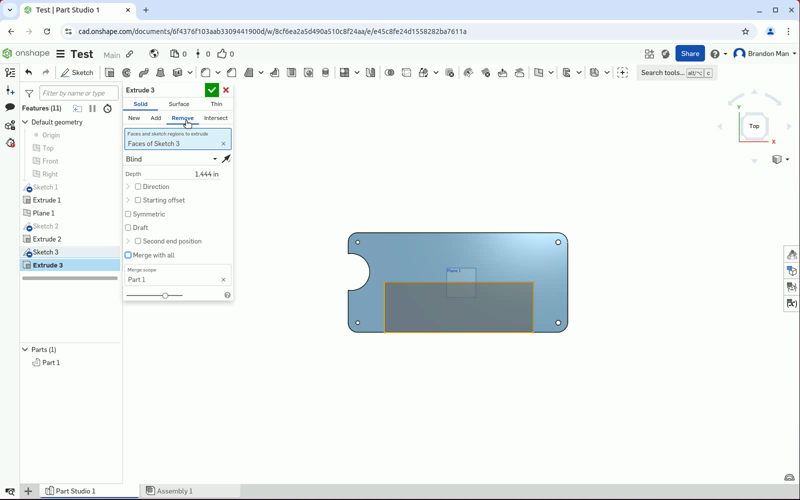
key(space)
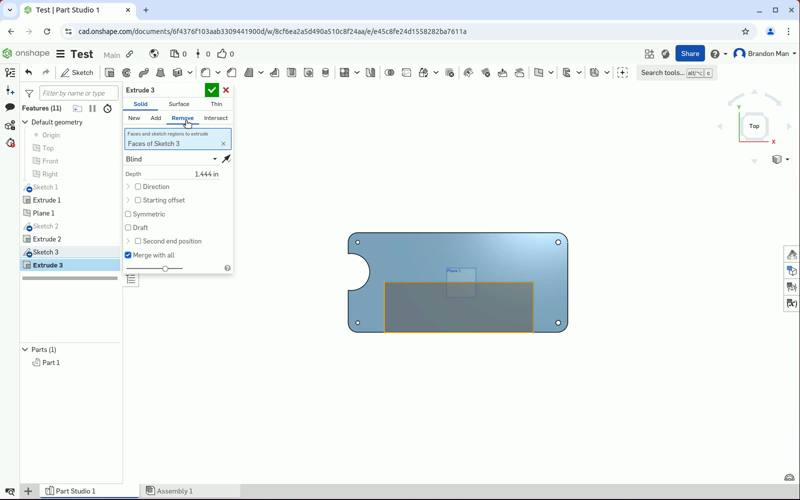
key(enter)
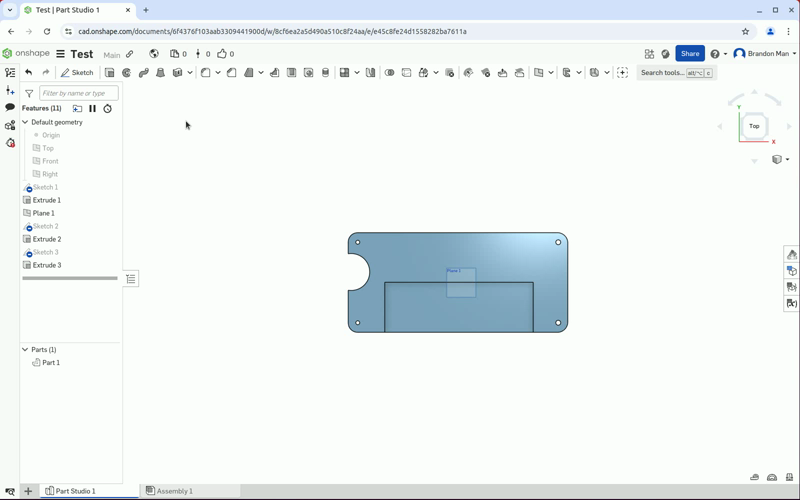
key(shift+h)
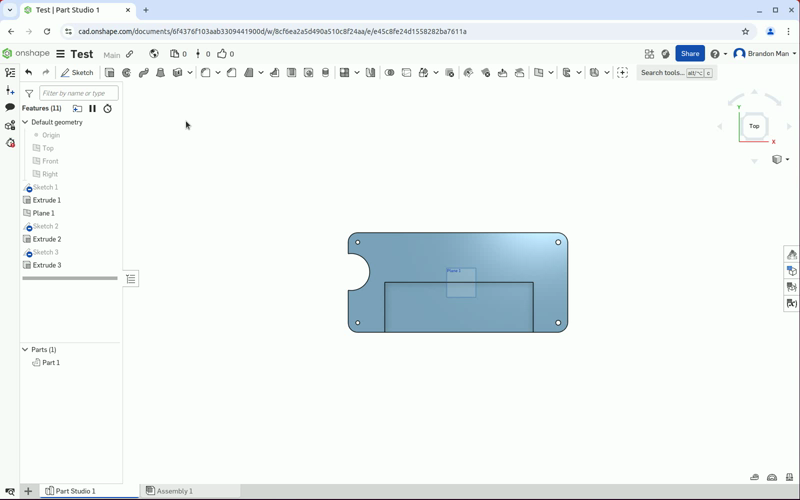
key(shift+h)
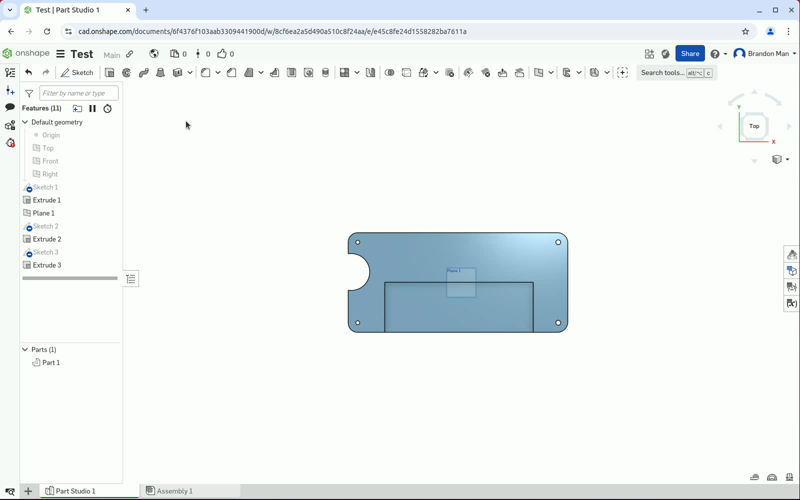
mouse_move(73, 189)
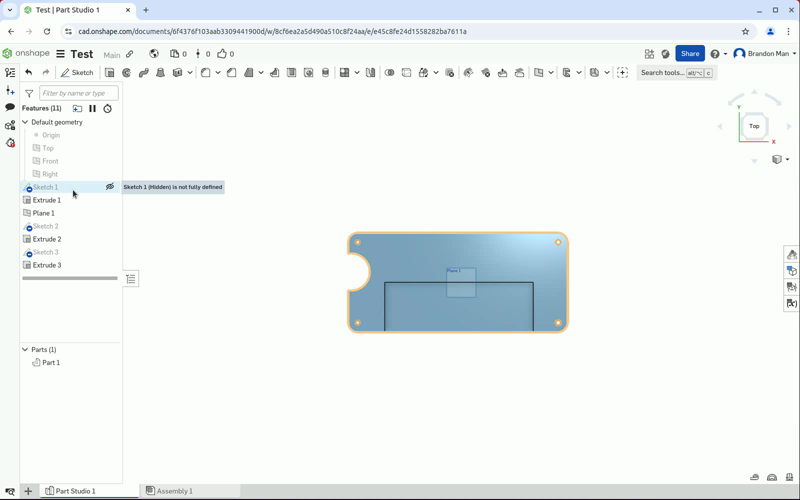
click(73, 189)
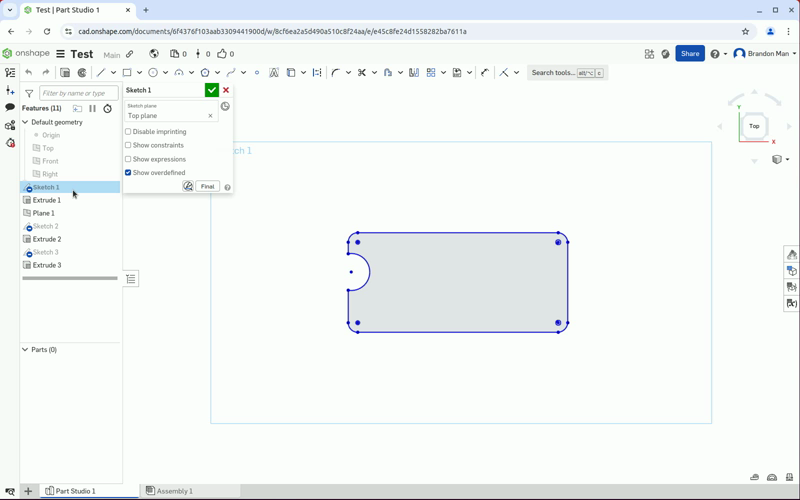
mouse_move(229, 92)
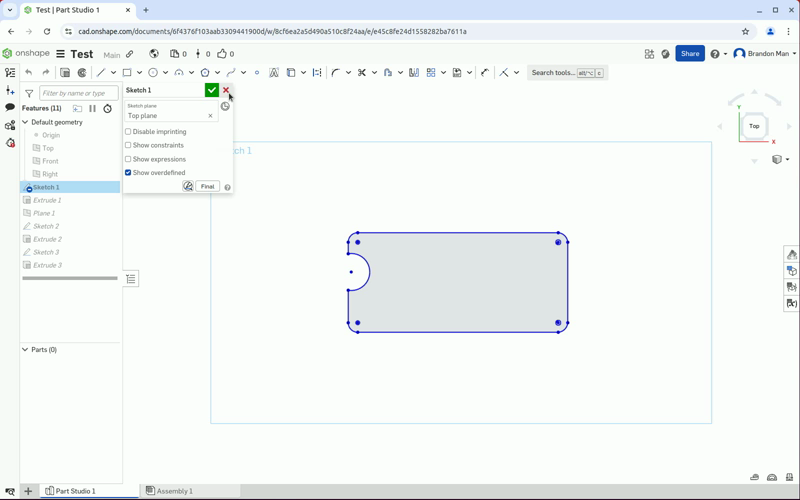
click(229, 92)
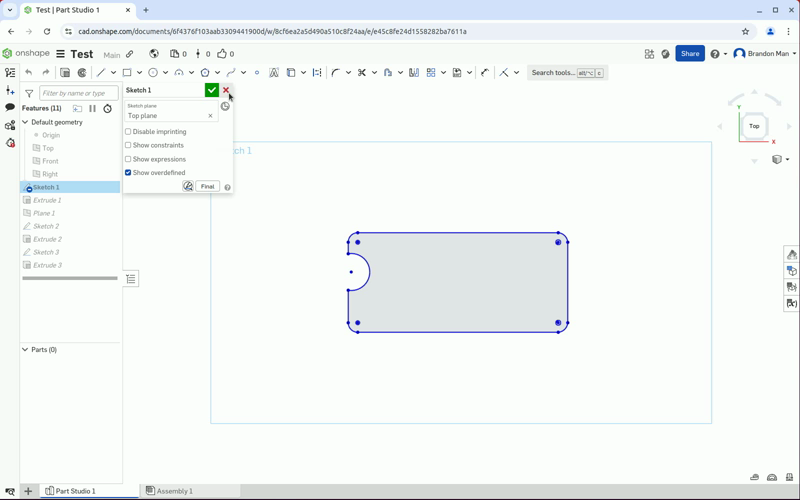
key(shift+s)
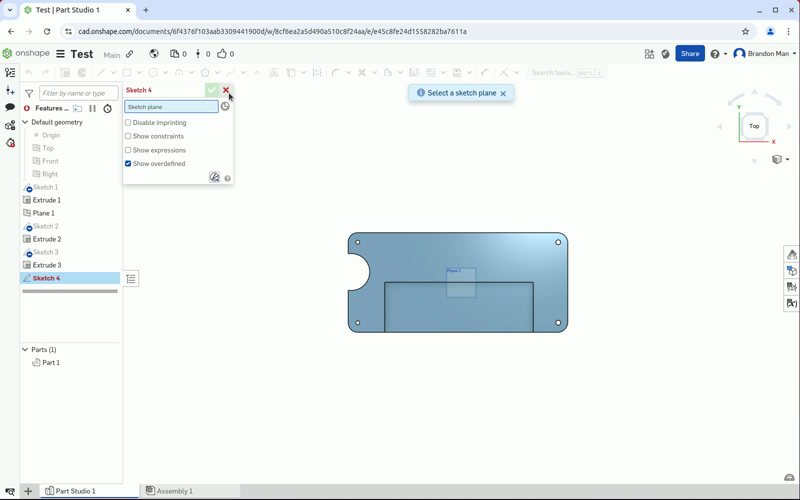
mouse_move(73, 215)
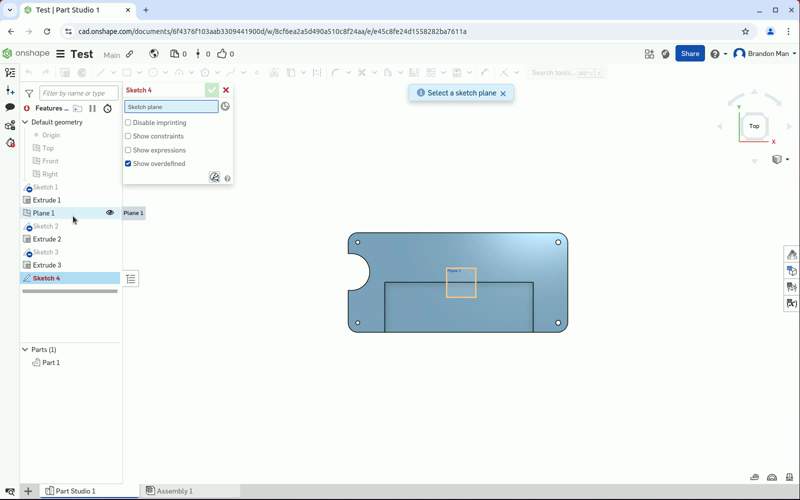
click(73, 215)
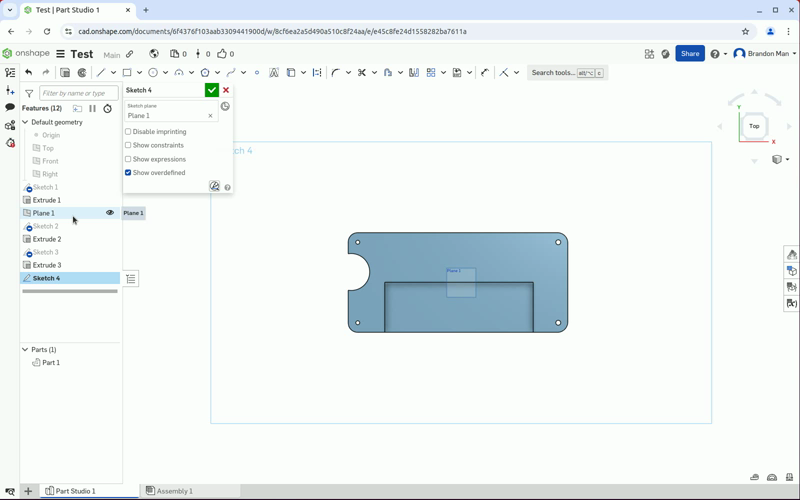
mouse_move(73, 352)
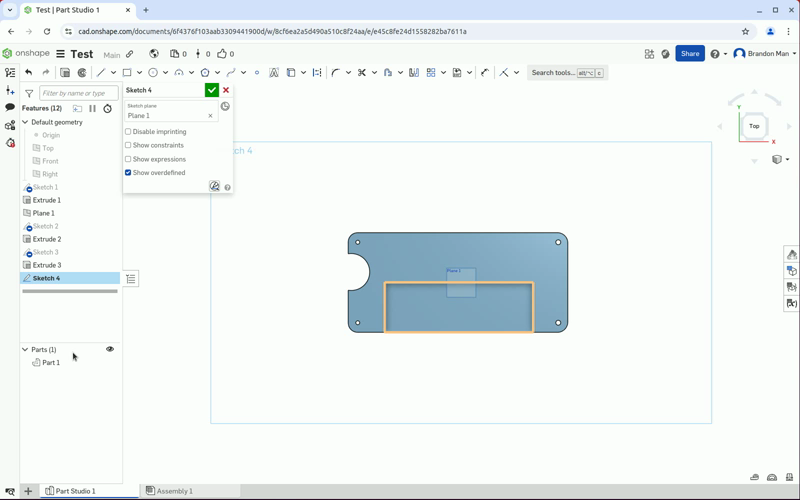
key(y)
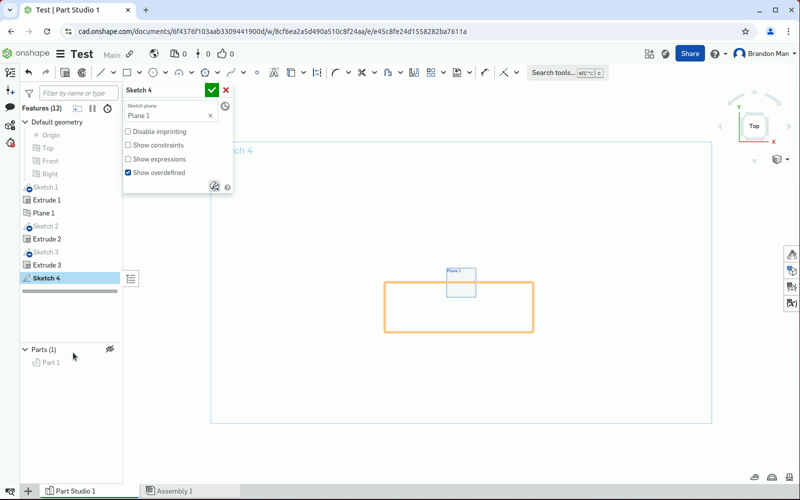
key(a)
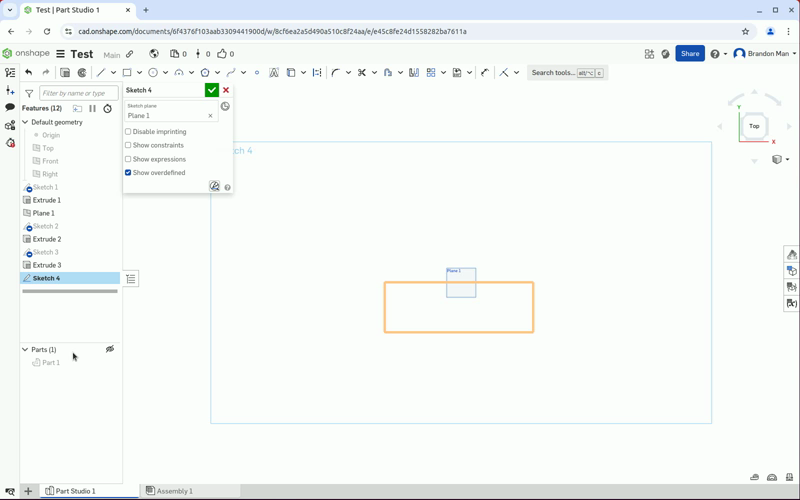
key_down(shift)
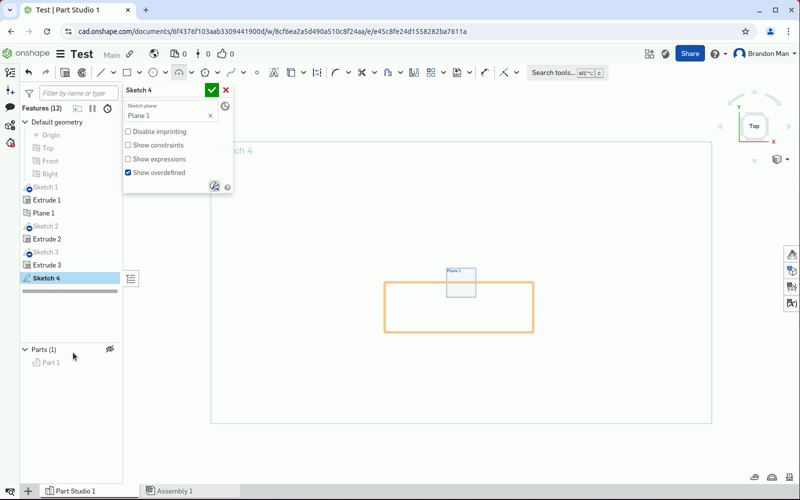
mouse_move(361, 254)
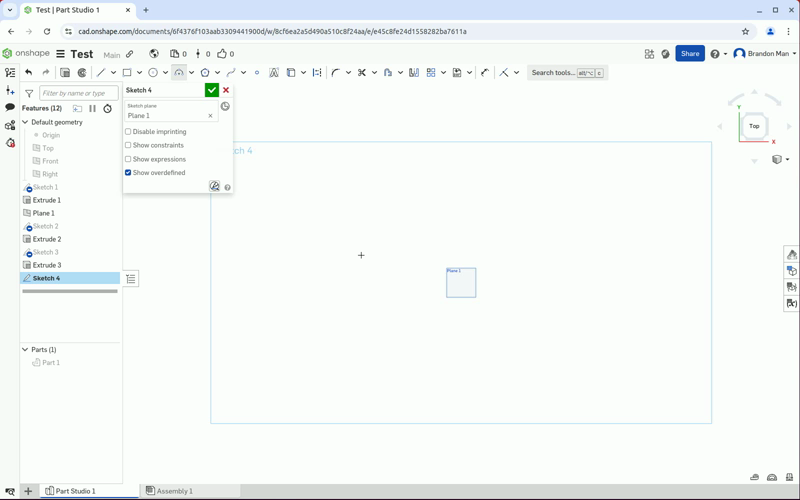
click(361, 254)
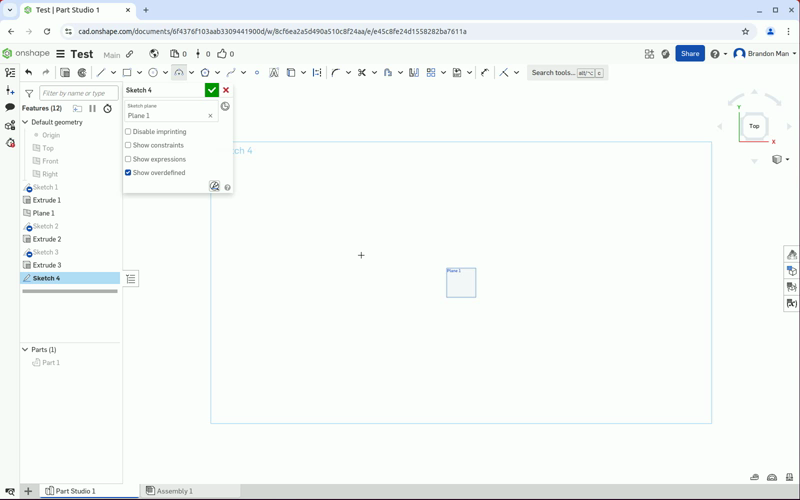
key_up(shift)
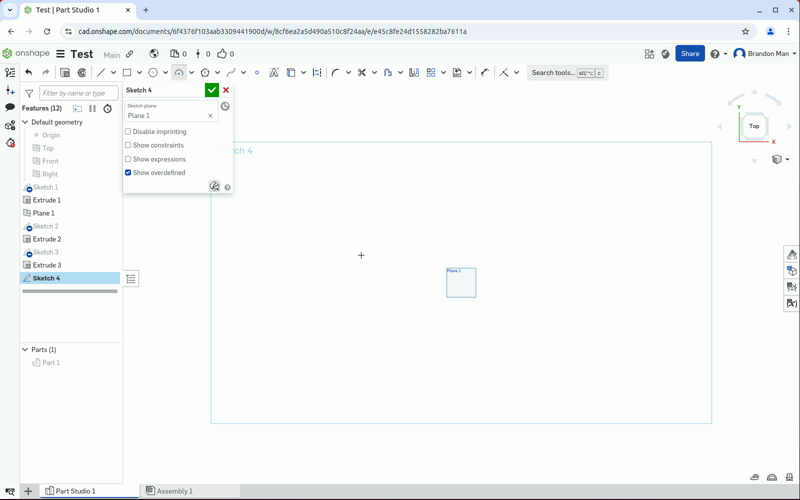
key_down(shift)
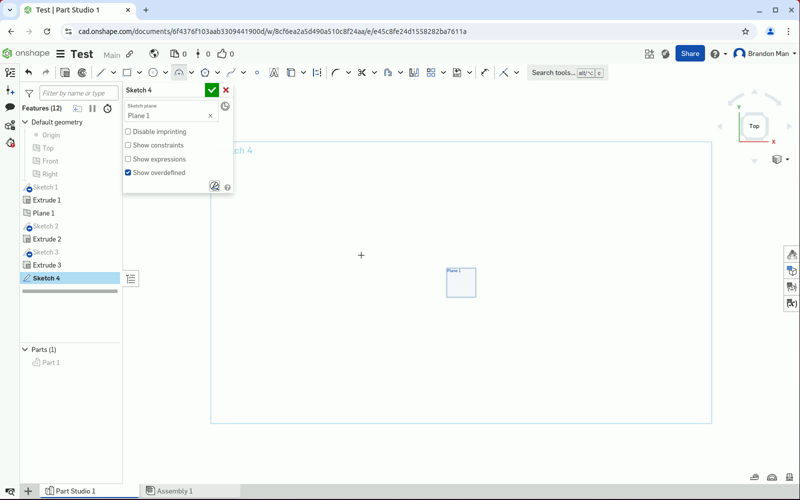
mouse_move(367, 261)
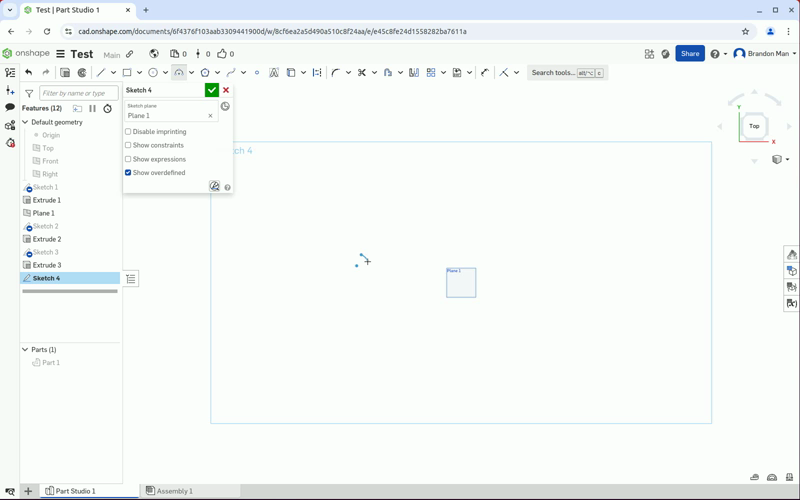
click(367, 261)
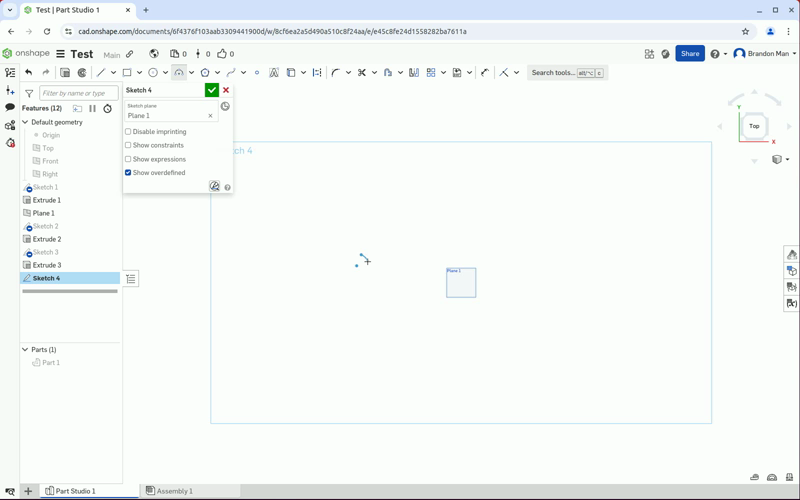
mouse_move(364, 257)
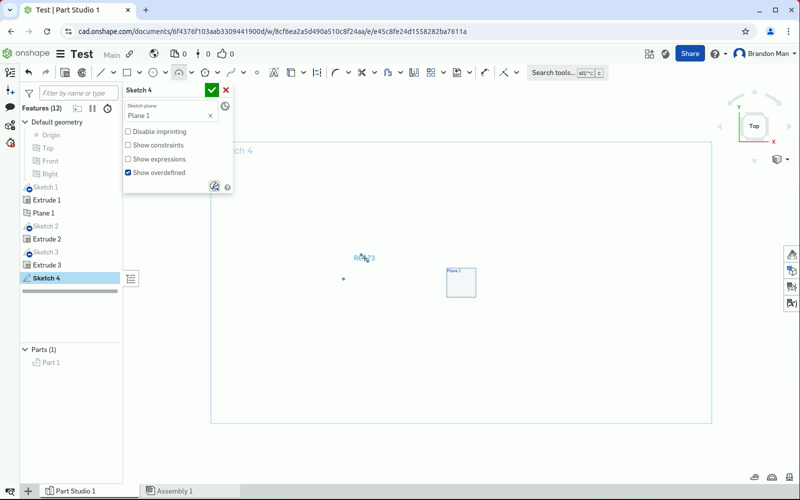
click(364, 257)
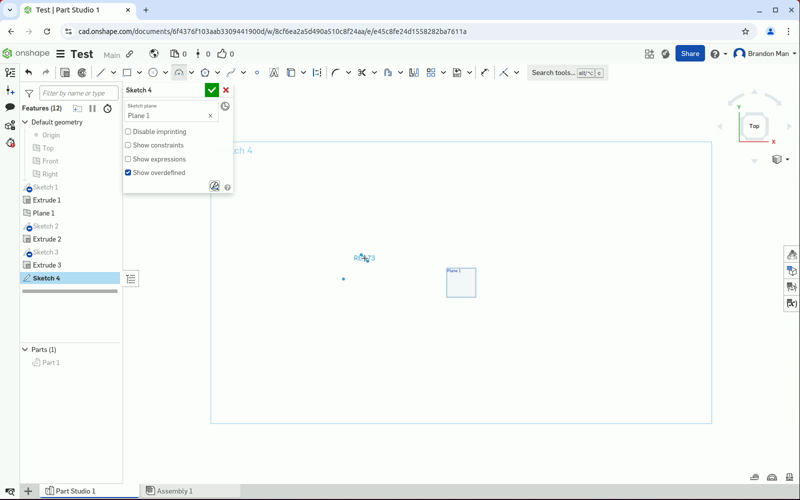
key_up(shift)
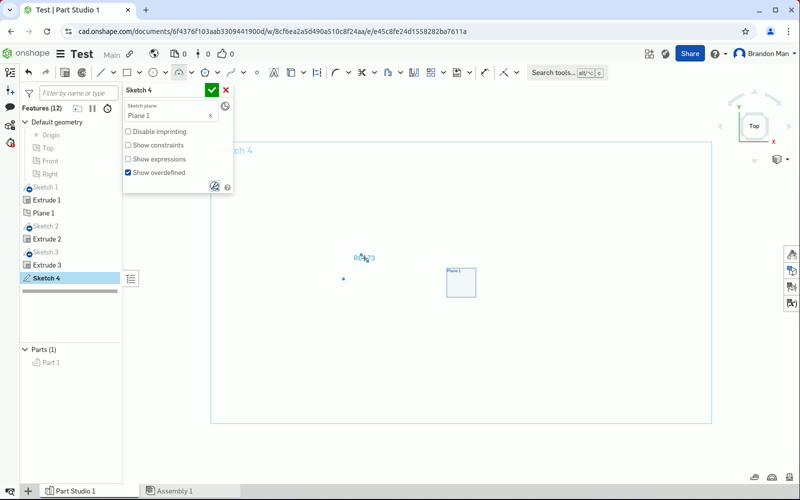
key(esc)
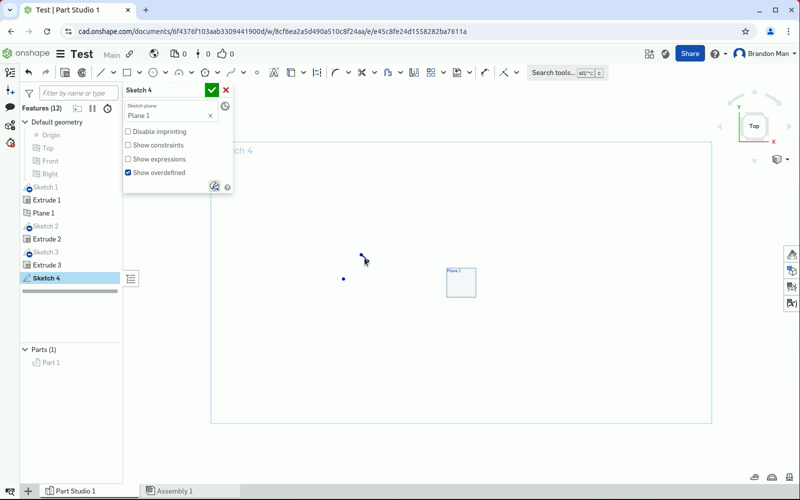
key(l)
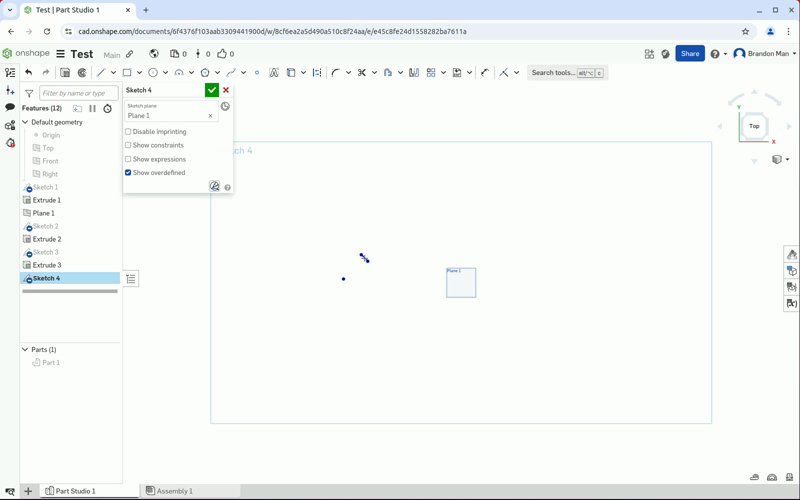
mouse_move(367, 261)
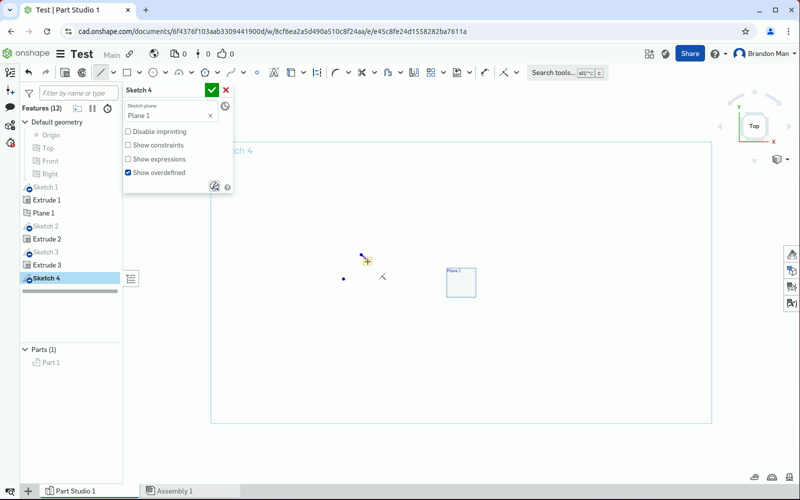
click(367, 261)
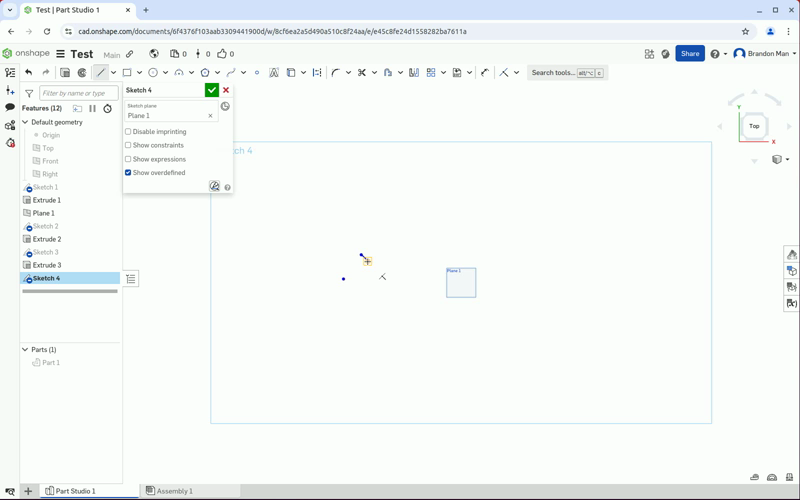
key_down(shift)
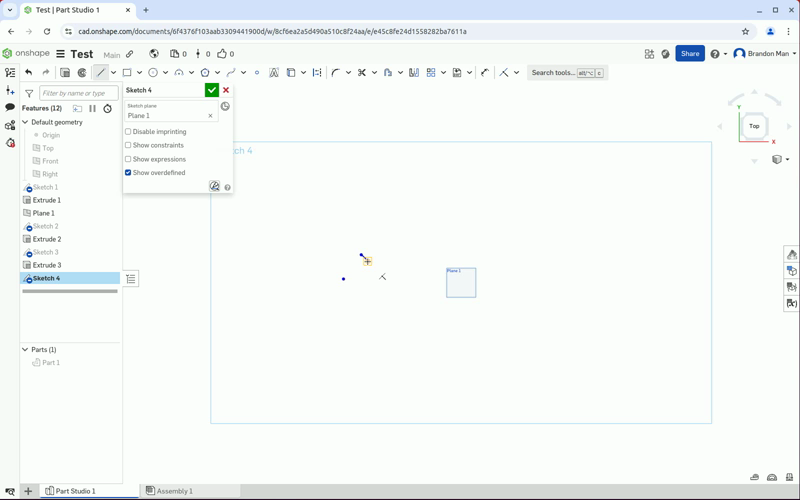
mouse_move(567, 261)
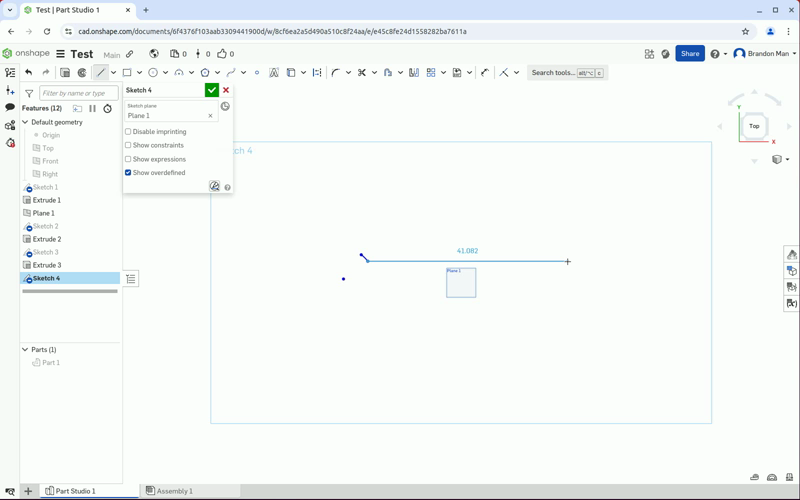
click(567, 261)
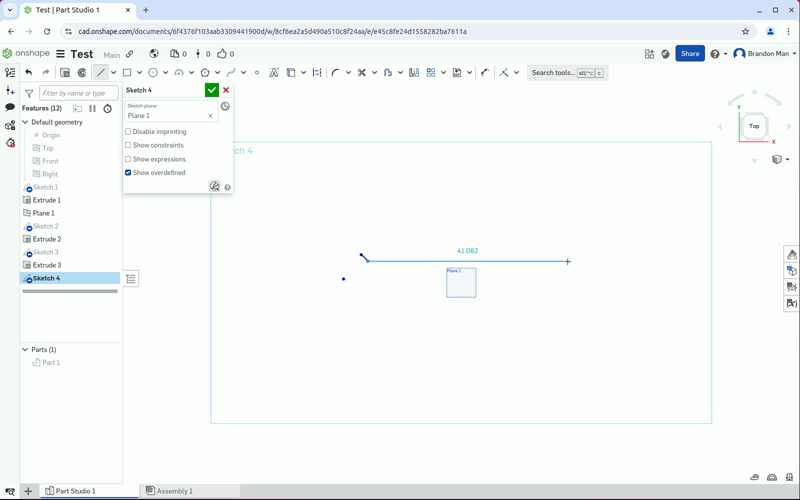
key_up(shift)
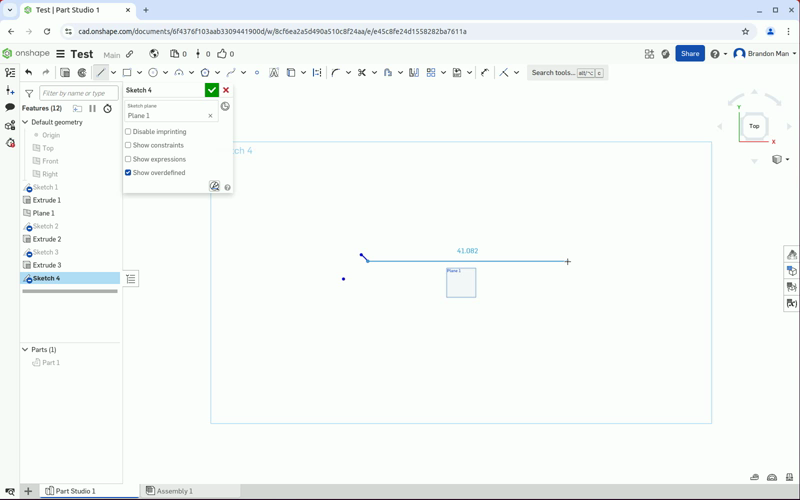
key_down(shift)
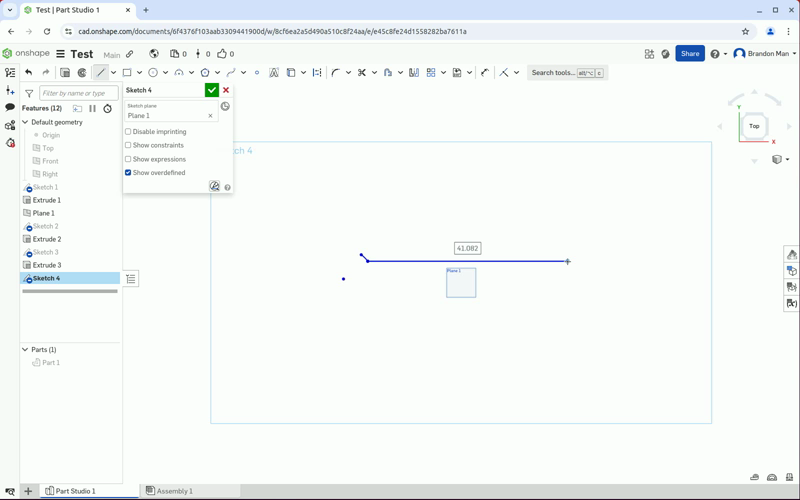
mouse_move(589, 261)
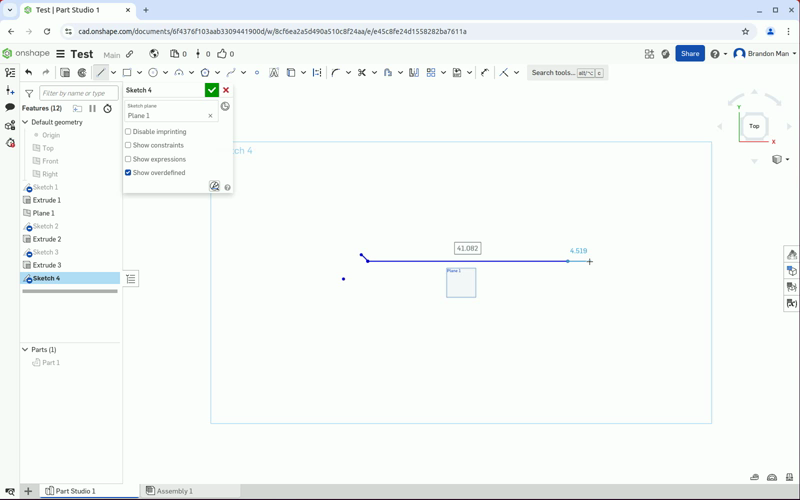
mouse_move(567, 254)
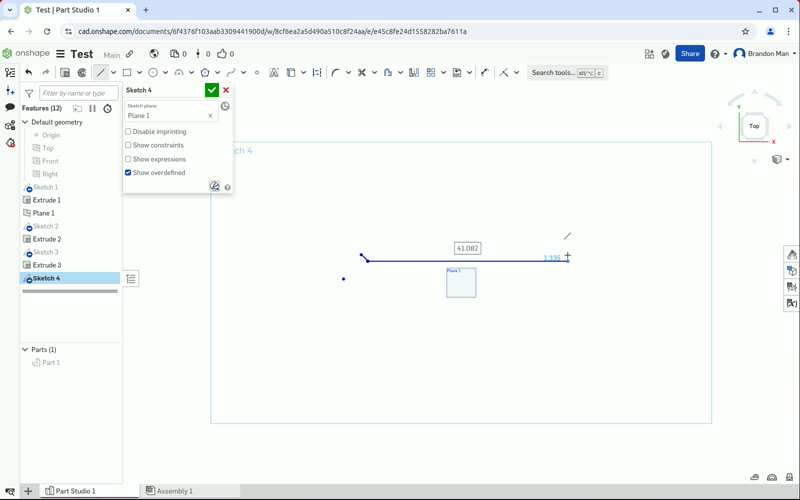
scroll(6)
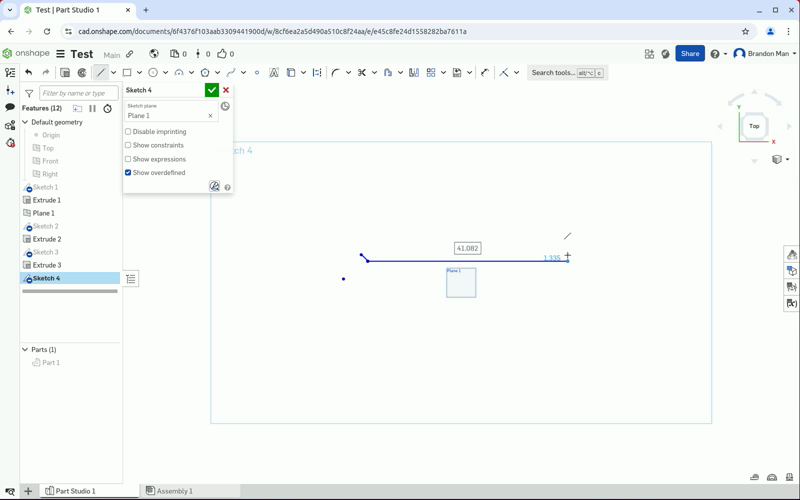
scroll(6)
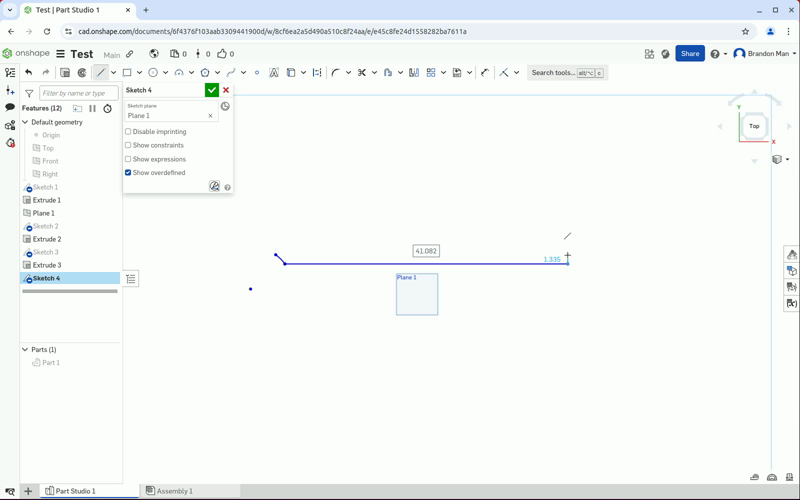
scroll(6)
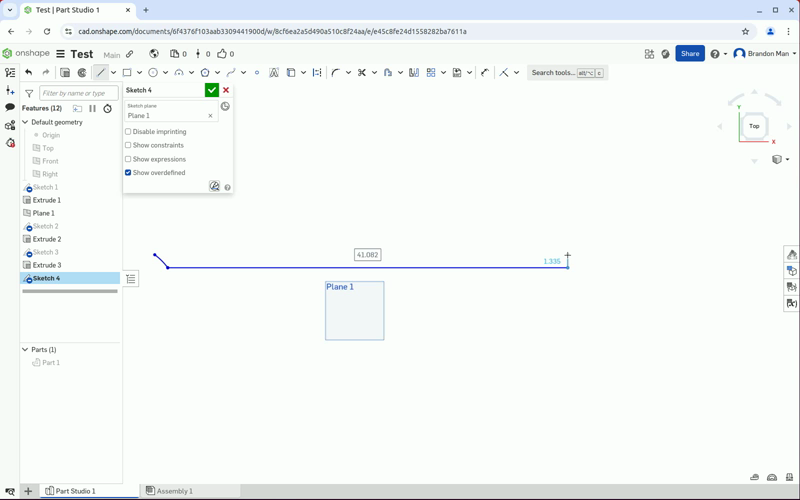
scroll(6)
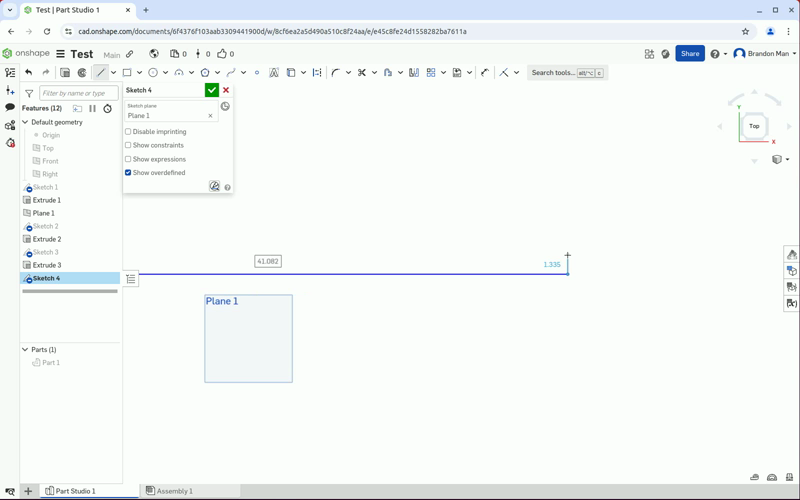
scroll(6)
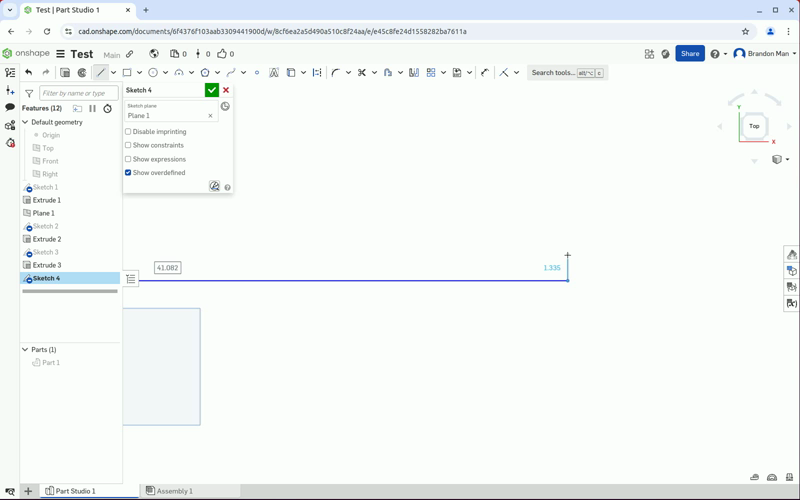
scroll(6)
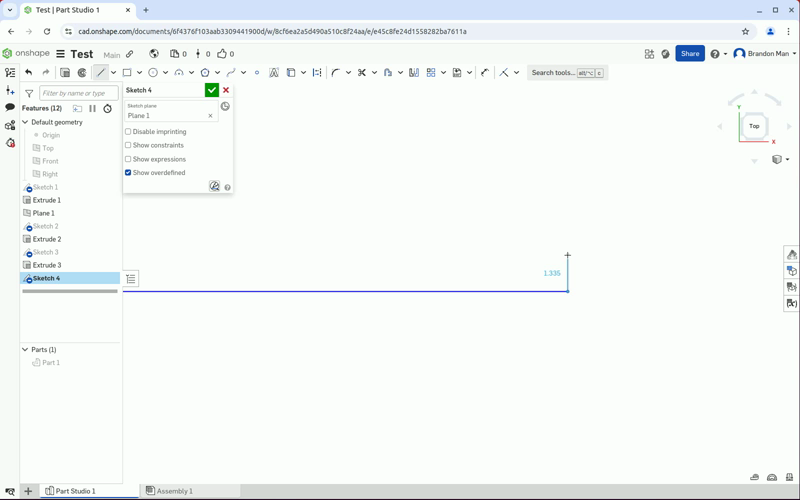
scroll(6)
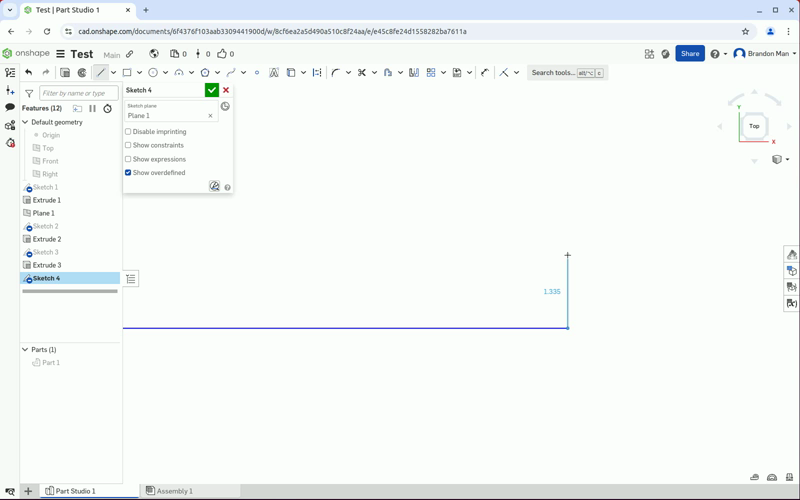
click(567, 254)
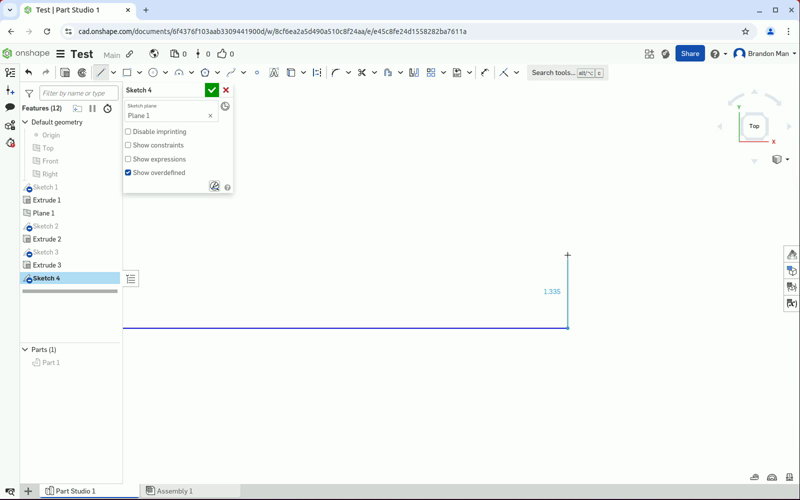
scroll(-6)
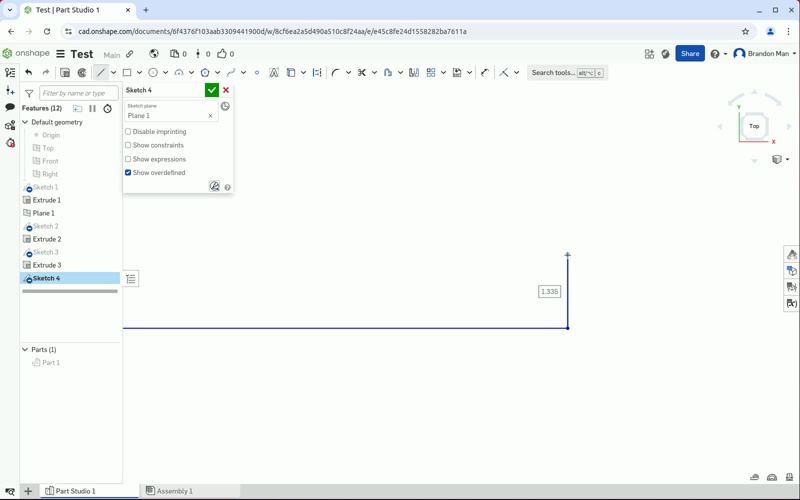
scroll(-6)
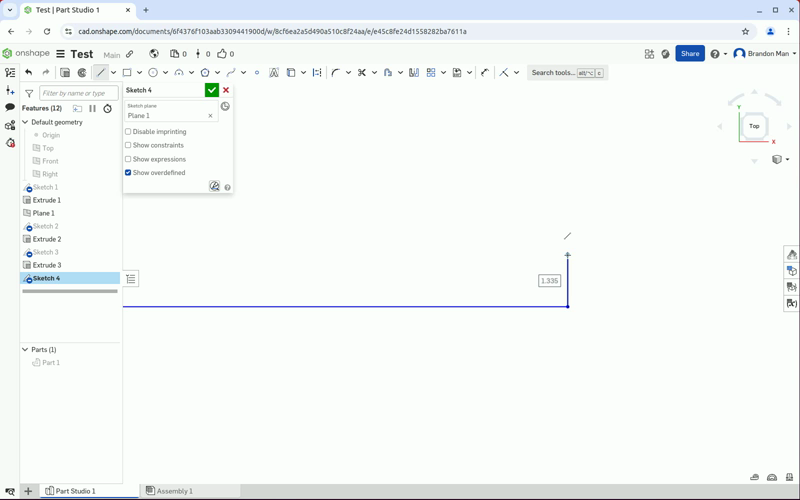
scroll(-6)
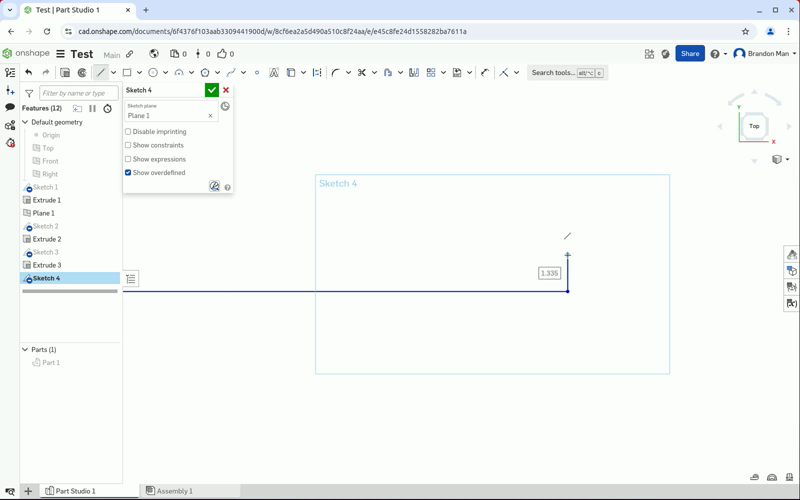
scroll(-6)
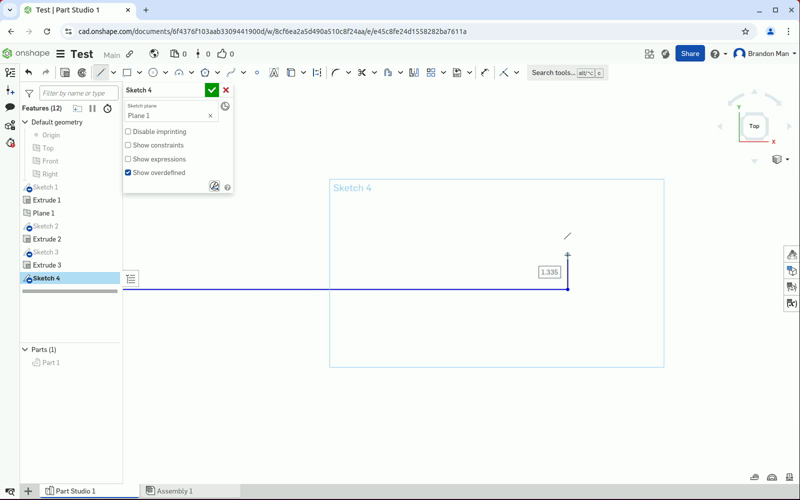
scroll(-6)
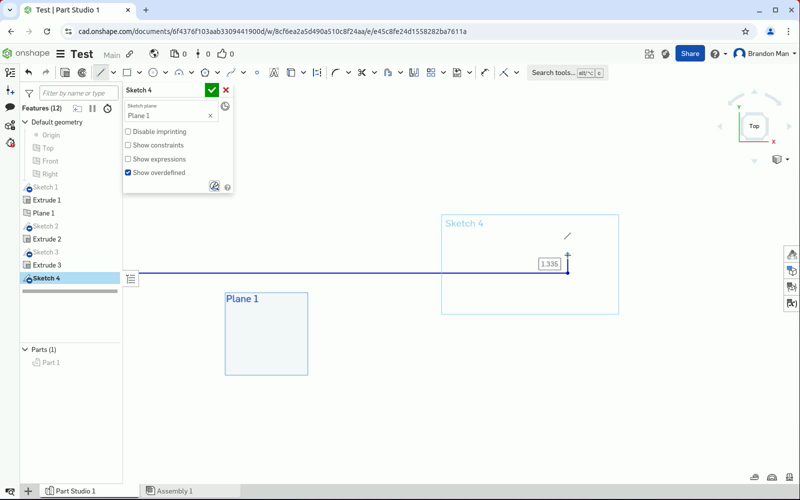
scroll(-6)
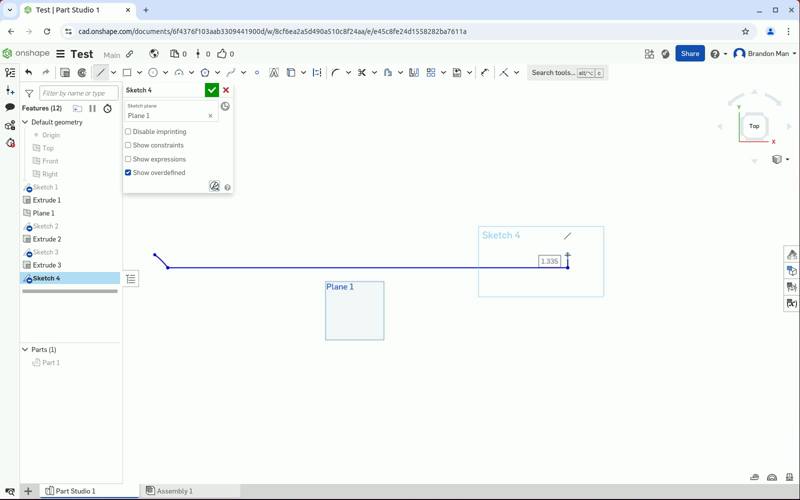
scroll(-6)
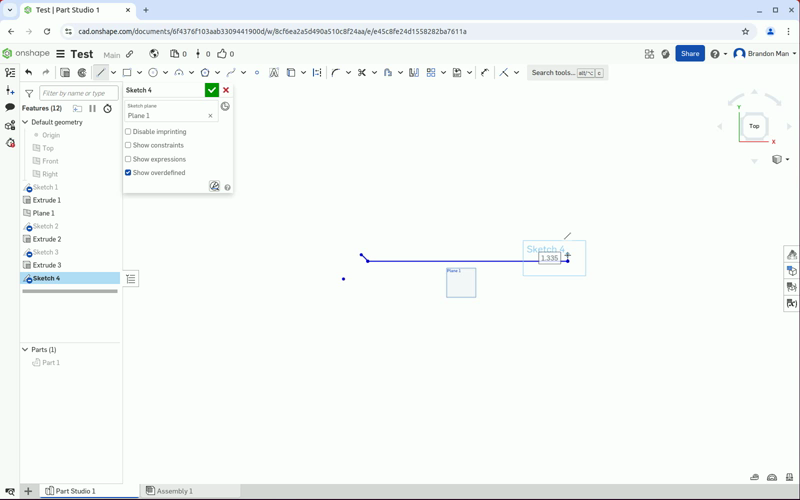
key_up(shift)
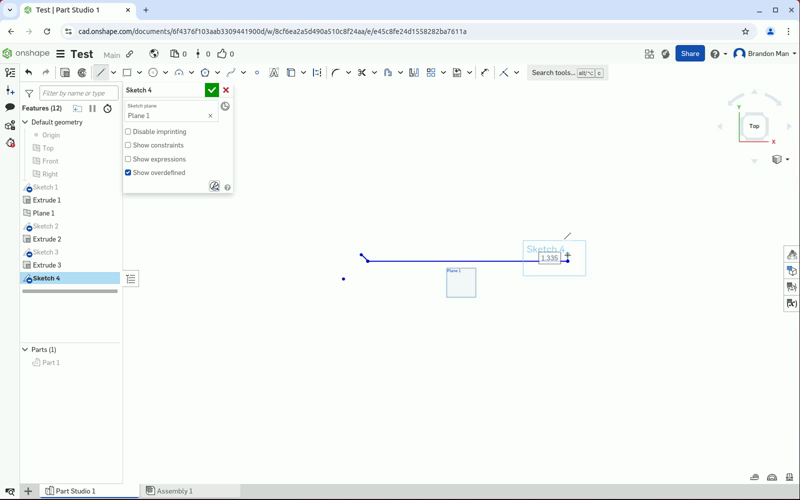
key_down(shift)
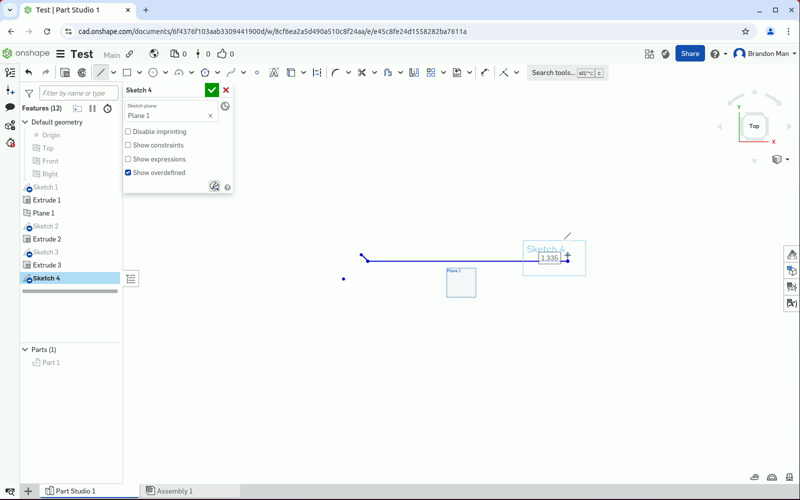
mouse_move(361, 254)
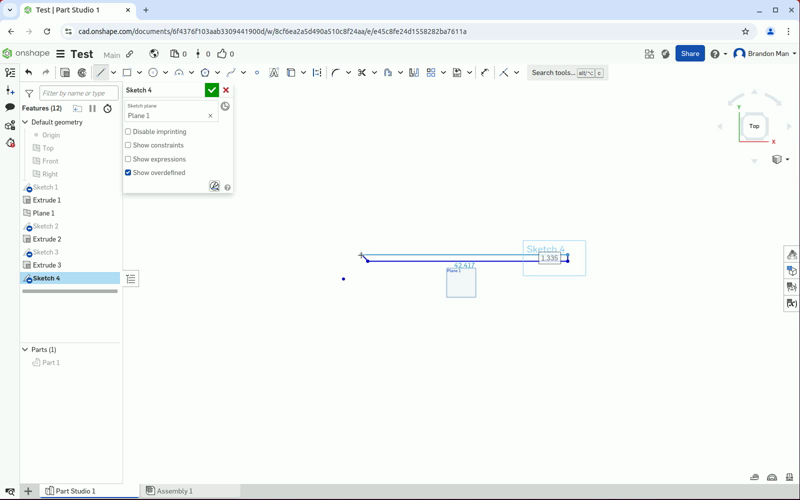
key_up(shift)
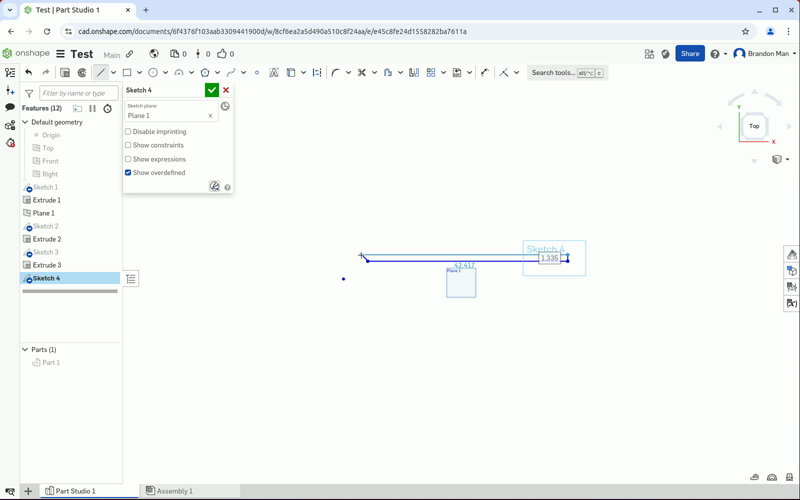
click(361, 254)
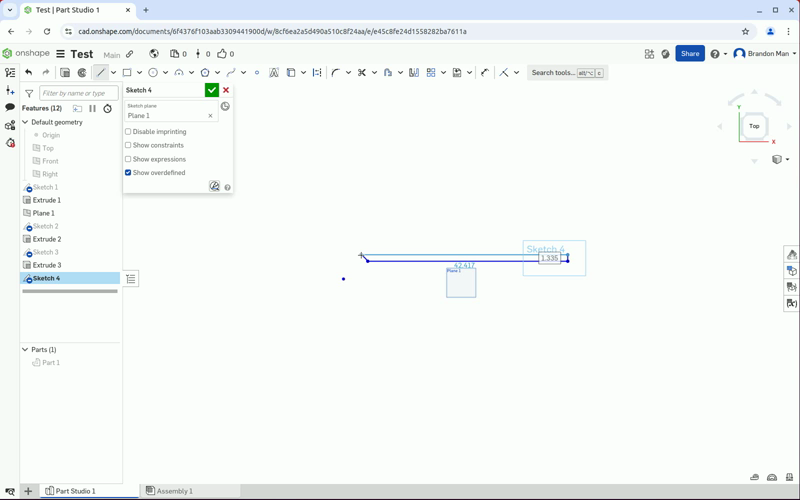
key(esc)
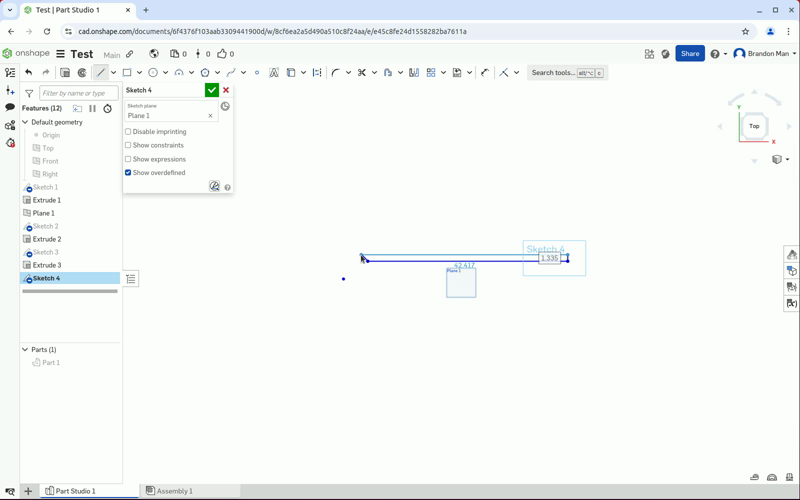
mouse_move(409, 258)
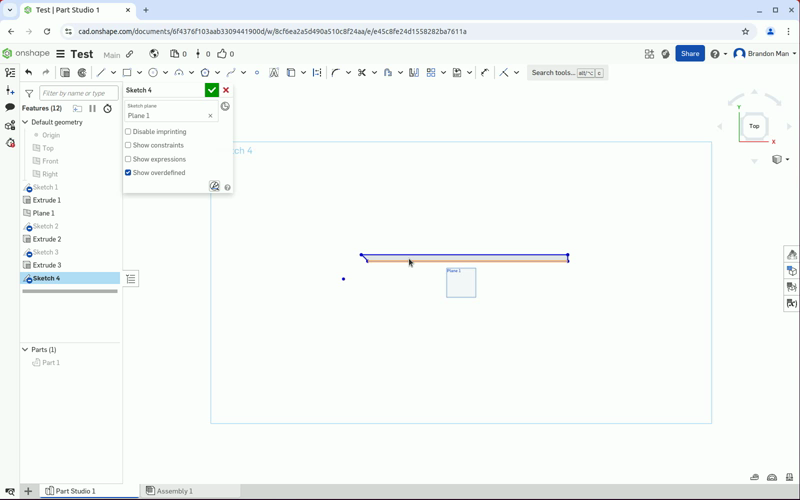
scroll(6)
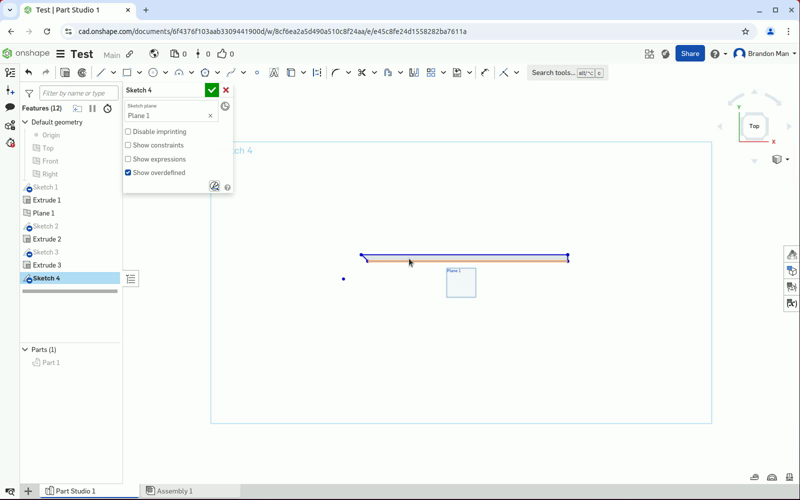
scroll(6)
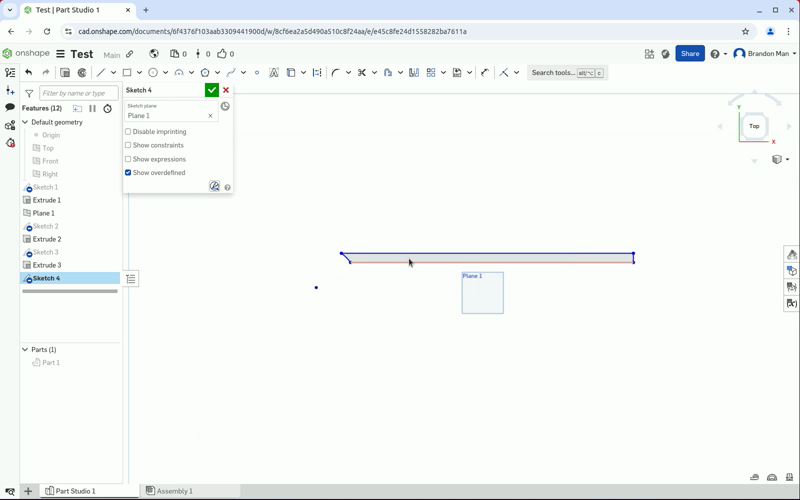
scroll(6)
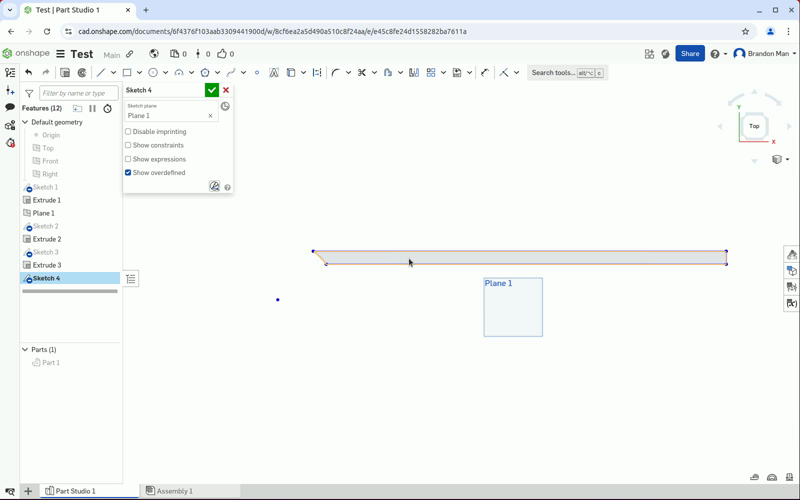
scroll(6)
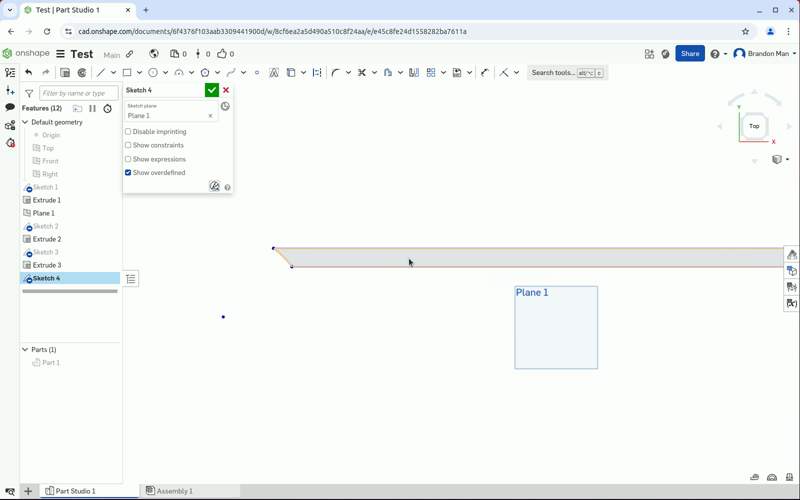
scroll(6)
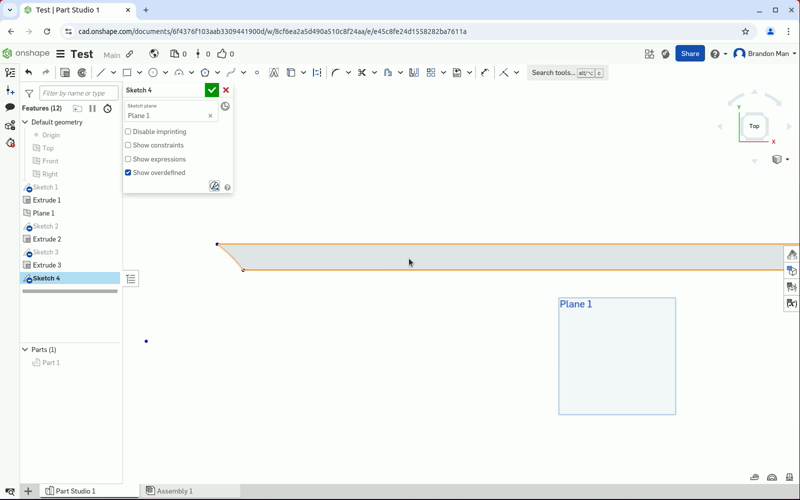
scroll(6)
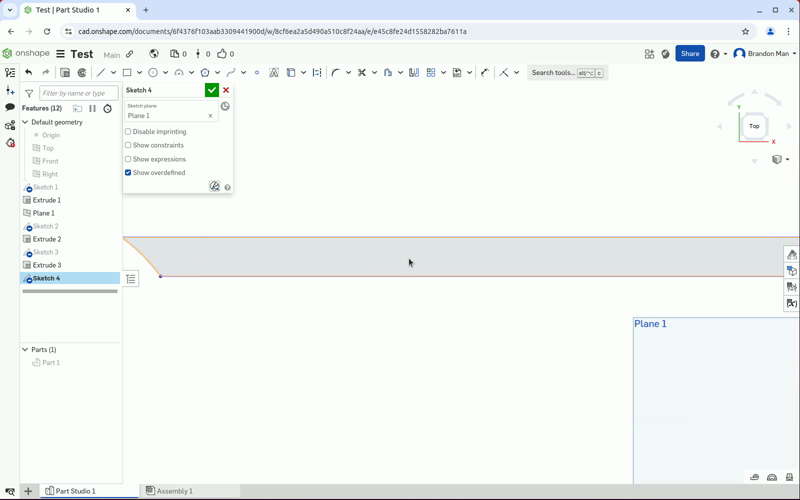
scroll(6)
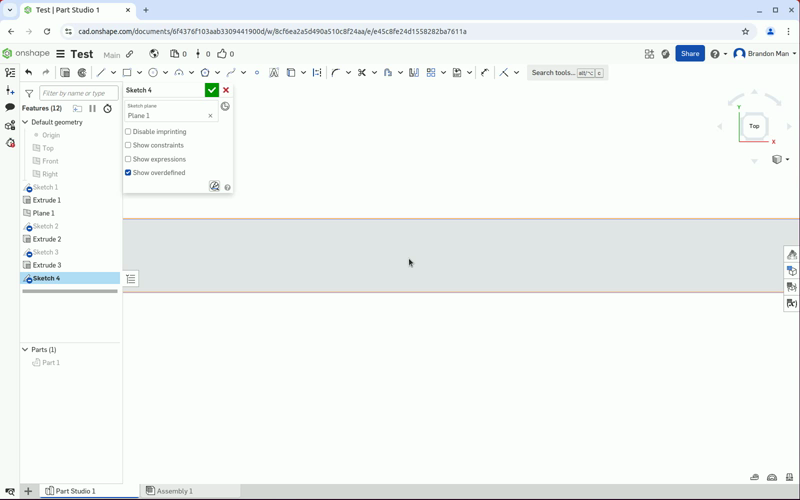
click(409, 258)
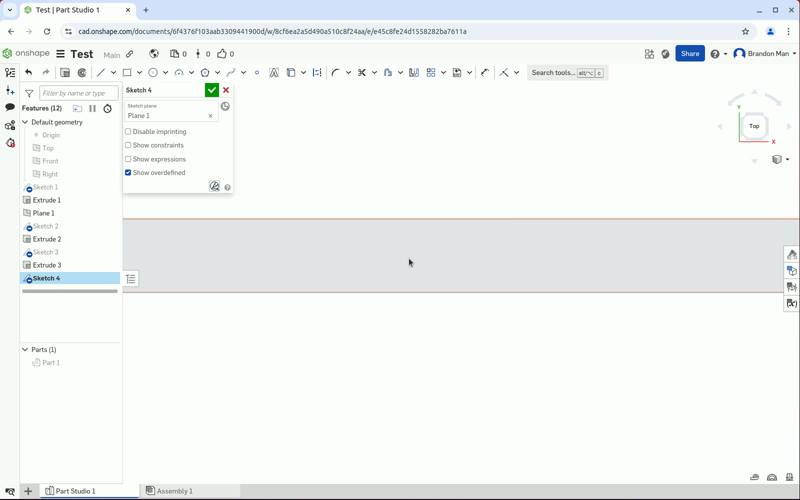
scroll(-6)
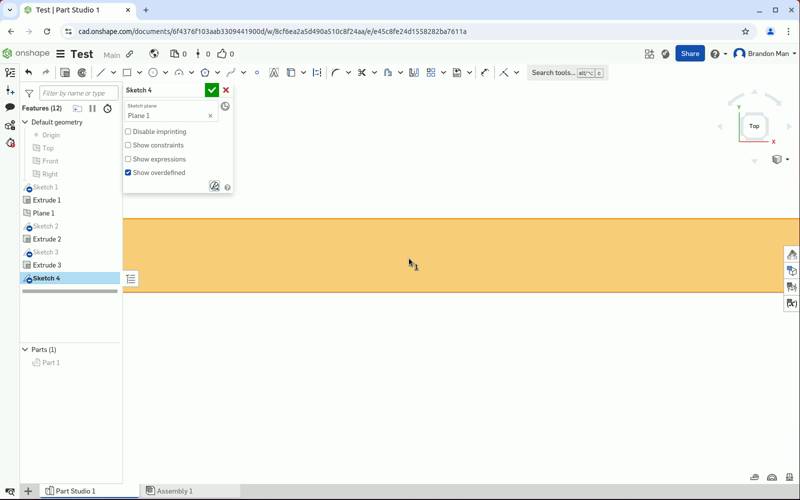
scroll(-6)
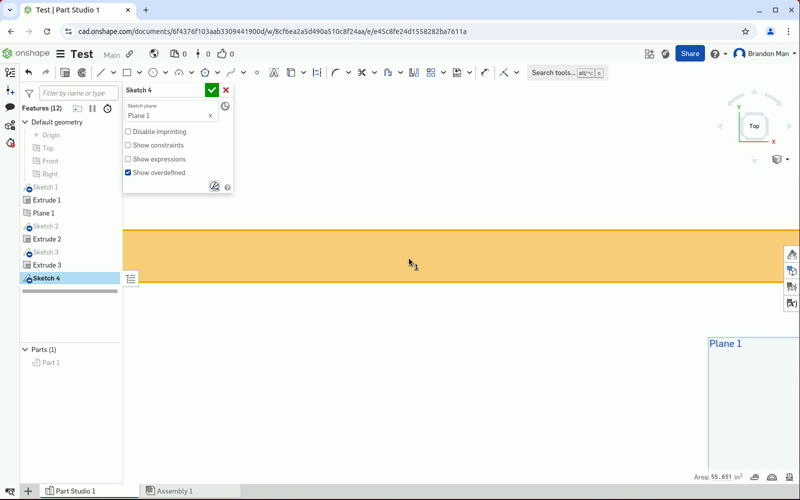
scroll(-6)
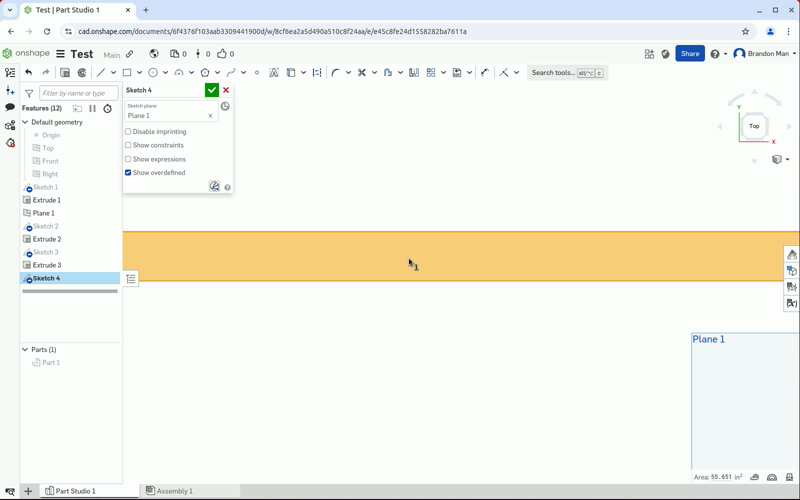
scroll(-6)
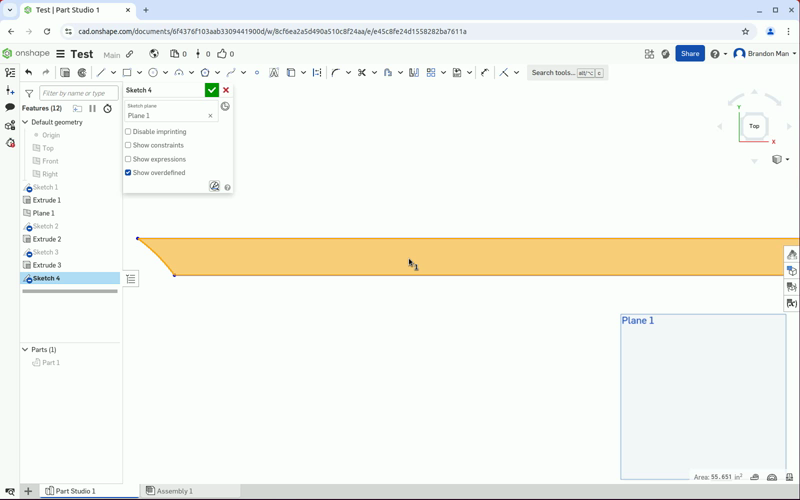
scroll(-6)
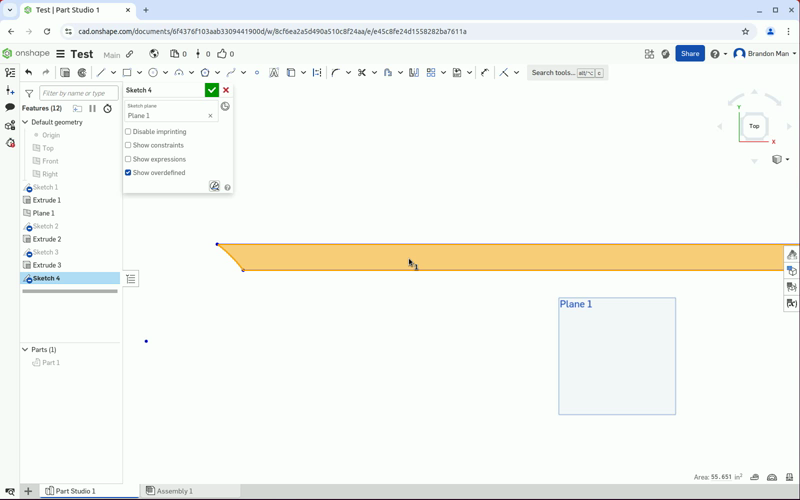
scroll(-6)
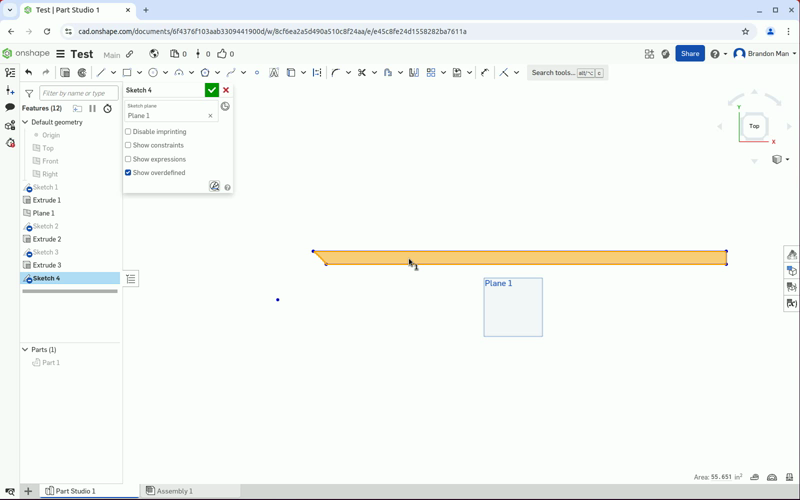
scroll(-6)
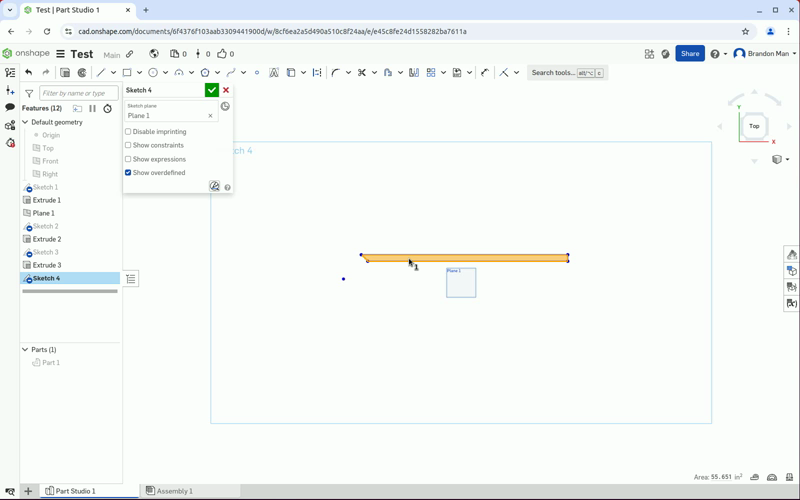
mouse_move(73, 352)
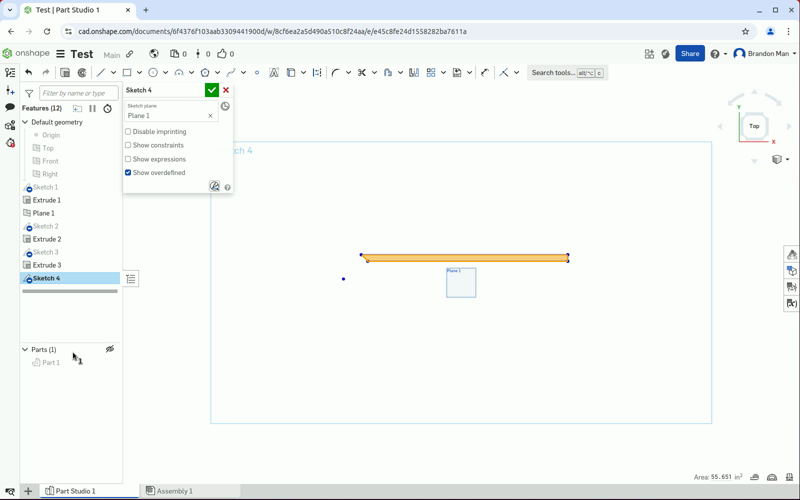
key(shift+y)
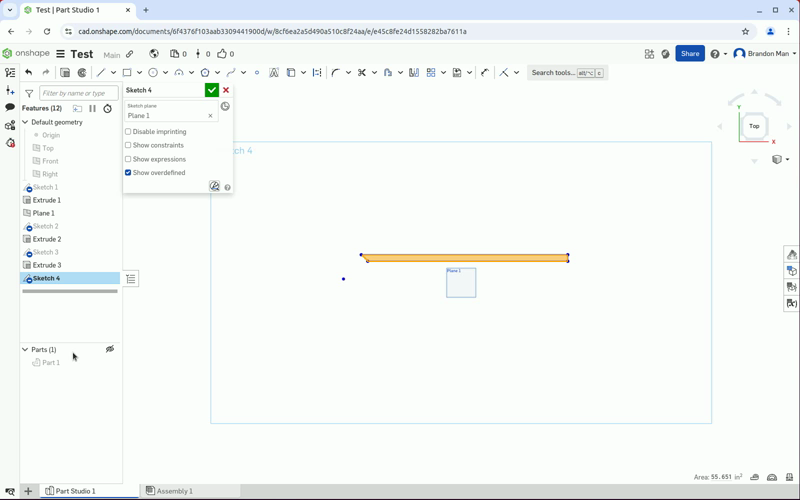
key(shift+e)
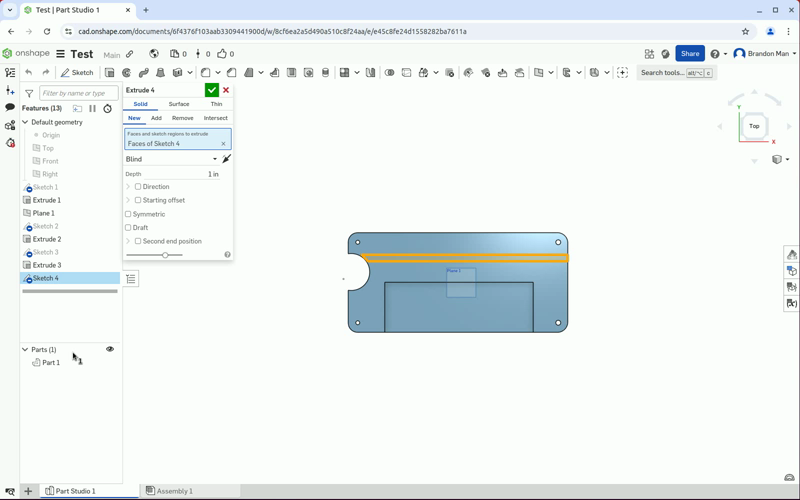
mouse_move(143, 106)
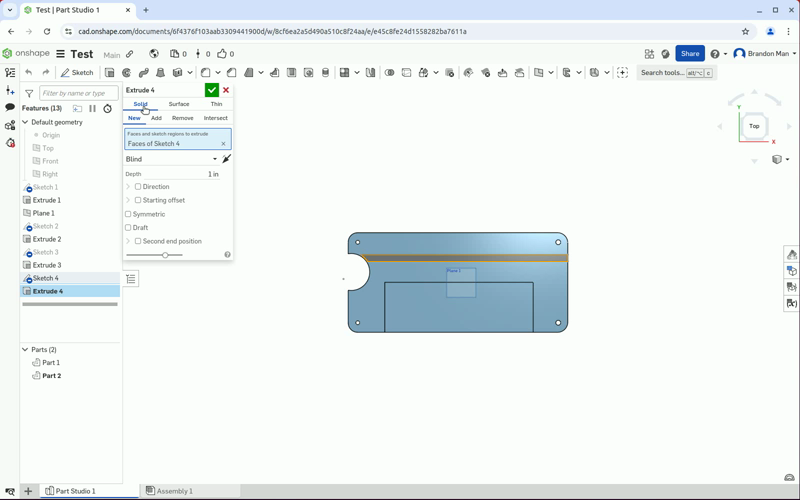
click(143, 106)
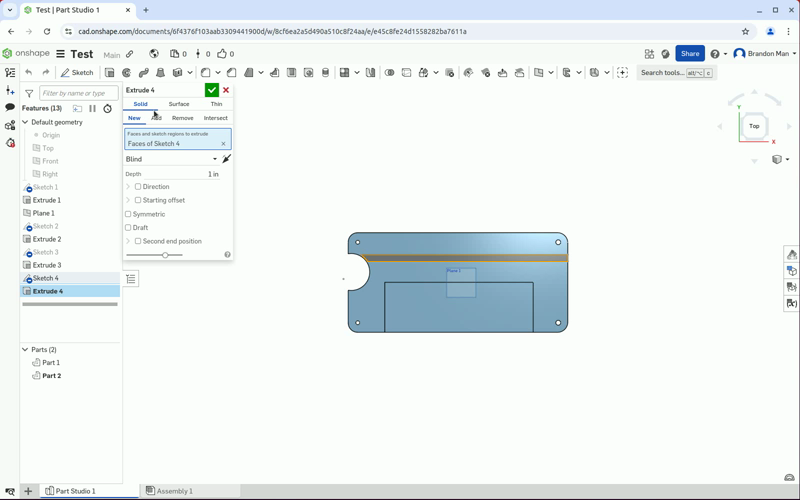
mouse_move(186, 120)
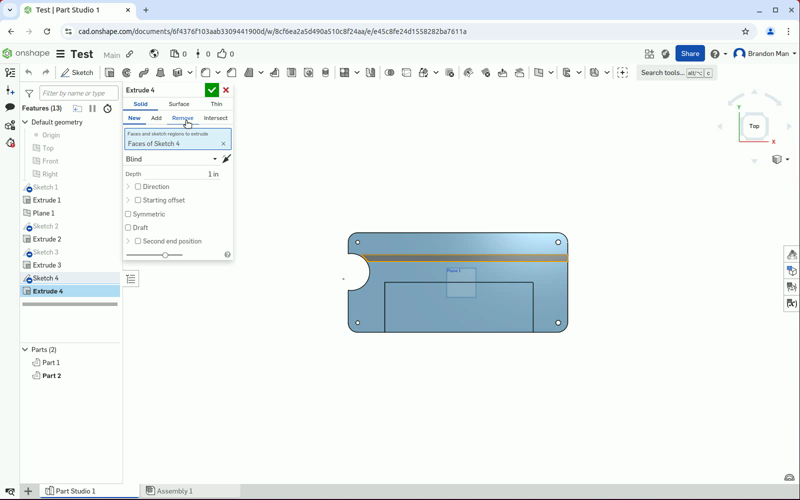
click(186, 120)
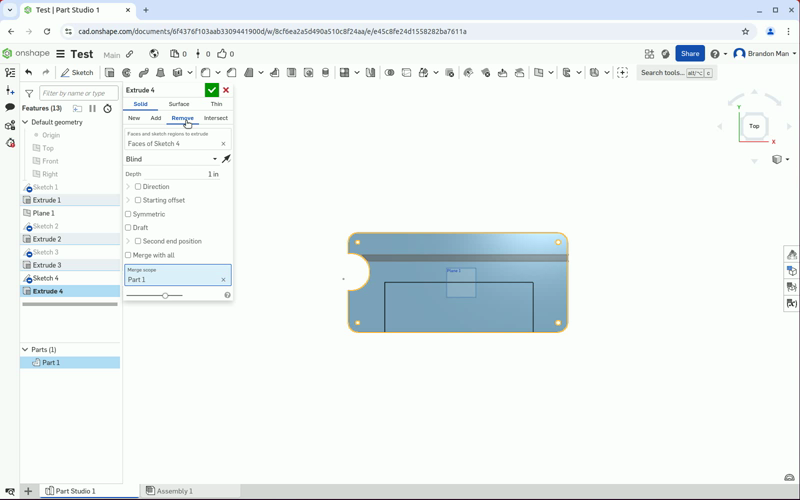
key(tab, 4)
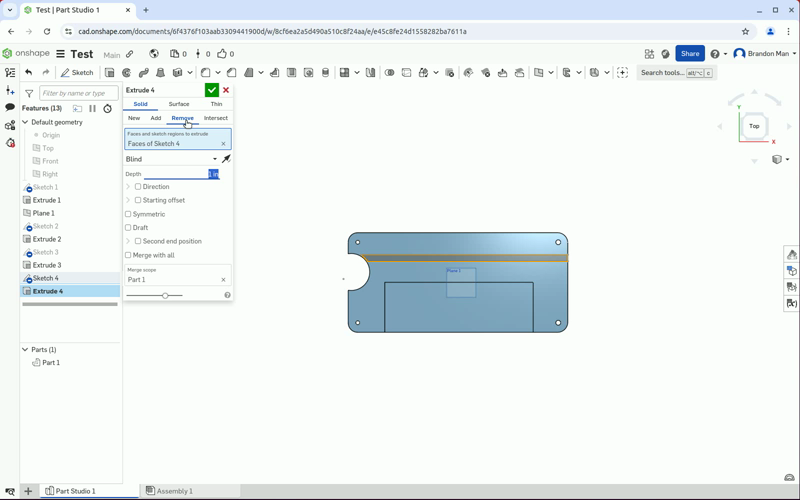
text(0.722)
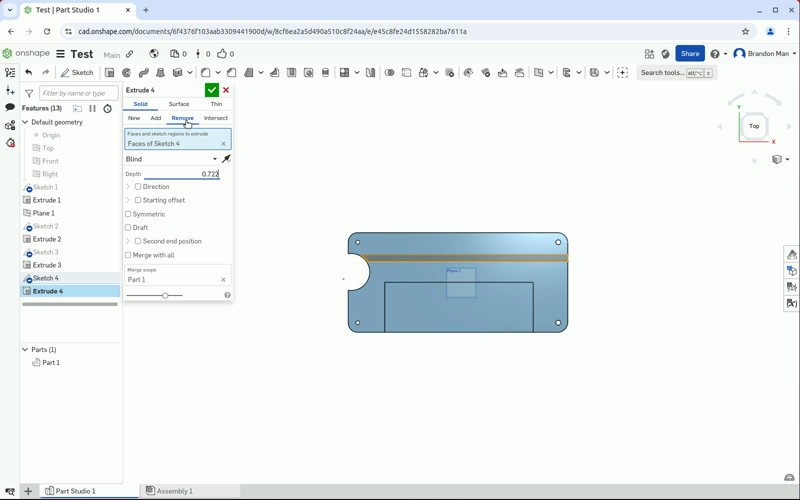
key(tab, 6)
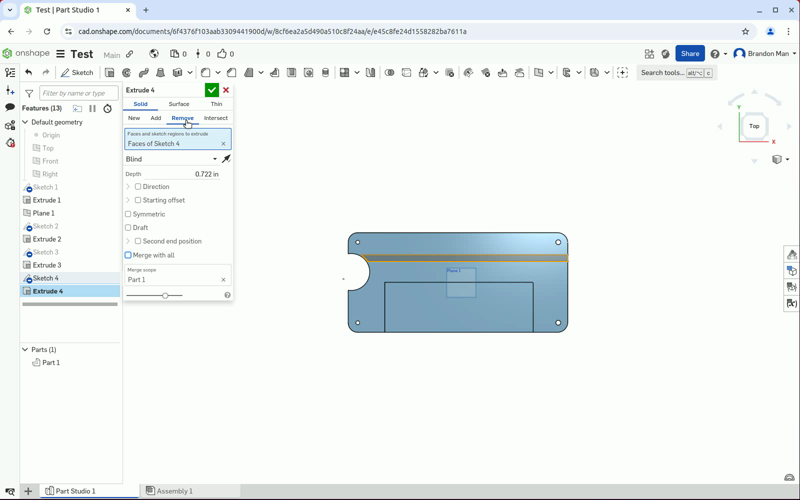
key(space)
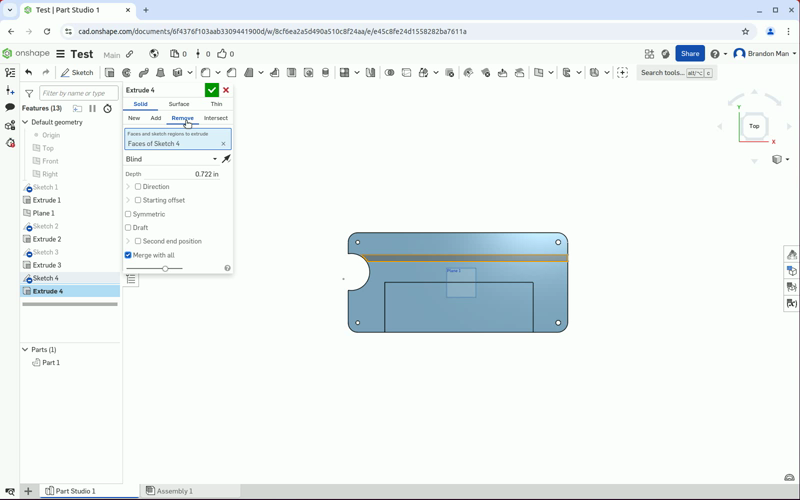
key(enter)
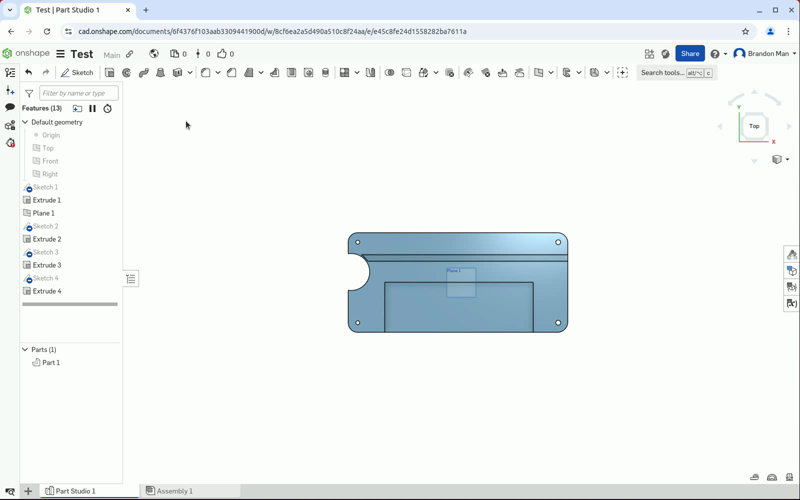
key(shift+h)
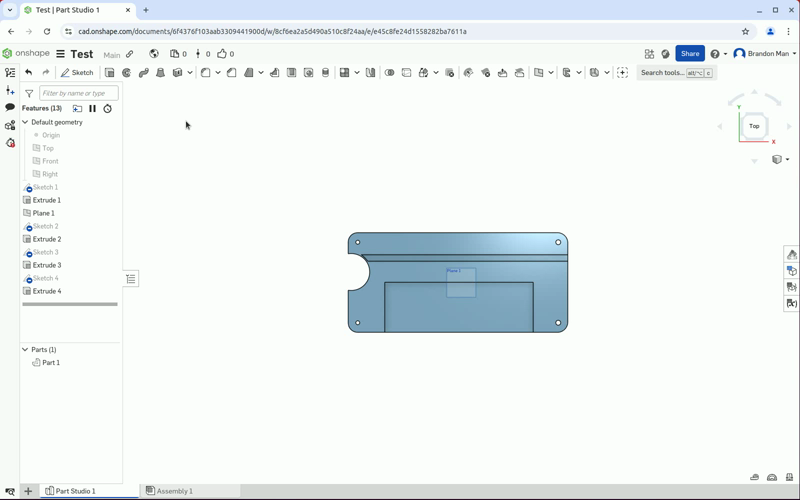
key(shift+h)
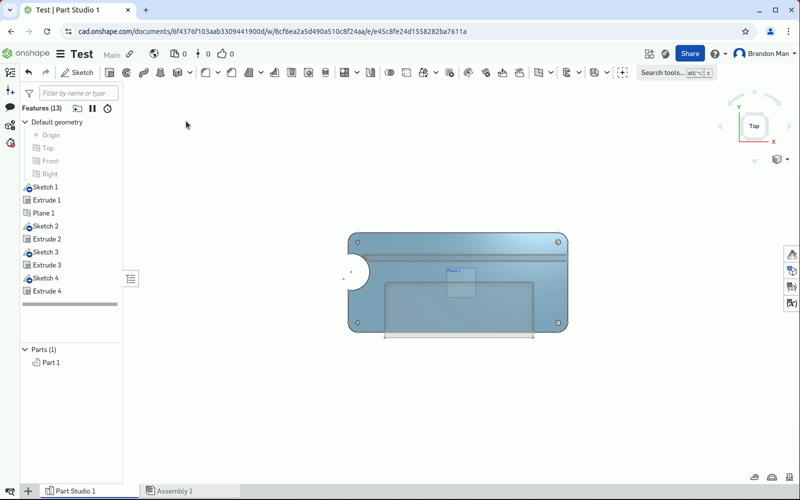
key(shift+7)
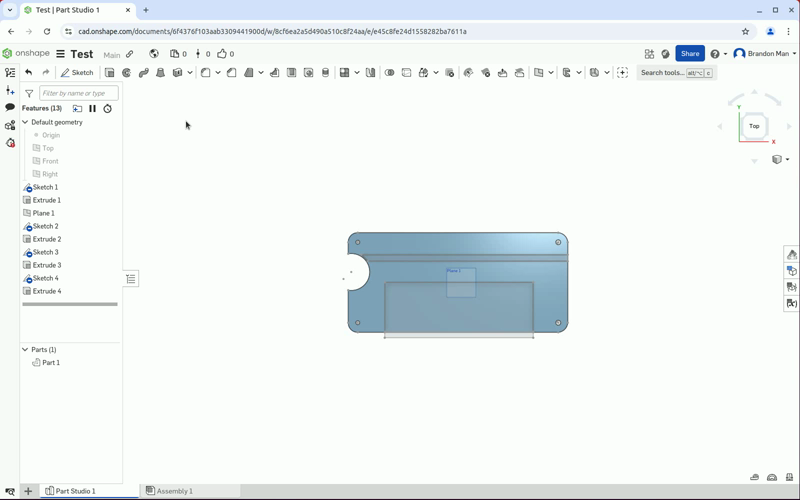
key(up, 3)
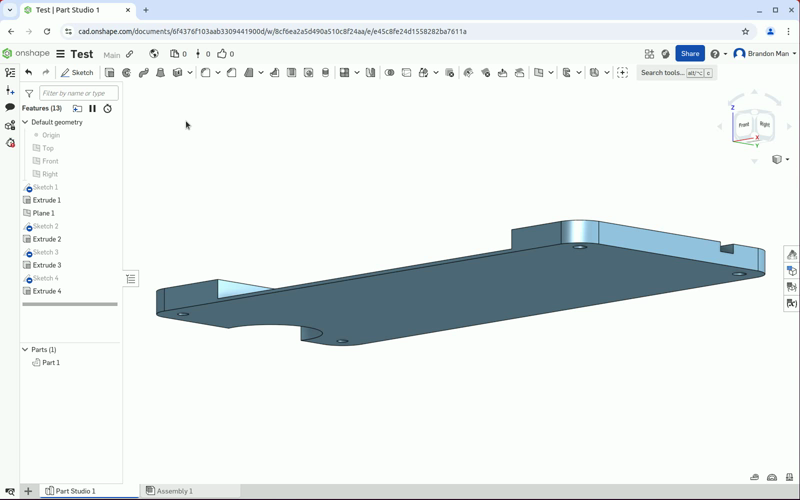
key(left, 3)
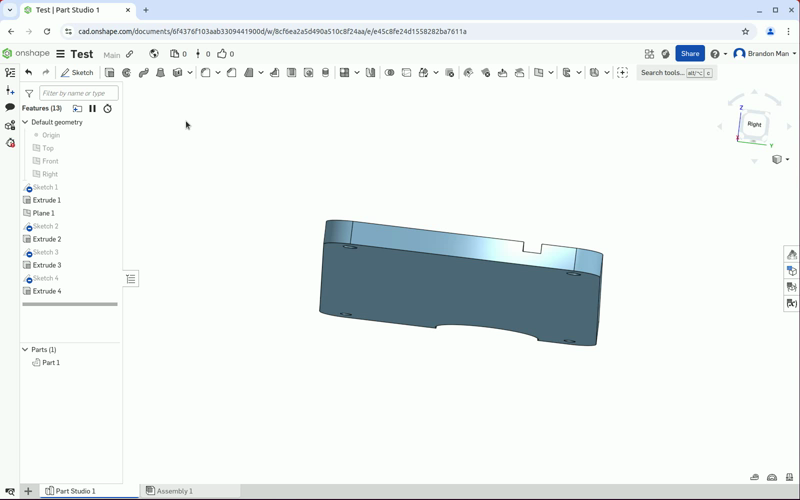
key(right, 3)
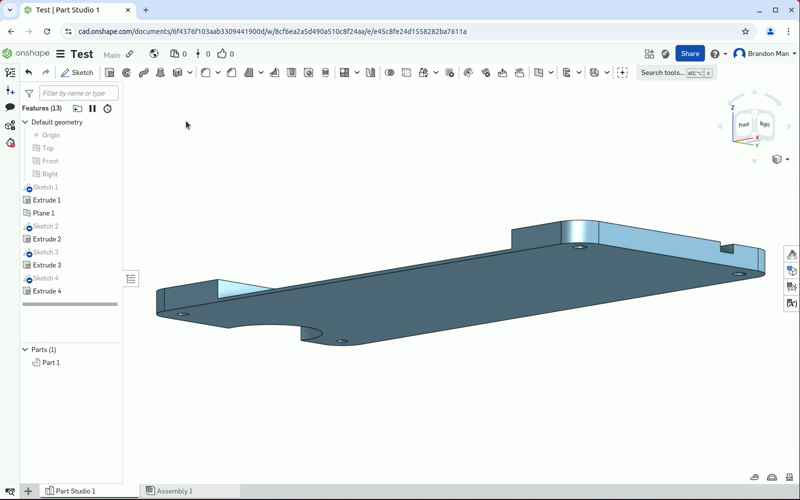
key(down, 3)
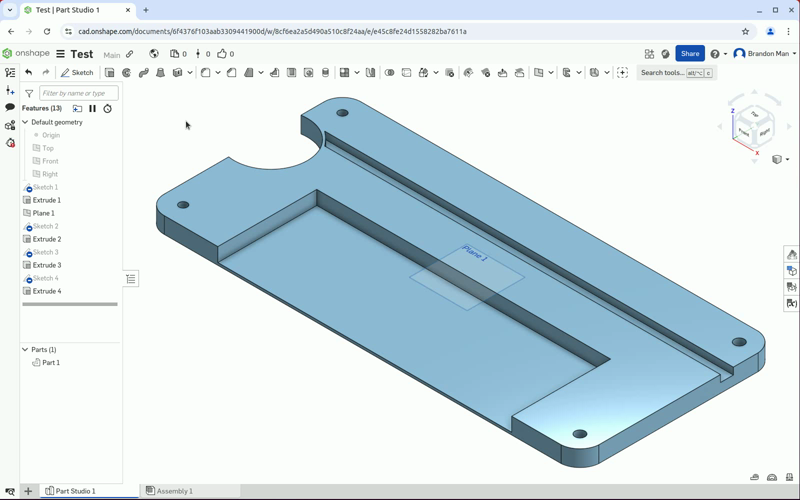
mouse_move(73, 189)
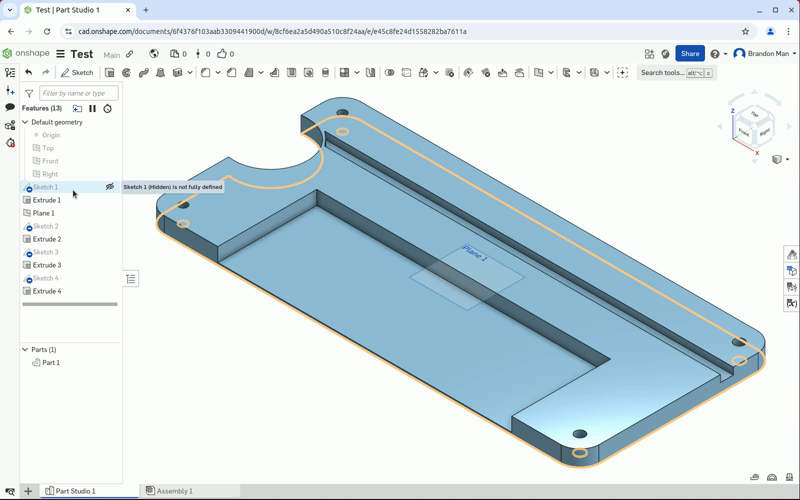
click(73, 189)